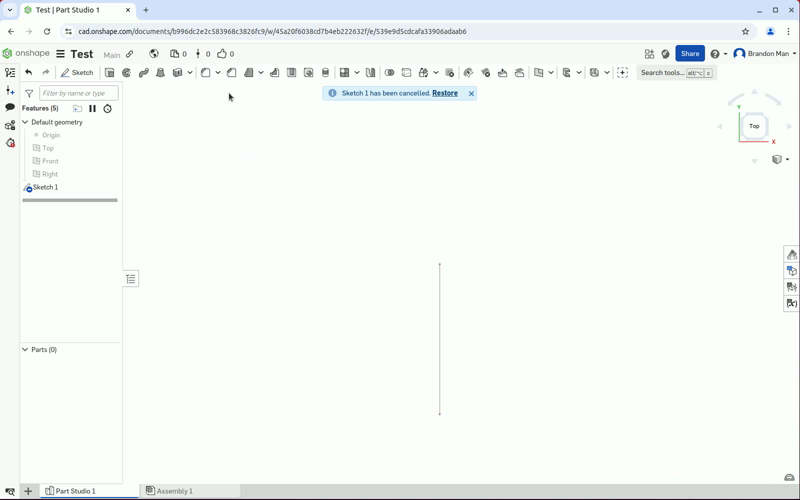
key(shift+h)
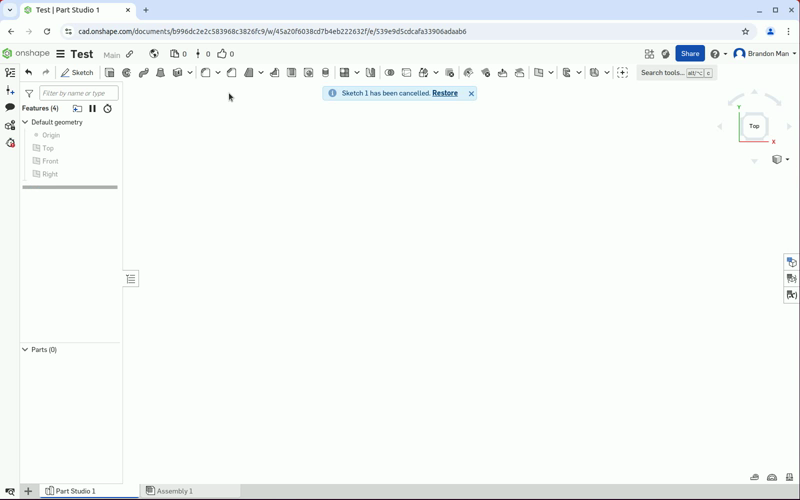
mouse_move(73, 352)
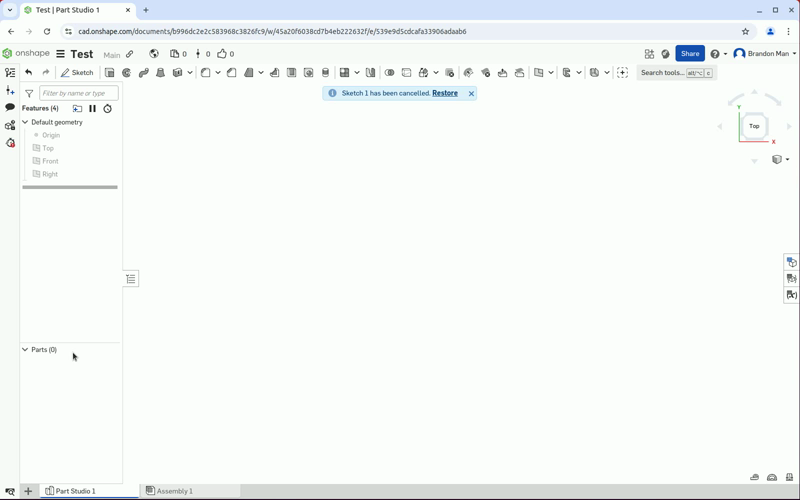
key(y)
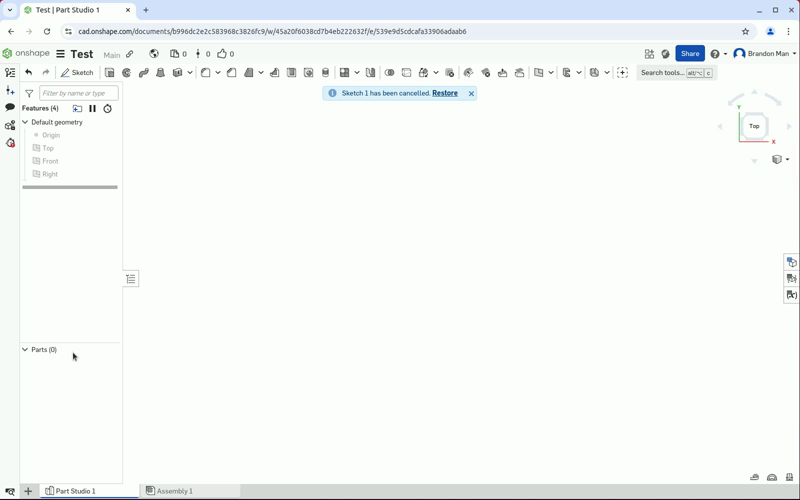
key(shift+p)
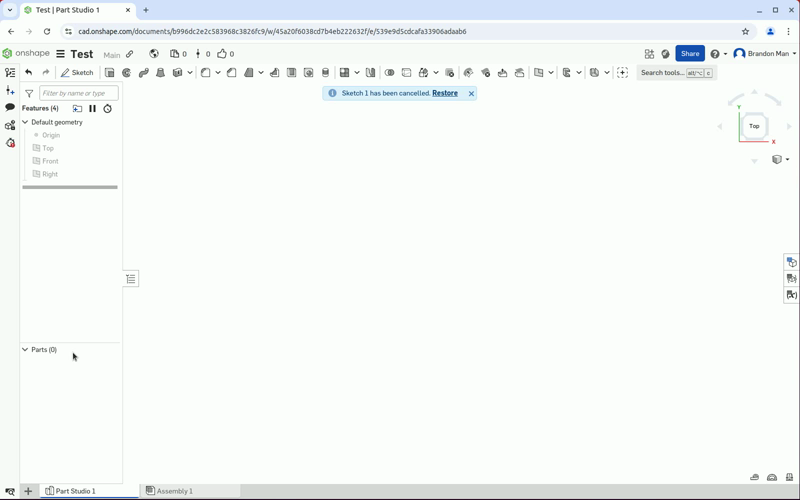
key(space)
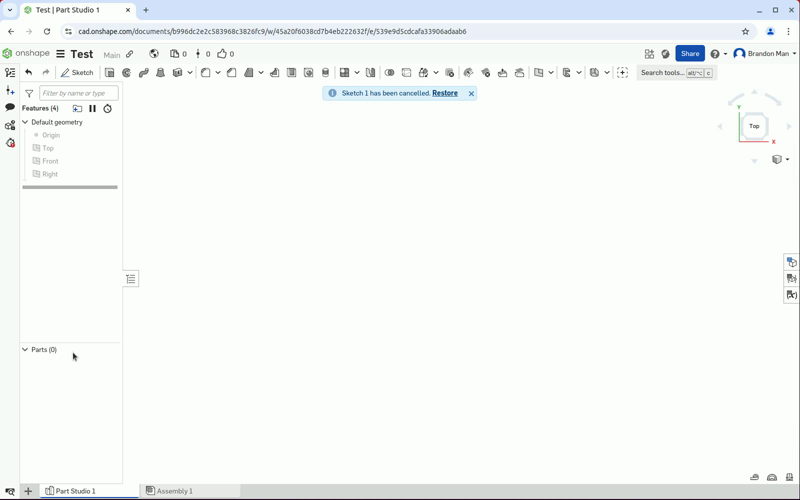
key_down(shift)
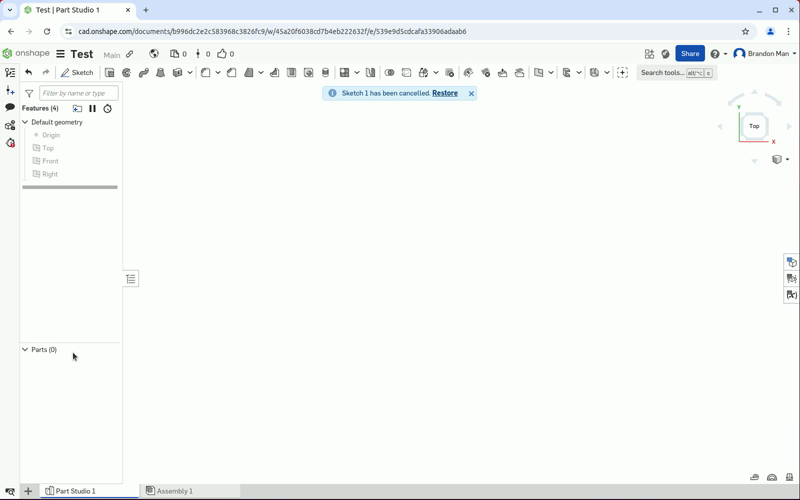
key(up)
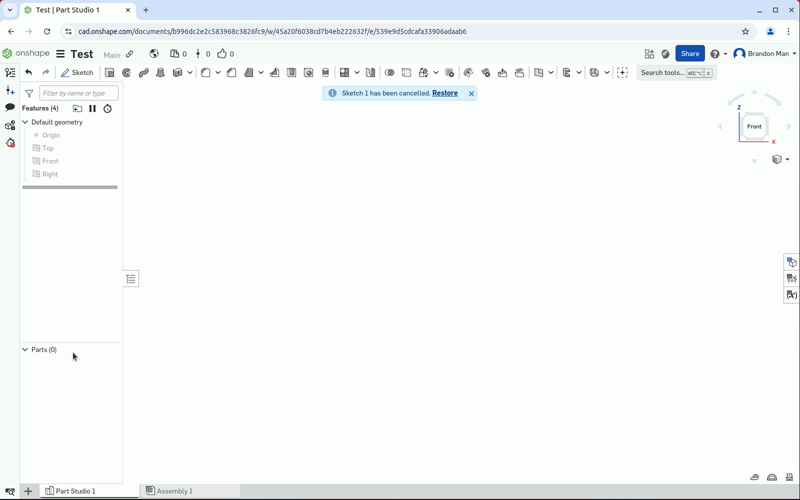
key_up(shift)
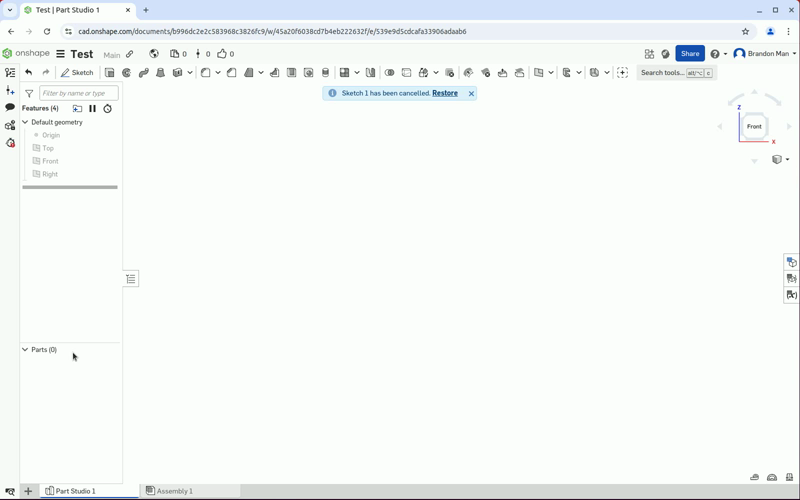
mouse_move(73, 352)
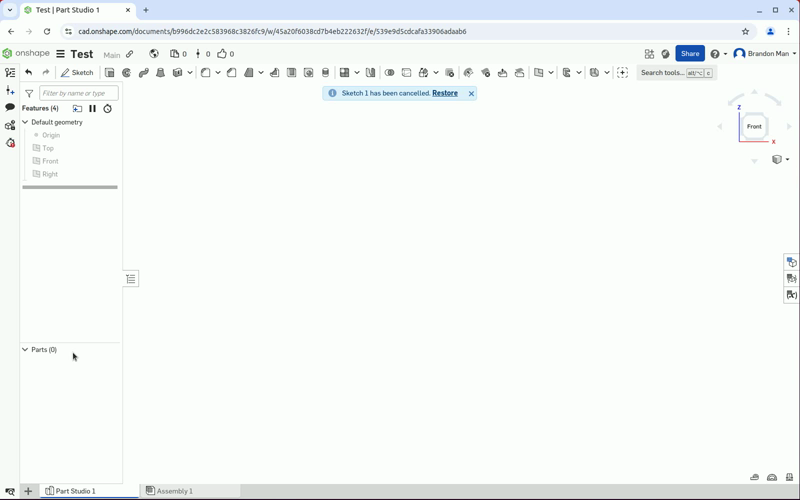
key(shift+y)
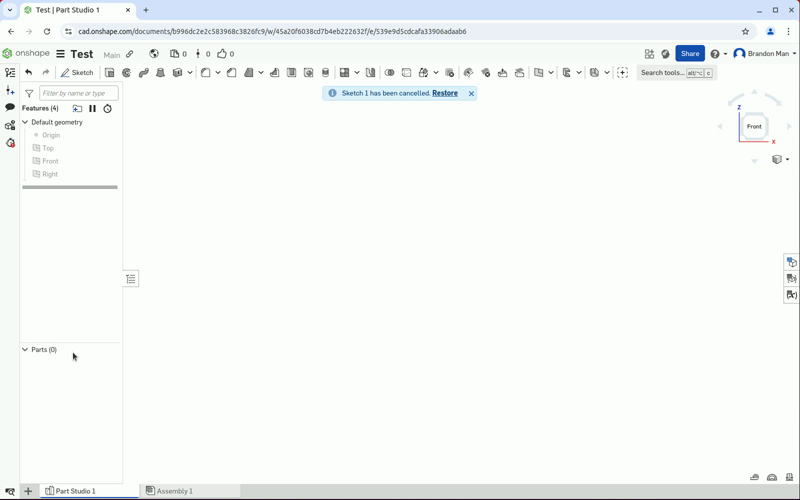
key(shift+s)
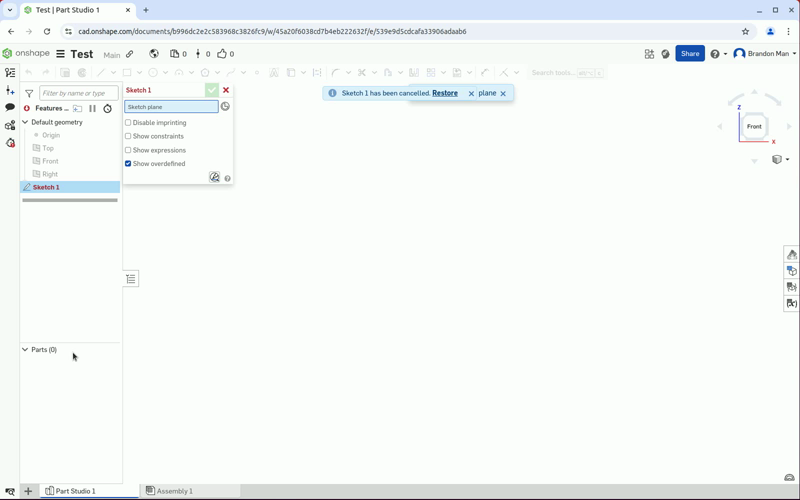
mouse_move(73, 163)
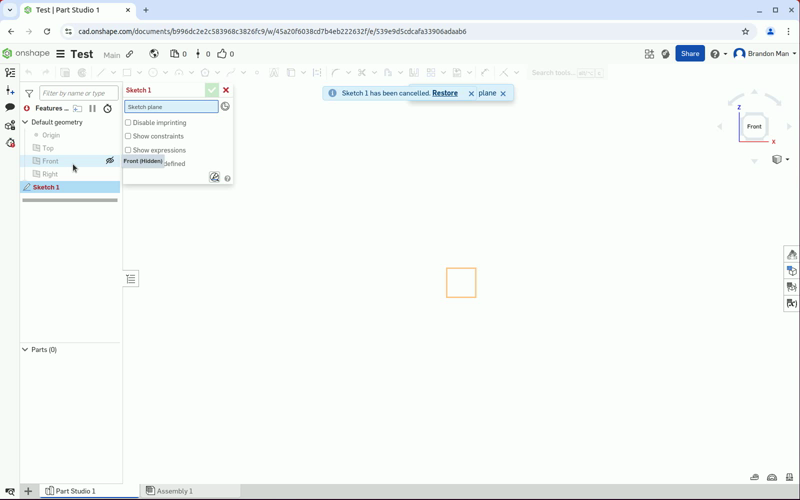
click(73, 163)
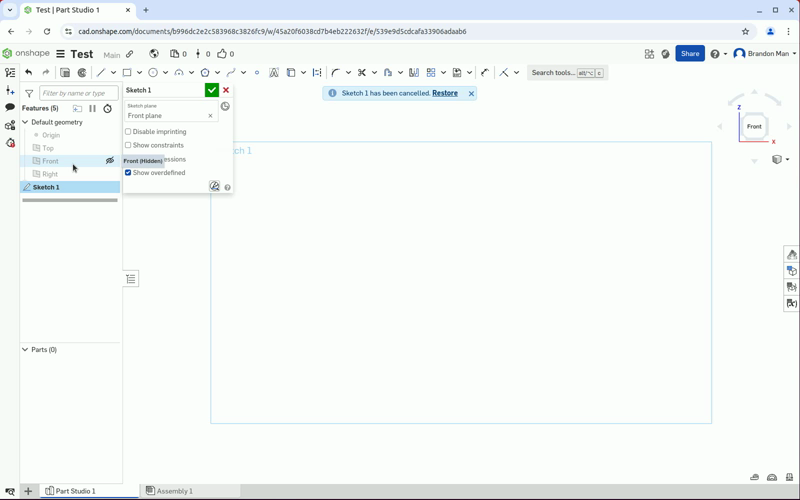
mouse_move(73, 352)
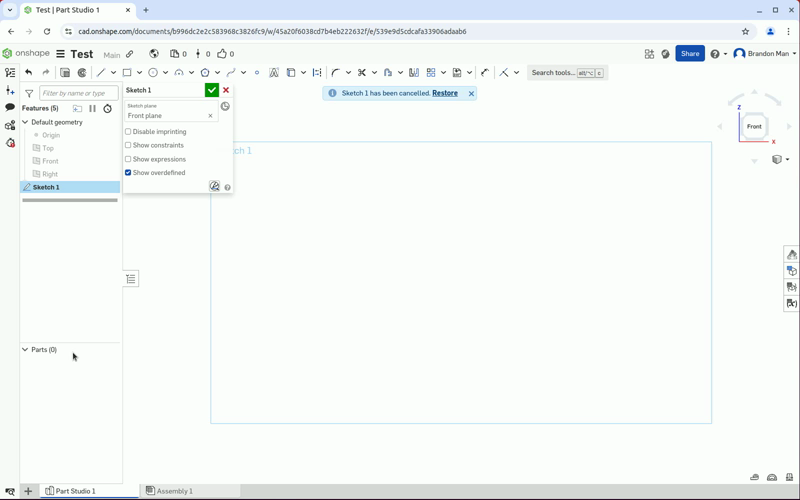
key(y)
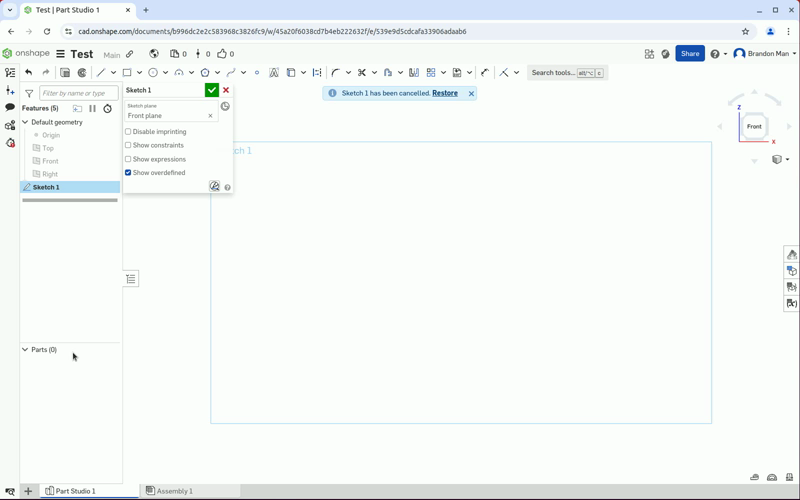
key(l)
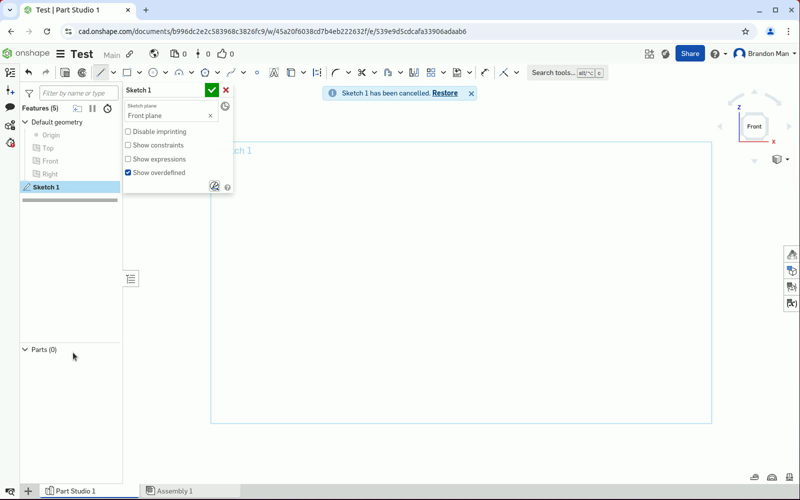
key_down(shift)
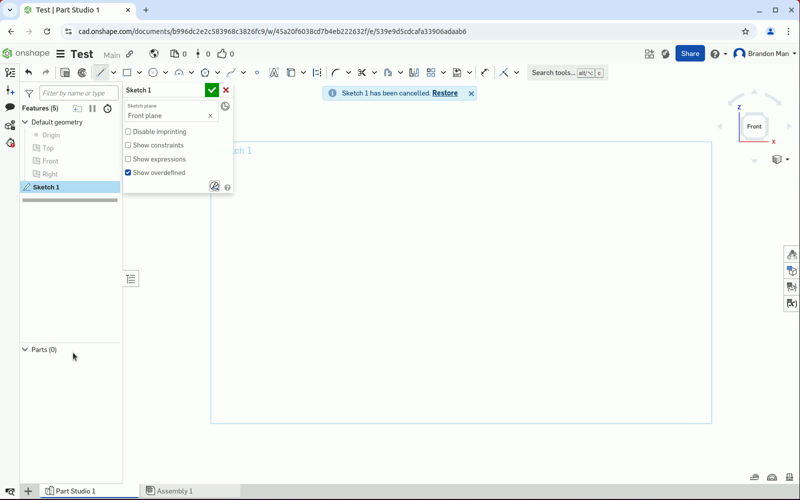
mouse_move(459, 284)
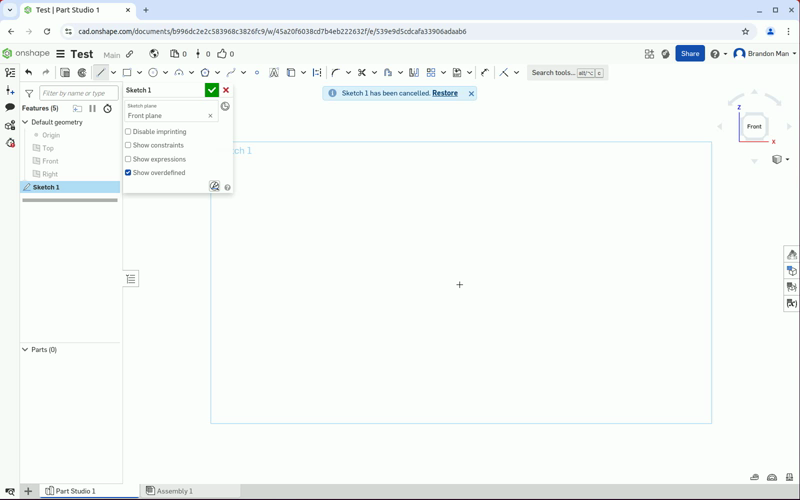
click(459, 284)
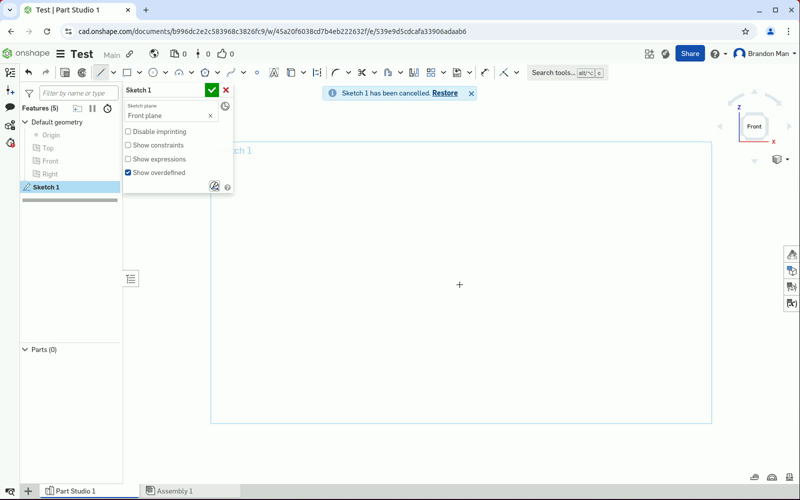
key_up(shift)
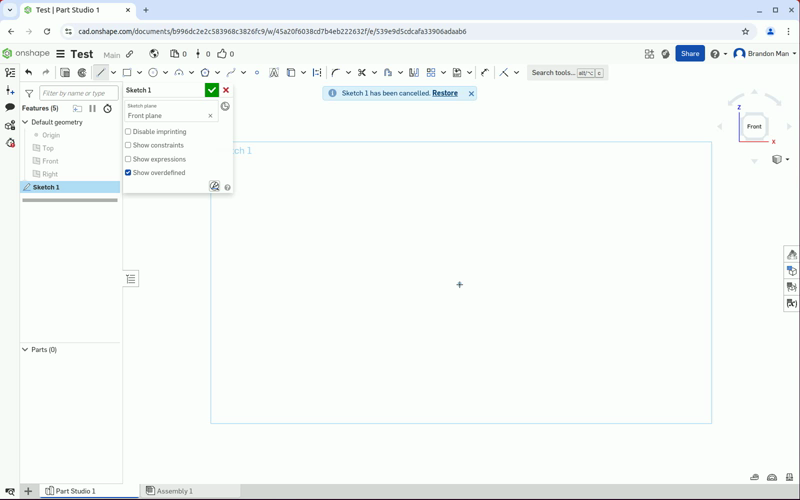
key_down(shift)
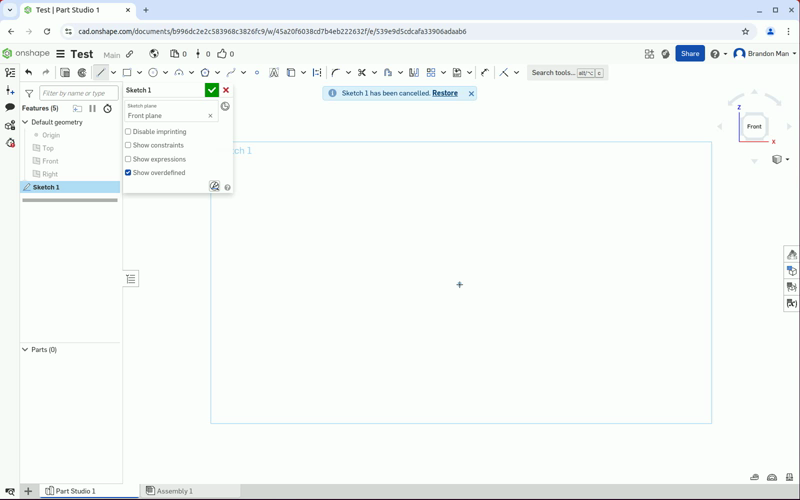
mouse_move(489, 284)
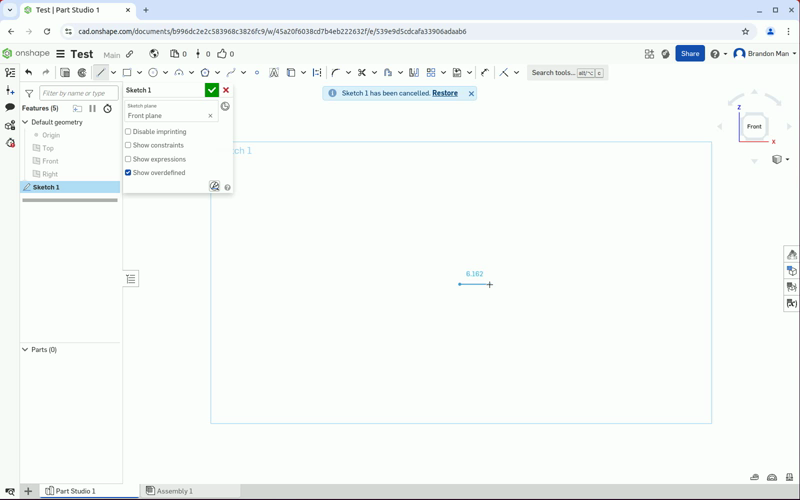
mouse_move(463, 284)
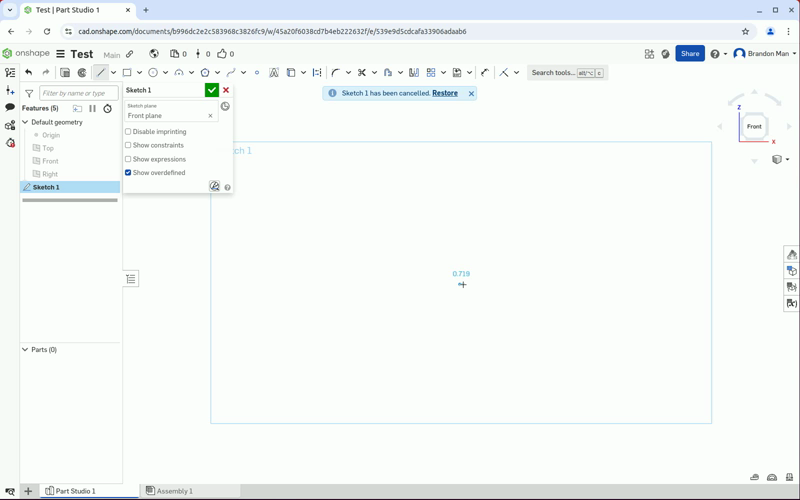
scroll(6)
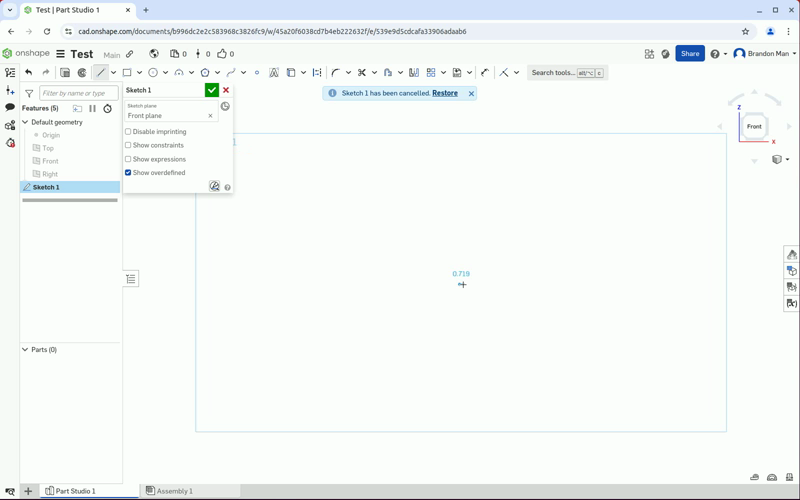
scroll(6)
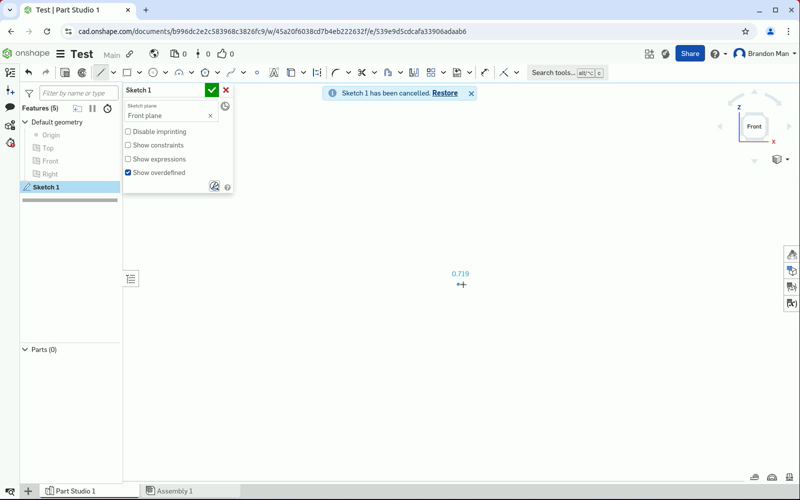
scroll(6)
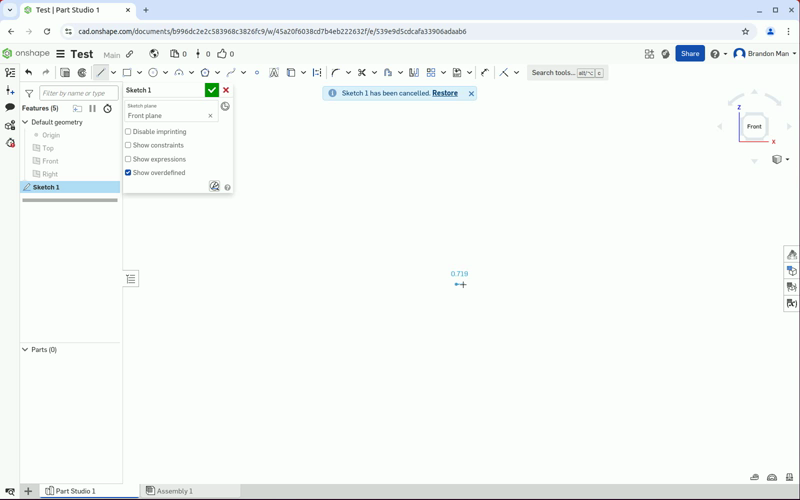
scroll(6)
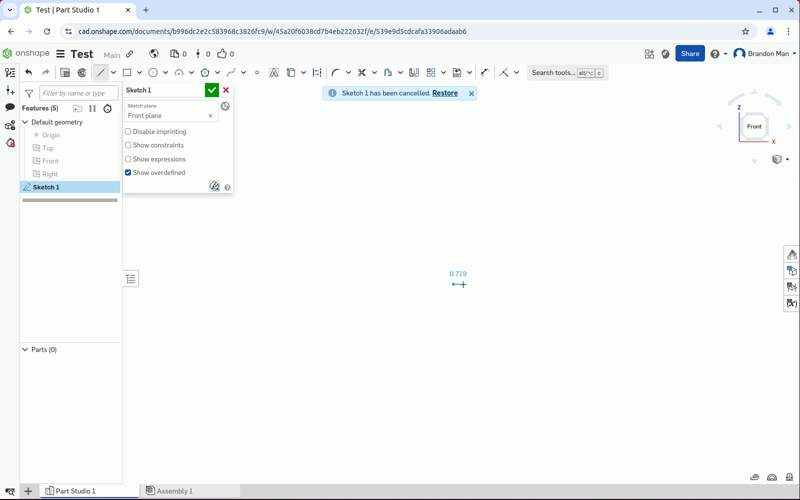
scroll(6)
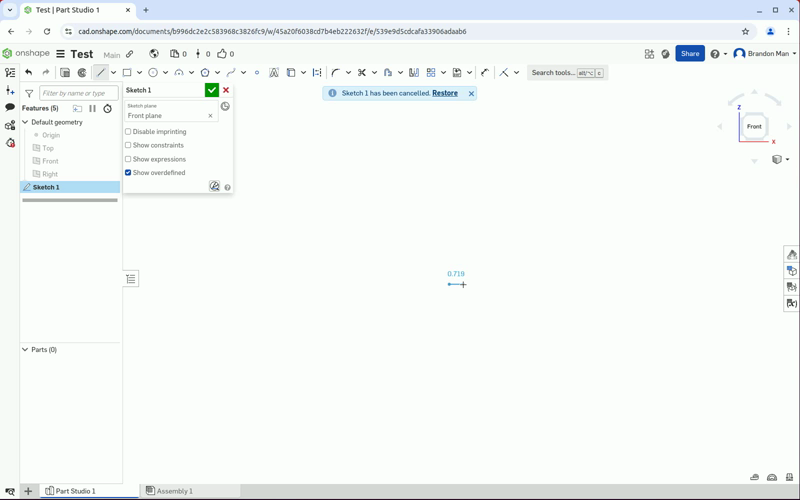
scroll(6)
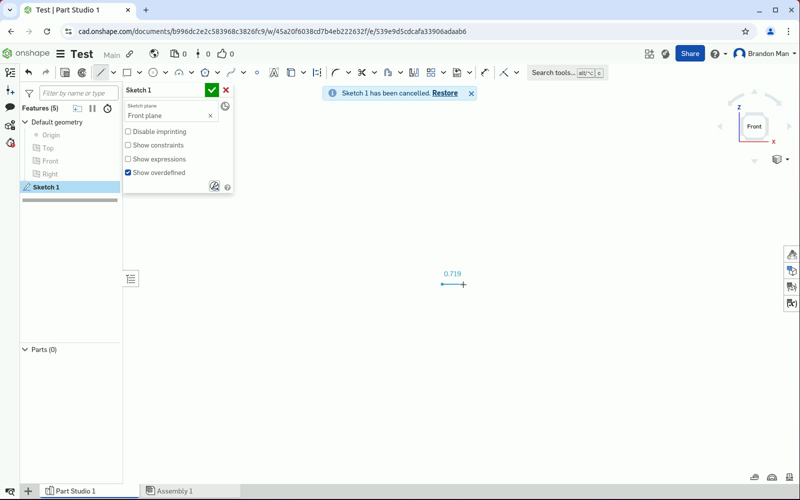
scroll(6)
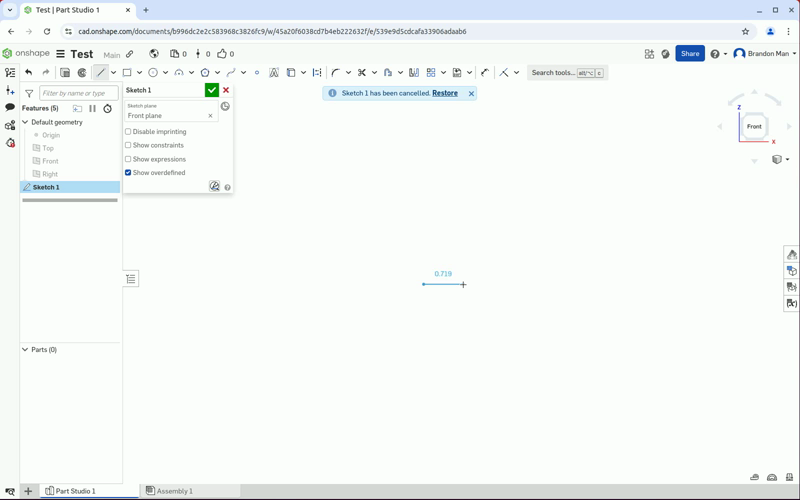
click(463, 284)
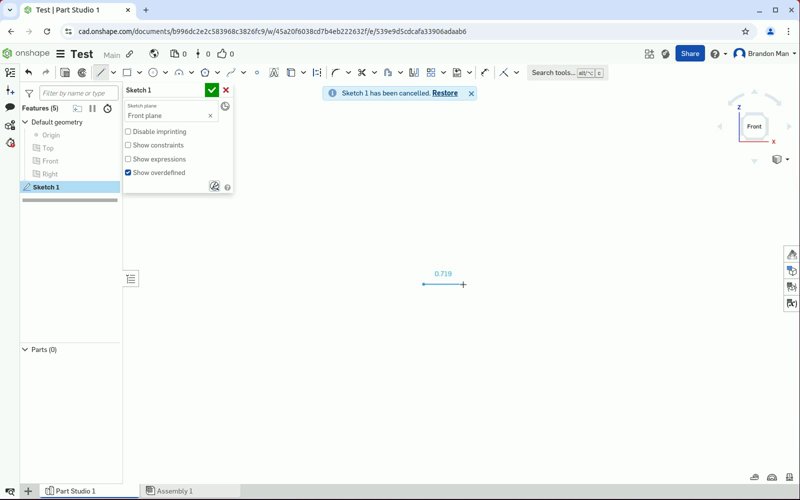
scroll(-6)
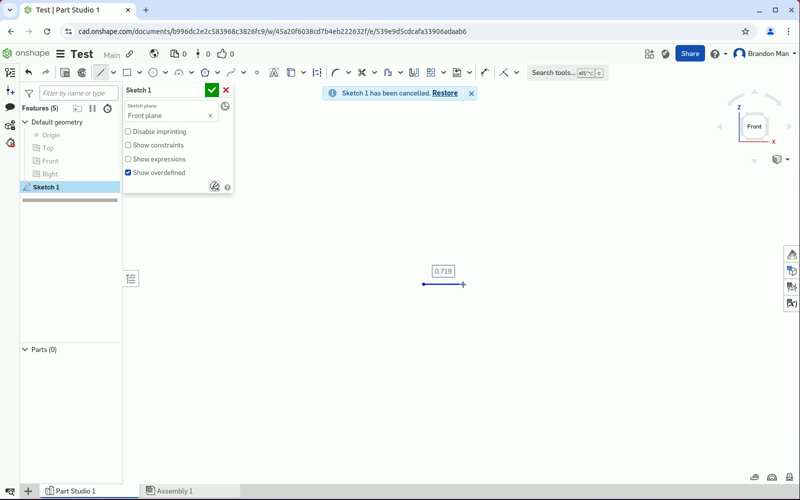
scroll(-6)
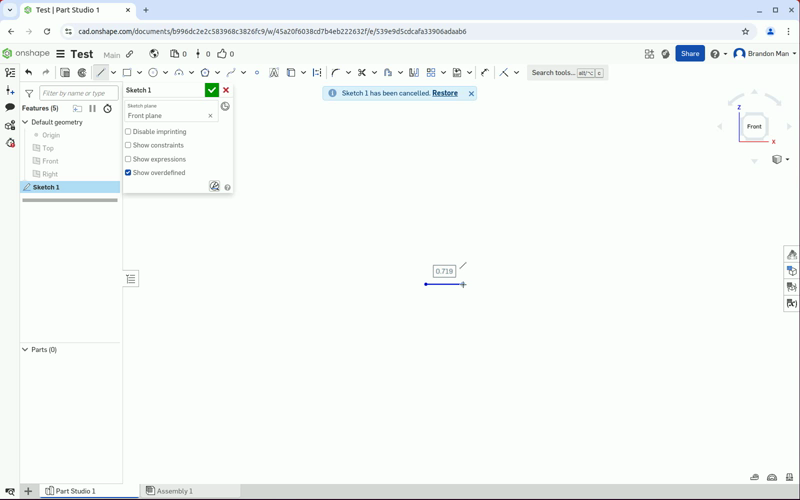
scroll(-6)
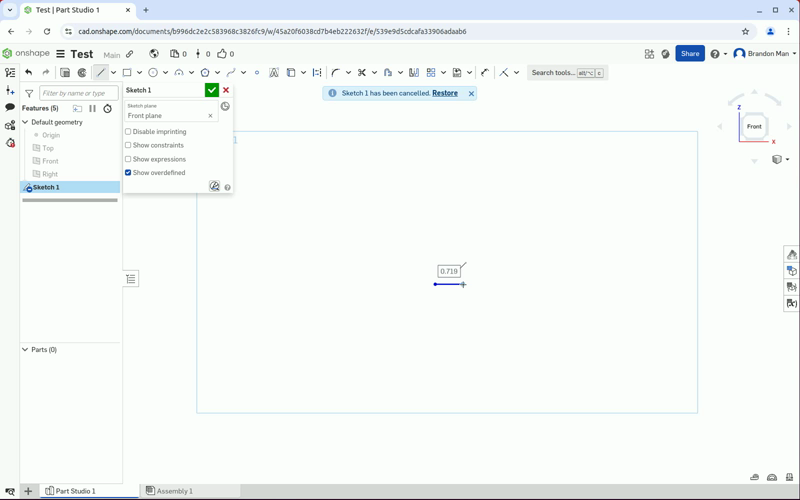
scroll(-6)
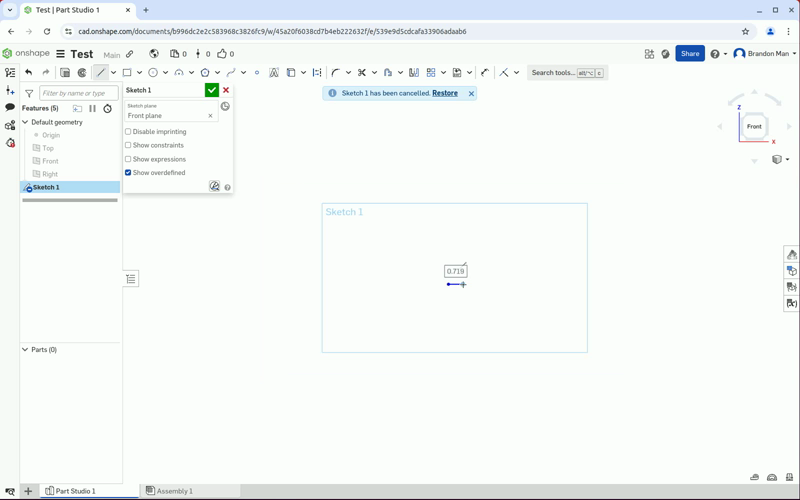
scroll(-6)
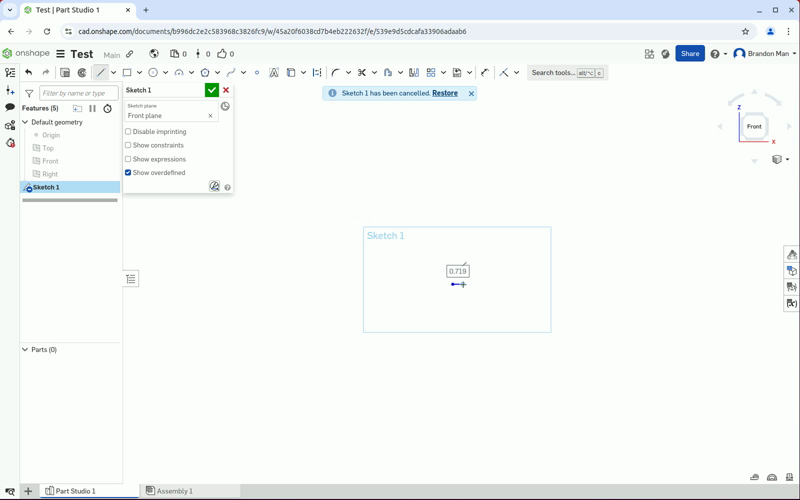
scroll(-6)
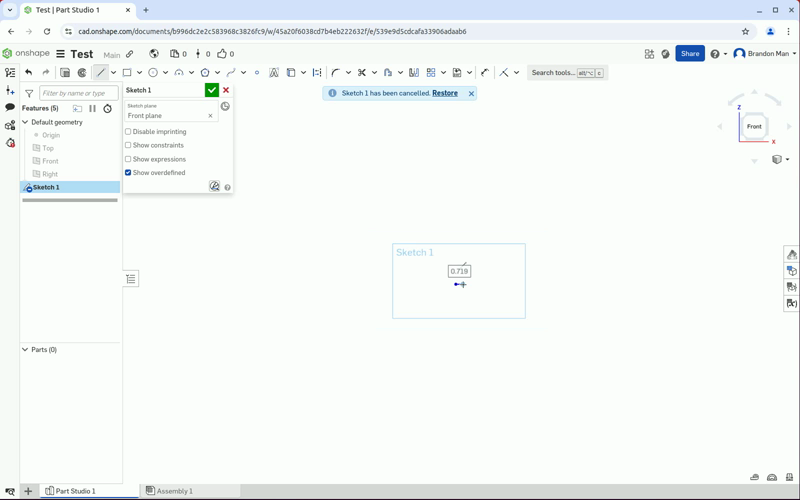
scroll(-6)
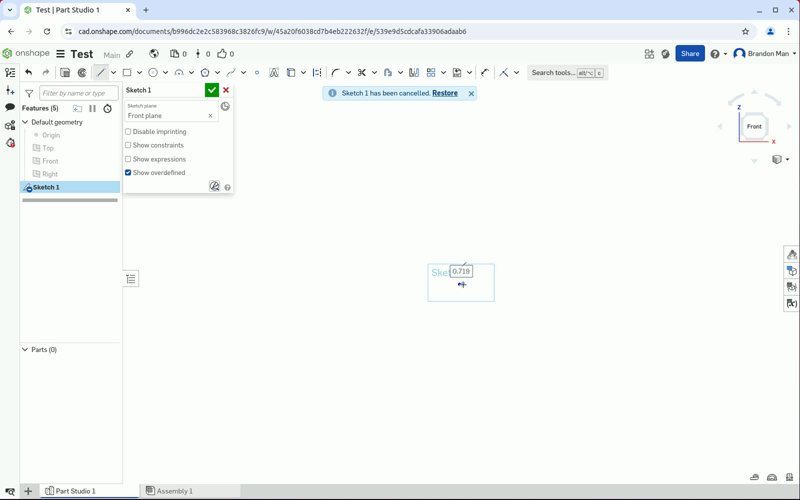
key_up(shift)
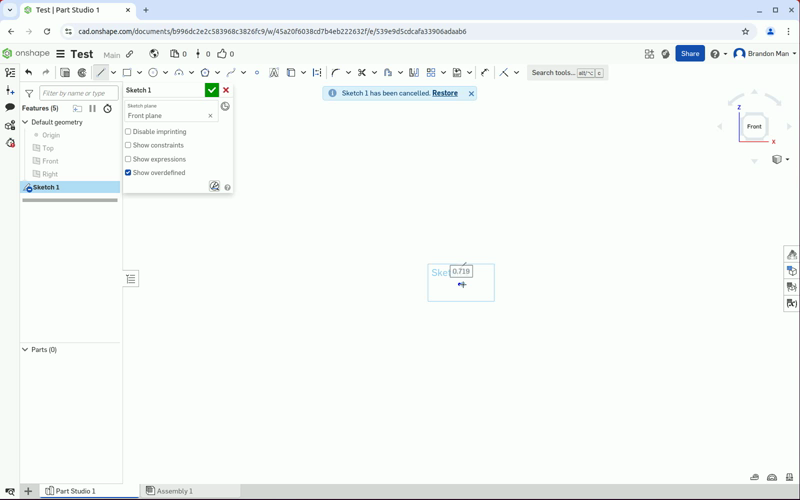
key_down(shift)
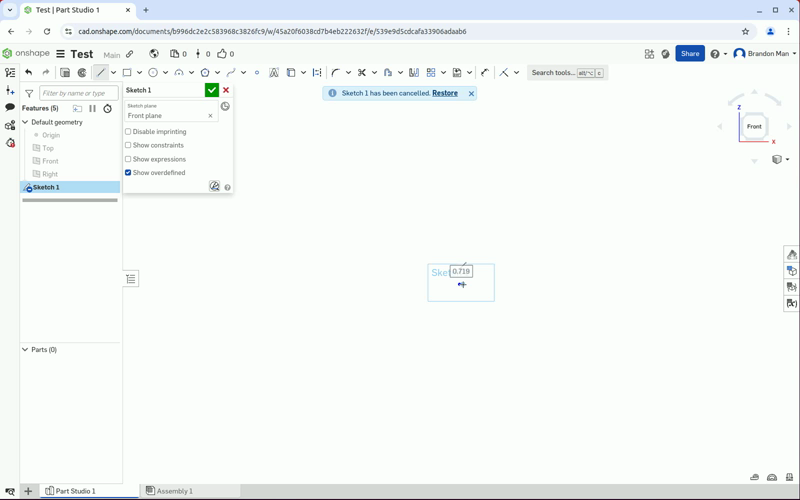
key_up(shift)
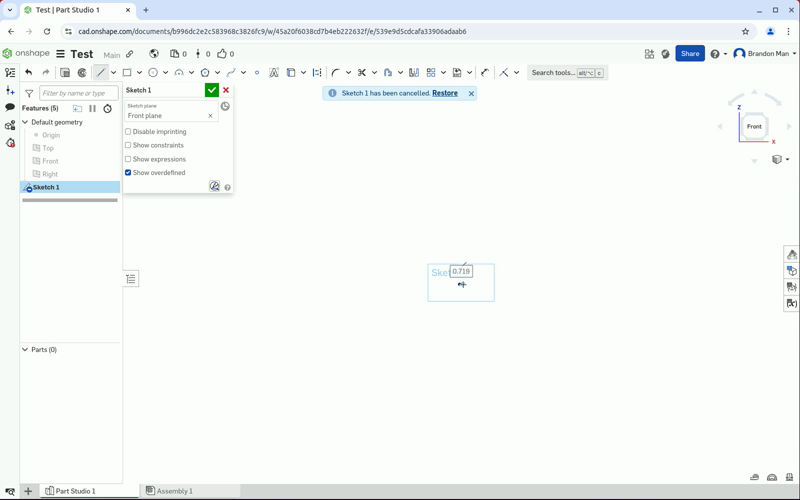
key_down(shift)
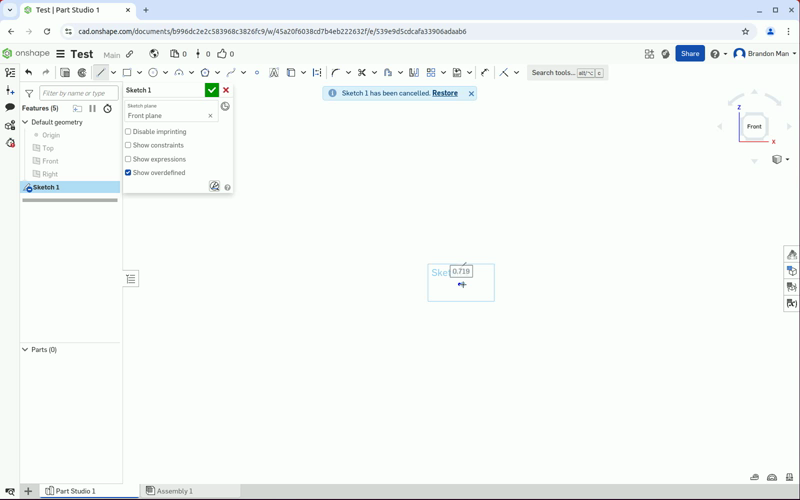
mouse_move(493, 283)
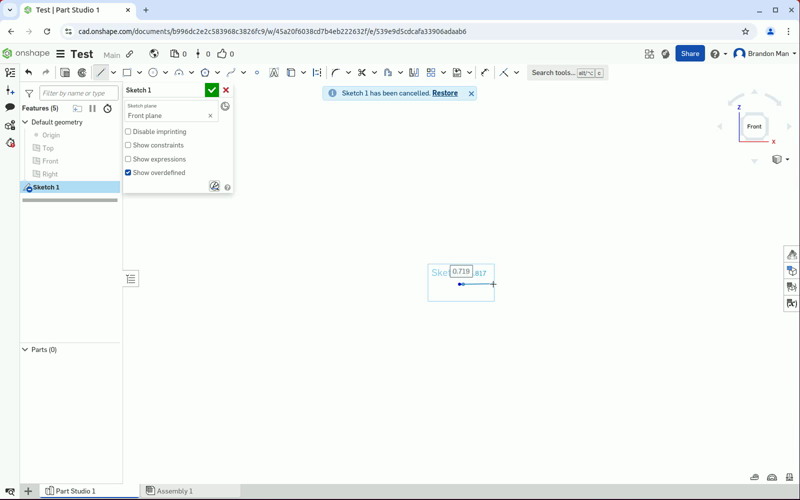
mouse_move(459, 283)
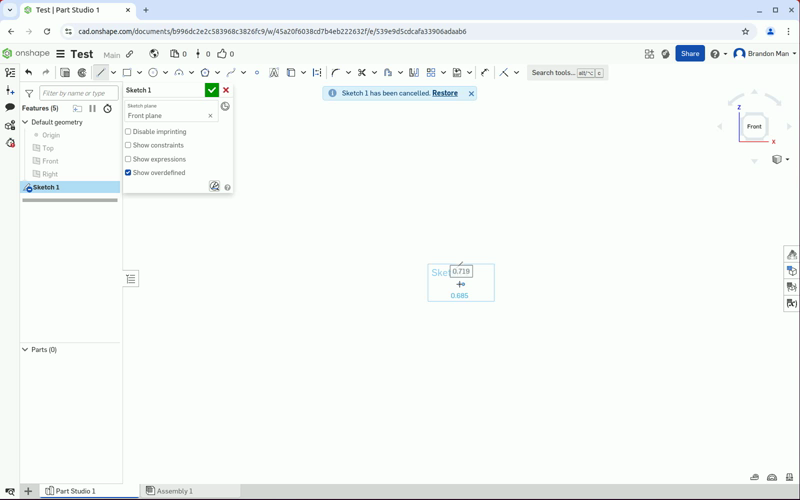
scroll(6)
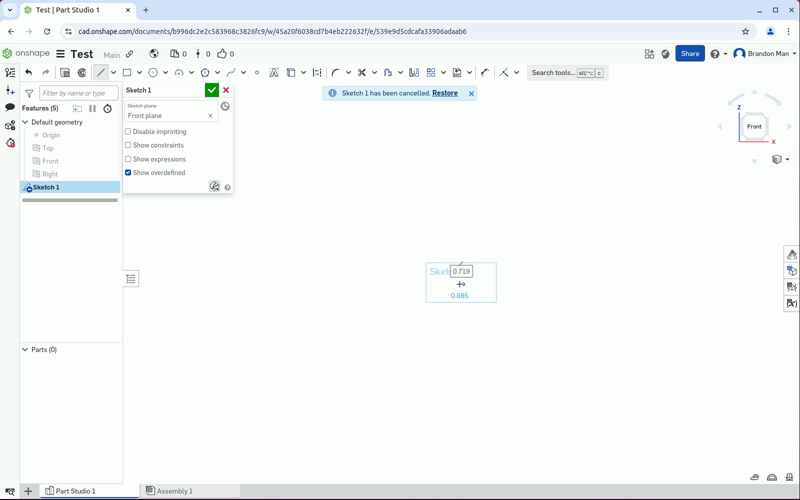
scroll(6)
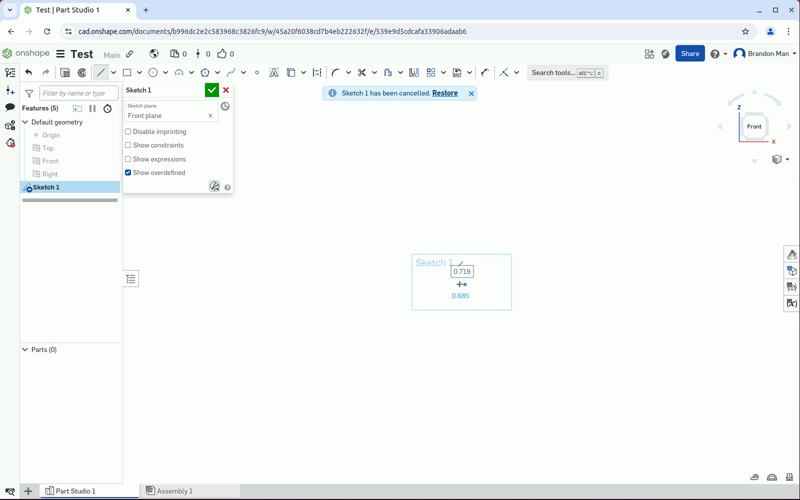
scroll(6)
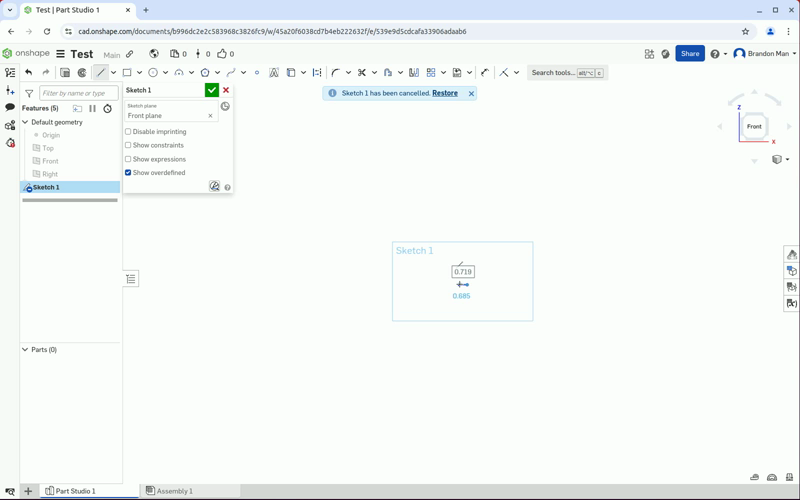
scroll(6)
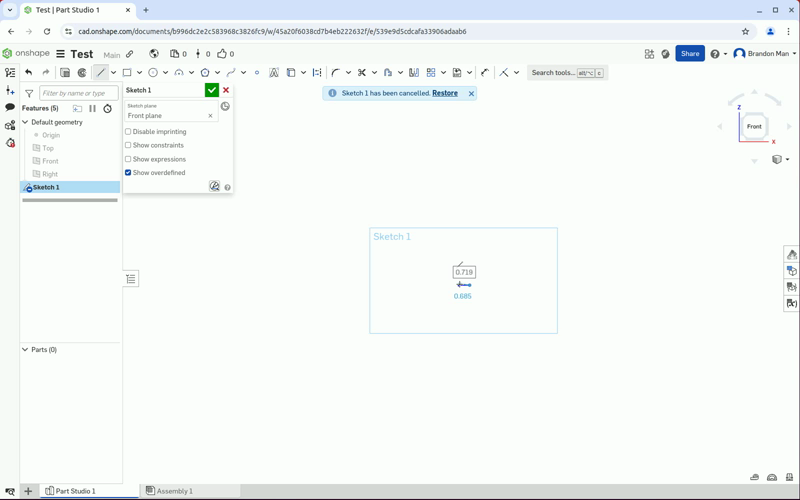
scroll(6)
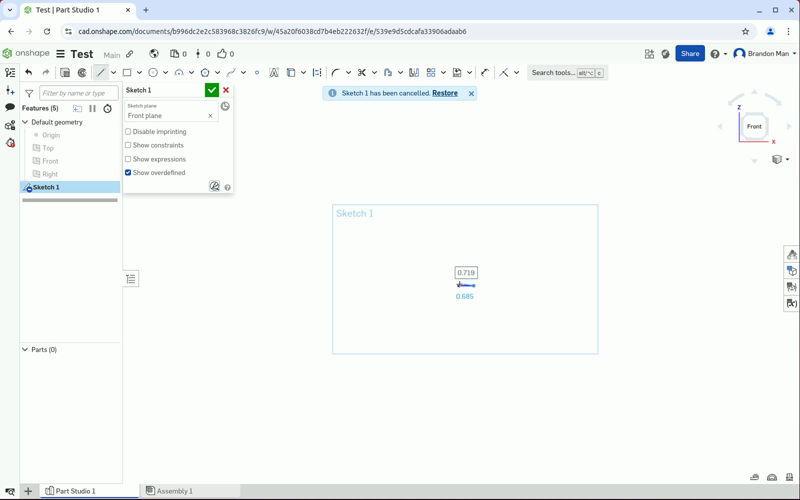
scroll(6)
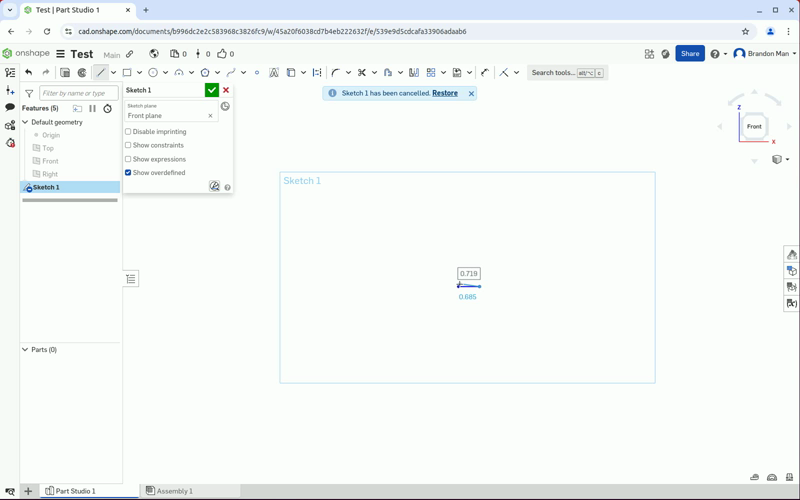
scroll(6)
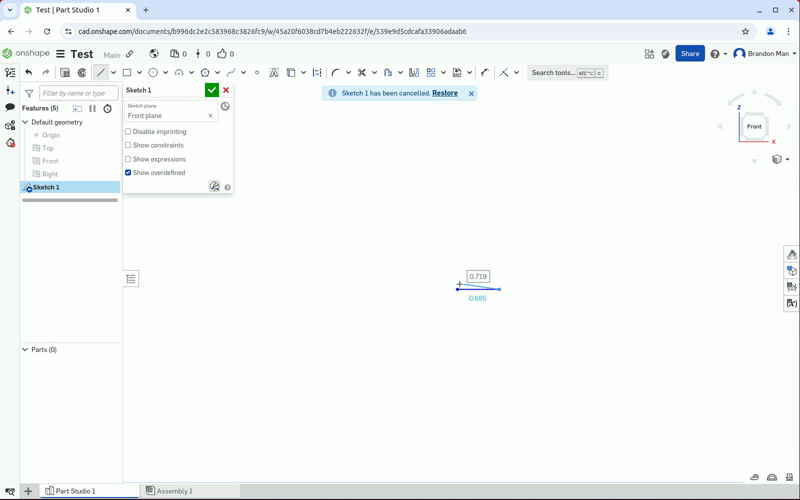
click(459, 283)
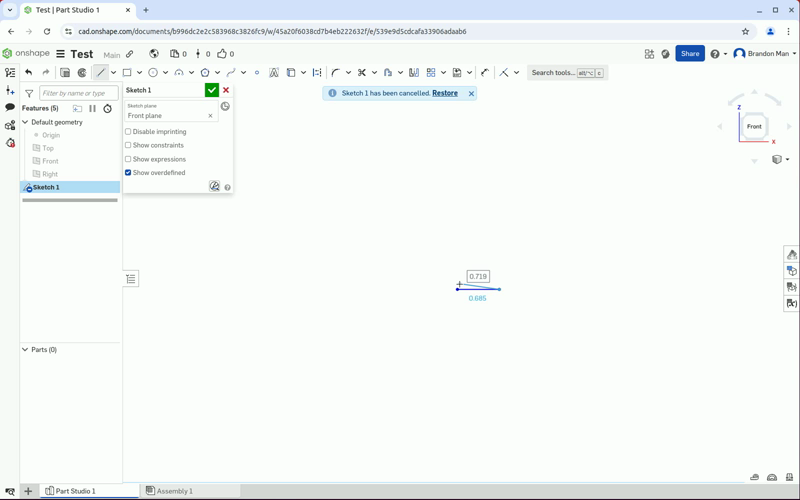
scroll(-6)
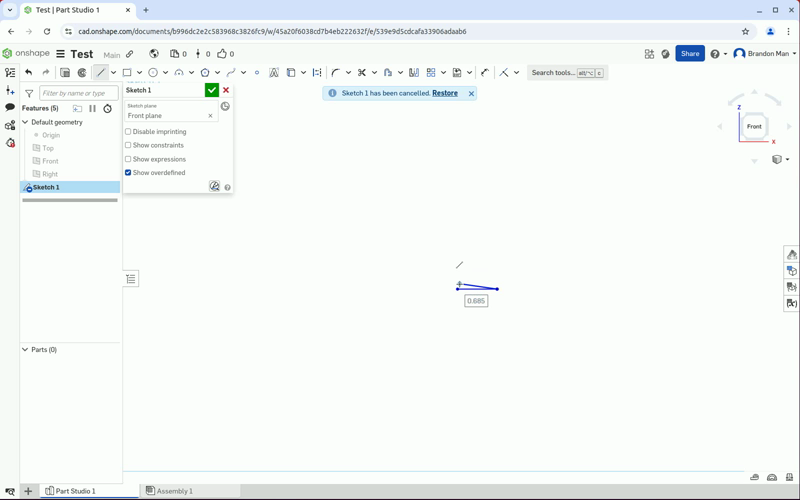
scroll(-6)
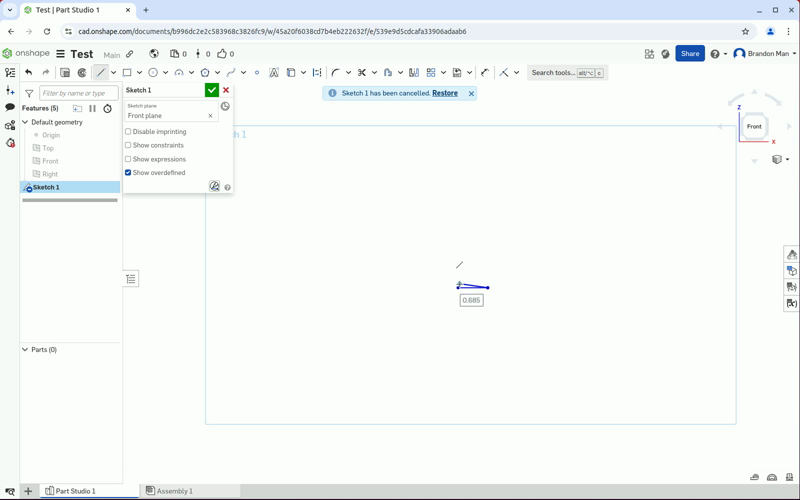
scroll(-6)
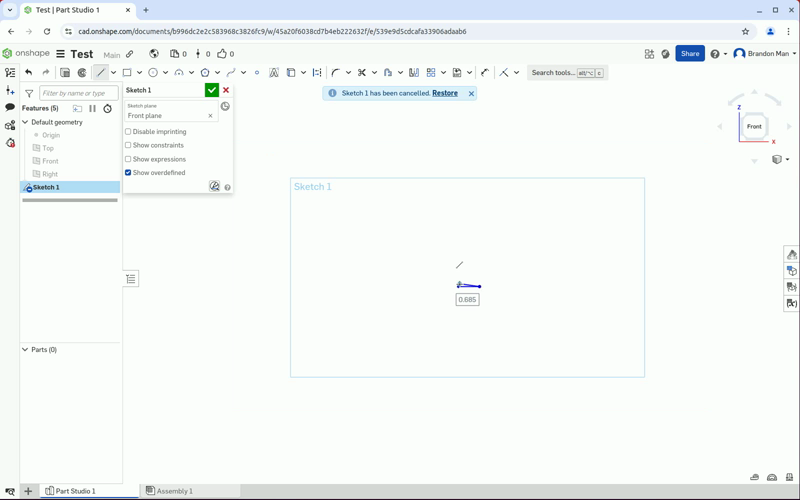
scroll(-6)
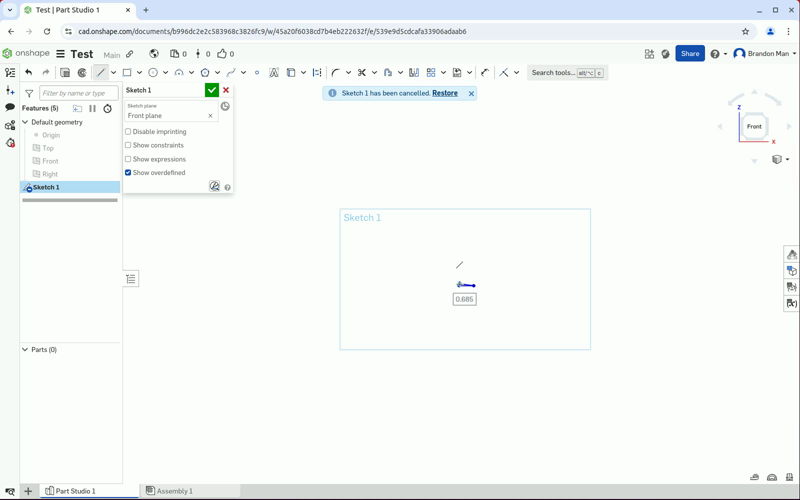
scroll(-6)
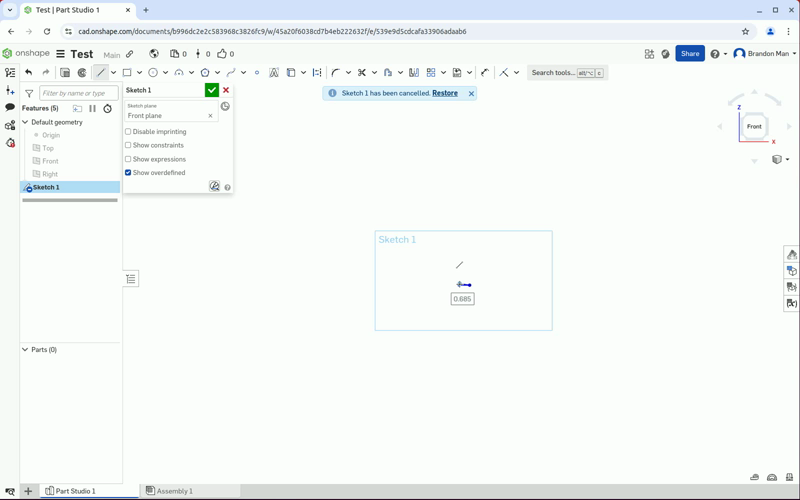
scroll(-6)
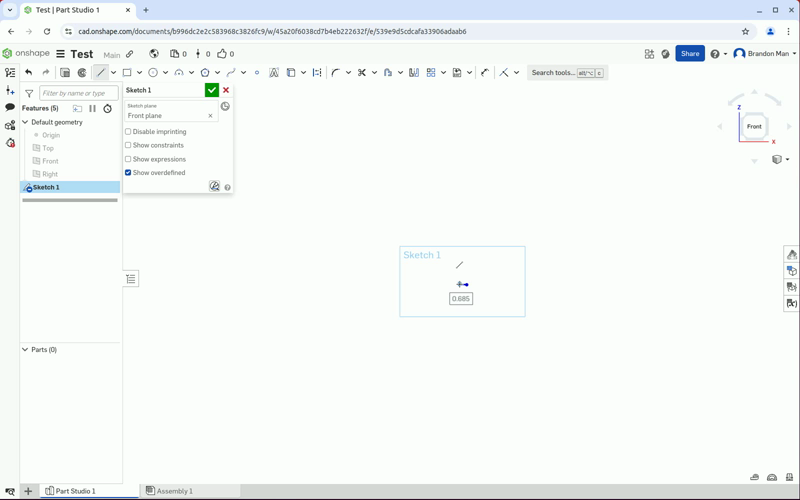
scroll(-6)
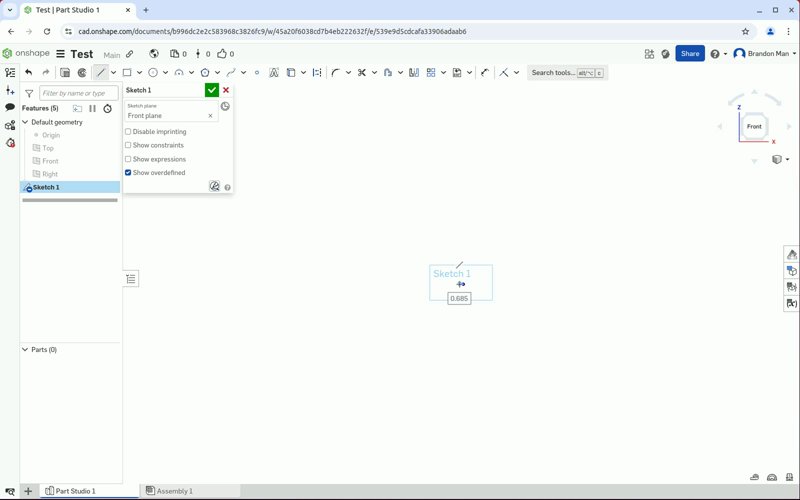
key_up(shift)
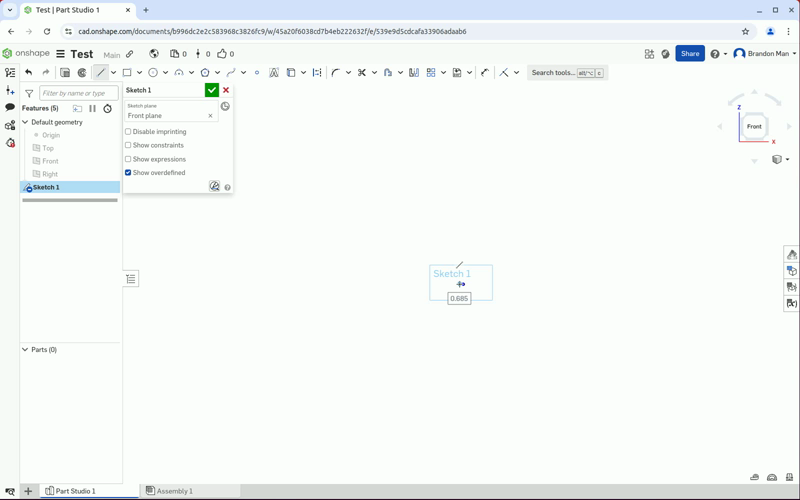
key_down(shift)
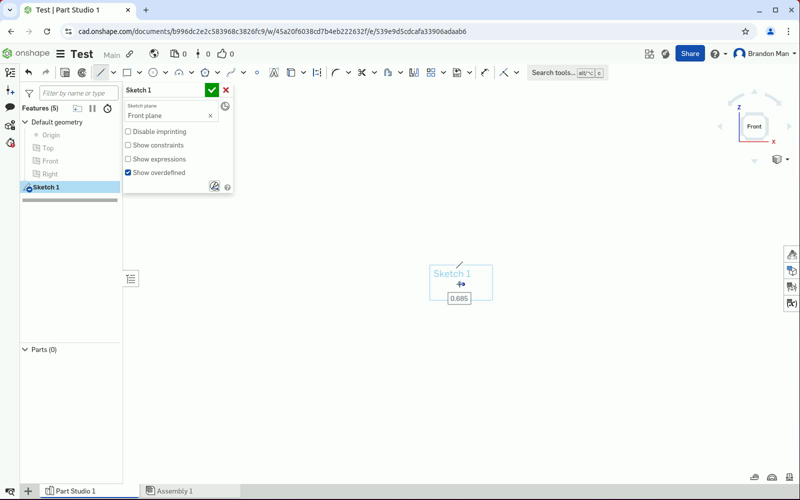
mouse_move(489, 283)
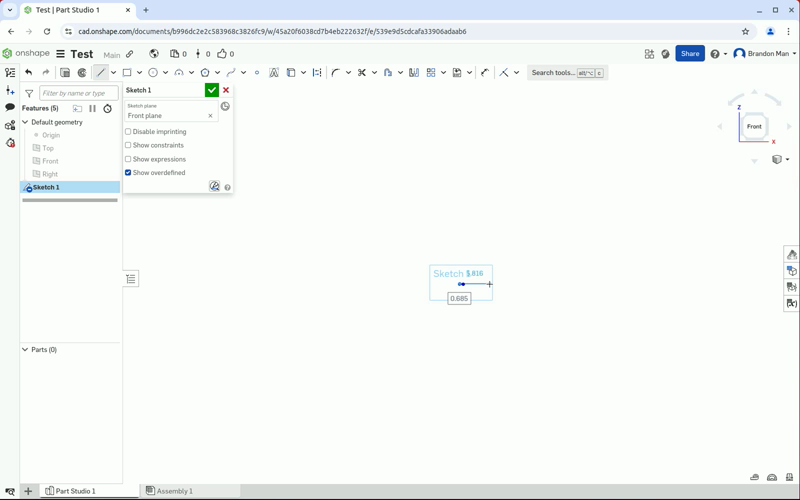
mouse_move(459, 280)
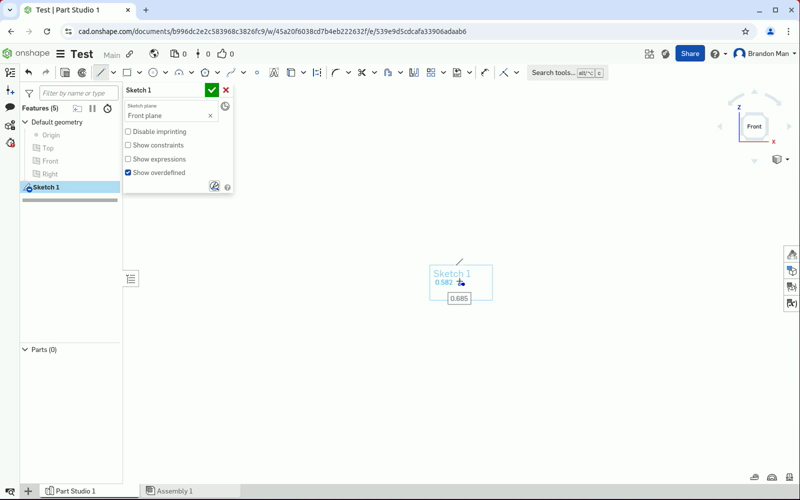
scroll(6)
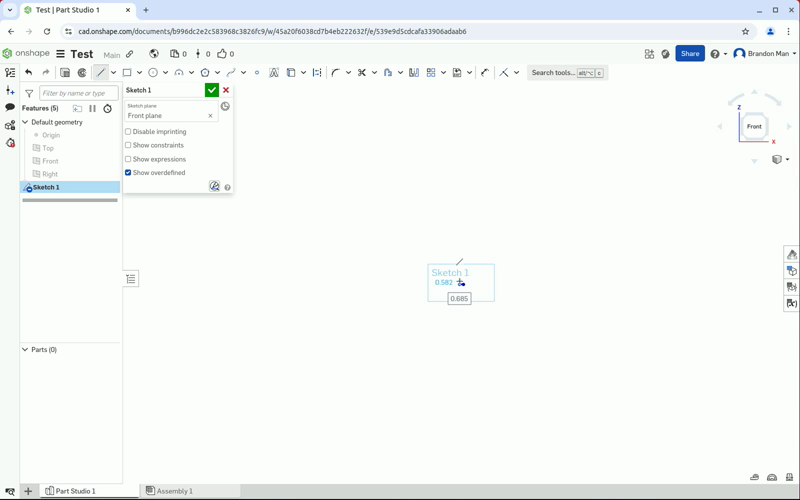
scroll(6)
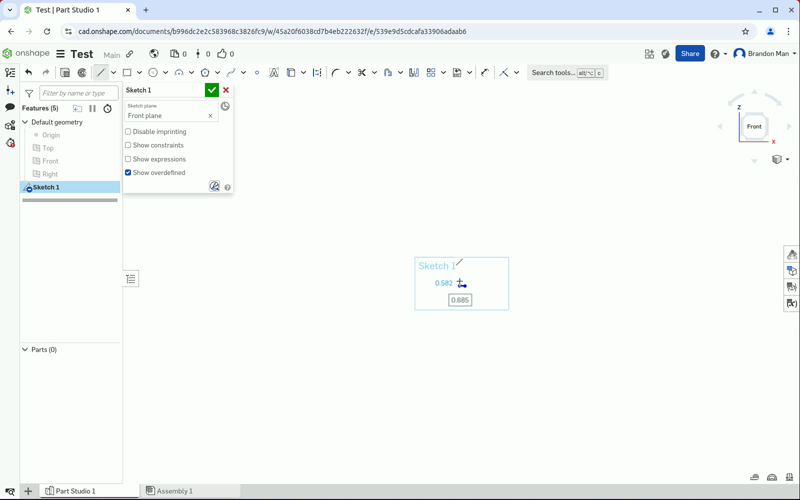
scroll(6)
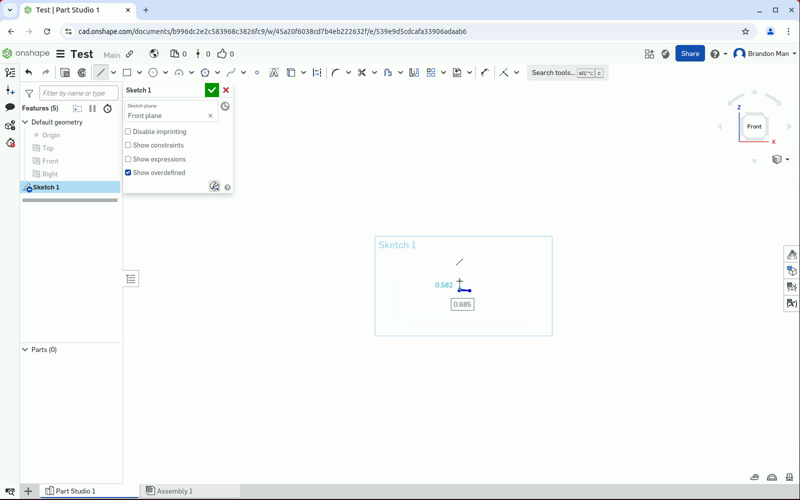
scroll(6)
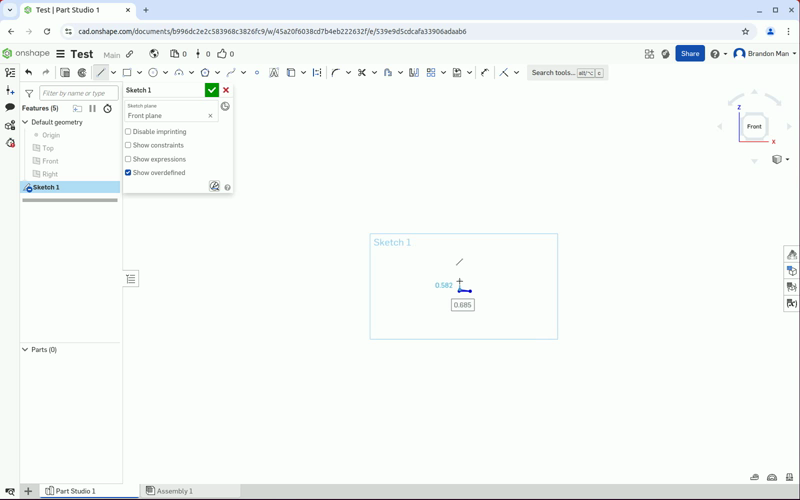
scroll(6)
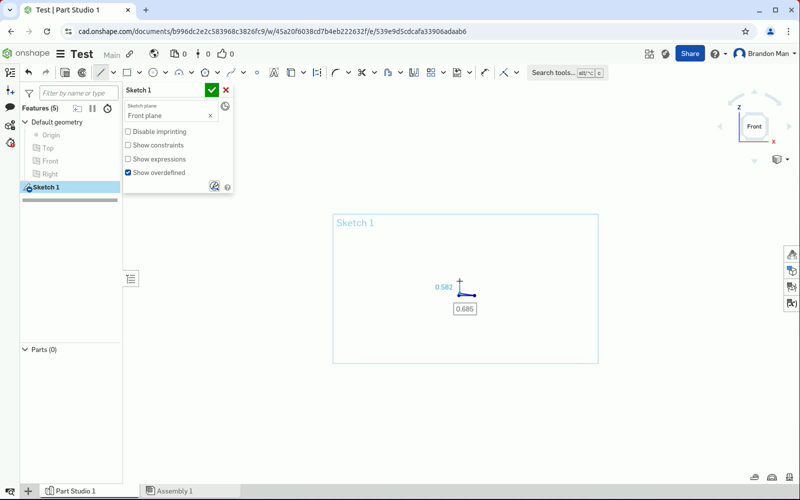
scroll(6)
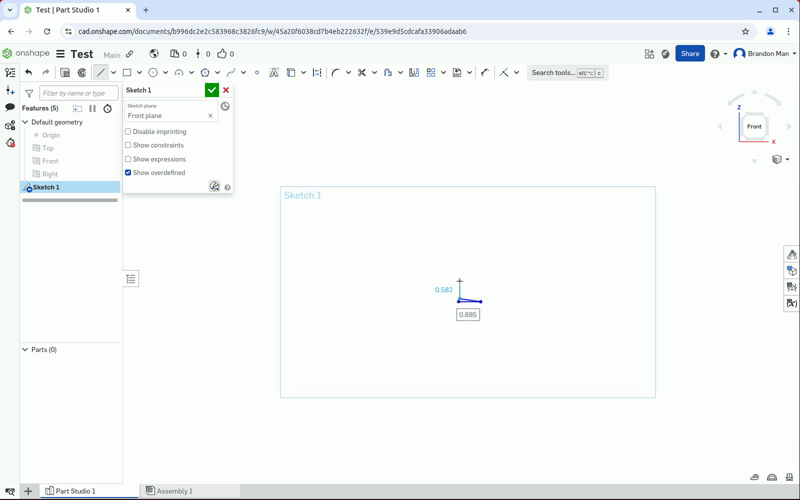
scroll(6)
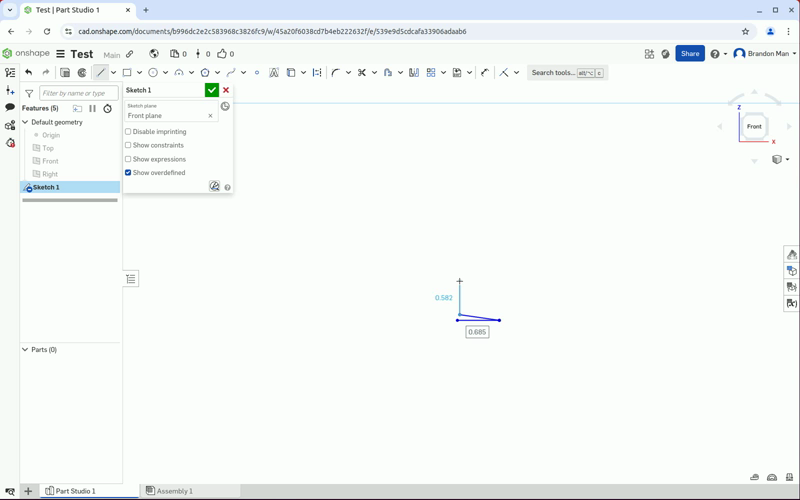
click(459, 280)
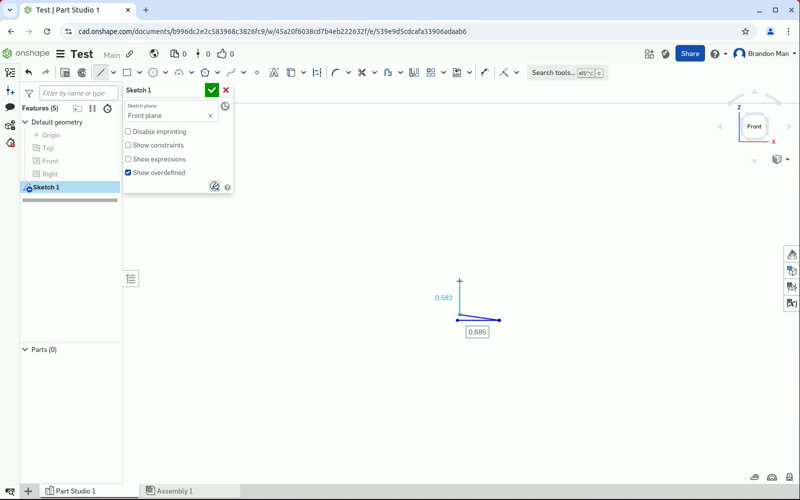
scroll(-6)
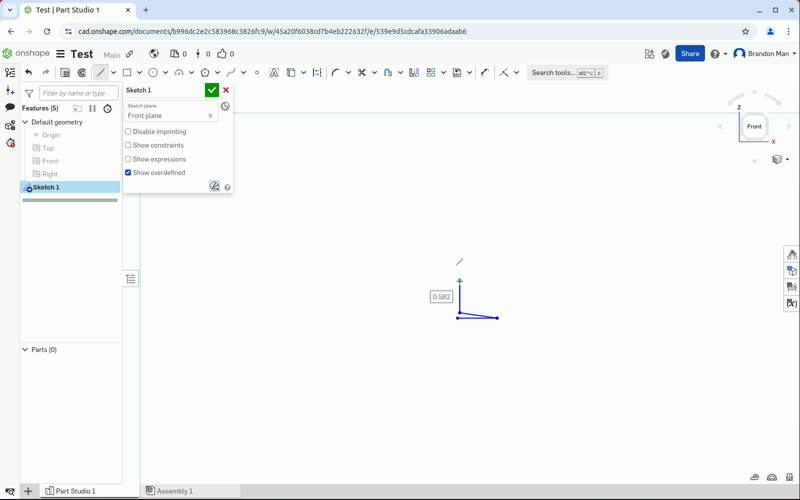
scroll(-6)
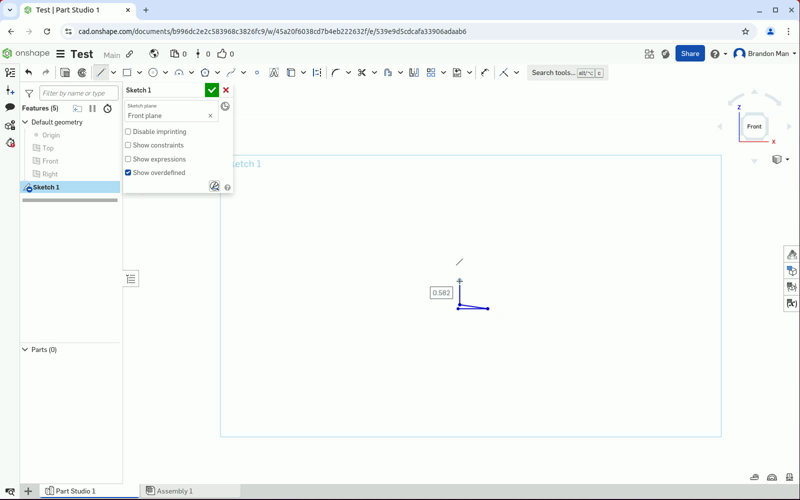
scroll(-6)
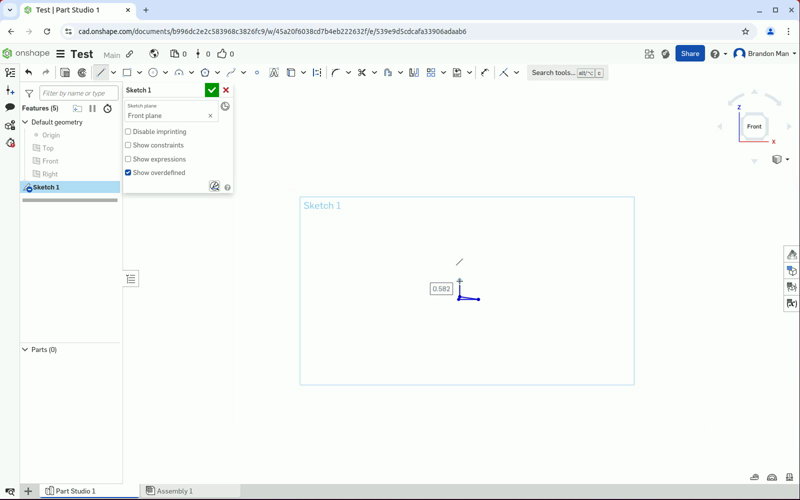
scroll(-6)
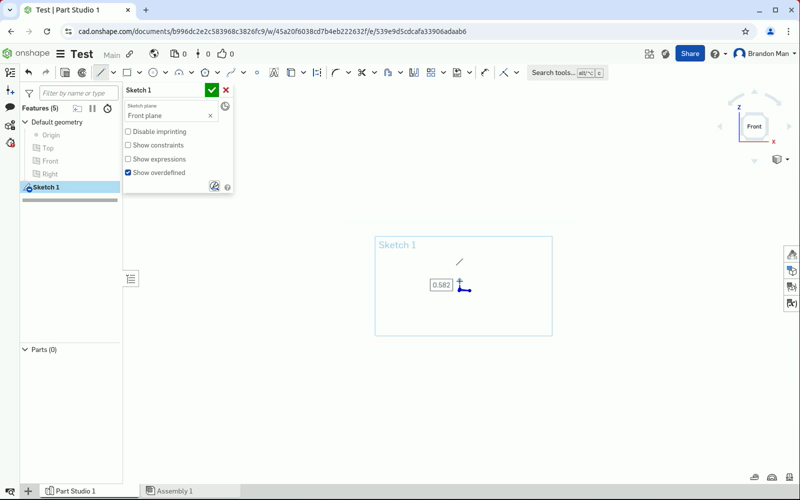
scroll(-6)
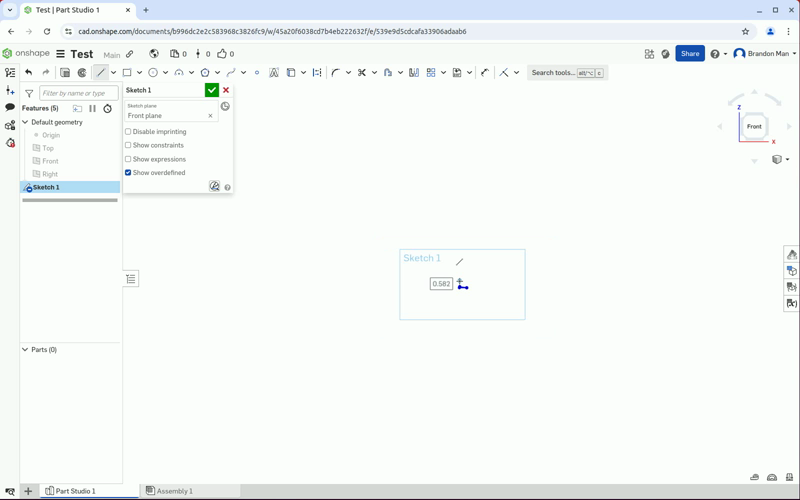
scroll(-6)
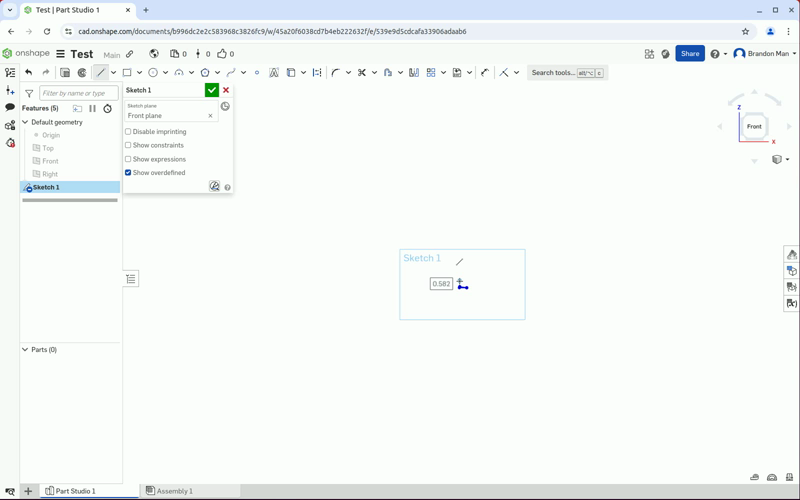
scroll(-6)
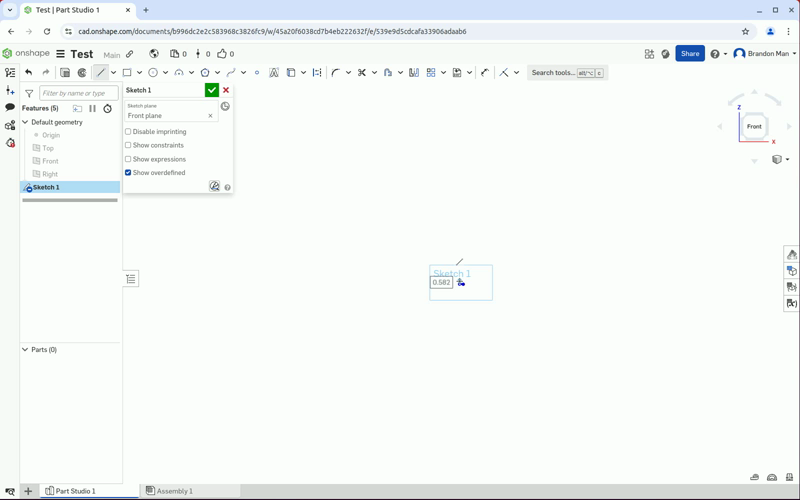
key_up(shift)
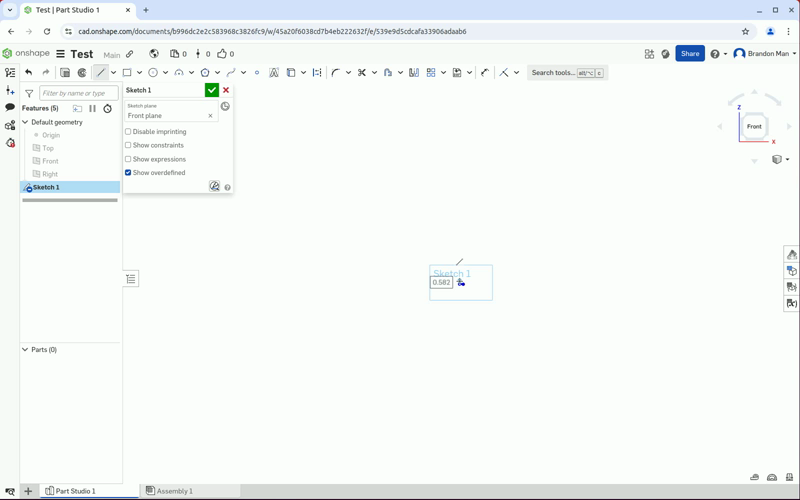
key_down(shift)
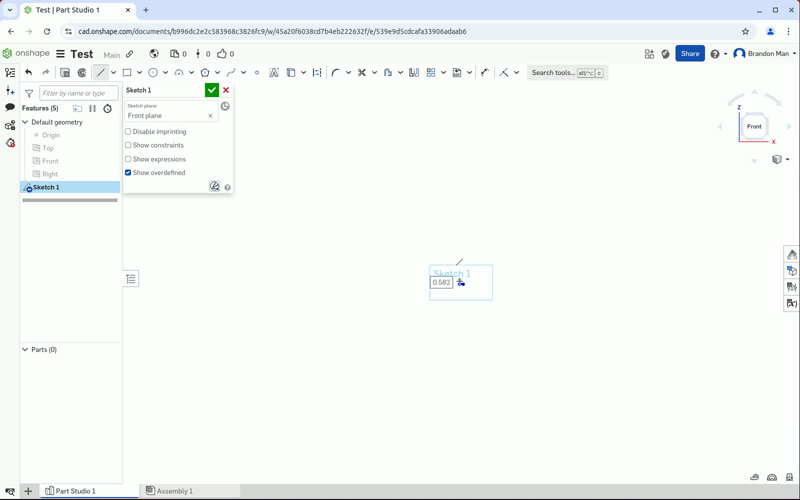
key_up(shift)
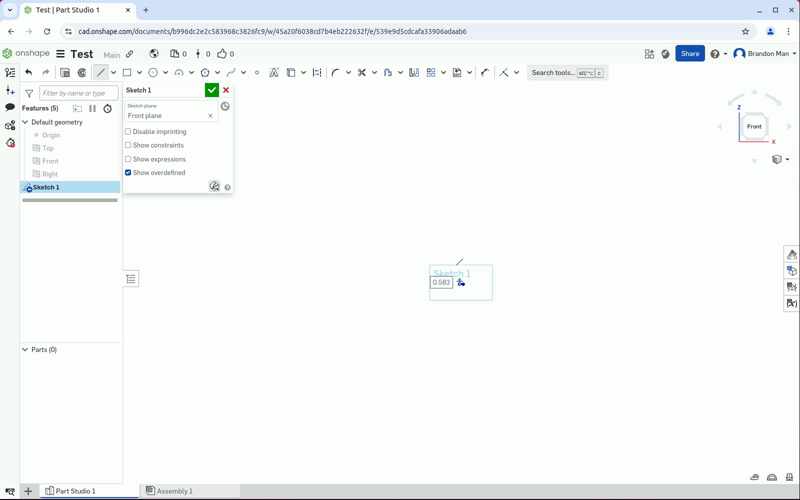
mouse_move(489, 280)
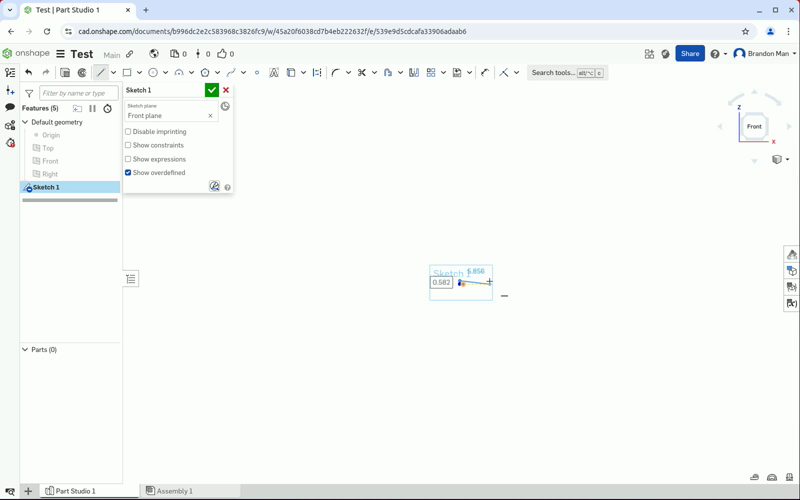
key_down(shift)
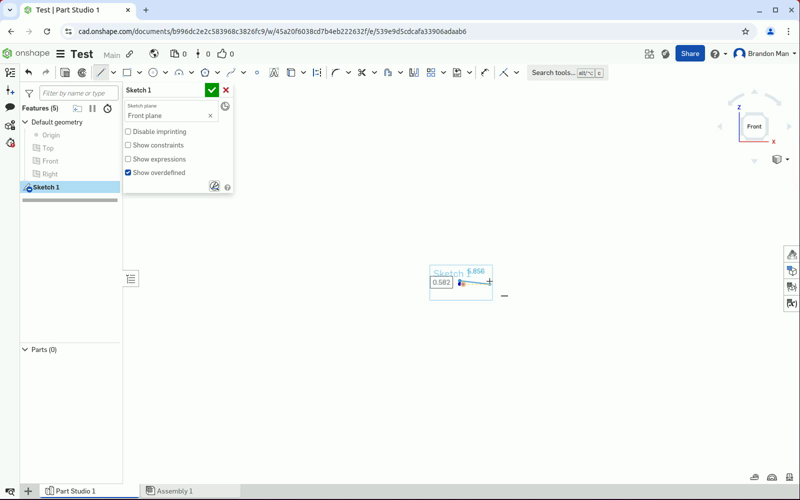
mouse_move(459, 284)
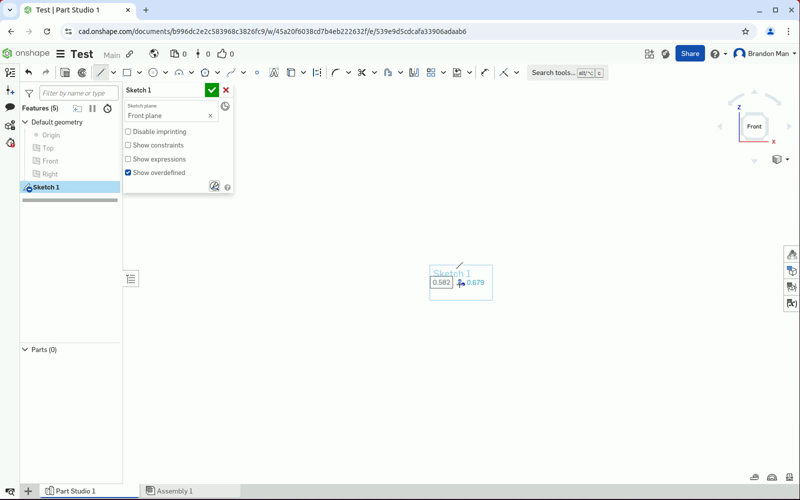
scroll(6)
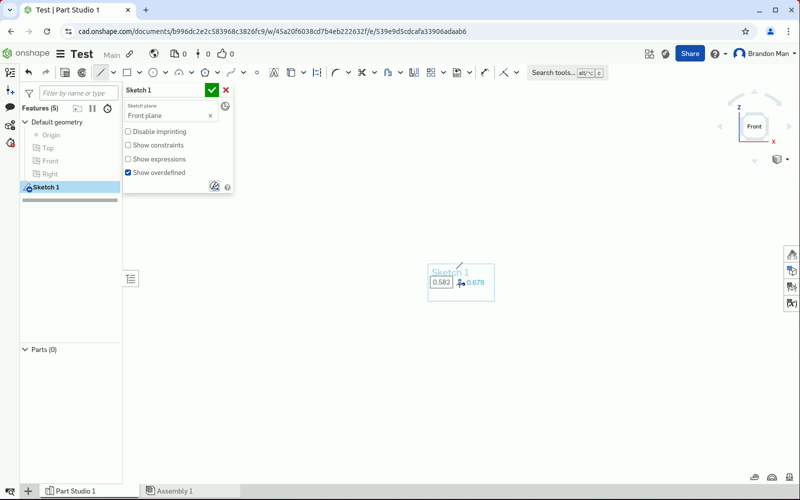
scroll(6)
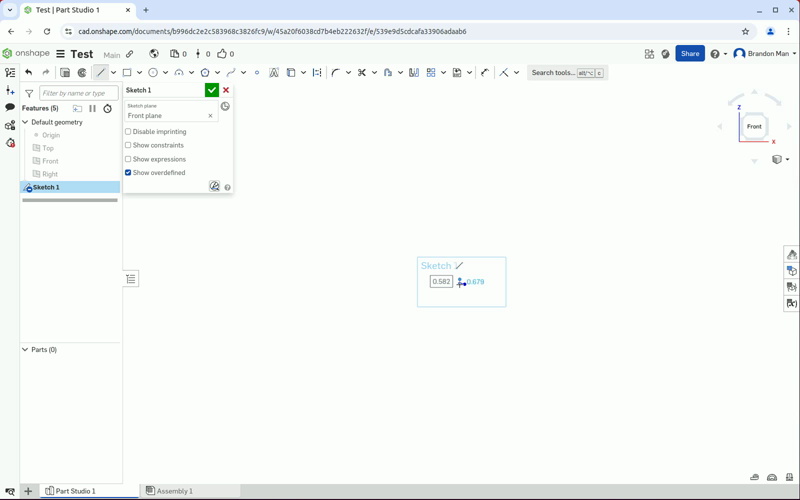
scroll(6)
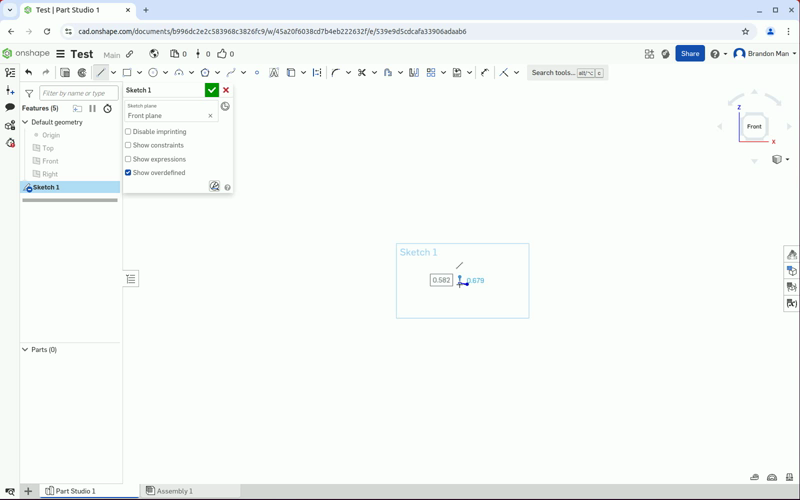
scroll(6)
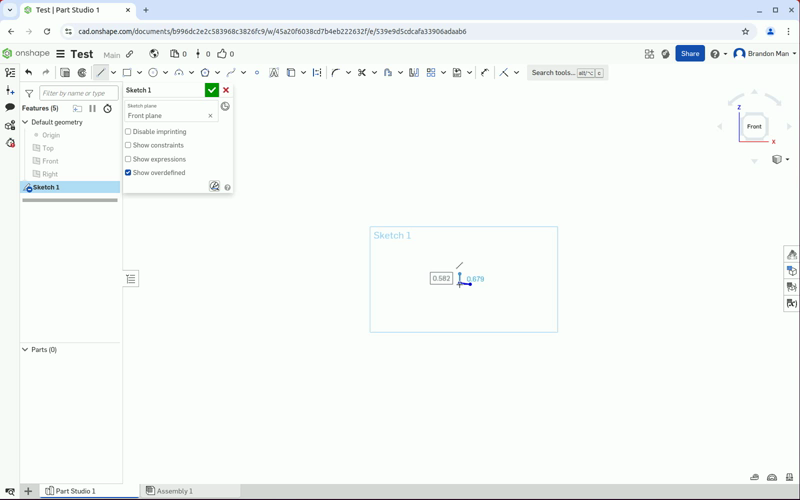
scroll(6)
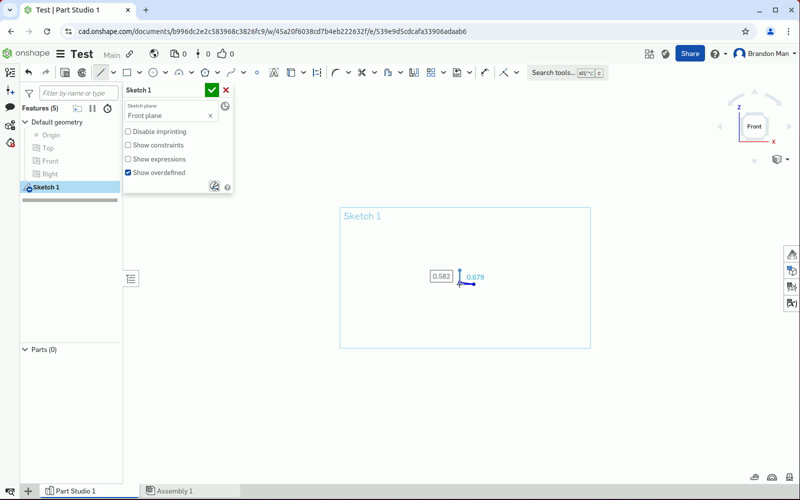
scroll(6)
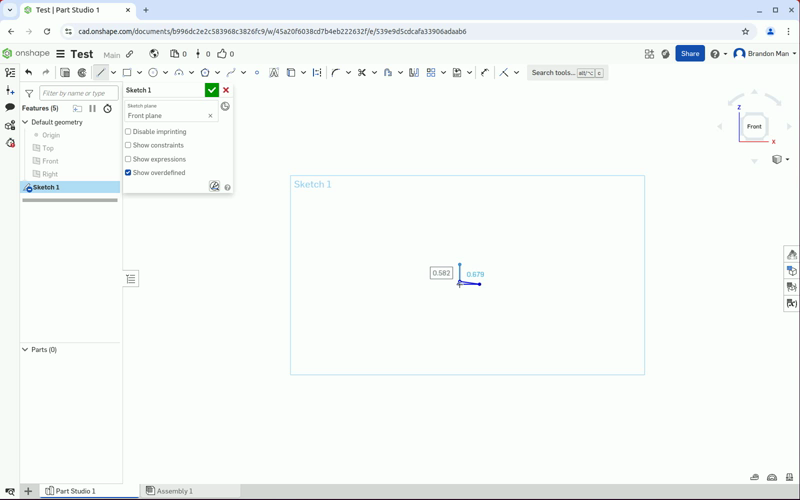
scroll(6)
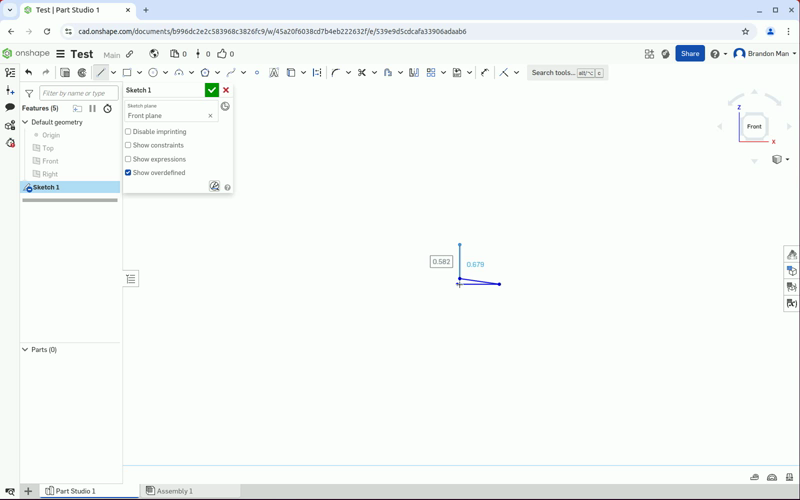
key_up(shift)
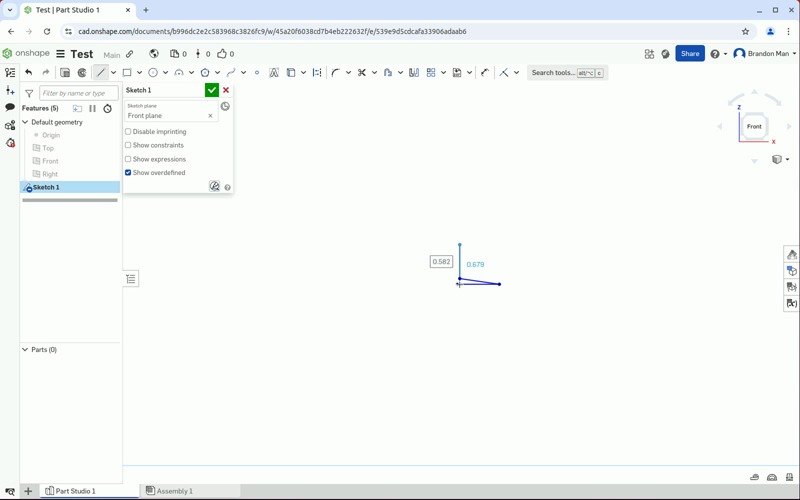
click(459, 284)
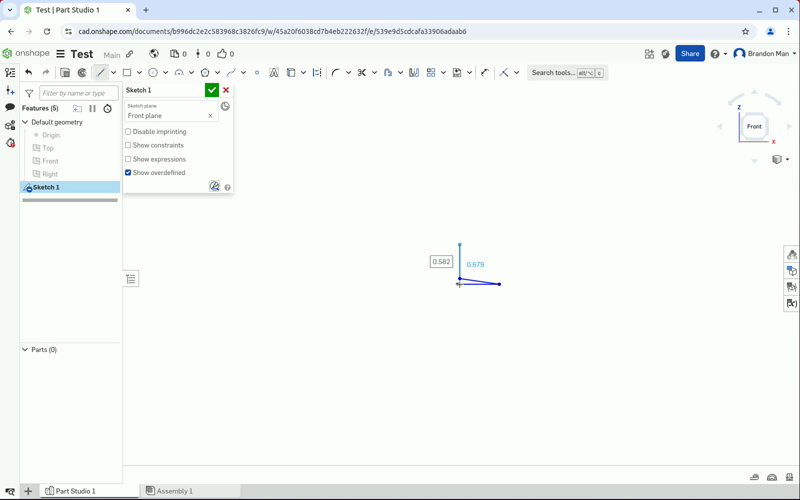
scroll(-6)
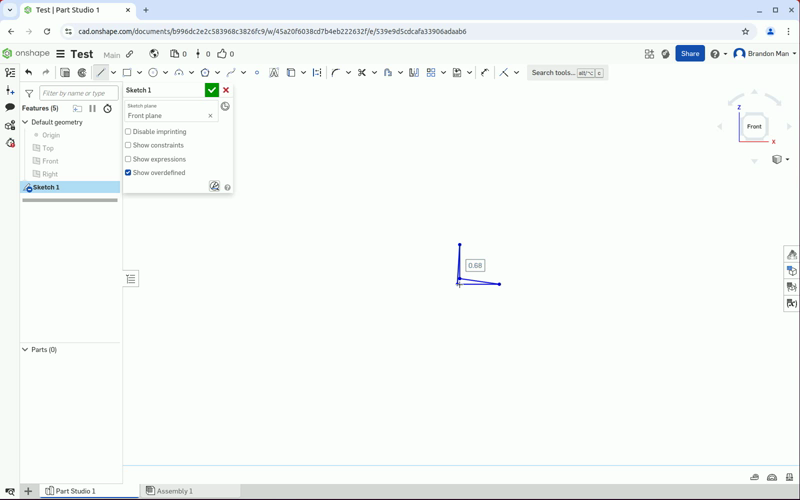
scroll(-6)
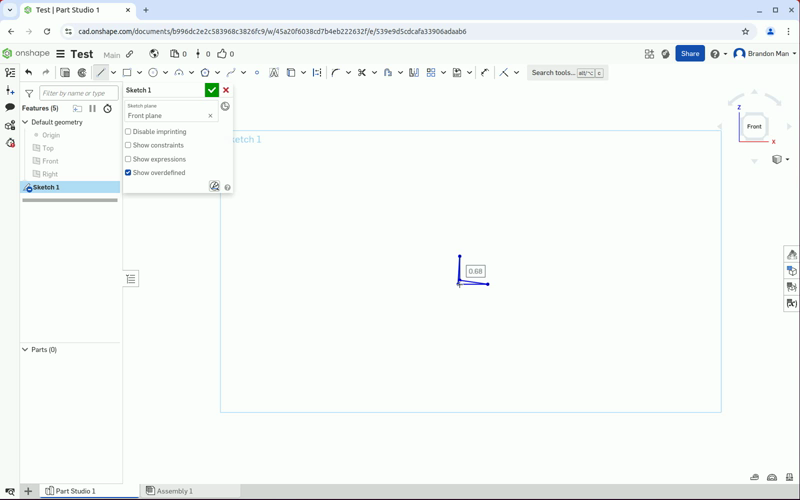
scroll(-6)
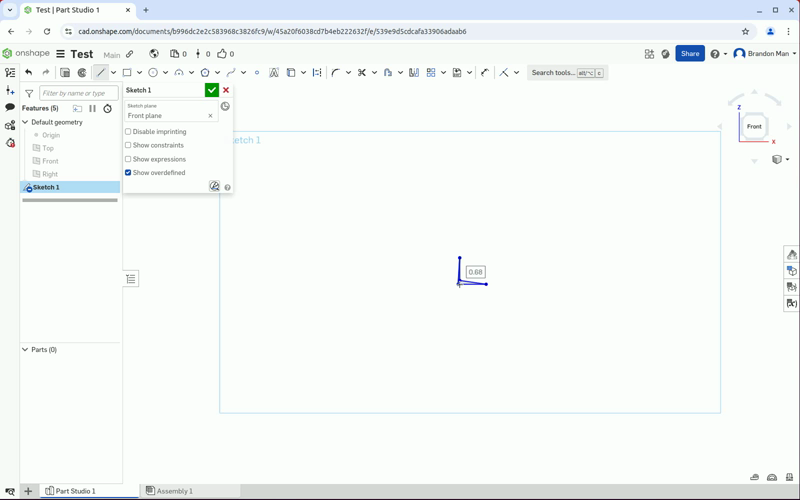
scroll(-6)
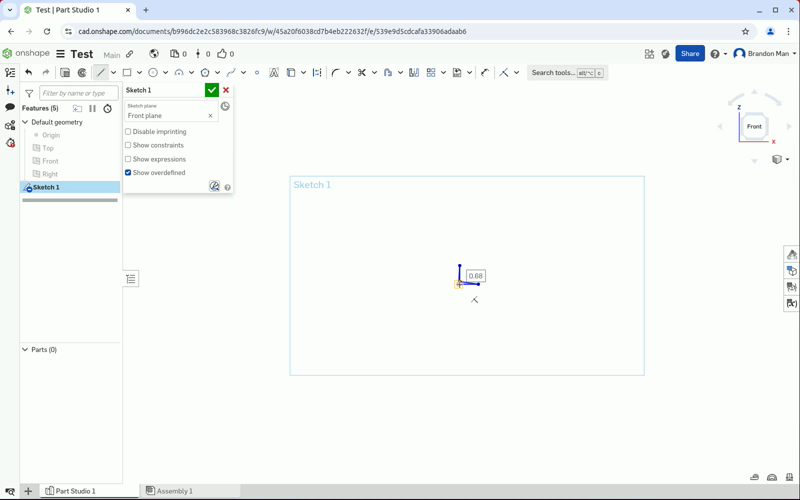
scroll(-6)
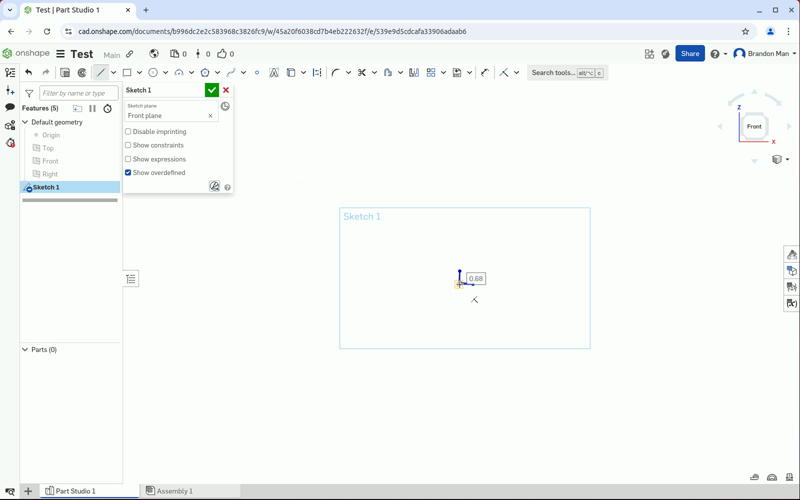
scroll(-6)
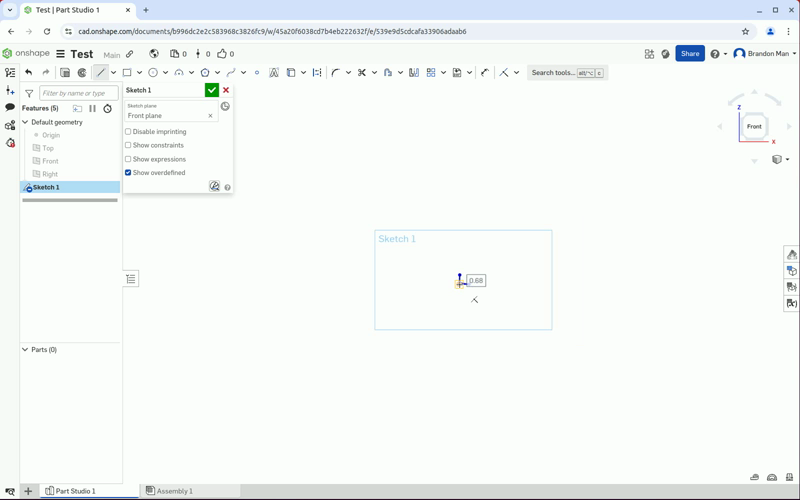
scroll(-6)
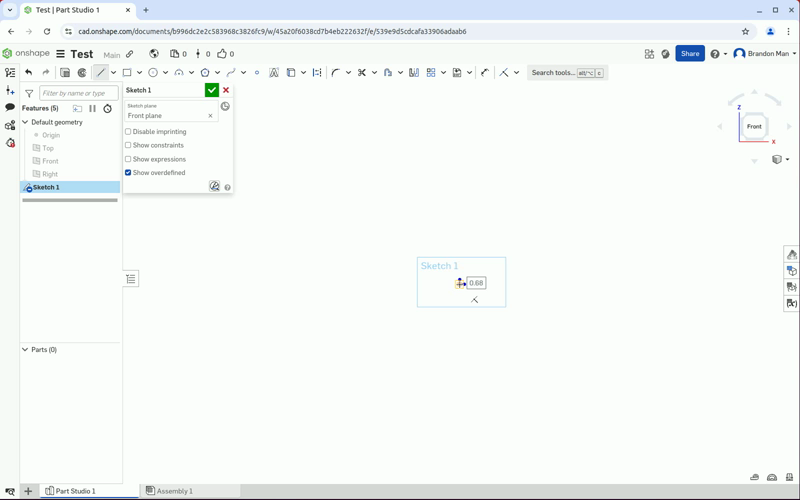
key(esc)
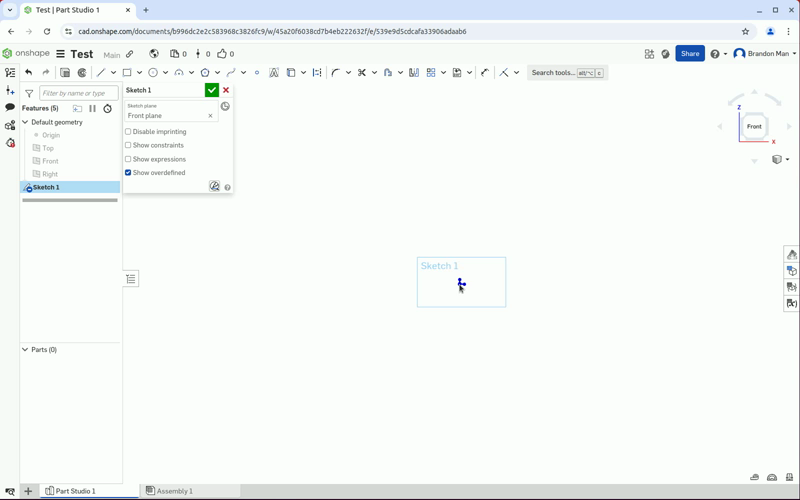
mouse_move(459, 282)
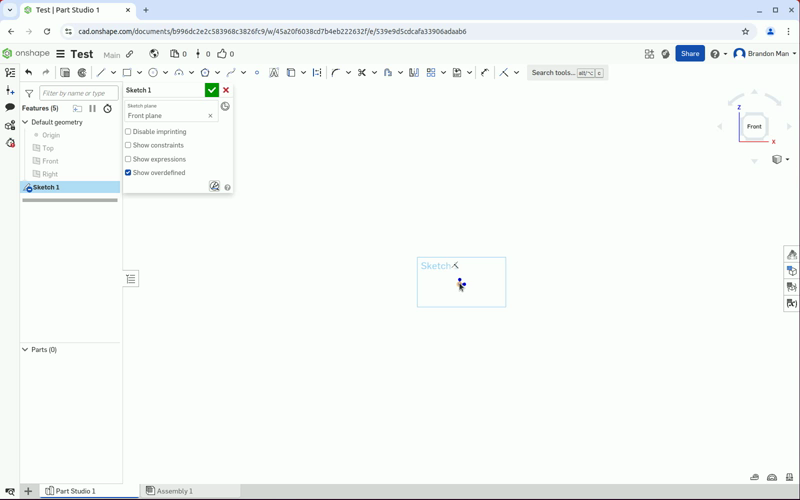
scroll(6)
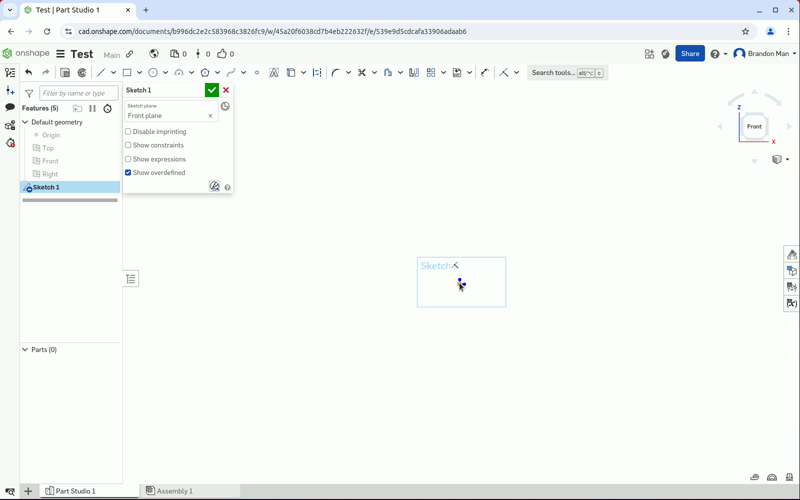
scroll(6)
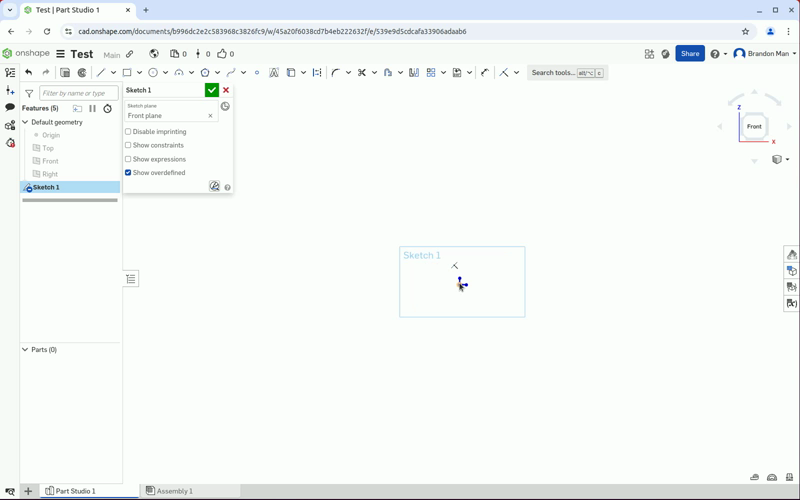
scroll(6)
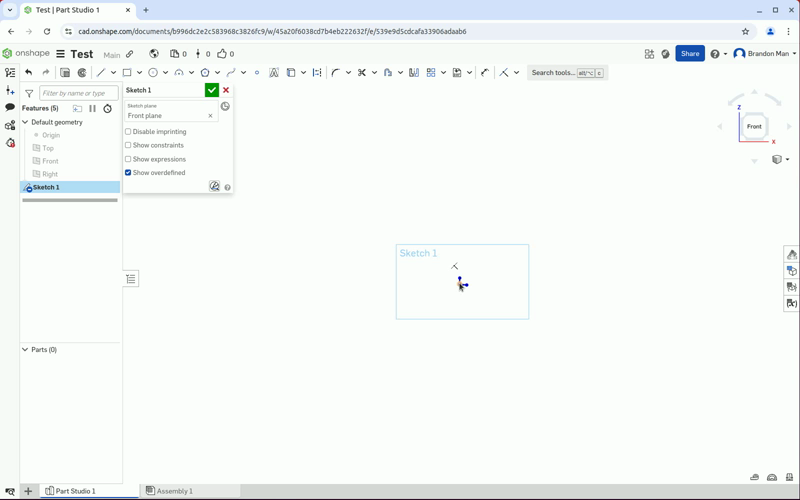
scroll(6)
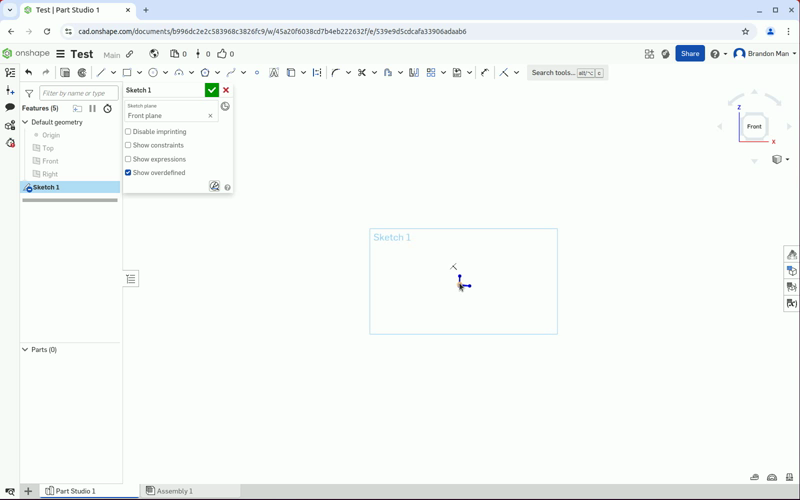
scroll(6)
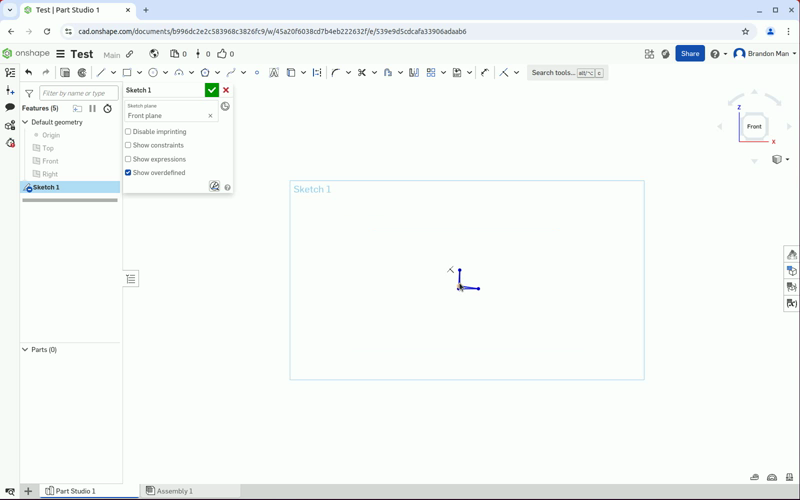
scroll(6)
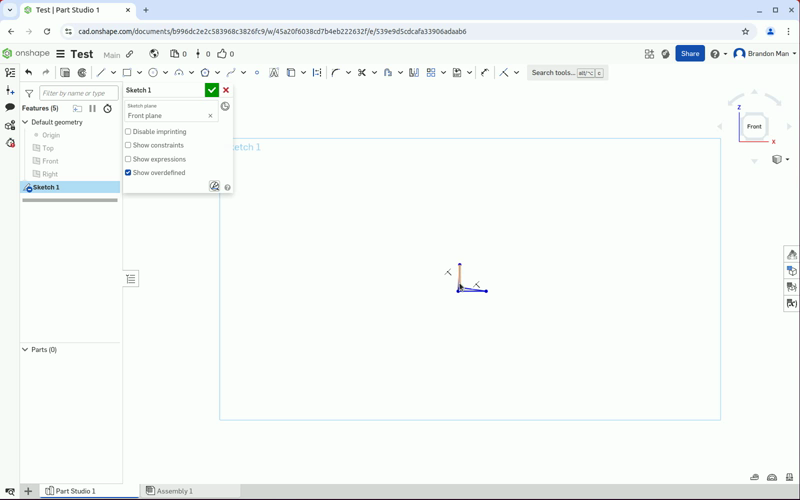
scroll(6)
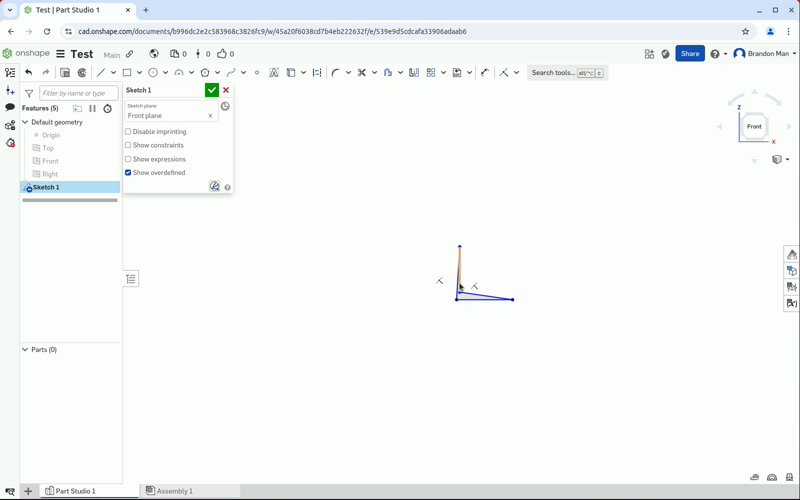
click(459, 282)
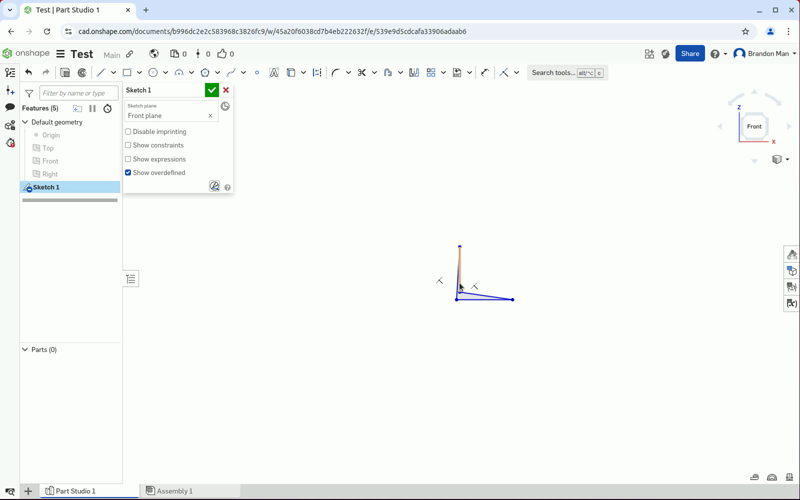
scroll(-6)
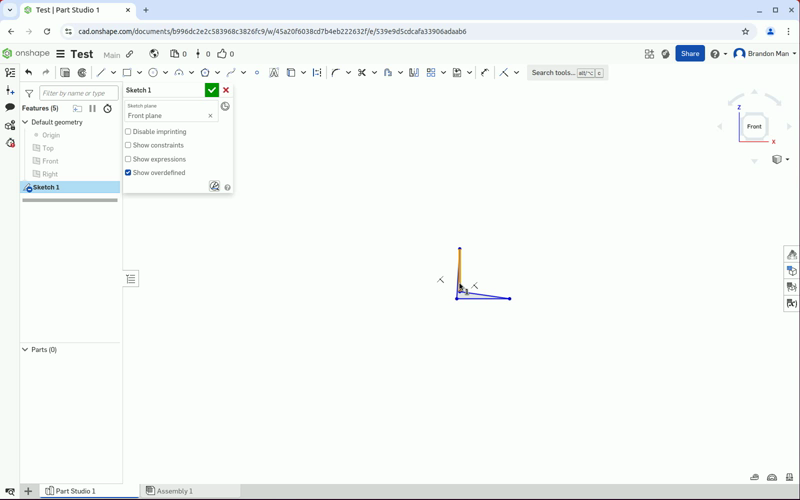
scroll(-6)
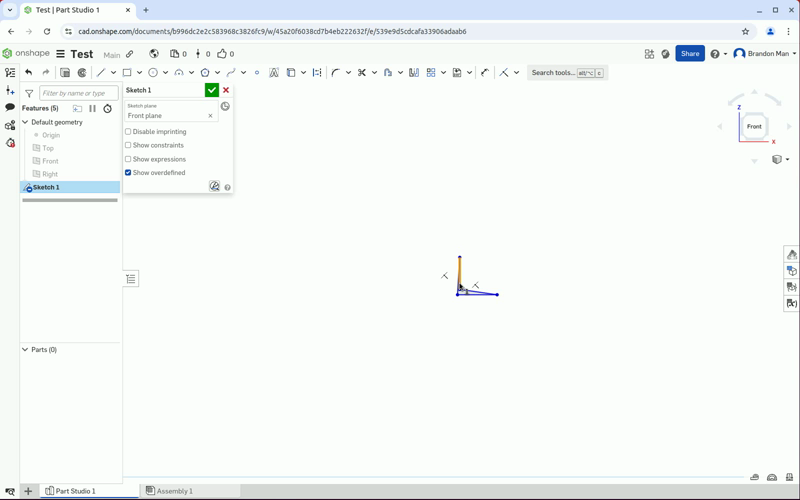
scroll(-6)
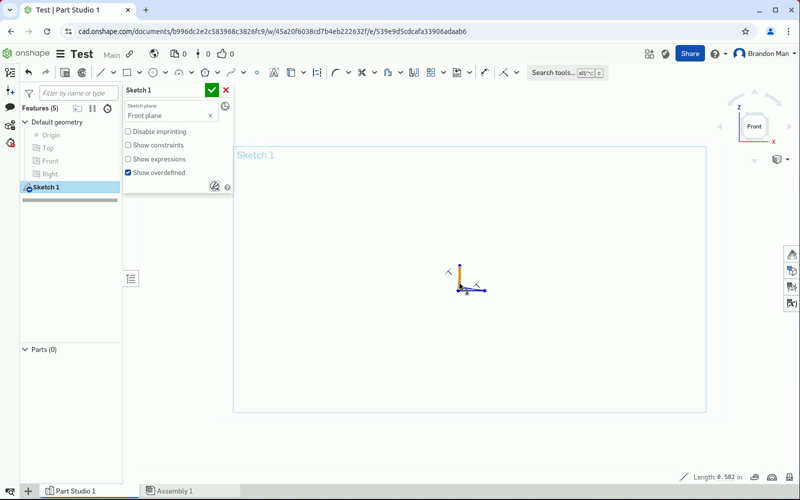
scroll(-6)
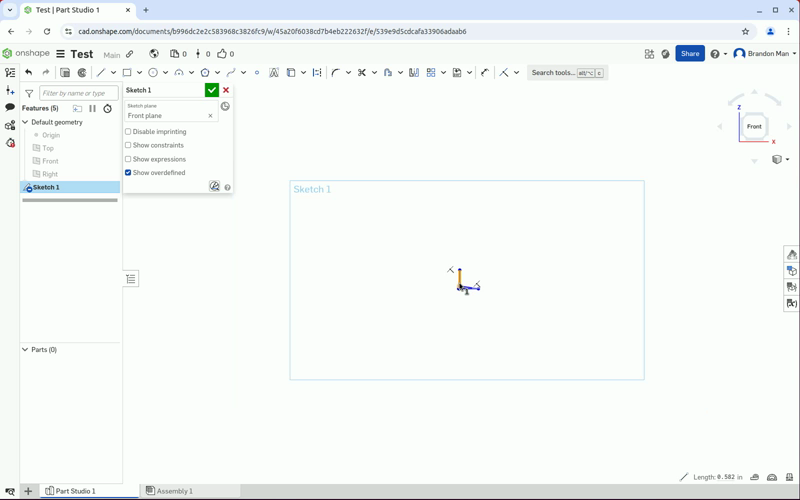
scroll(-6)
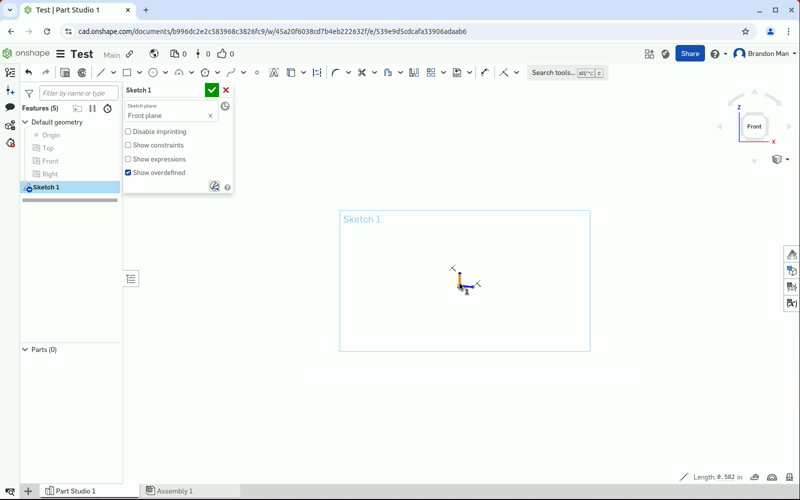
scroll(-6)
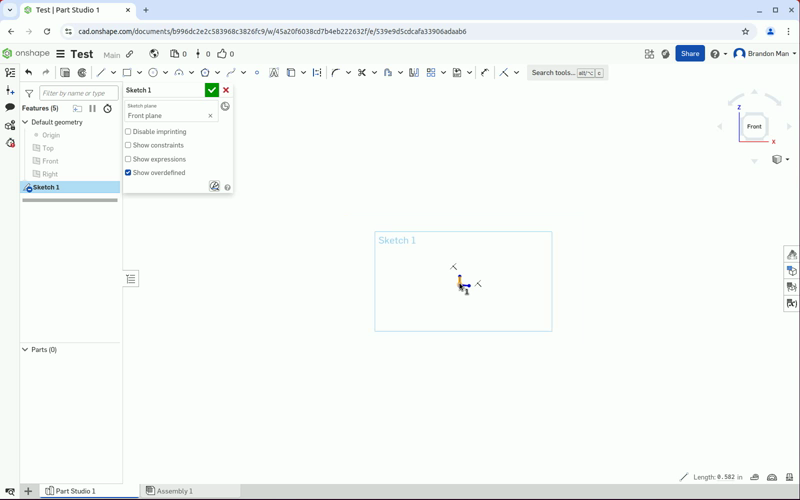
scroll(-6)
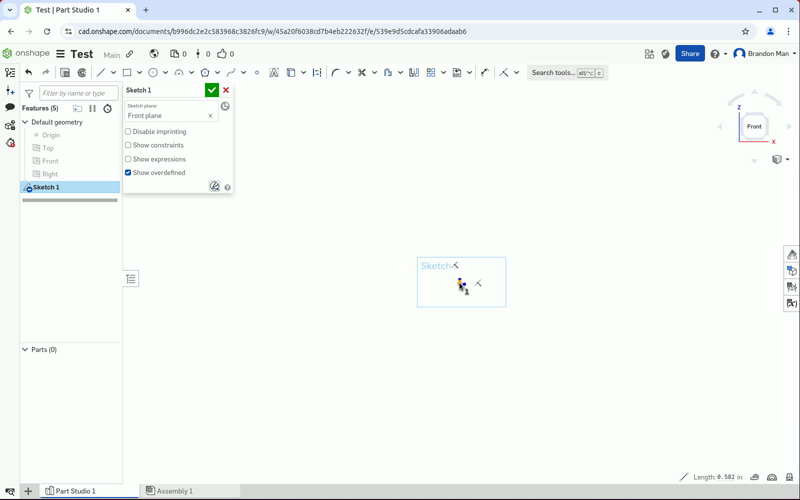
mouse_move(73, 352)
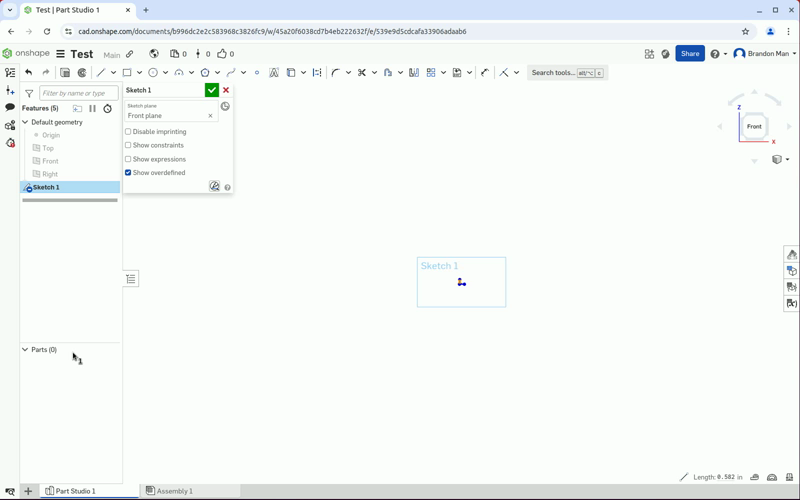
key(shift+y)
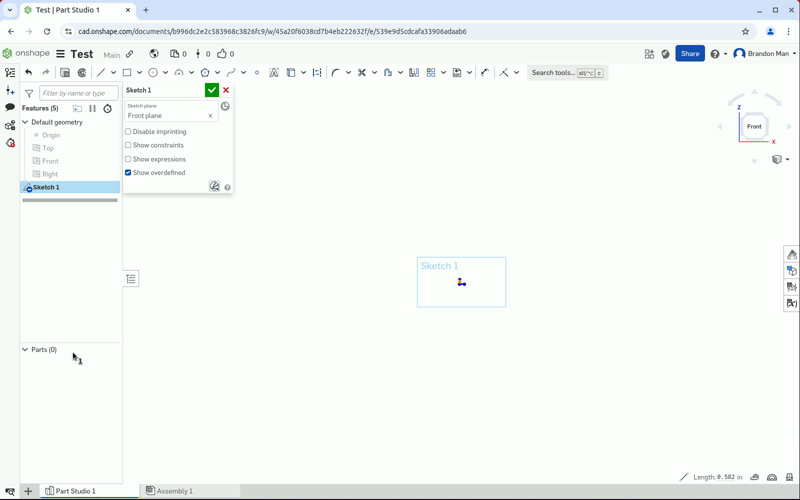
key(shift+e)
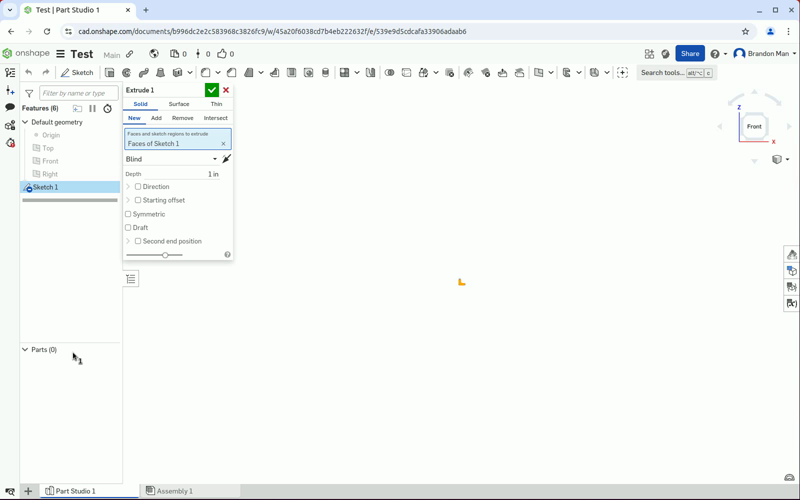
mouse_move(143, 106)
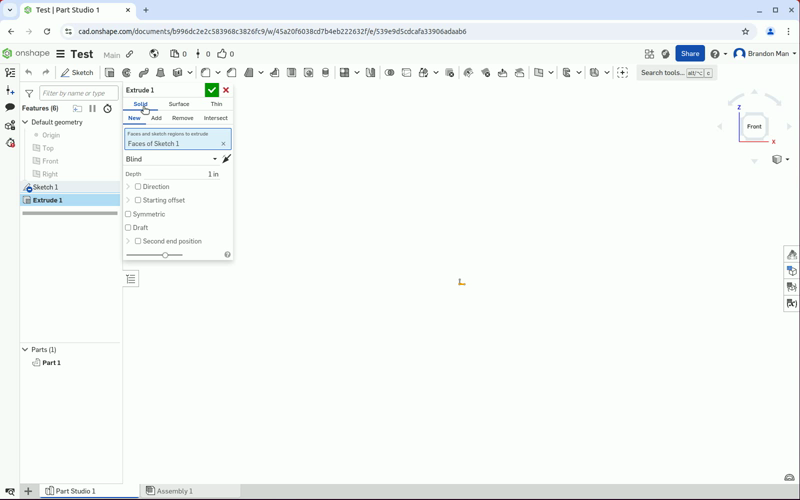
click(143, 106)
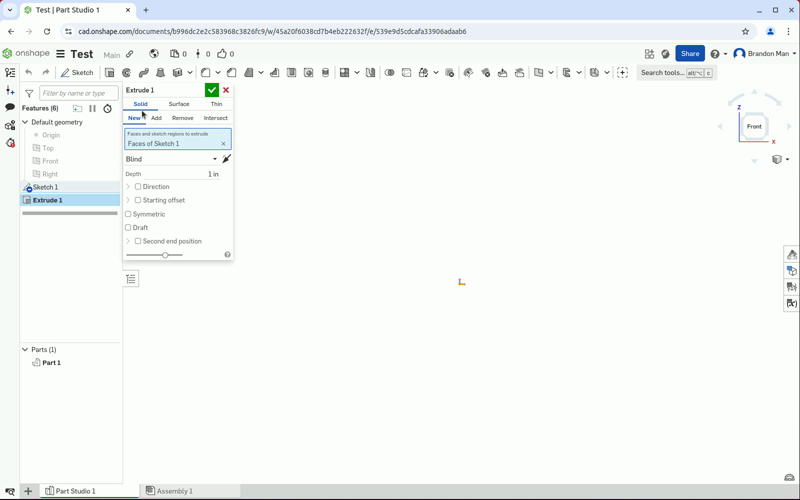
mouse_move(137, 120)
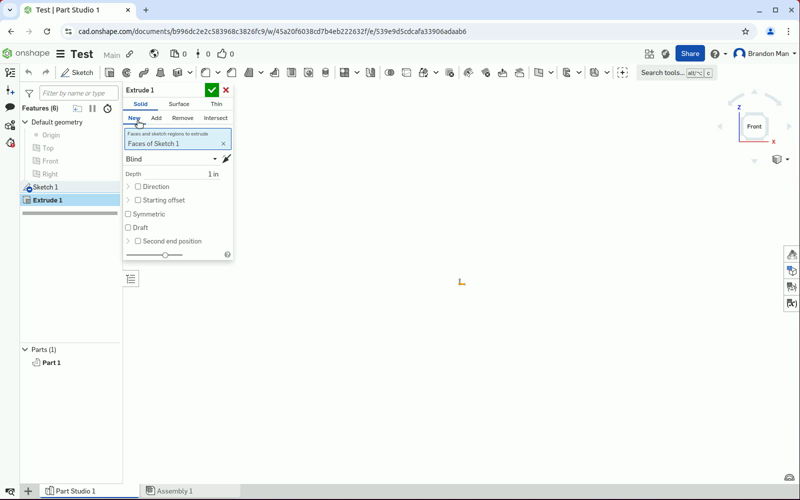
click(137, 120)
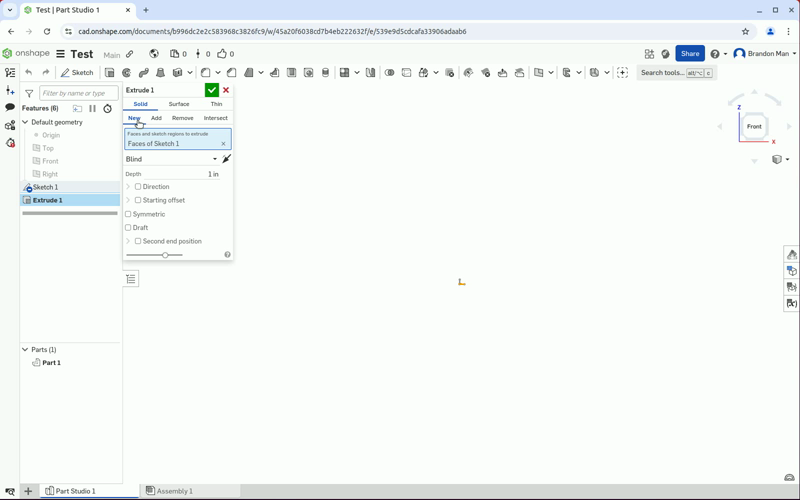
key(tab, 4)
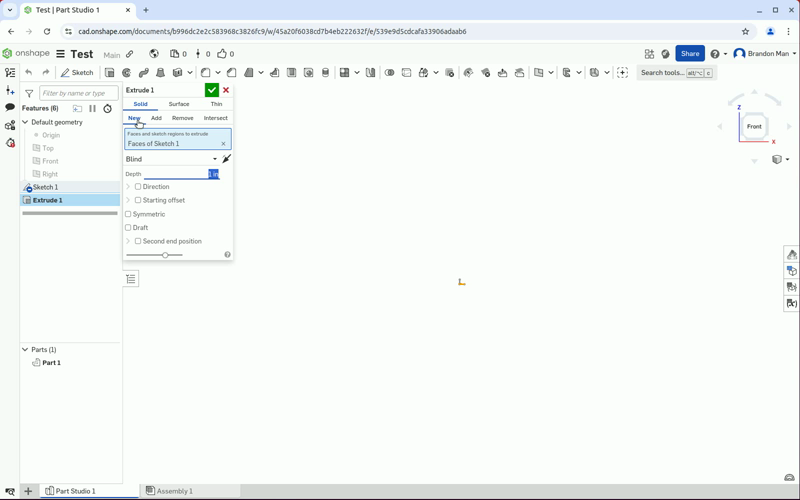
text(23.108)
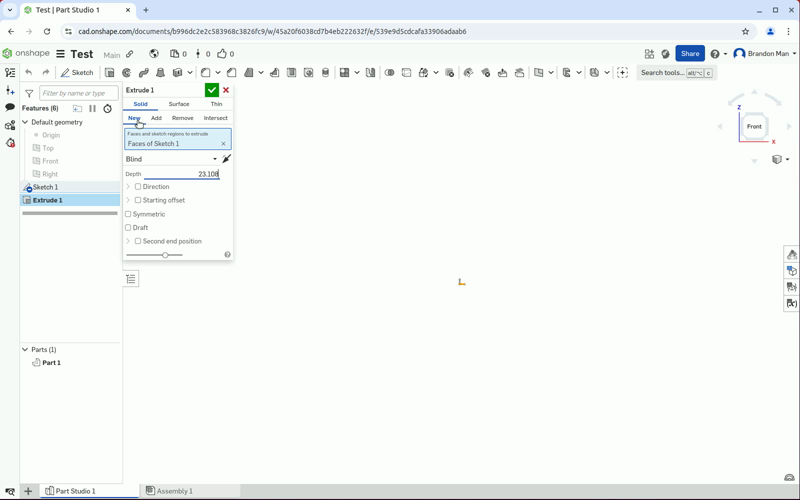
key(enter)
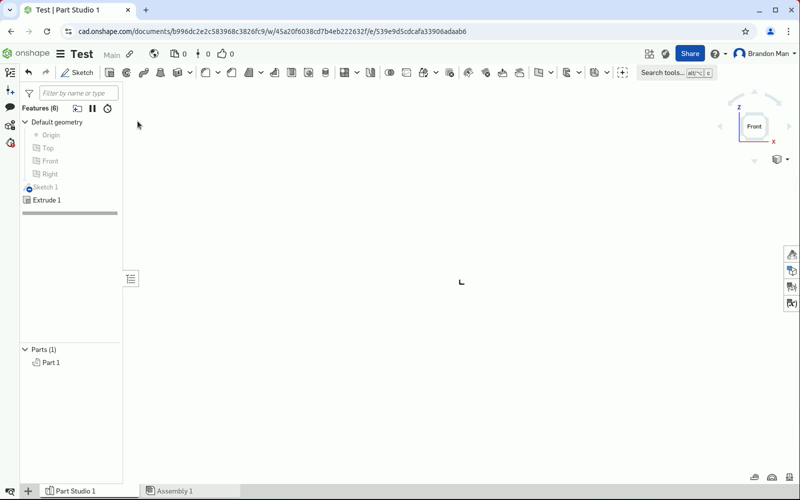
key(shift+h)
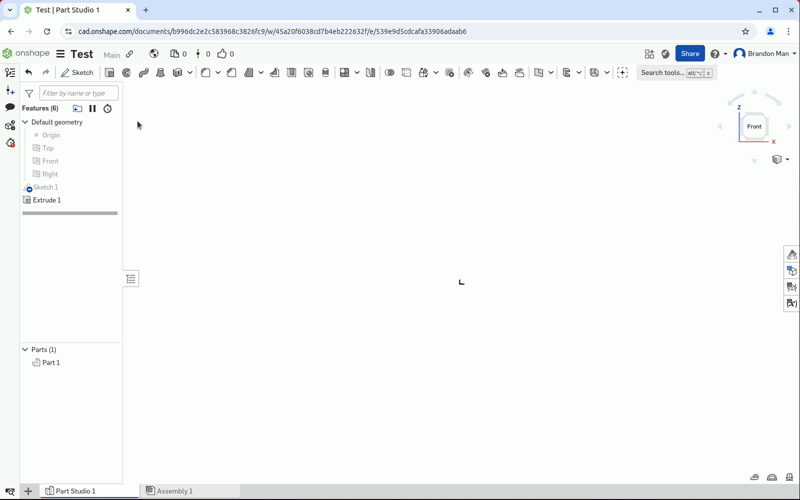
key(shift+h)
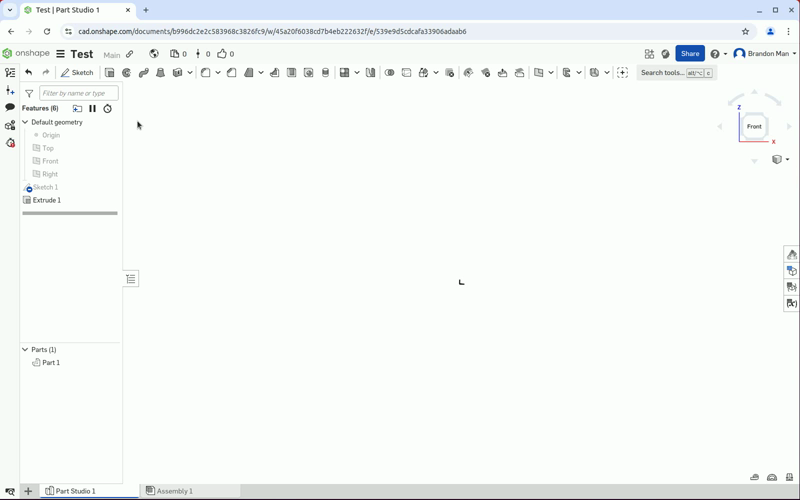
mouse_move(73, 189)
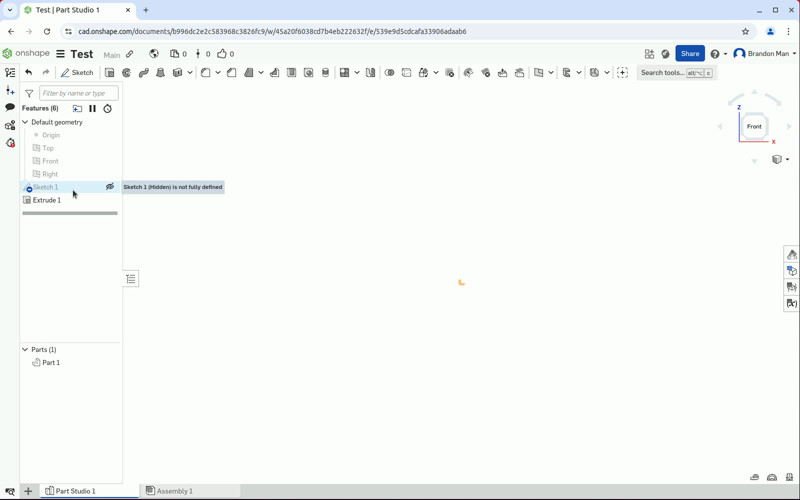
click(73, 189)
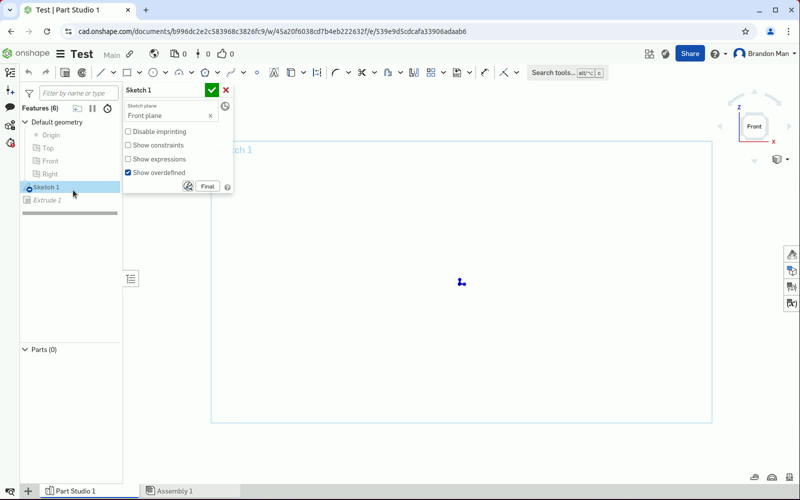
mouse_move(229, 92)
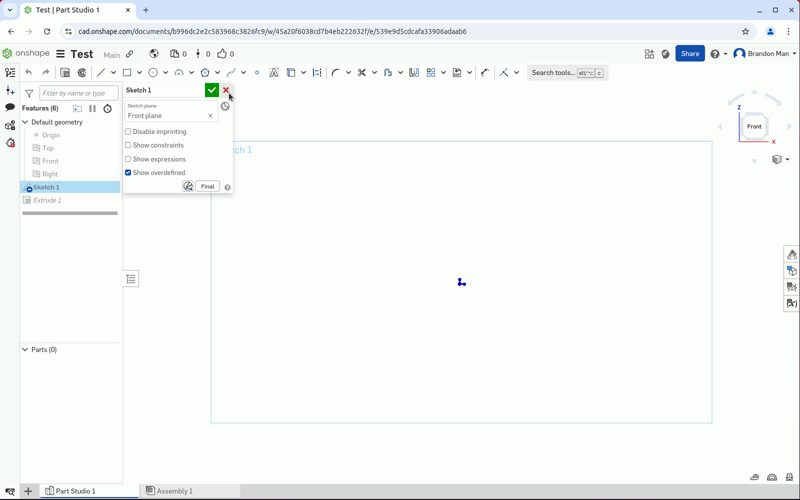
click(229, 92)
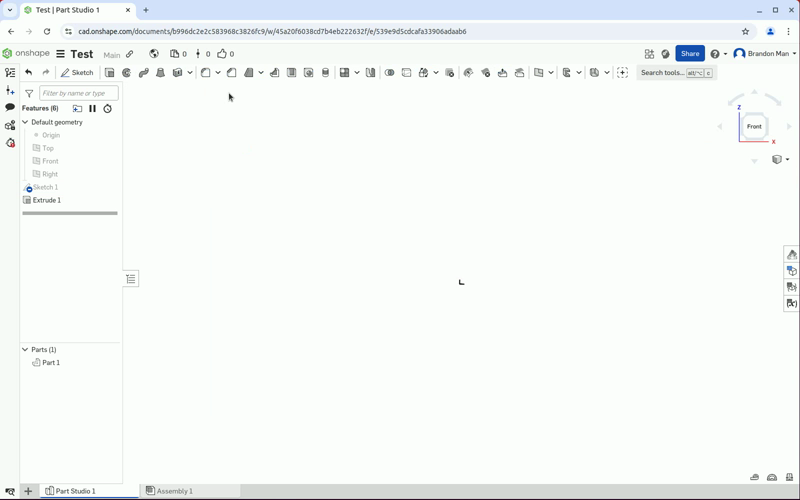
mouse_move(73, 352)
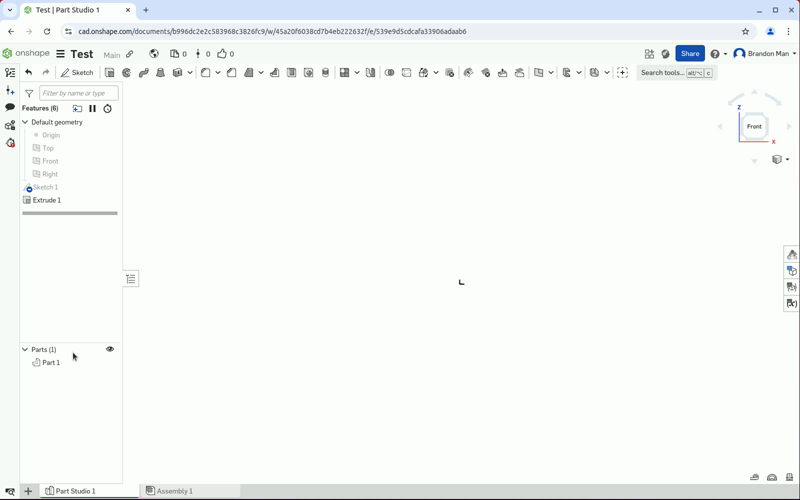
key(y)
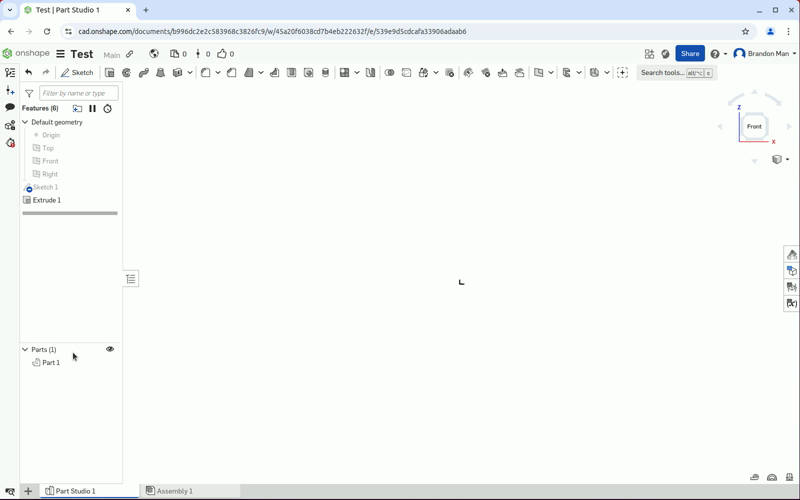
key(shift+p)
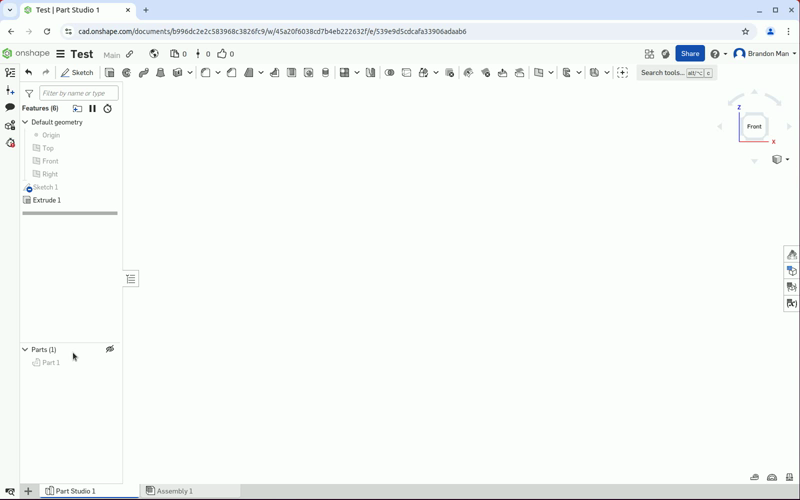
key(space)
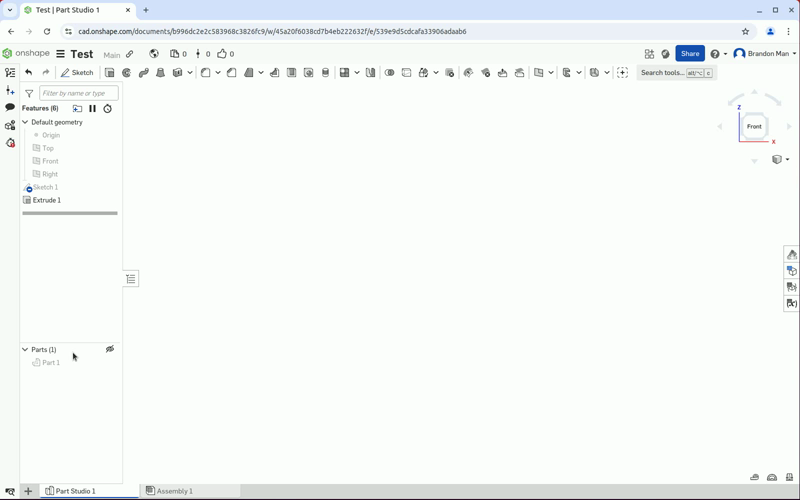
key_down(shift)
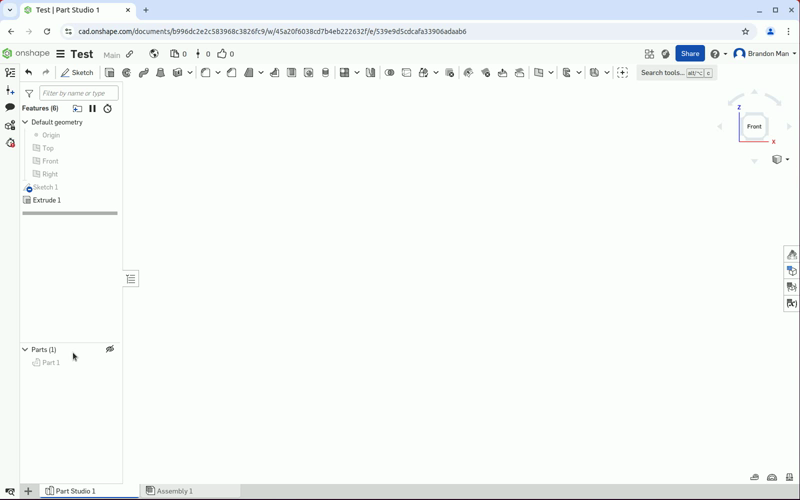
key(left)
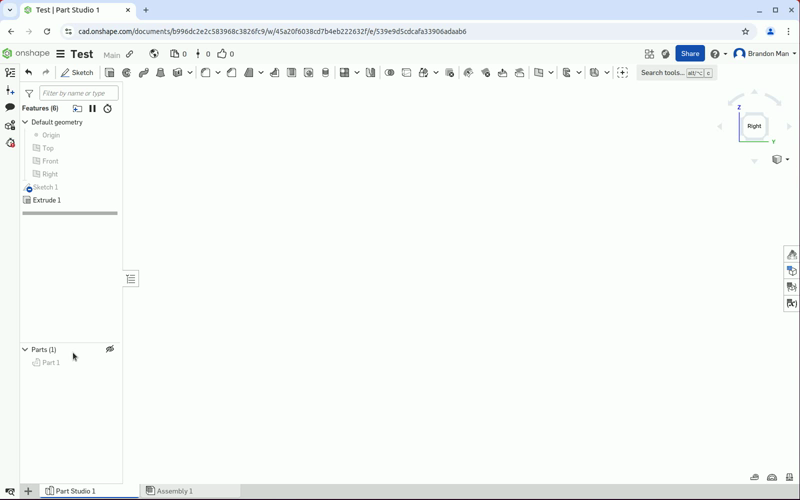
key_up(shift)
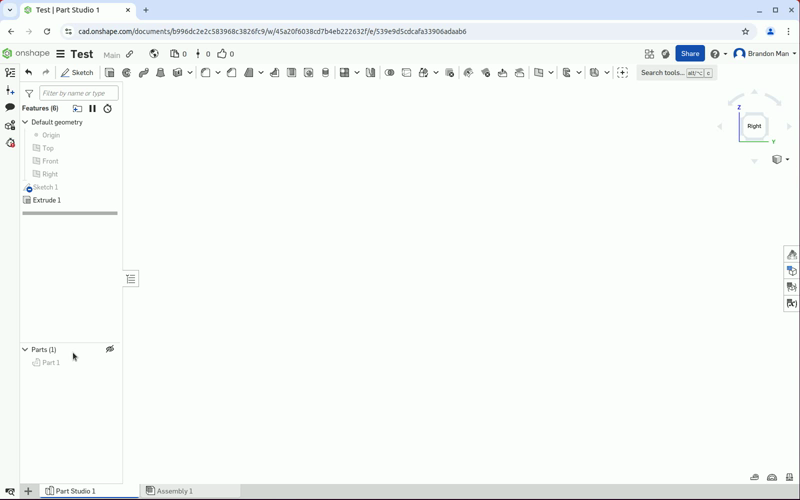
mouse_move(73, 352)
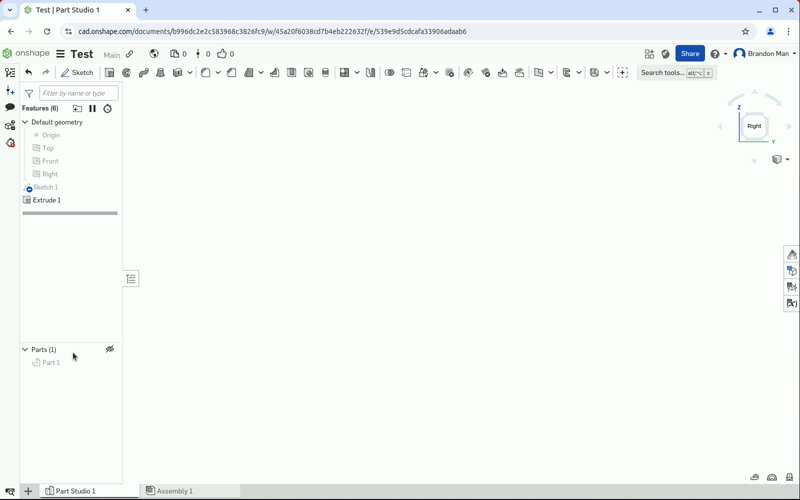
key(shift+y)
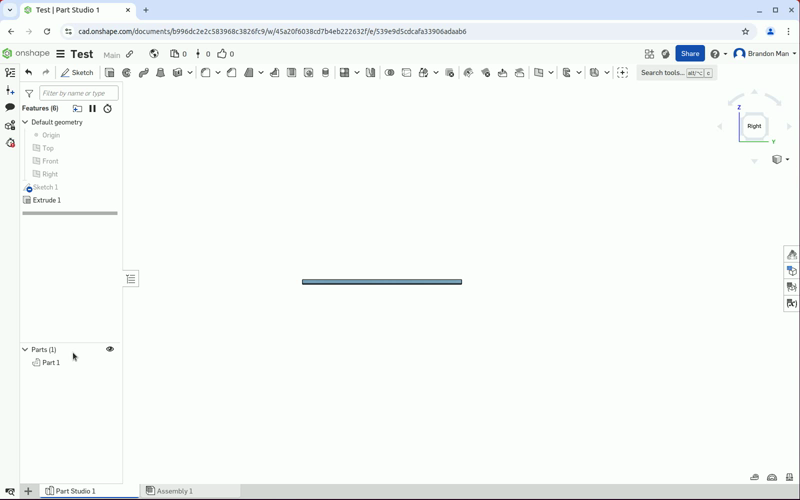
mouse_move(541, 75)
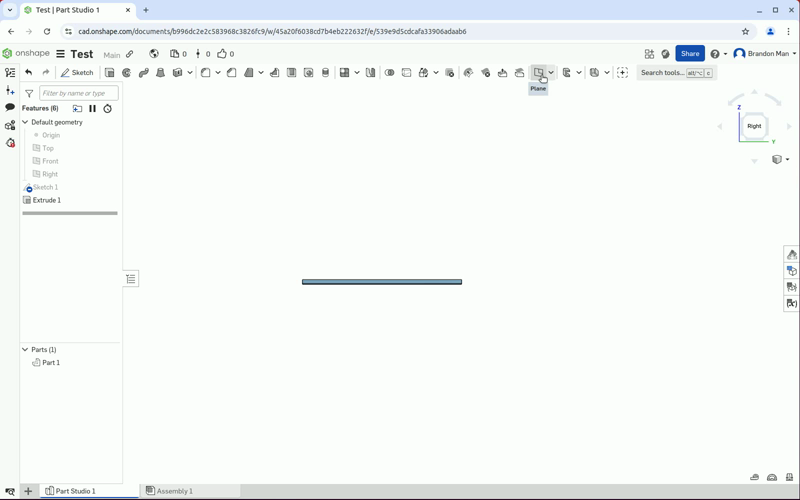
click(541, 75)
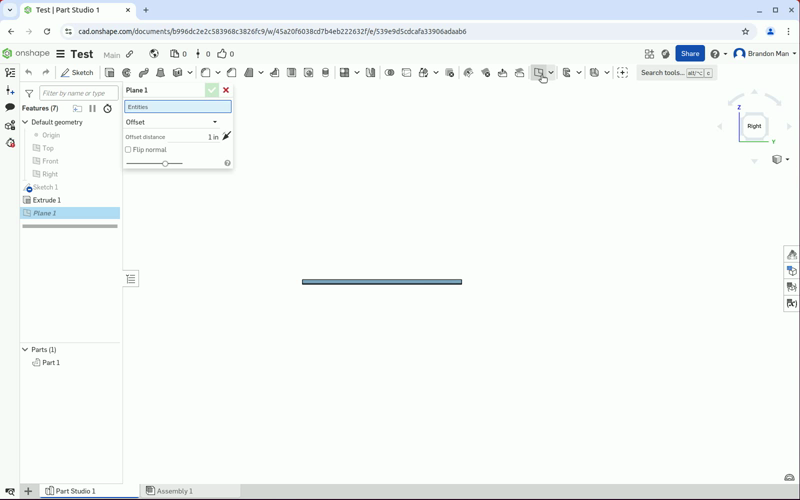
mouse_move(73, 176)
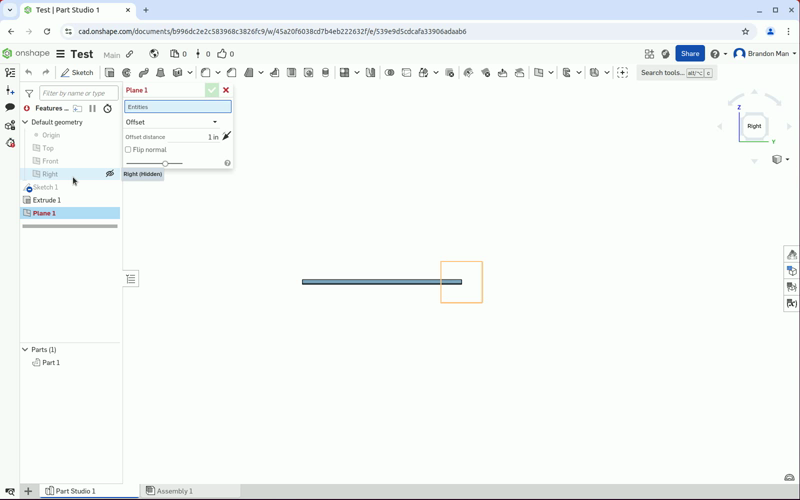
click(73, 176)
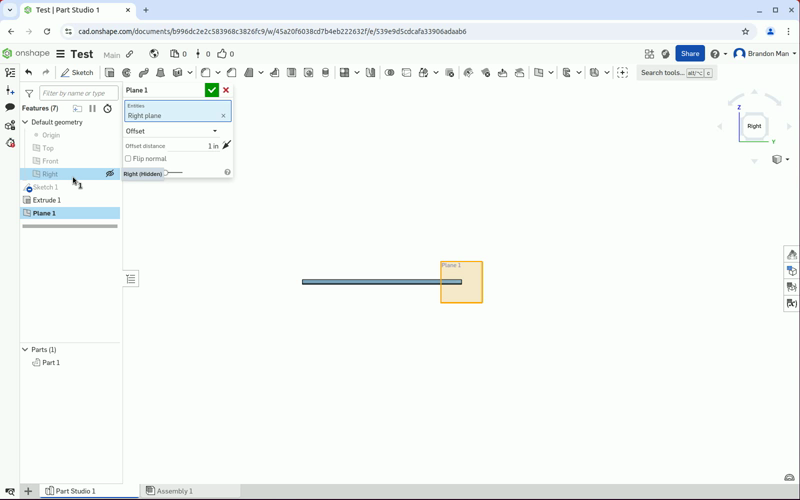
key(tab, 2)
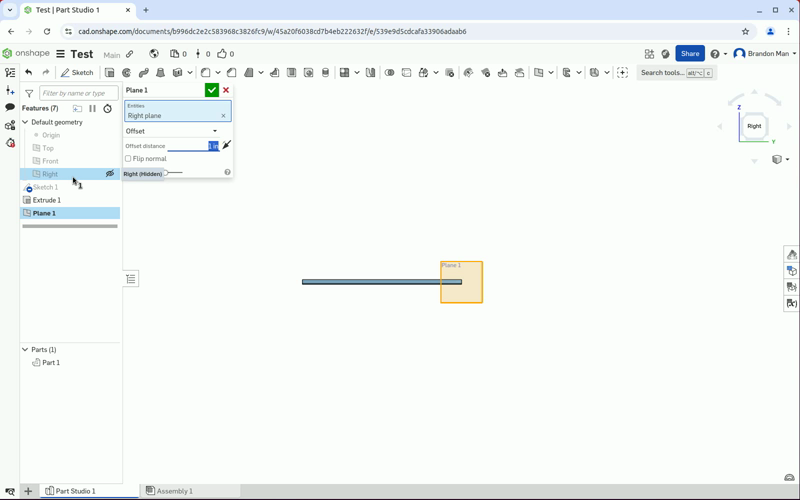
text(0.246)
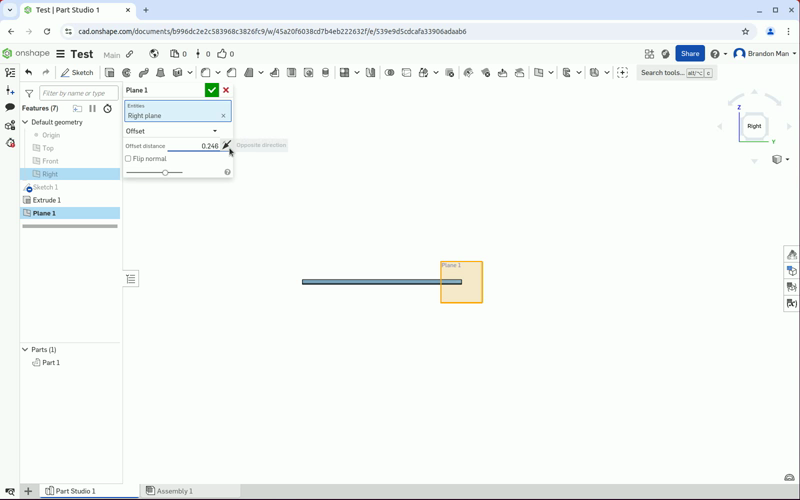
mouse_move(229, 147)
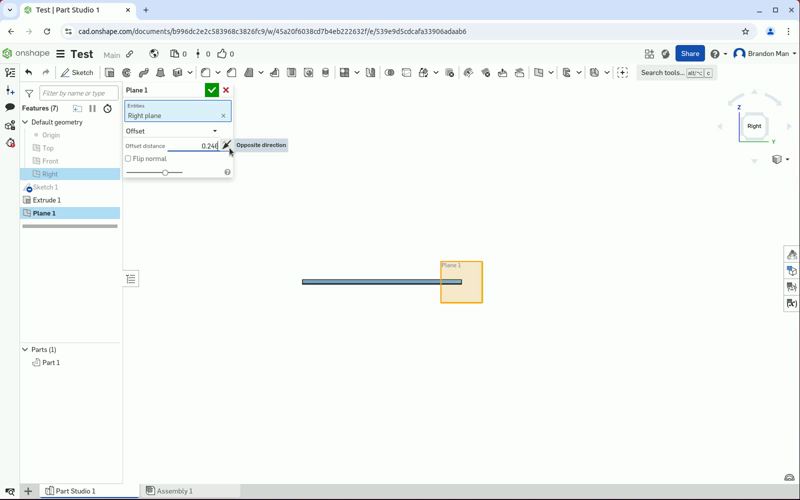
click(229, 147)
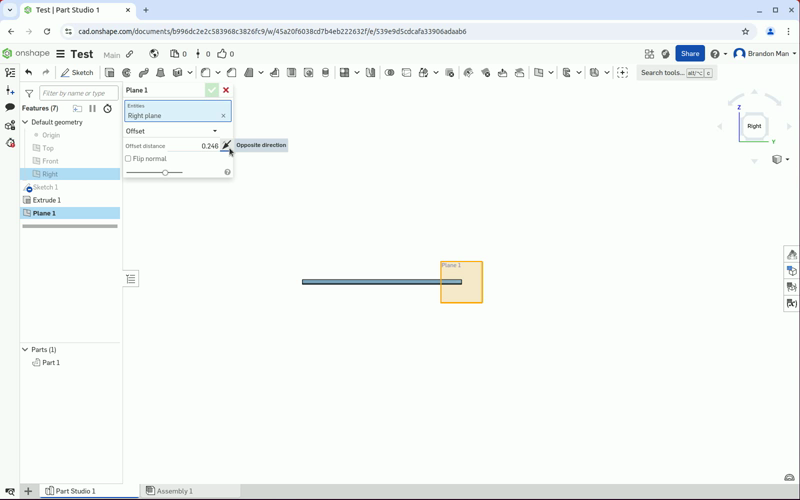
key(enter, 2)
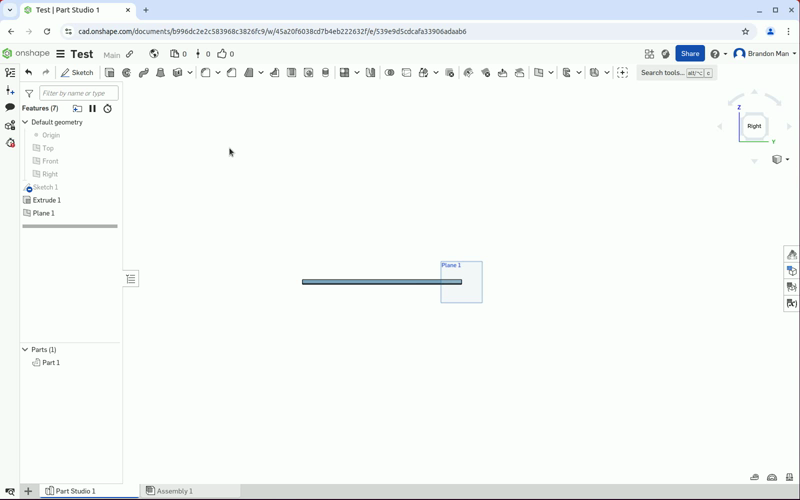
key(shift+s)
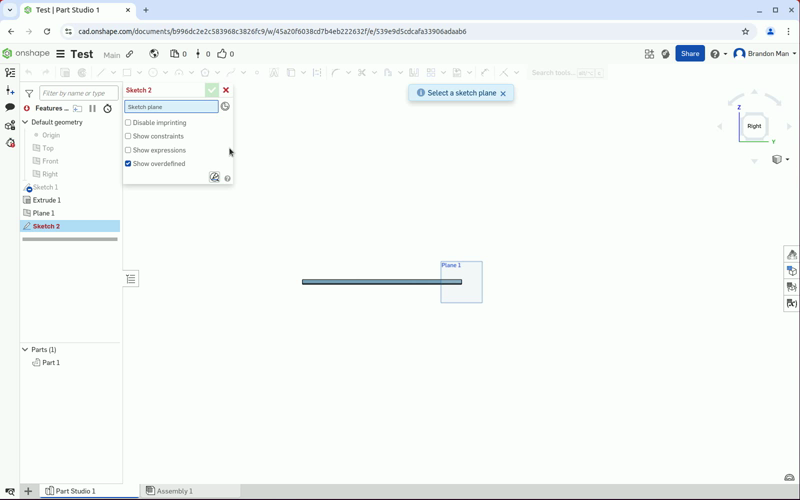
mouse_move(73, 215)
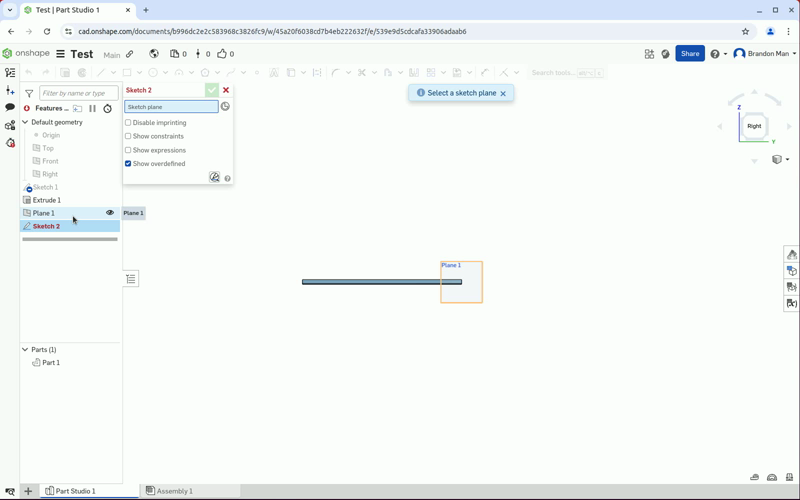
click(73, 215)
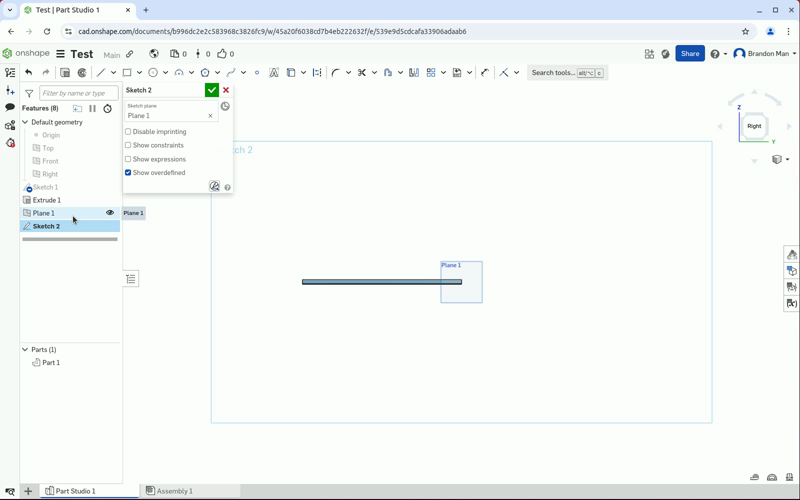
mouse_move(73, 352)
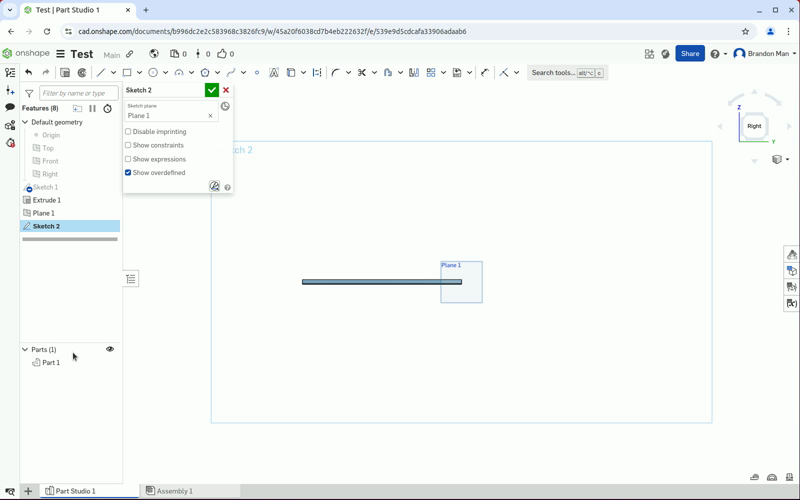
key(y)
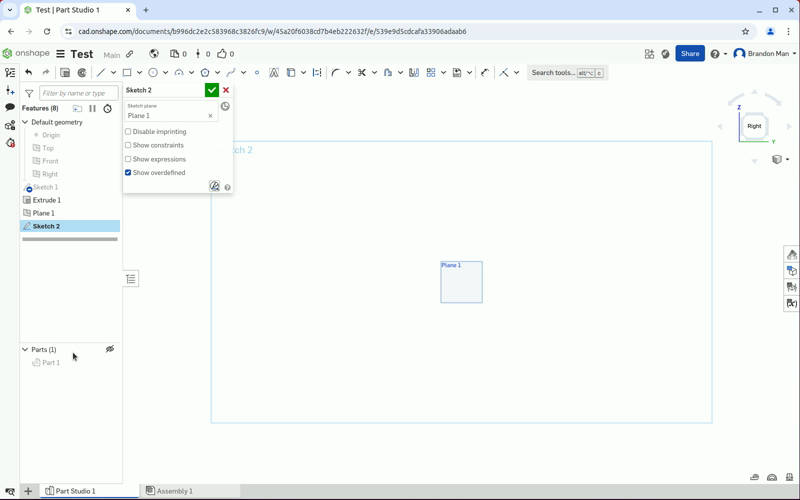
key(l)
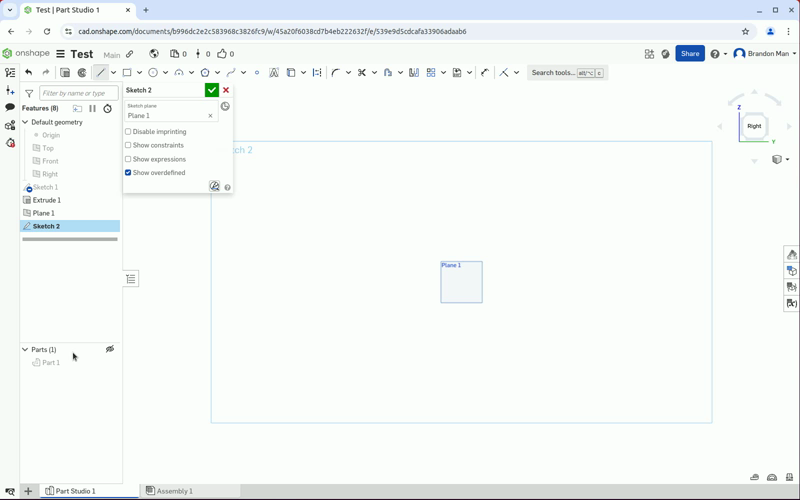
key_down(shift)
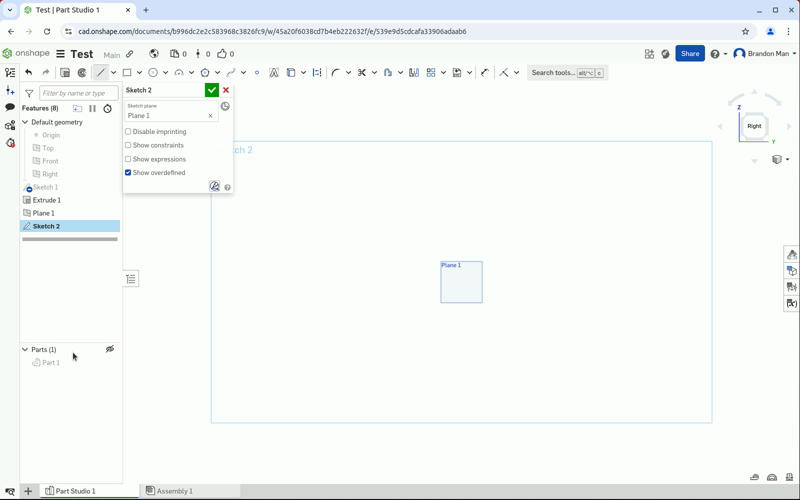
mouse_move(404, 282)
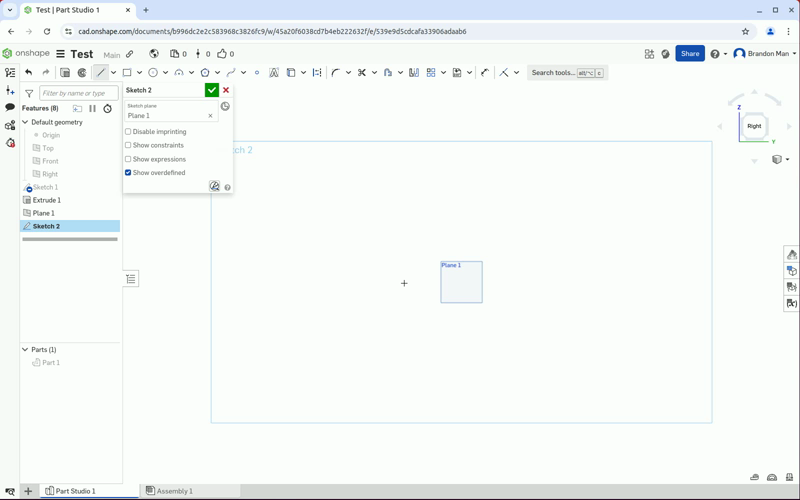
click(404, 282)
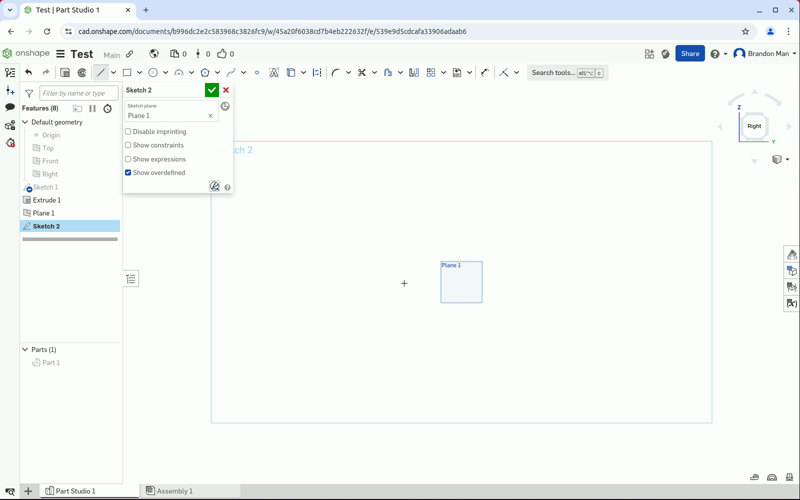
key_up(shift)
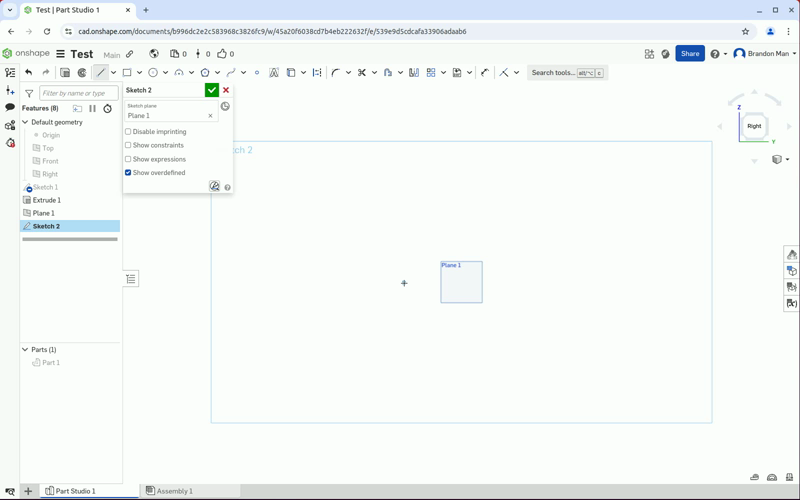
key_down(shift)
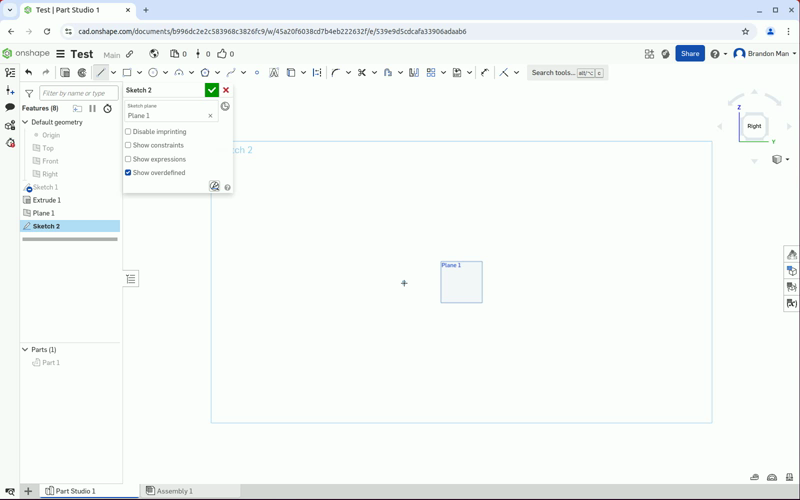
mouse_move(434, 282)
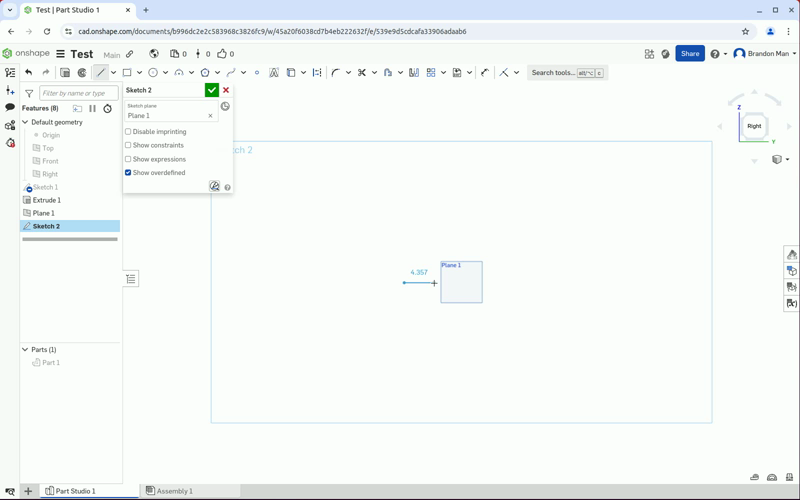
mouse_move(405, 282)
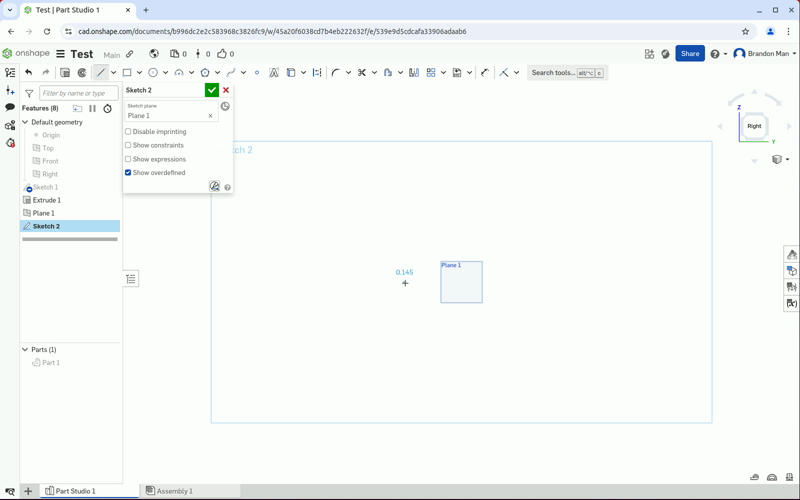
scroll(6)
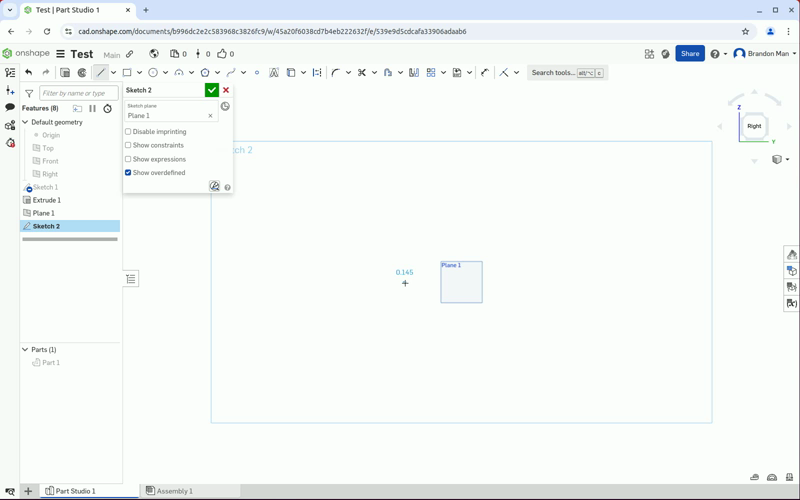
scroll(6)
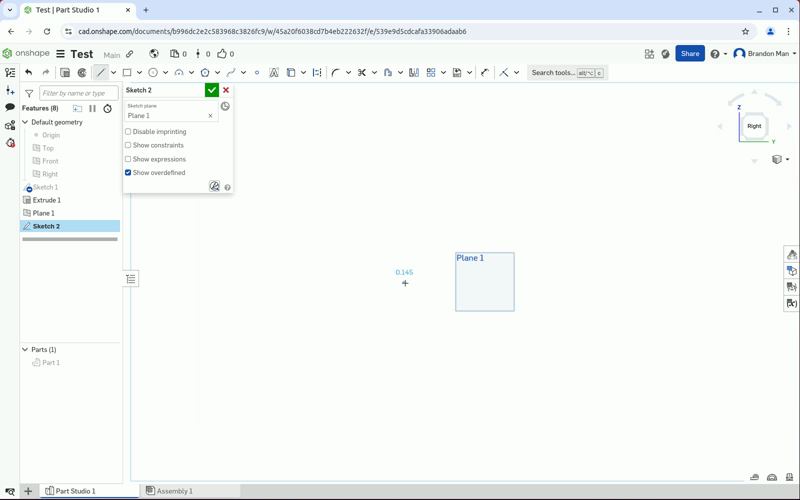
scroll(6)
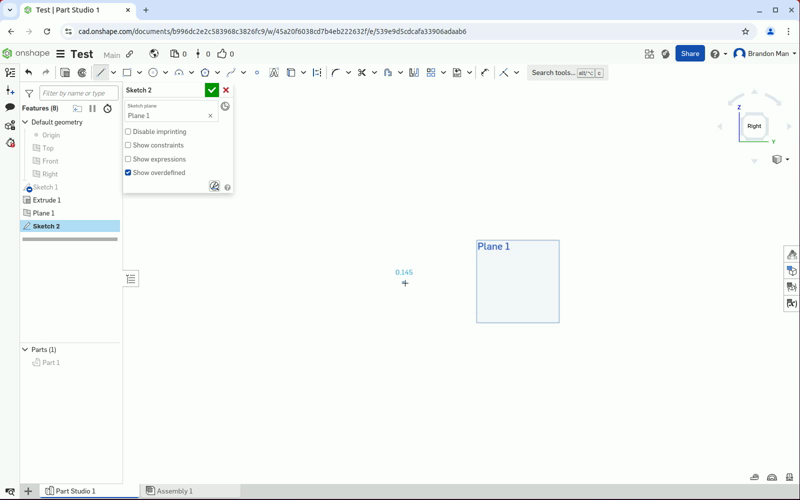
scroll(6)
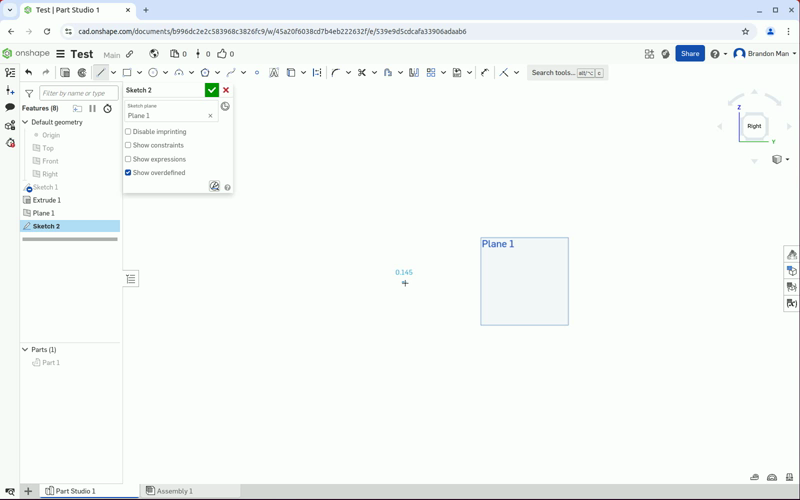
scroll(6)
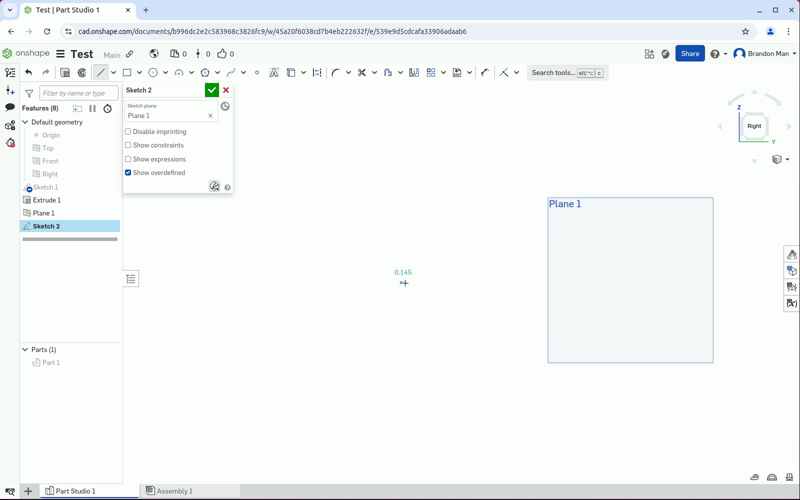
scroll(6)
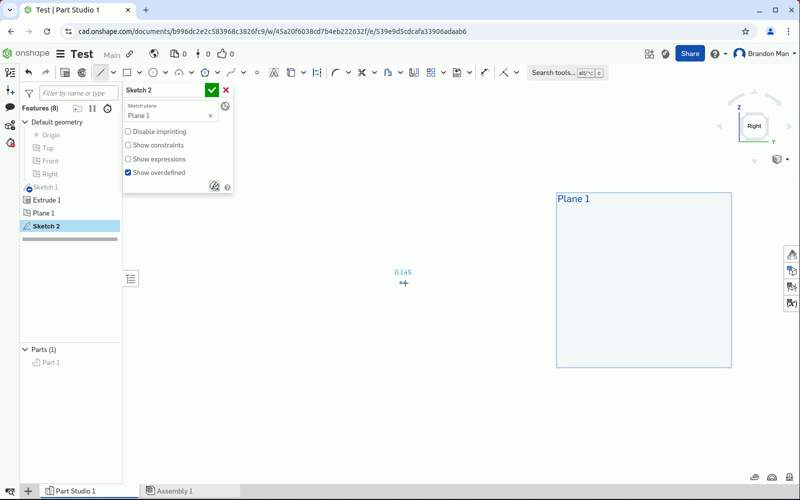
scroll(6)
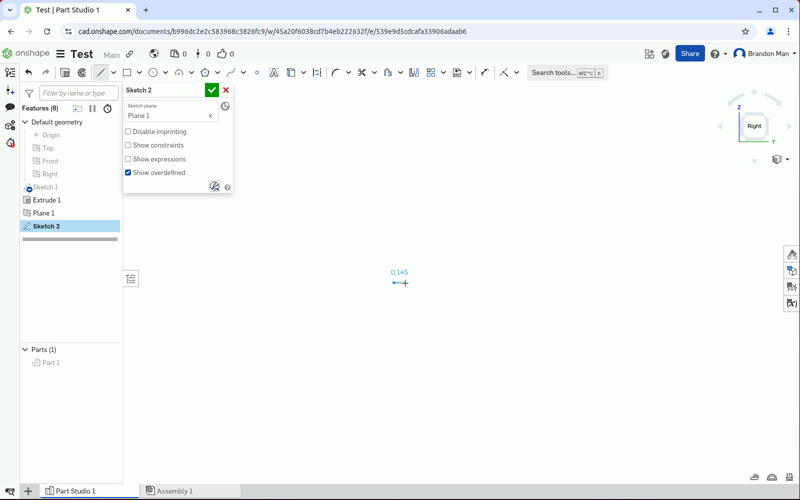
click(405, 282)
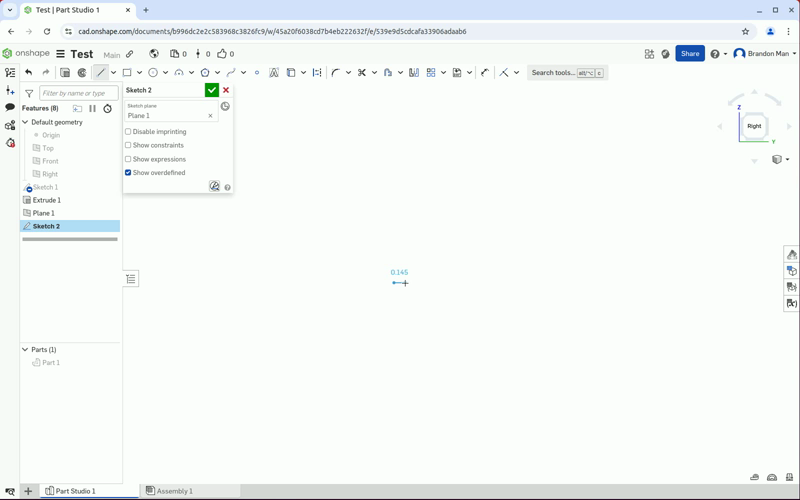
scroll(-6)
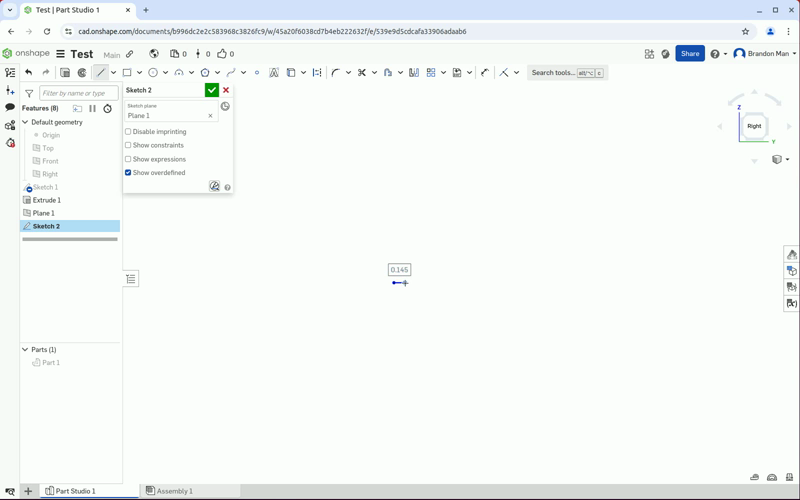
scroll(-6)
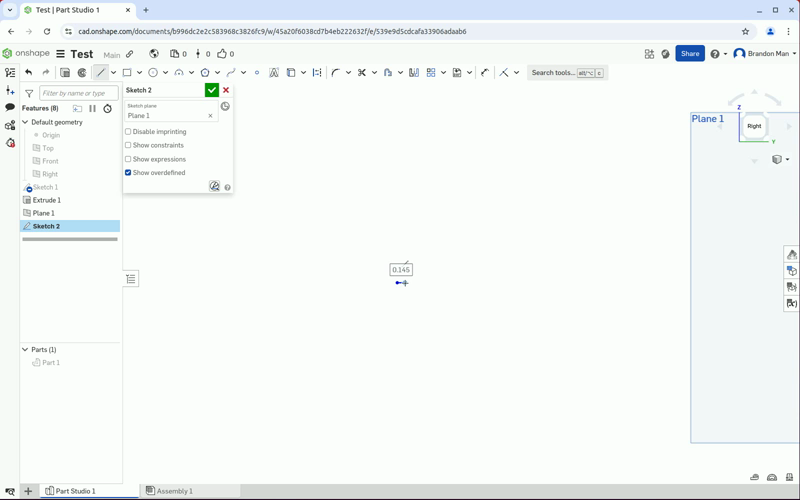
scroll(-6)
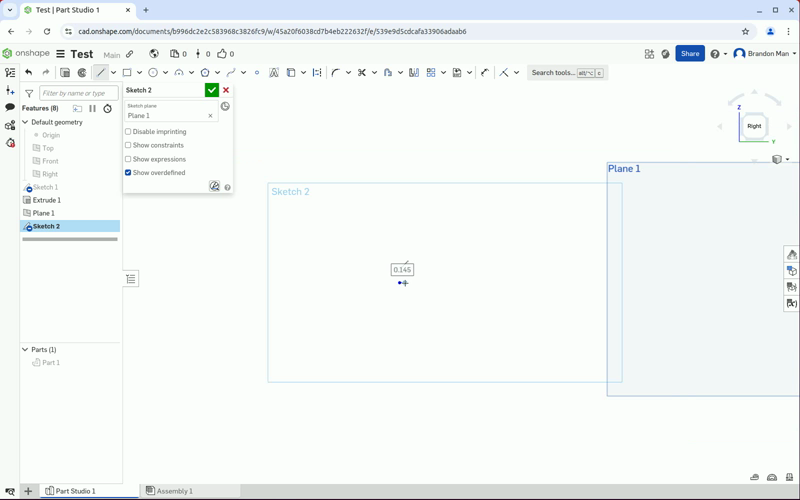
scroll(-6)
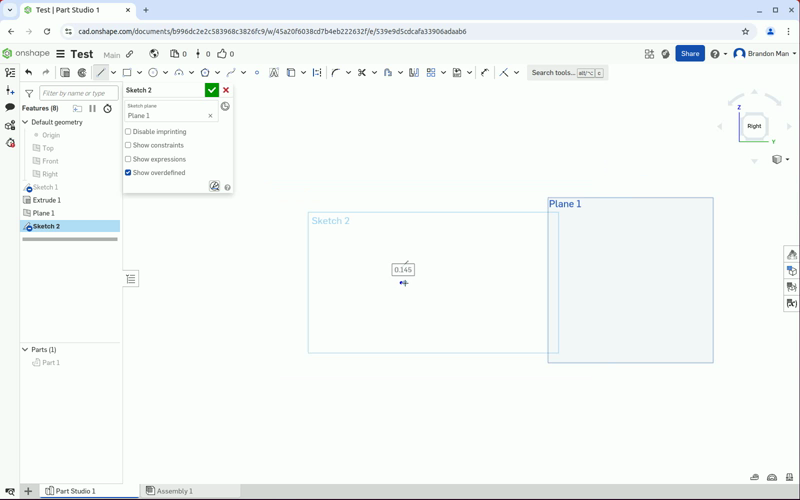
scroll(-6)
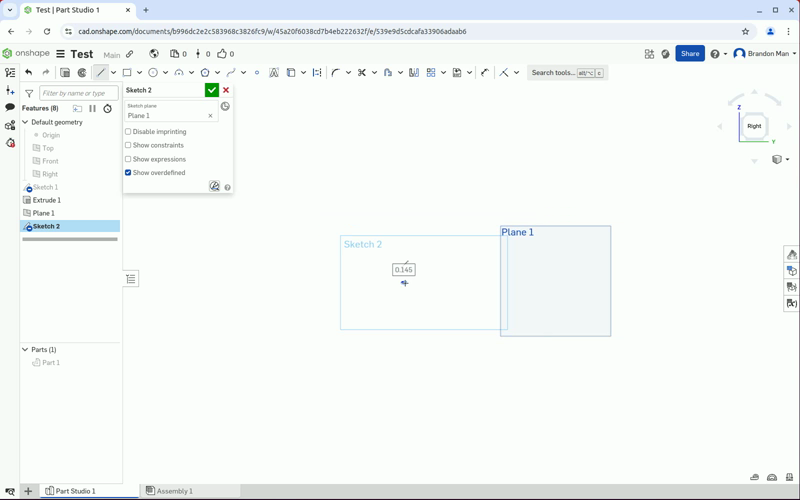
scroll(-6)
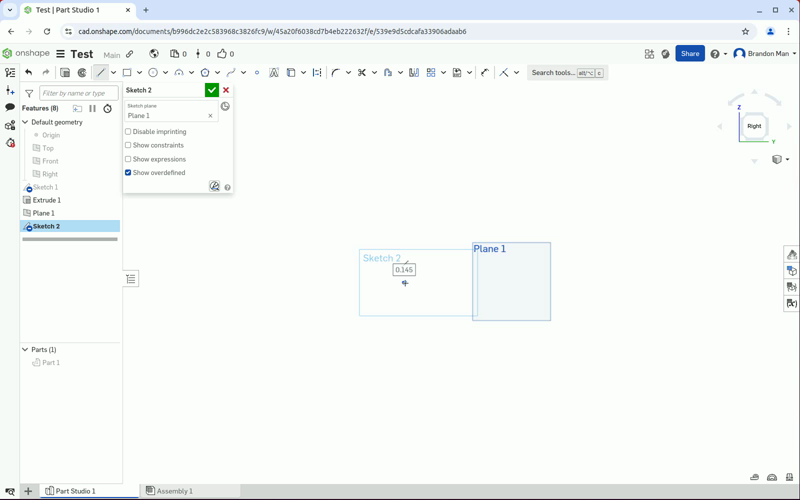
scroll(-6)
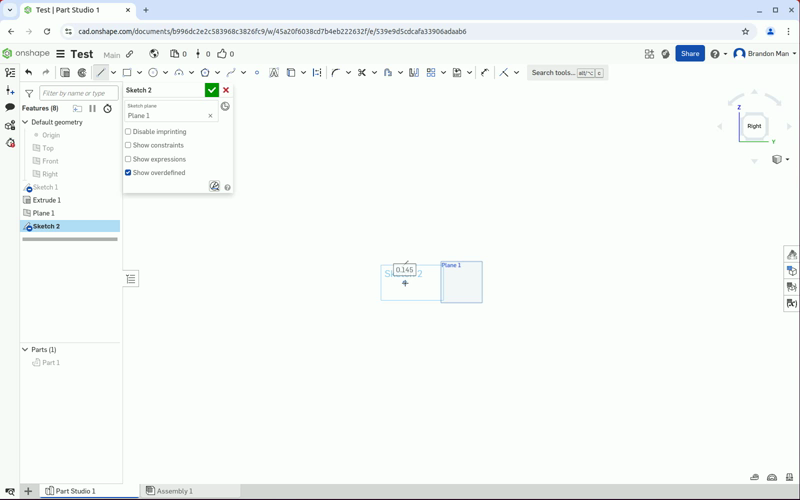
key_up(shift)
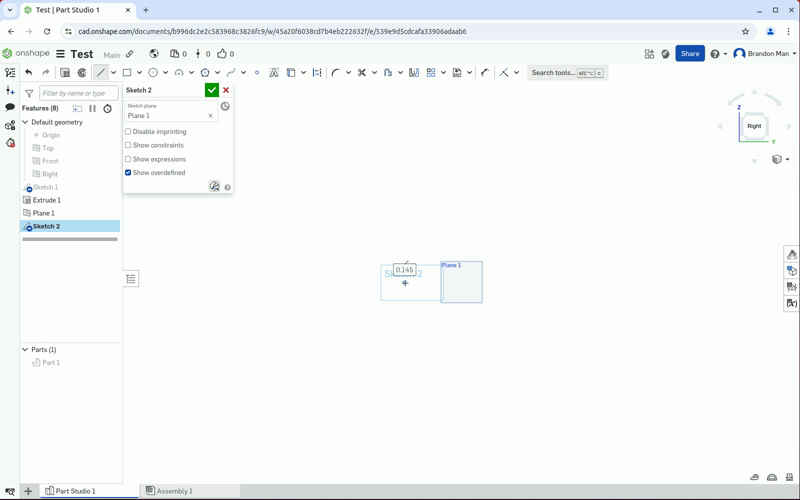
key_down(shift)
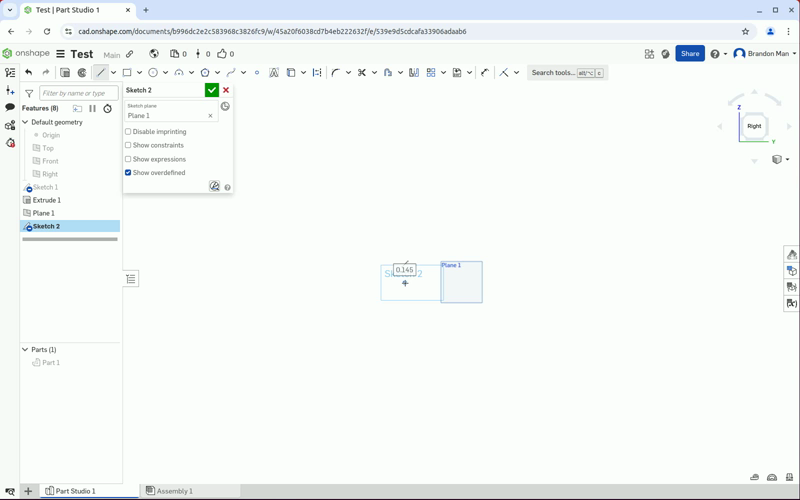
mouse_move(435, 282)
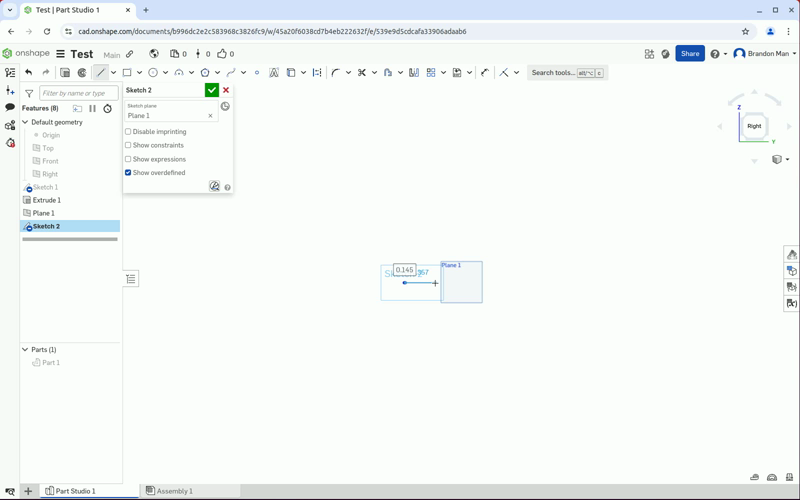
mouse_move(405, 280)
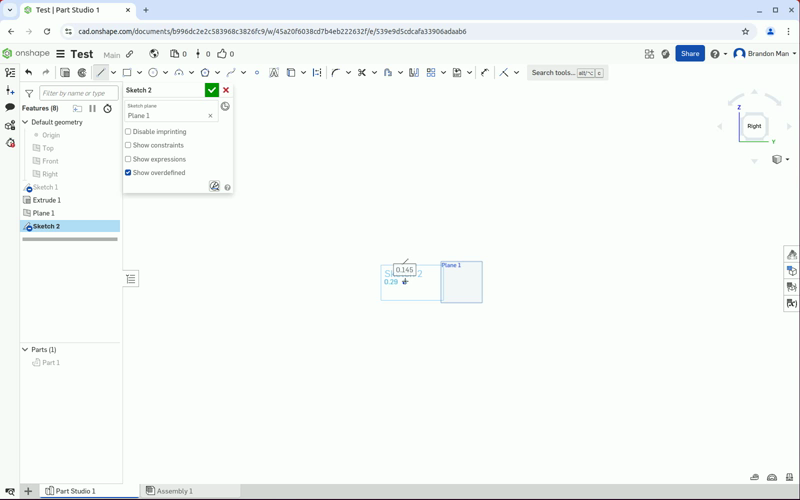
scroll(6)
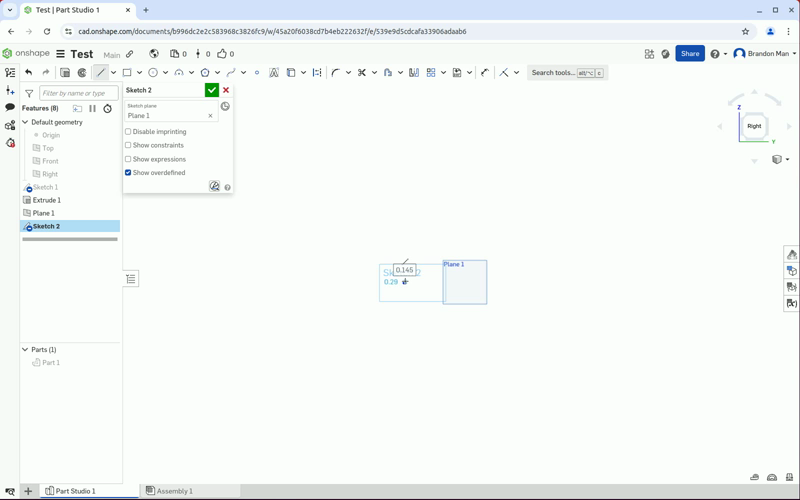
scroll(6)
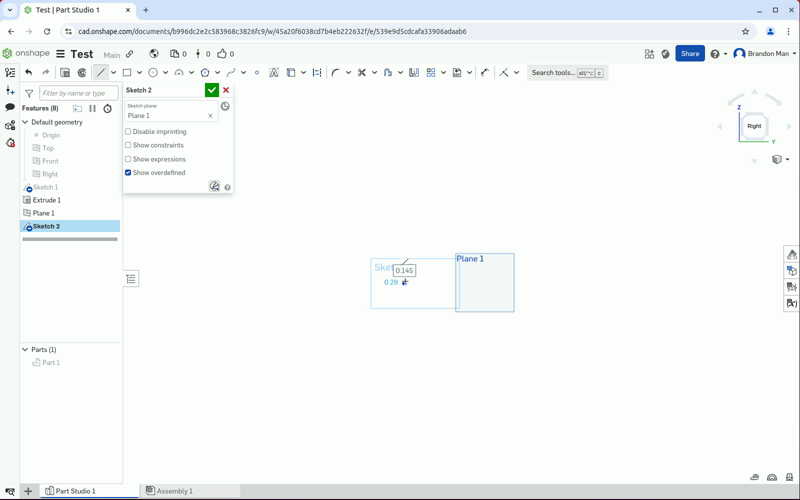
scroll(6)
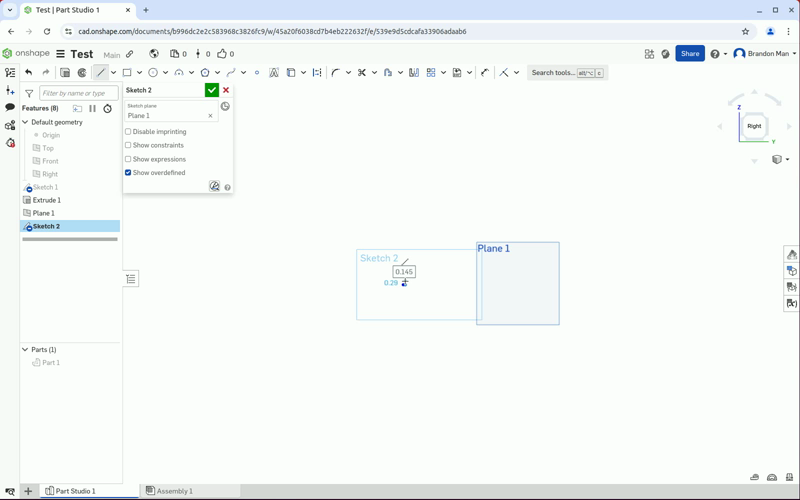
scroll(6)
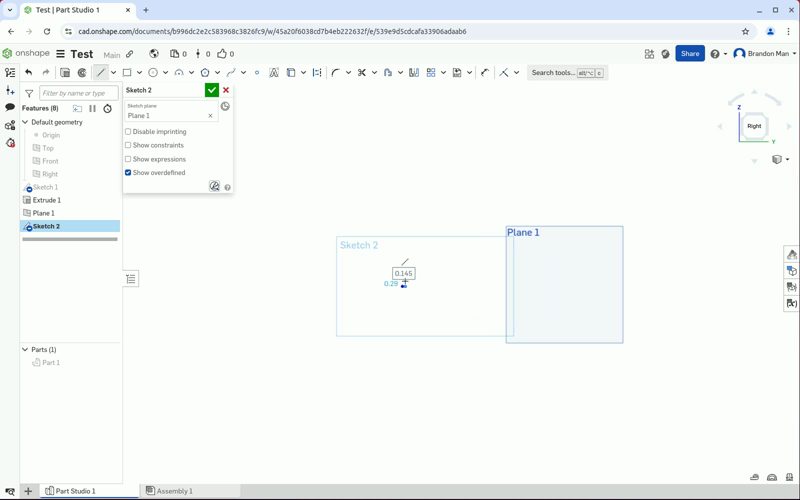
scroll(6)
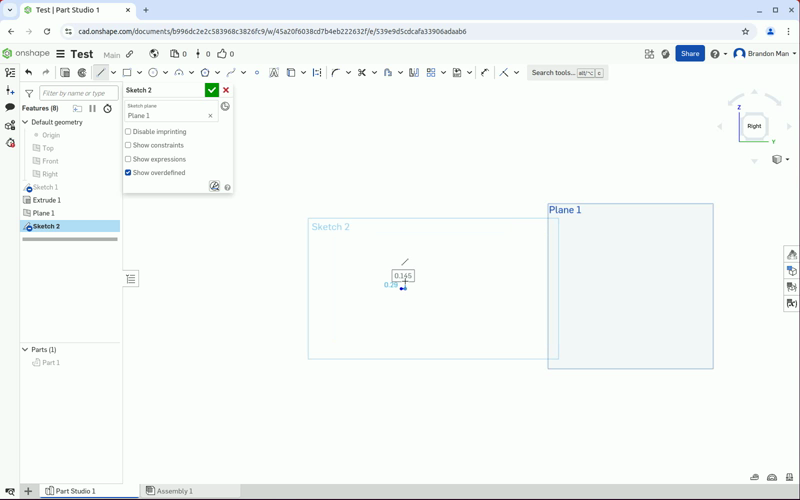
scroll(6)
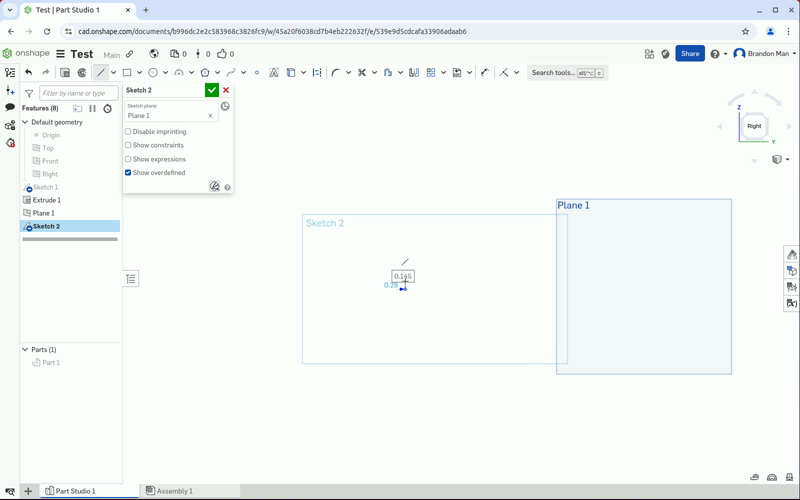
scroll(6)
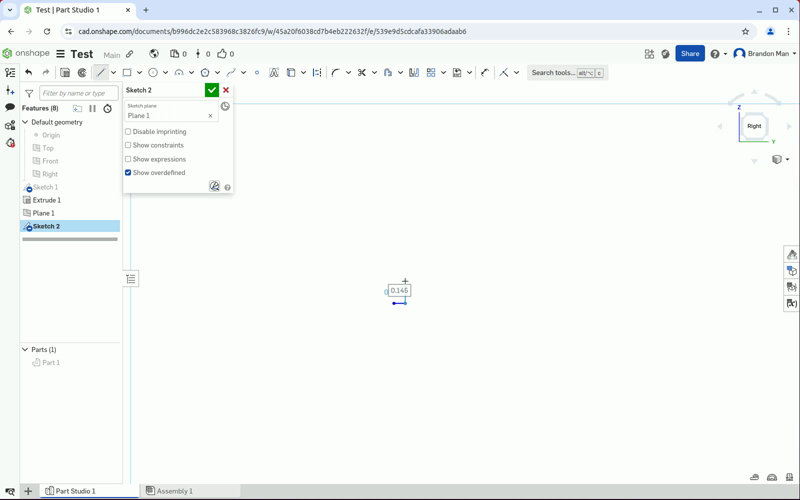
click(405, 280)
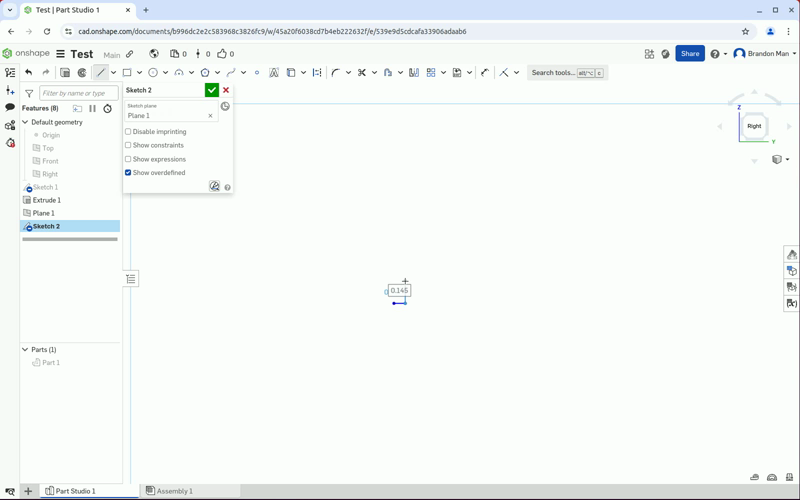
scroll(-6)
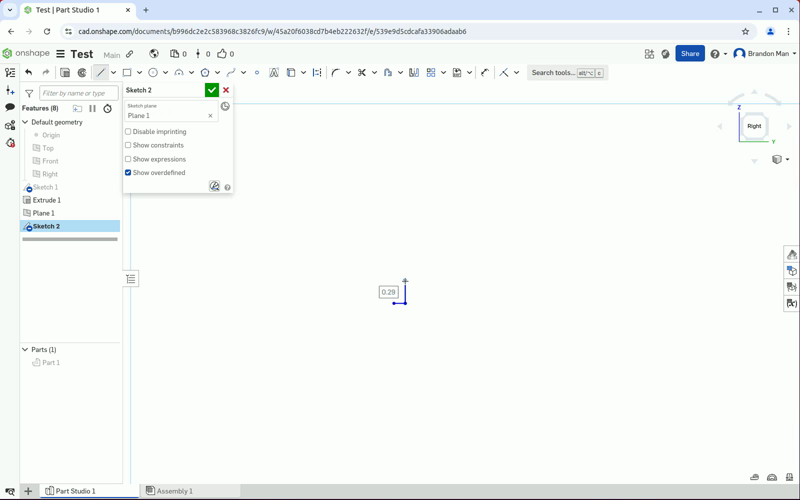
scroll(-6)
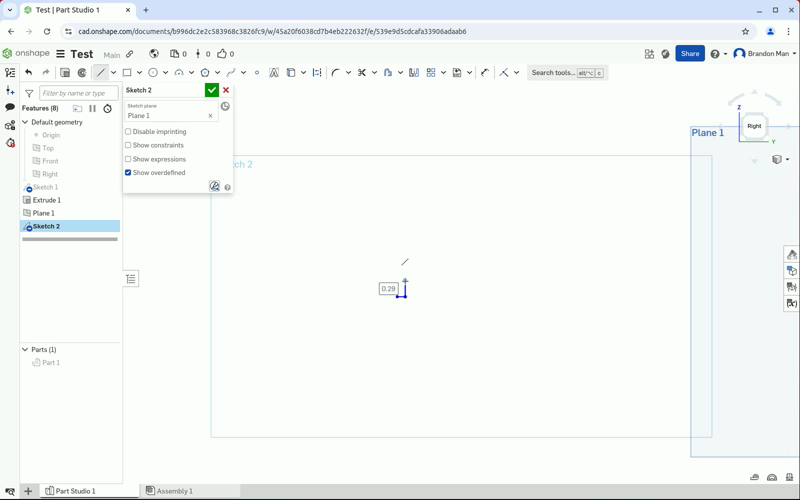
scroll(-6)
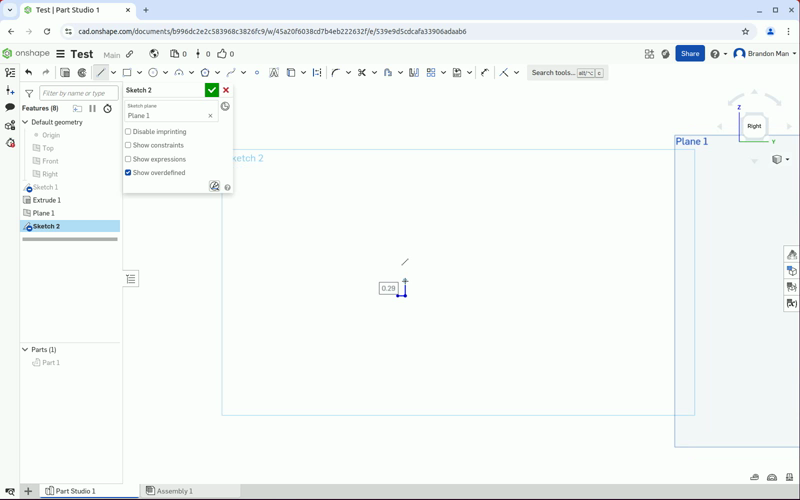
scroll(-6)
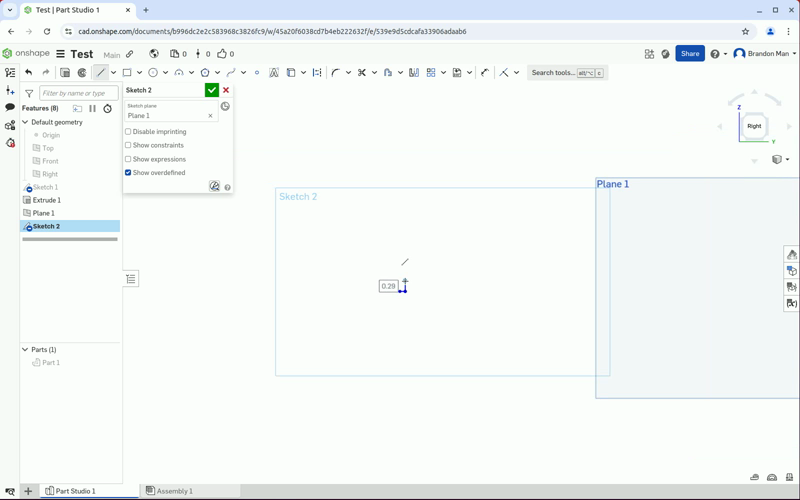
scroll(-6)
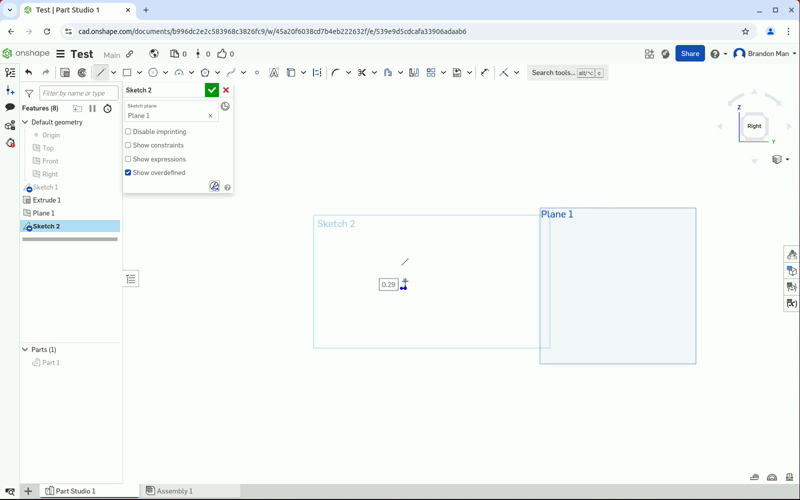
scroll(-6)
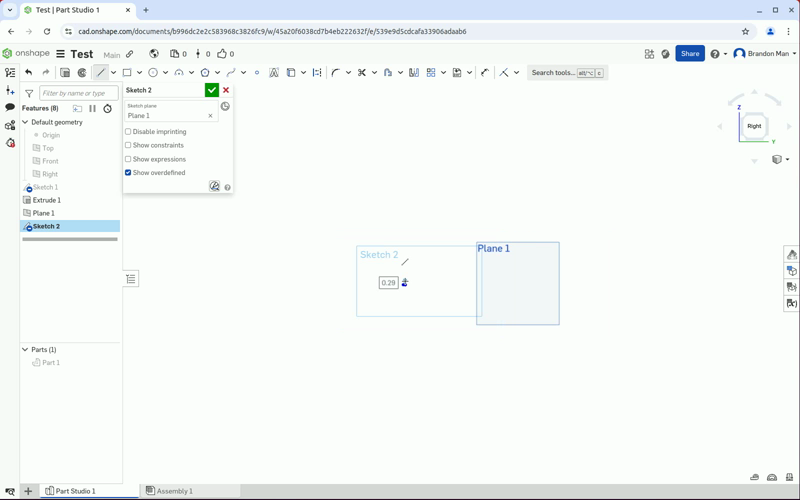
scroll(-6)
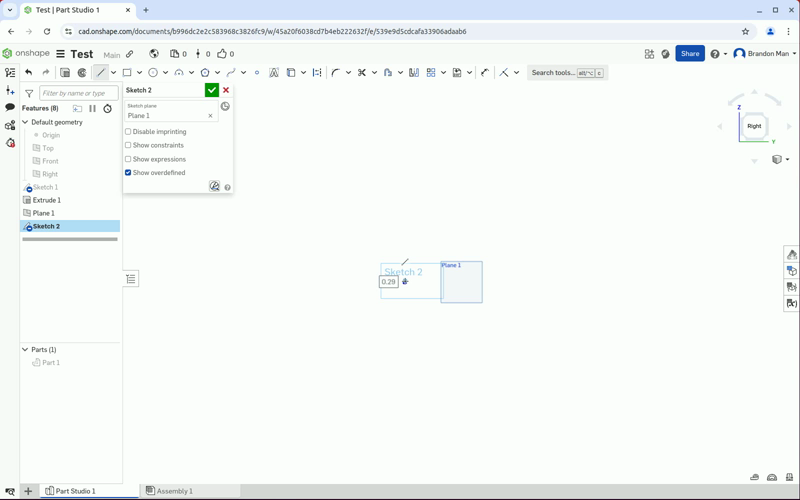
key_up(shift)
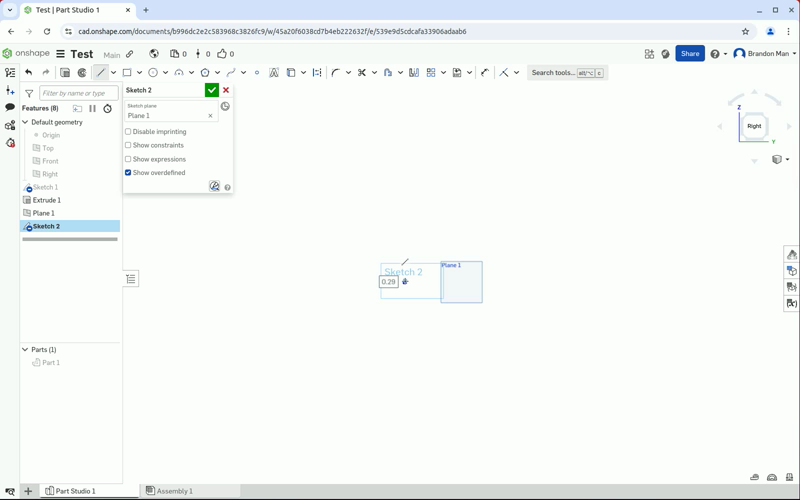
key_down(shift)
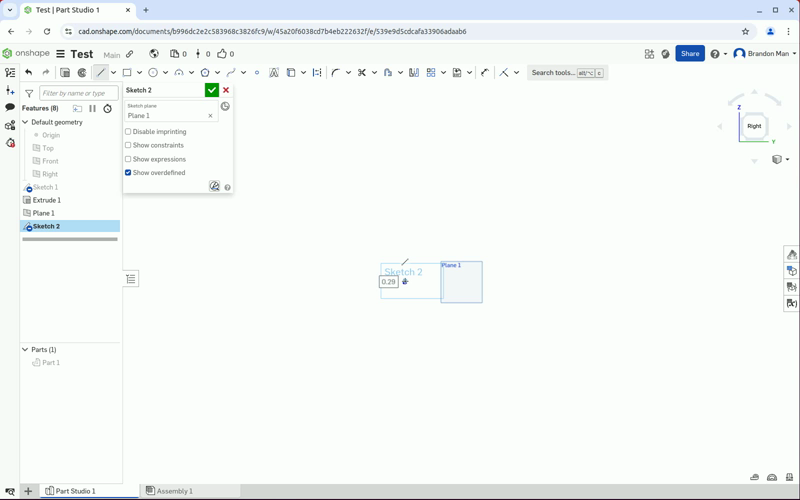
mouse_move(435, 280)
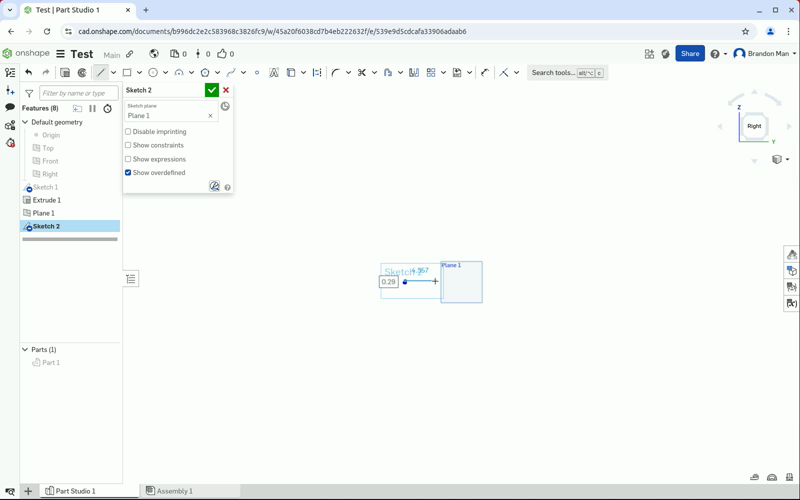
mouse_move(404, 280)
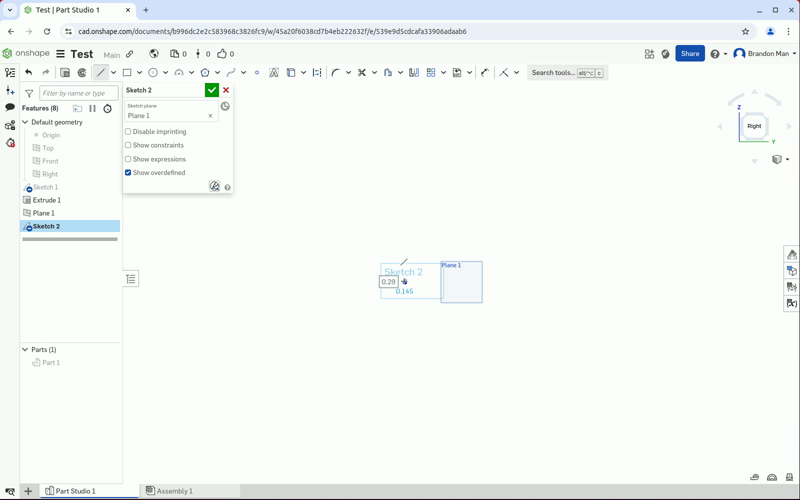
scroll(6)
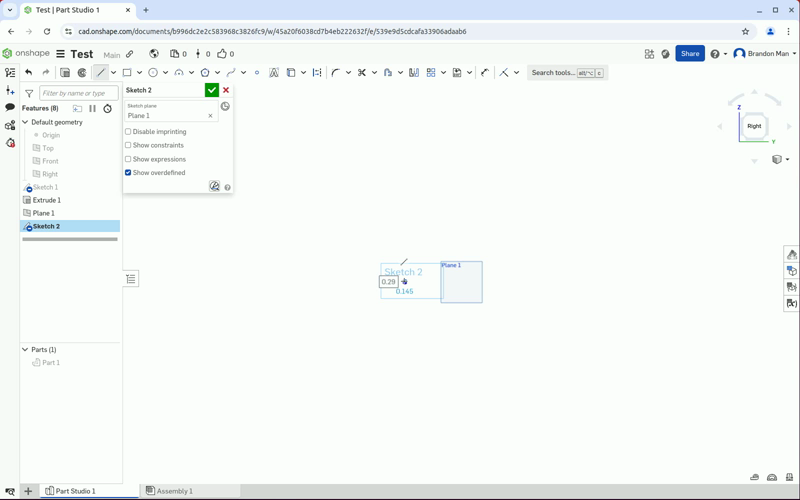
scroll(6)
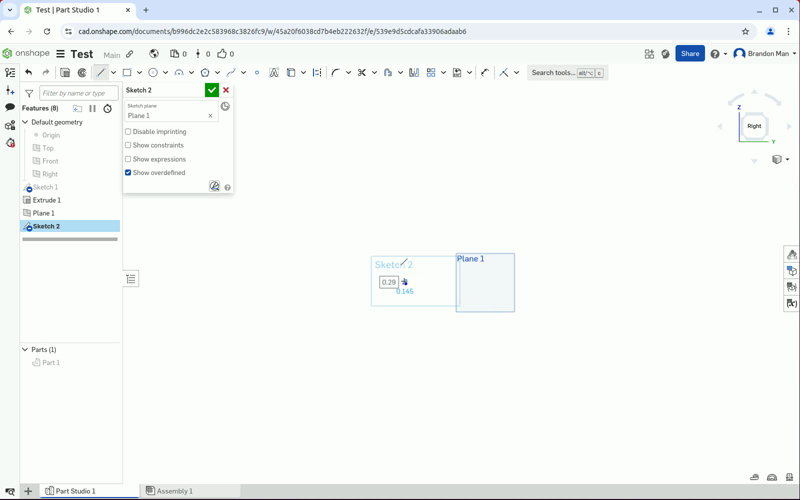
scroll(6)
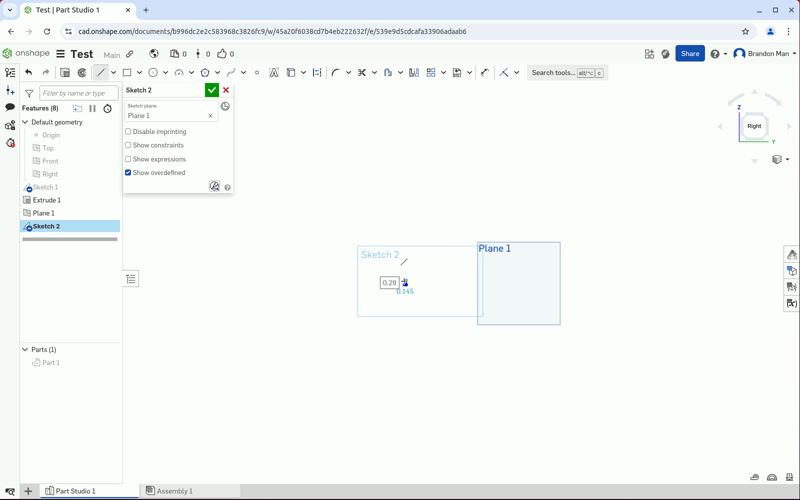
scroll(6)
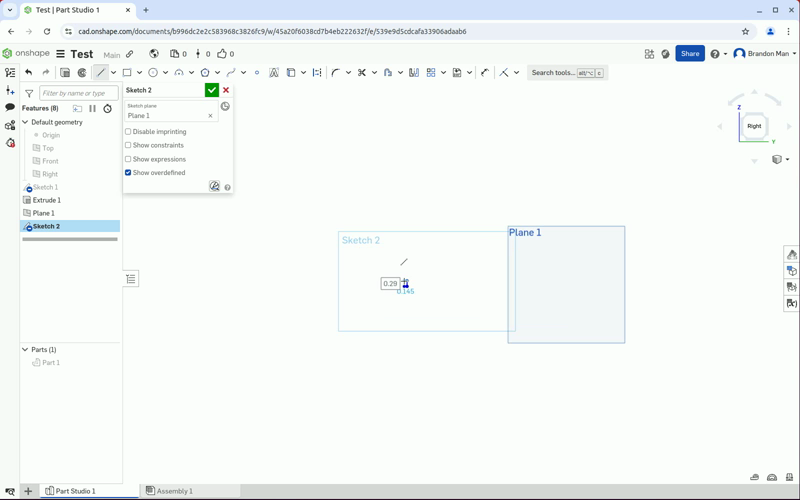
scroll(6)
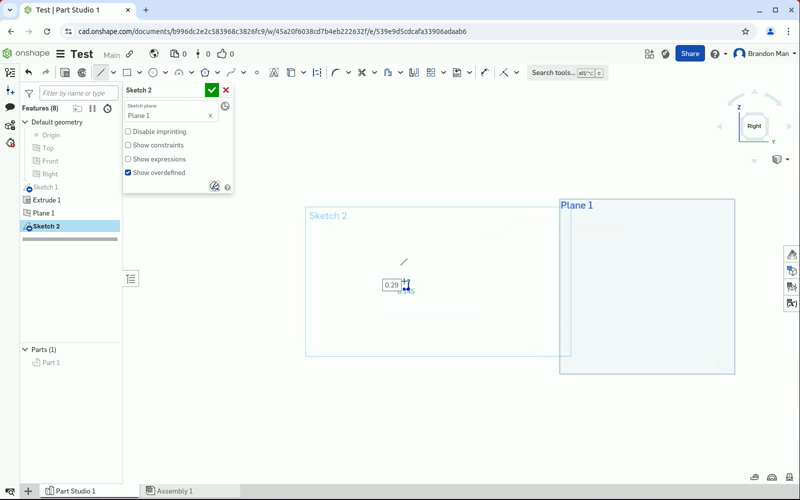
scroll(6)
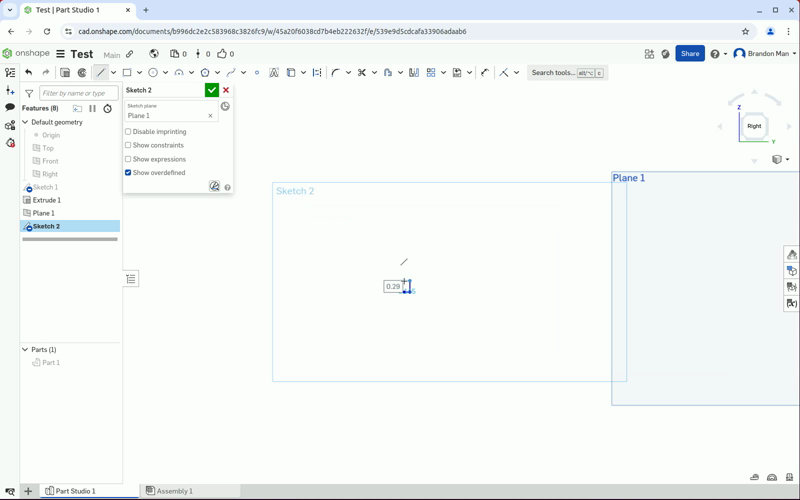
scroll(6)
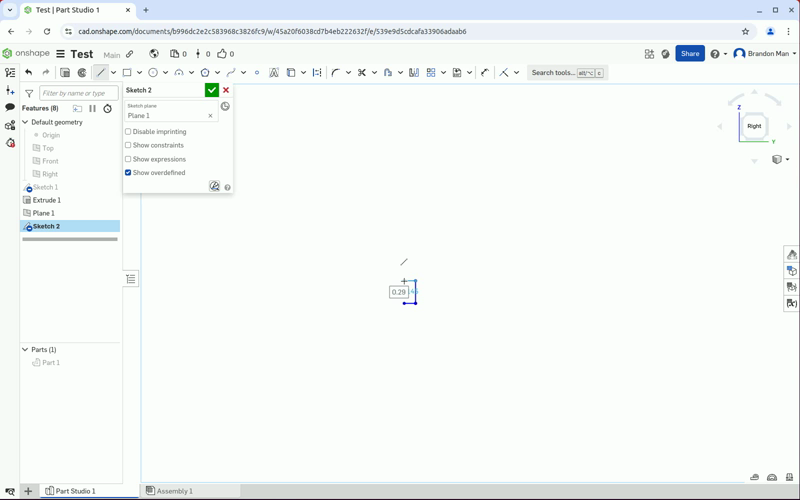
click(404, 280)
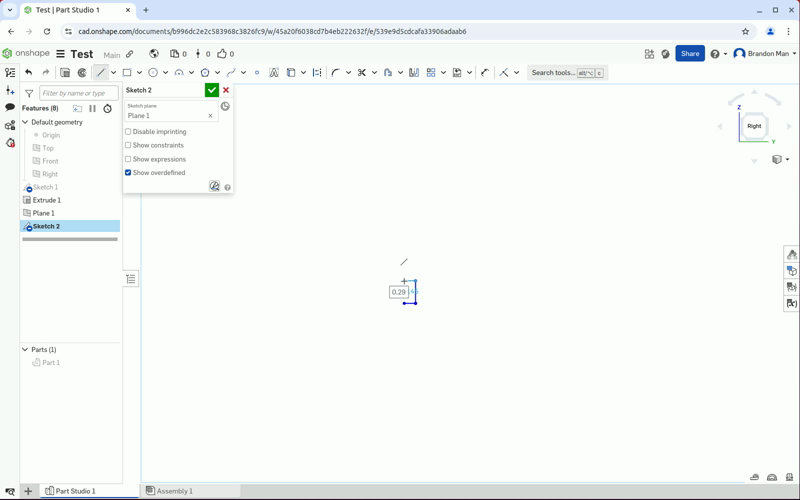
scroll(-6)
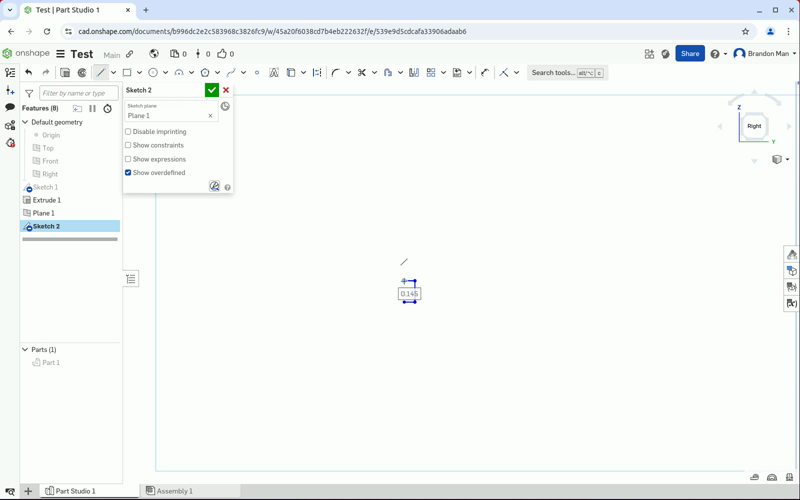
scroll(-6)
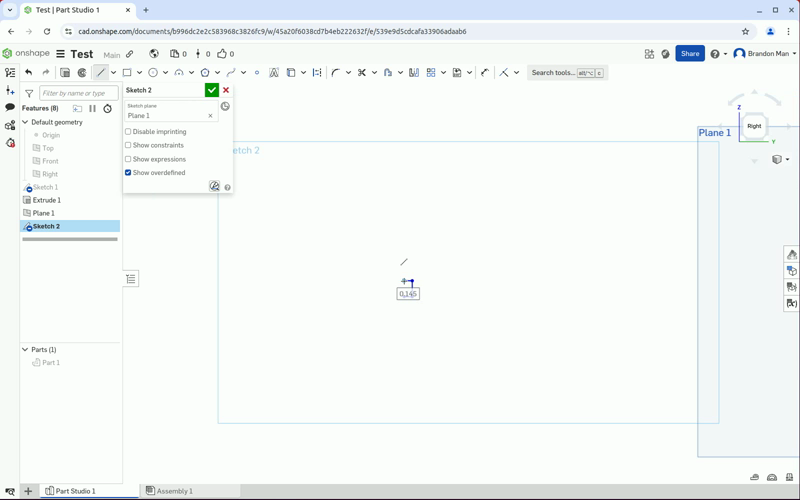
scroll(-6)
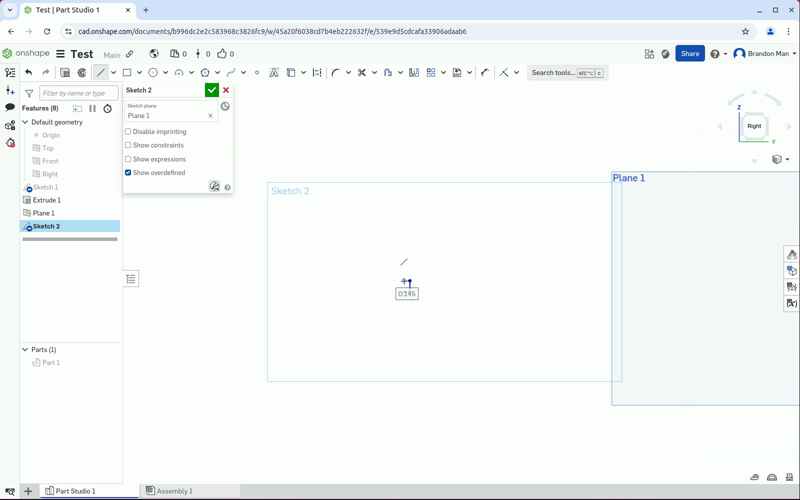
scroll(-6)
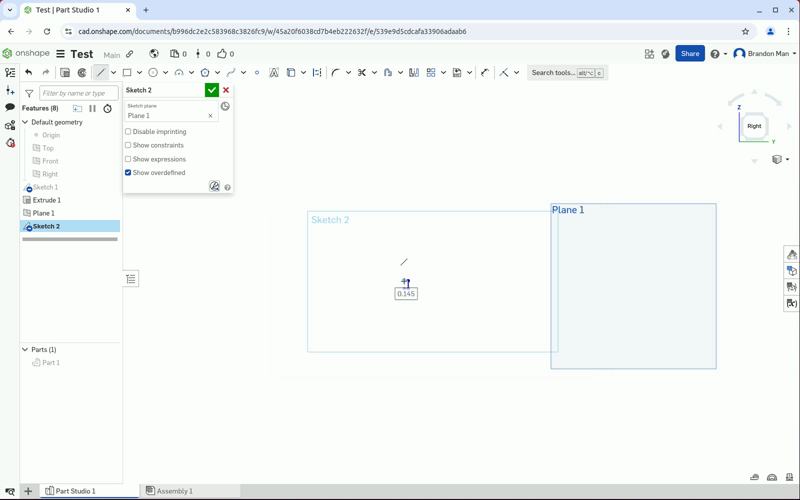
scroll(-6)
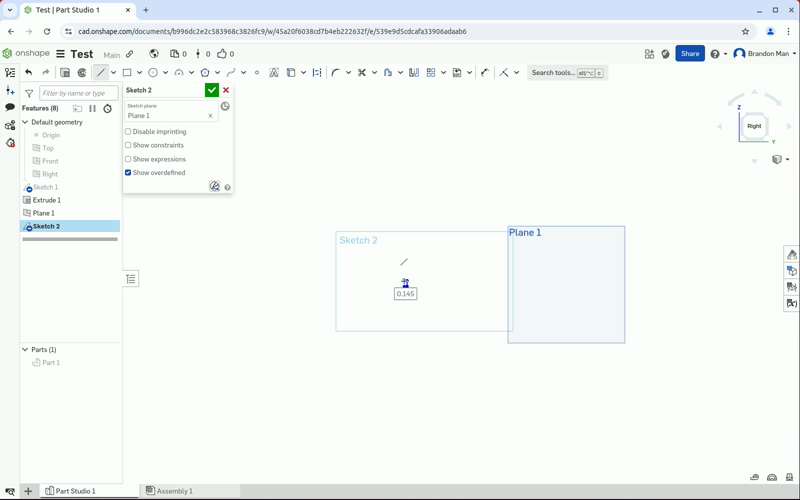
scroll(-6)
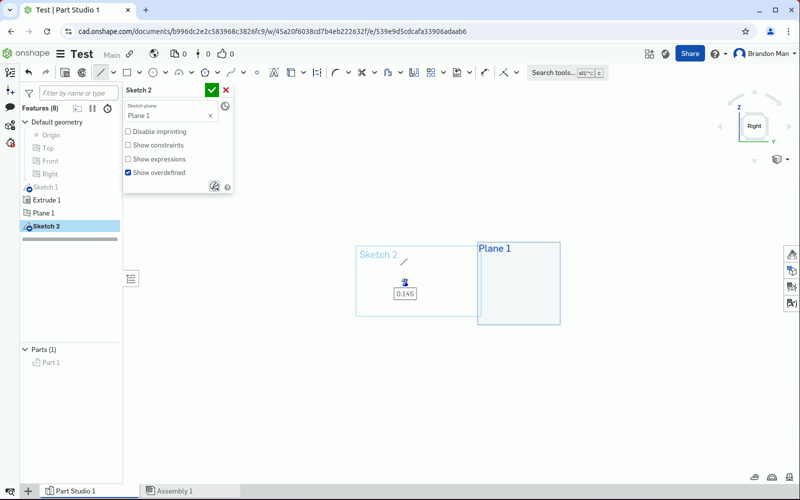
scroll(-6)
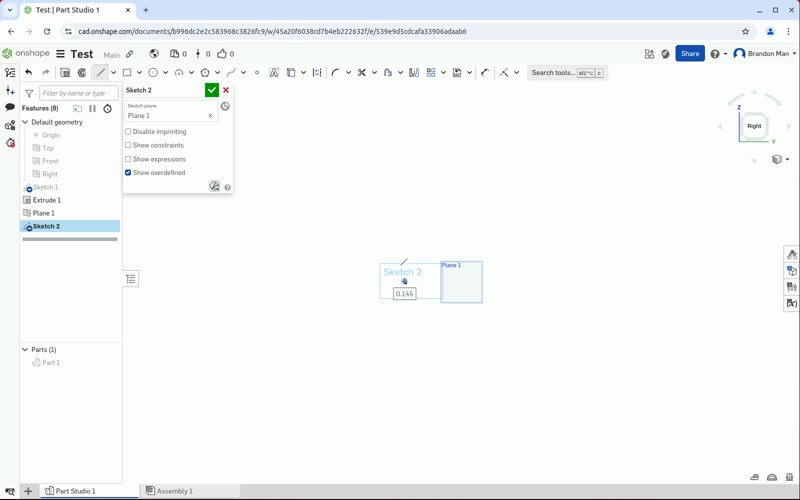
key_up(shift)
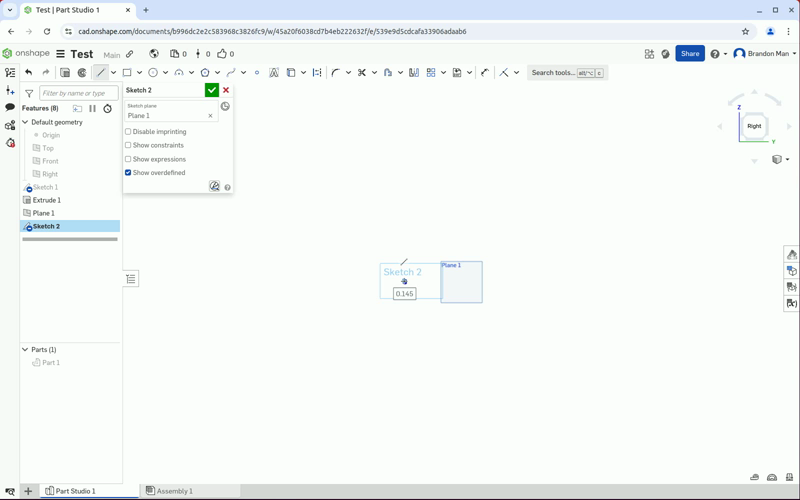
mouse_move(434, 280)
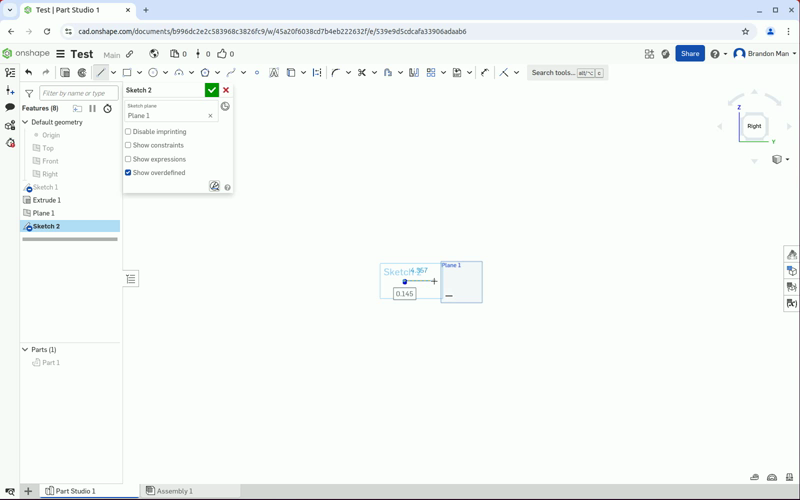
key_down(shift)
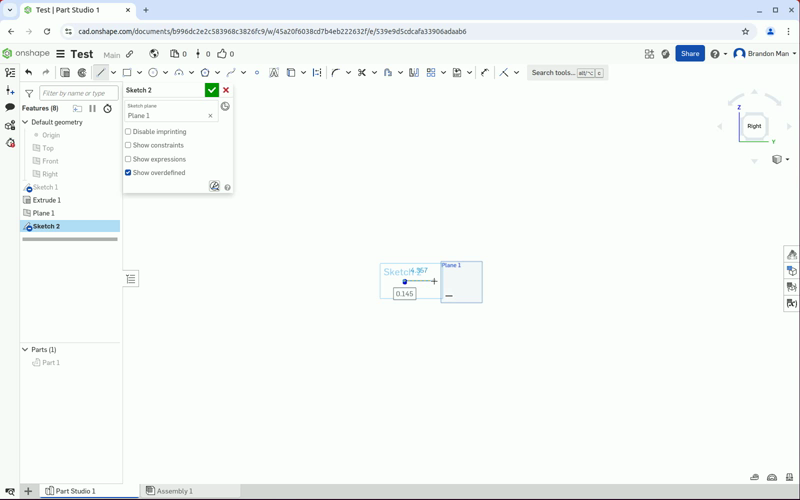
mouse_move(404, 282)
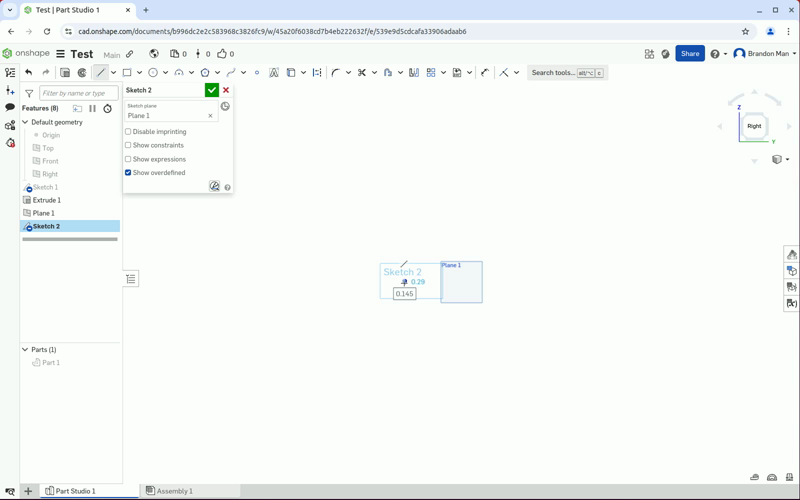
scroll(6)
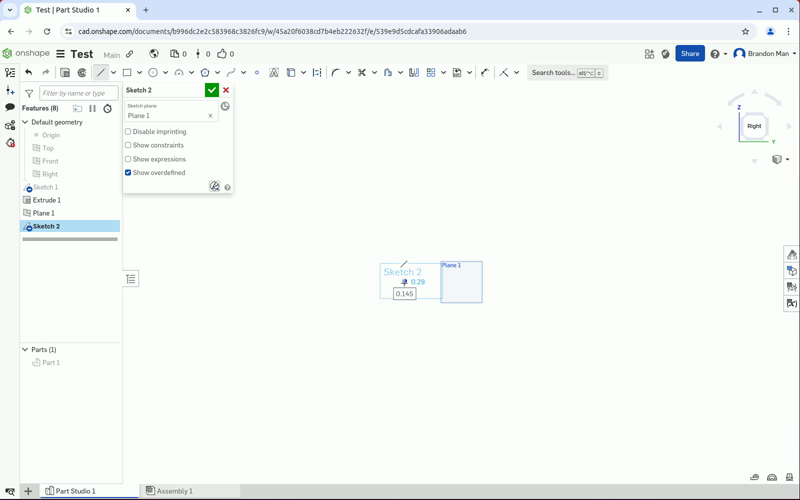
scroll(6)
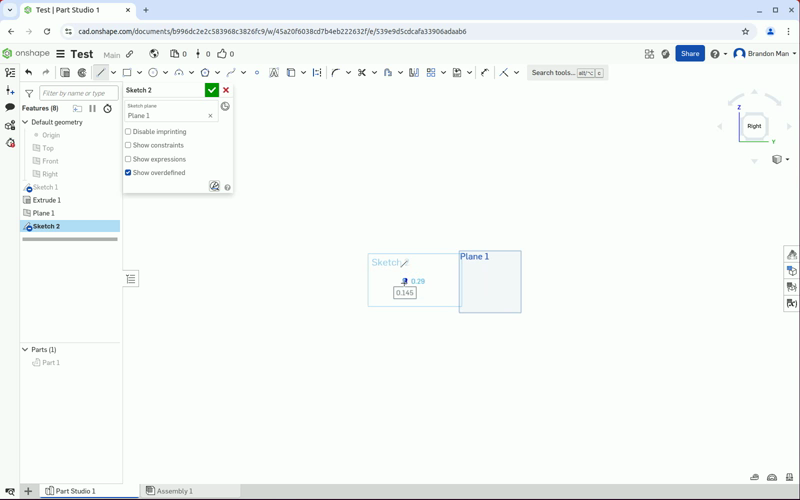
scroll(6)
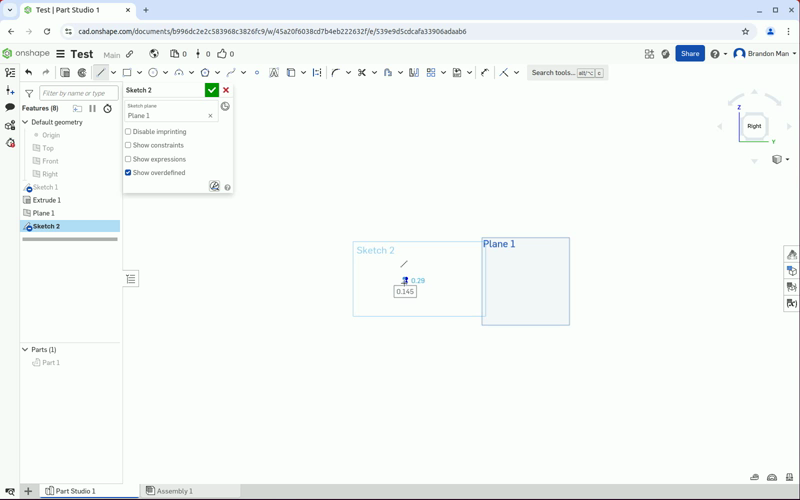
scroll(6)
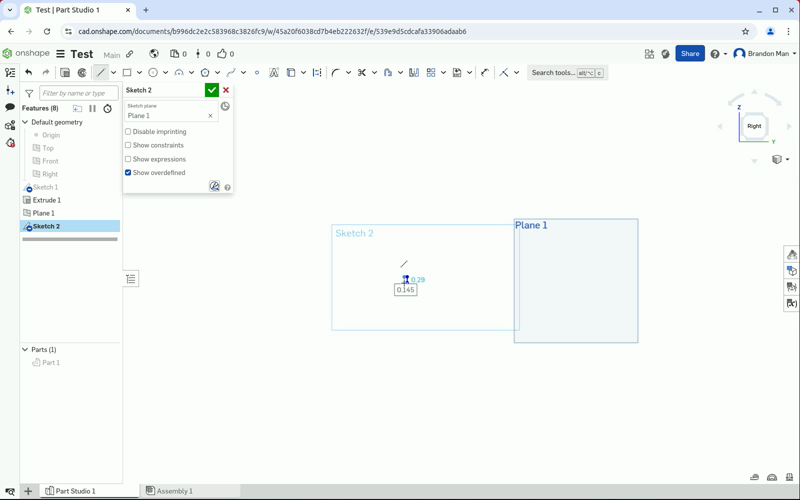
scroll(6)
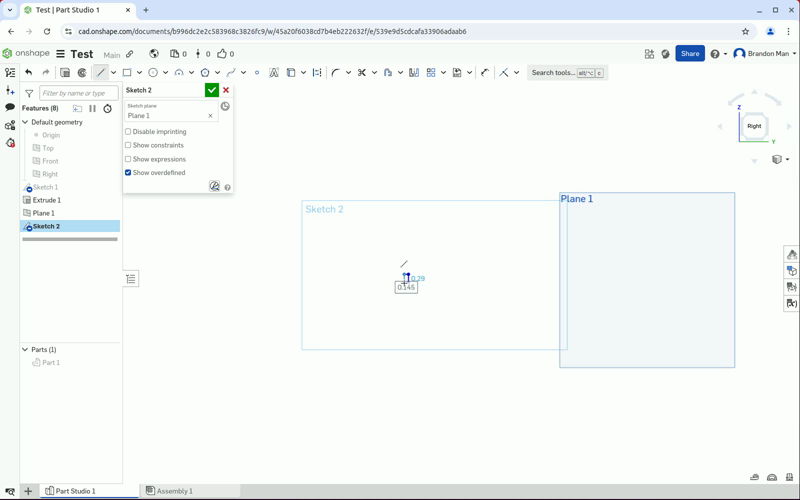
scroll(6)
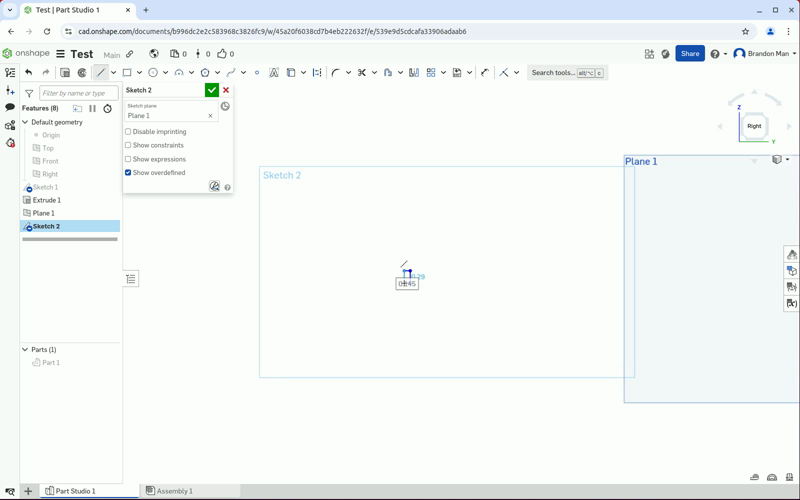
scroll(6)
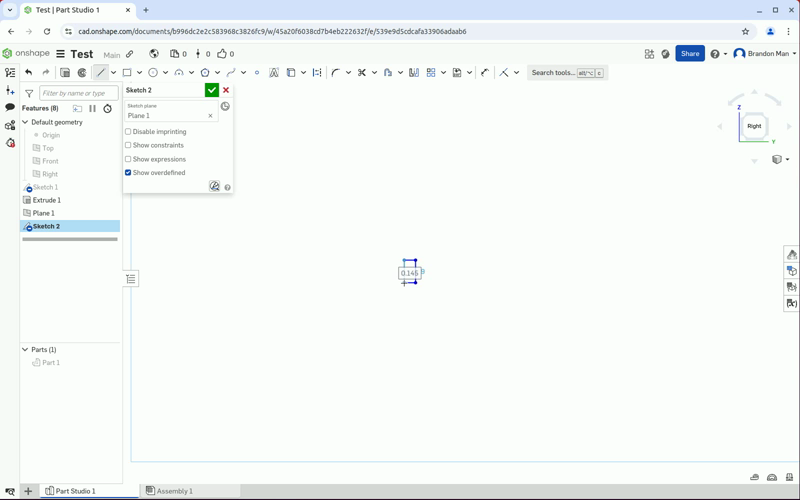
key_up(shift)
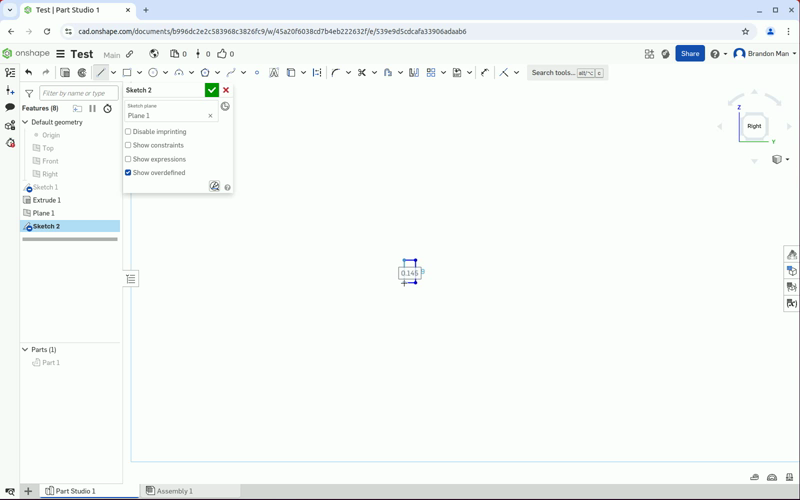
click(404, 282)
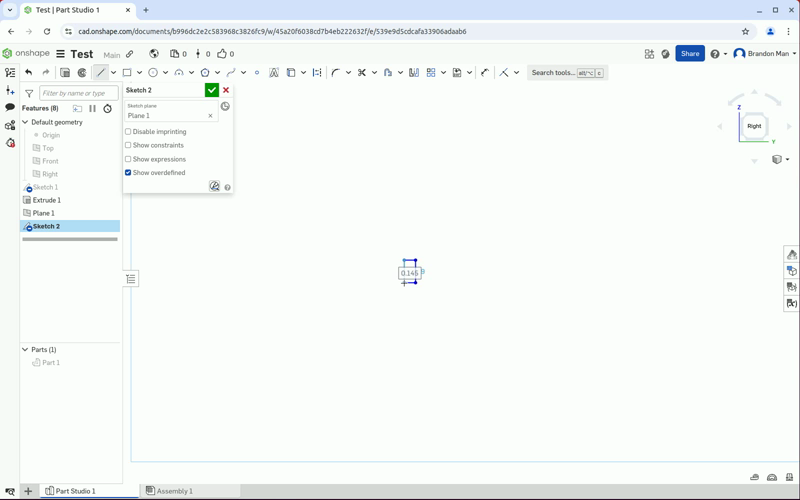
scroll(-6)
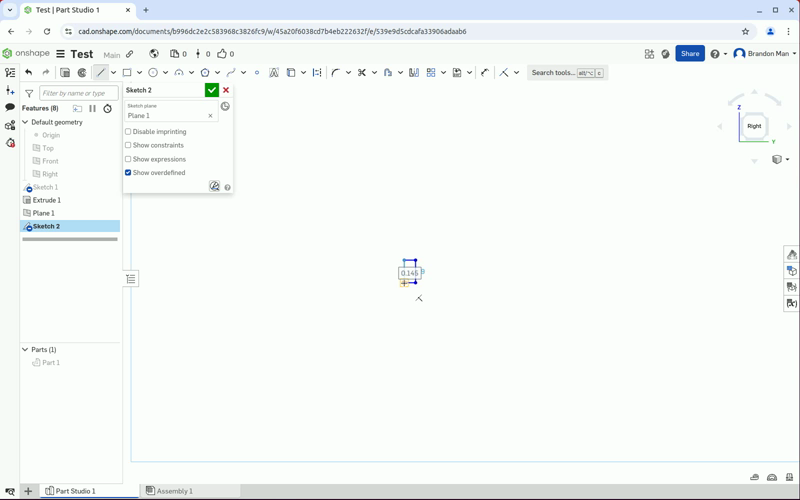
scroll(-6)
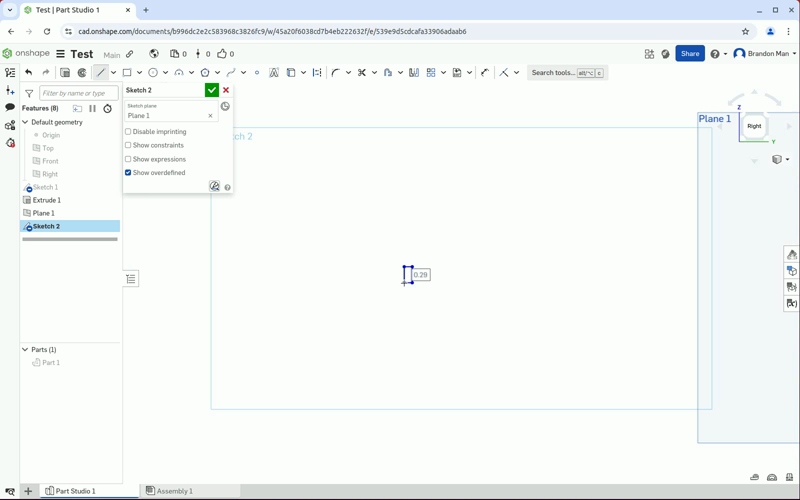
scroll(-6)
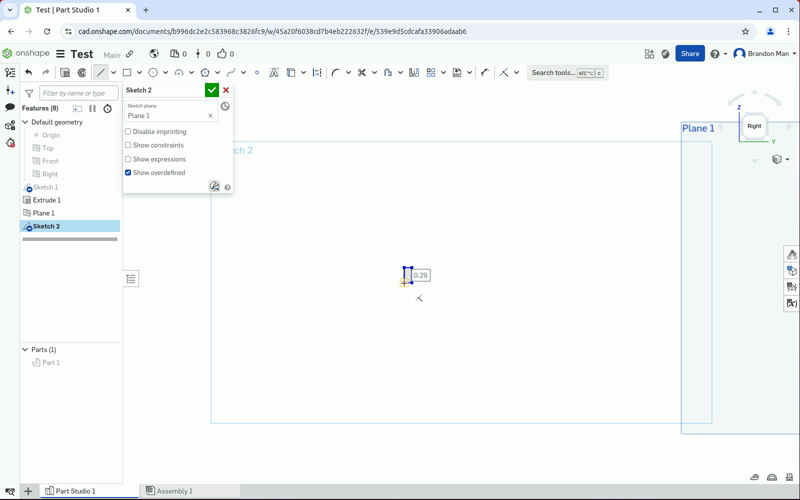
scroll(-6)
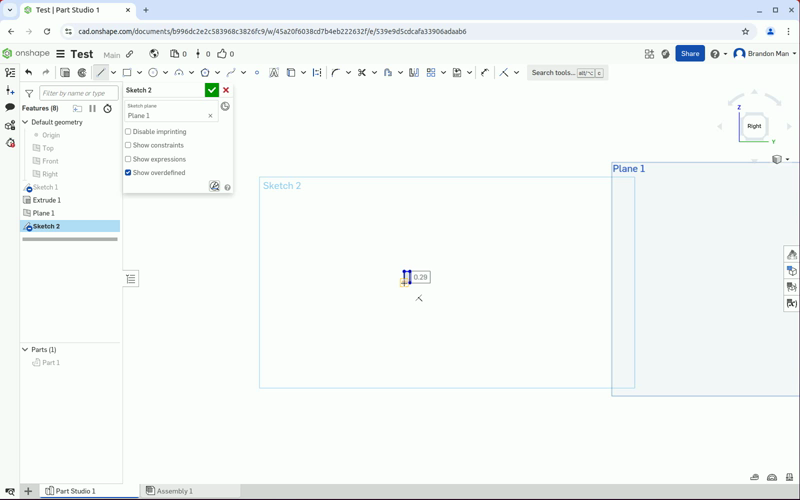
scroll(-6)
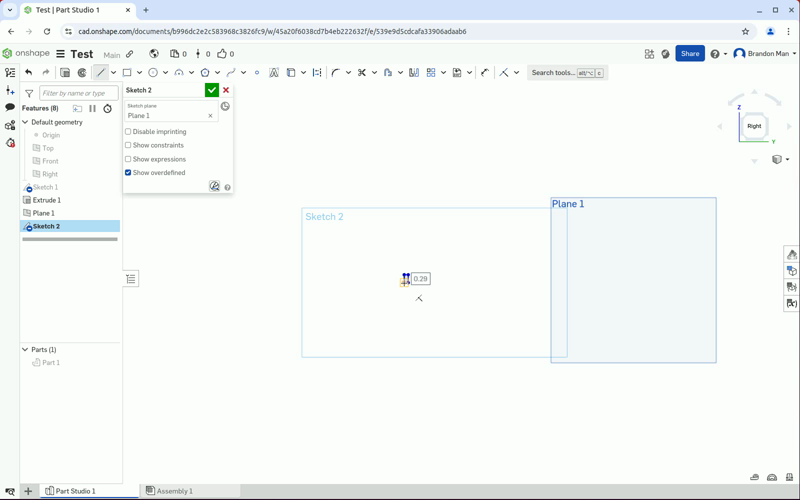
scroll(-6)
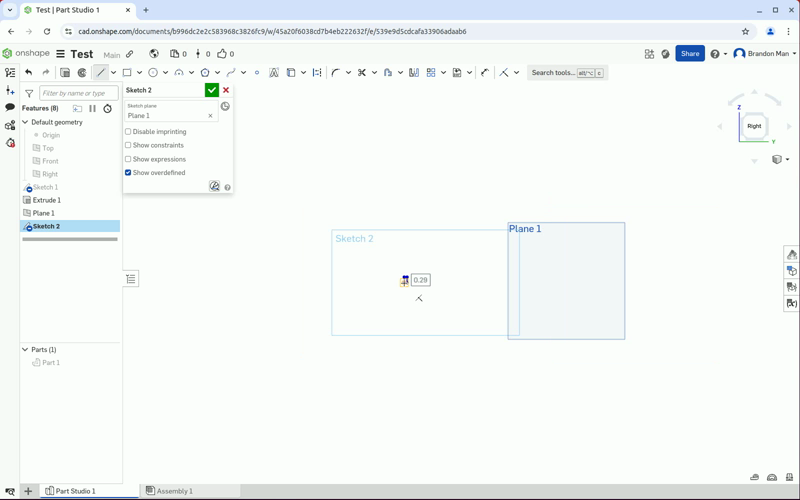
scroll(-6)
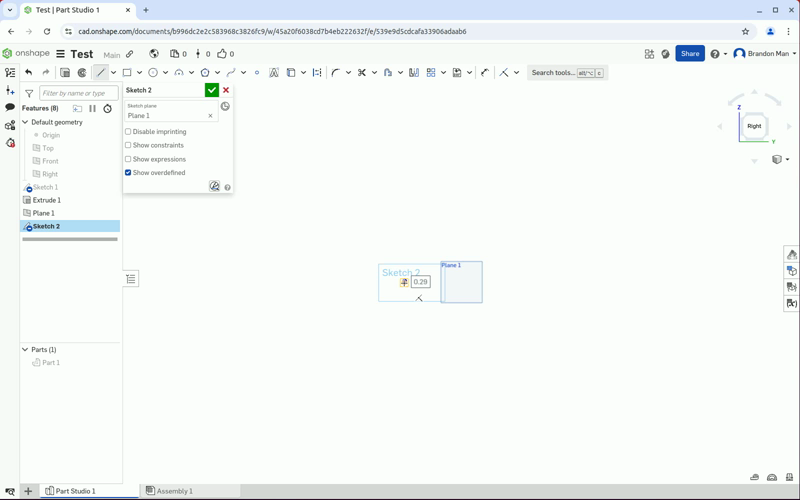
key(esc)
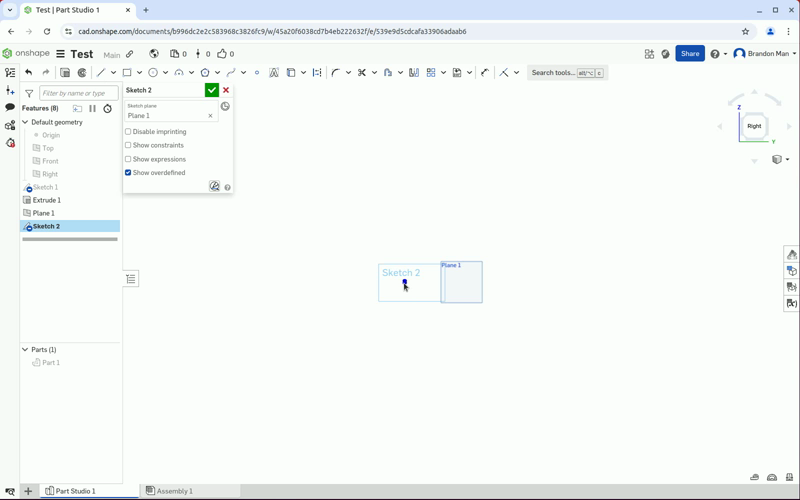
mouse_move(404, 280)
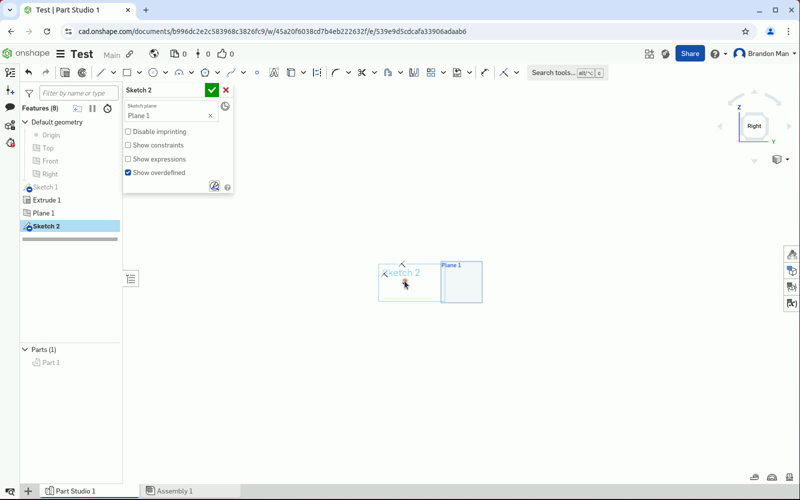
scroll(6)
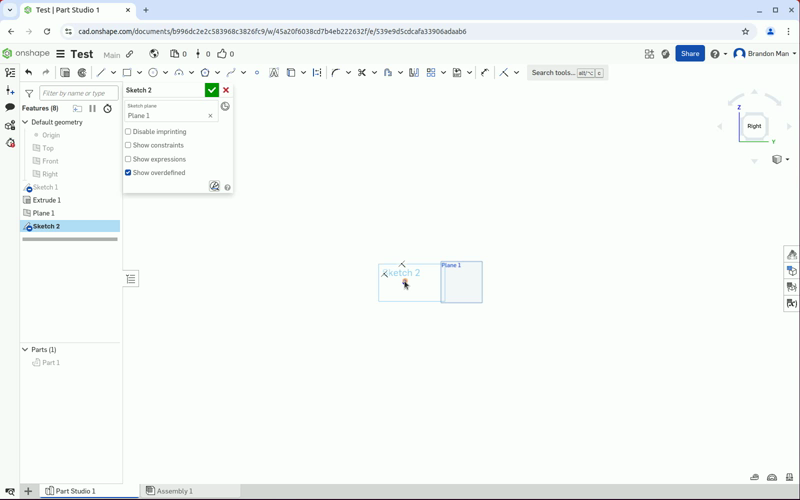
scroll(6)
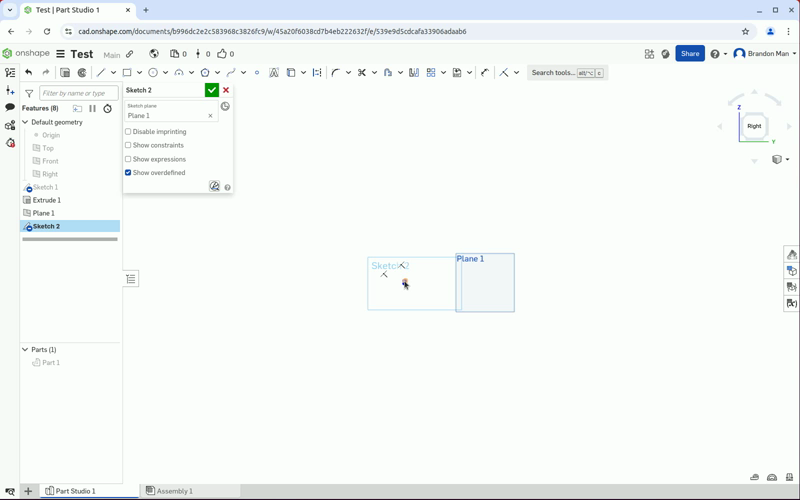
scroll(6)
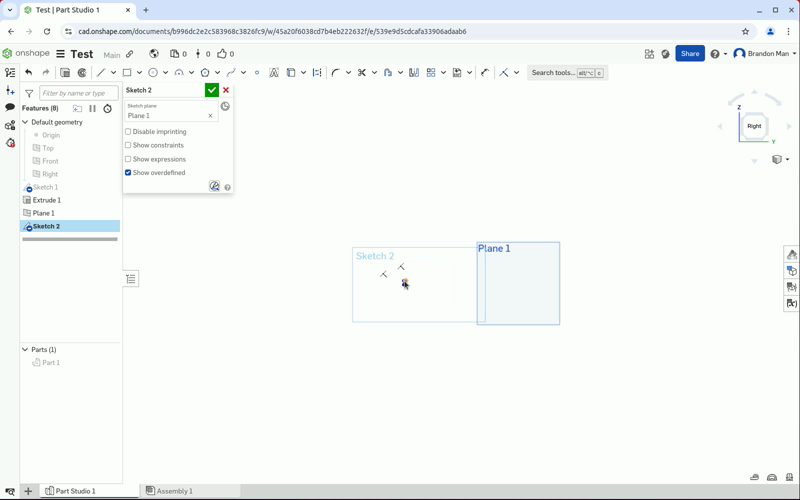
scroll(6)
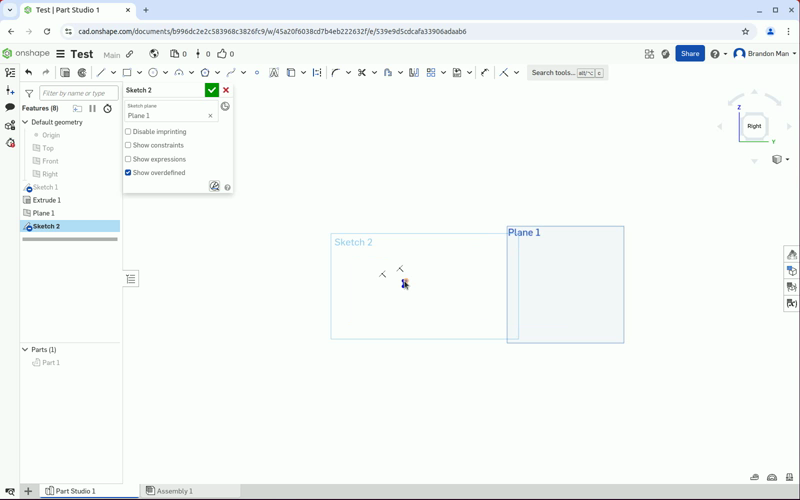
scroll(6)
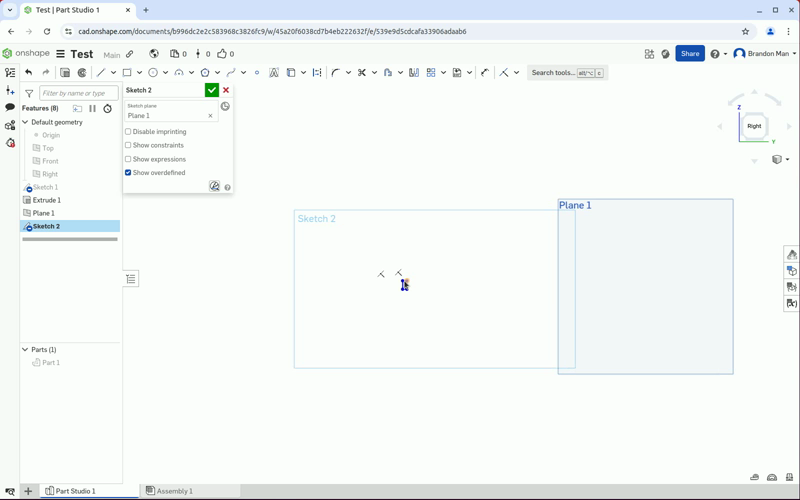
scroll(6)
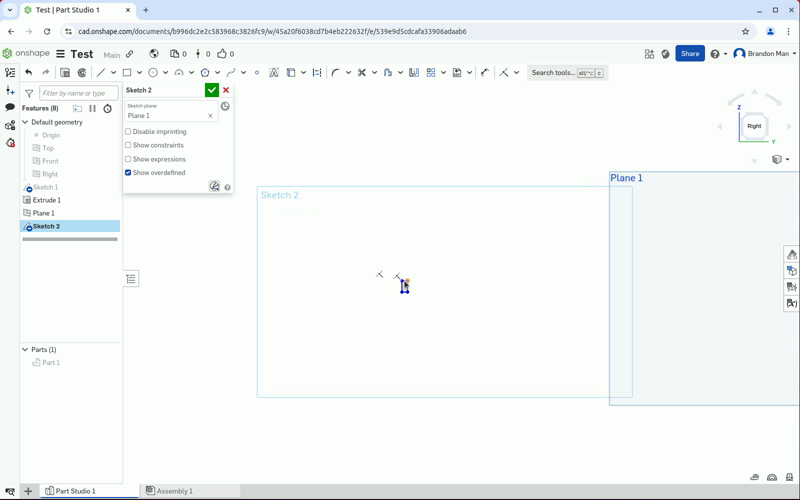
scroll(6)
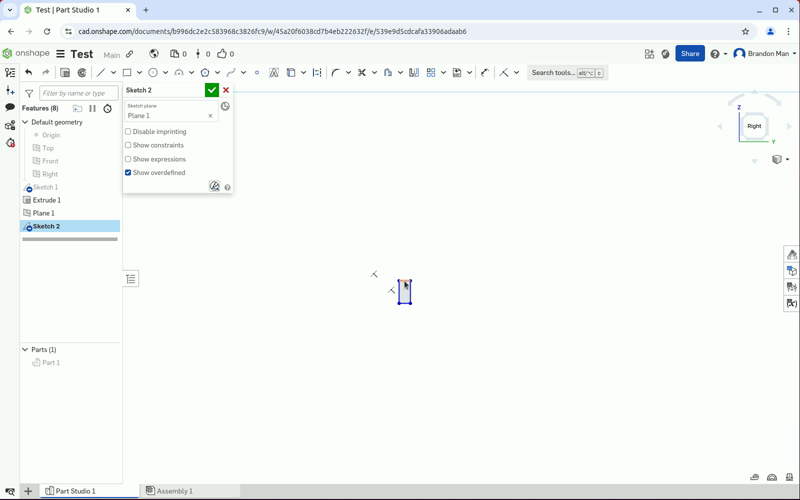
click(404, 280)
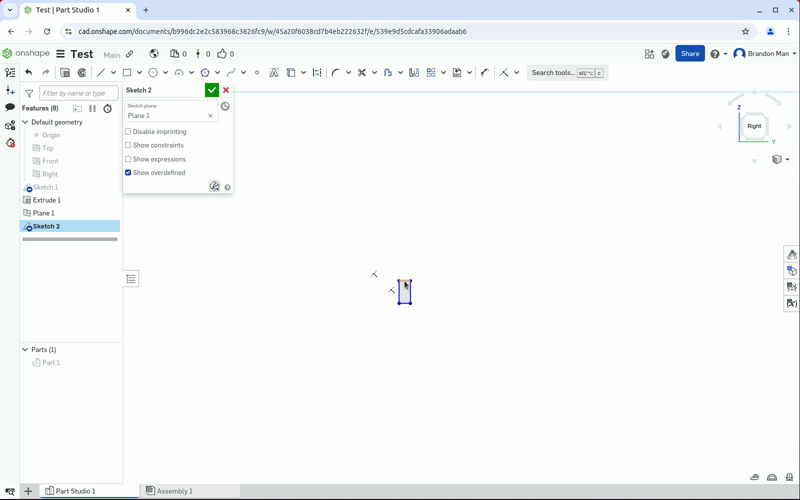
scroll(-6)
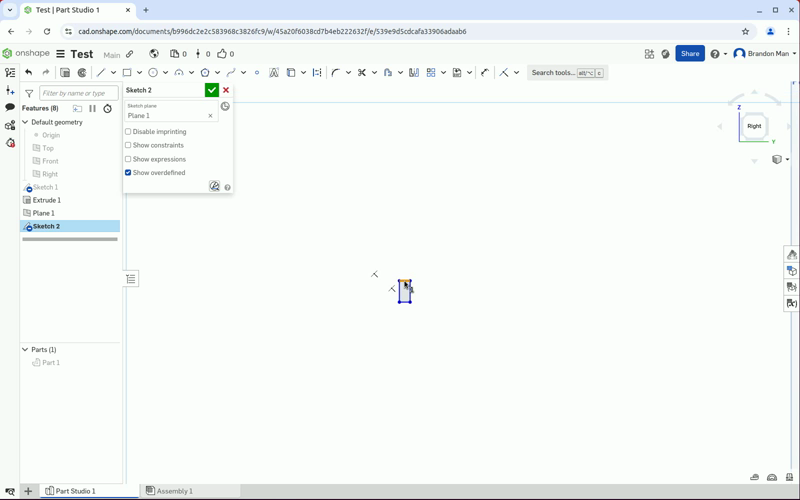
scroll(-6)
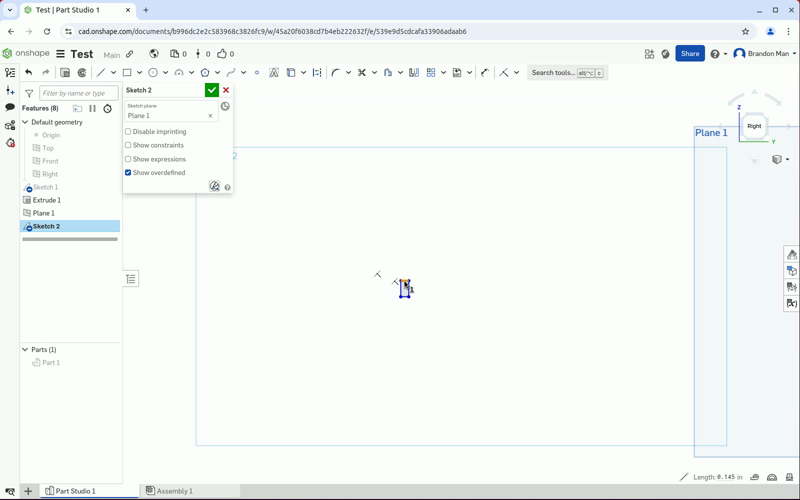
scroll(-6)
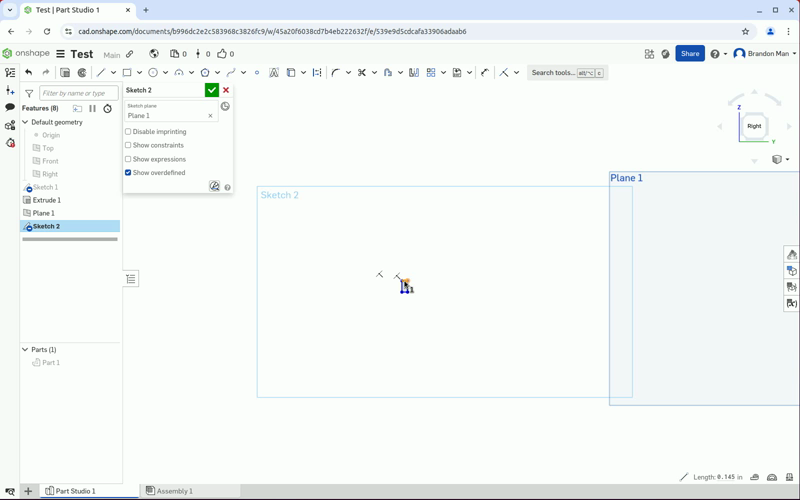
scroll(-6)
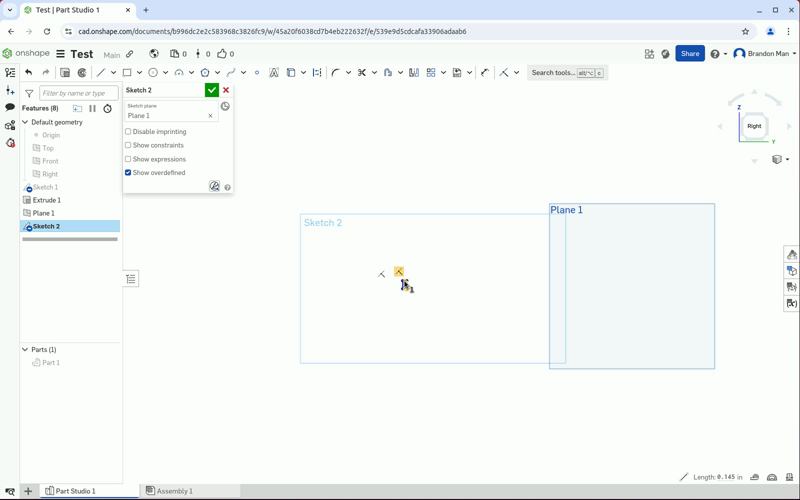
scroll(-6)
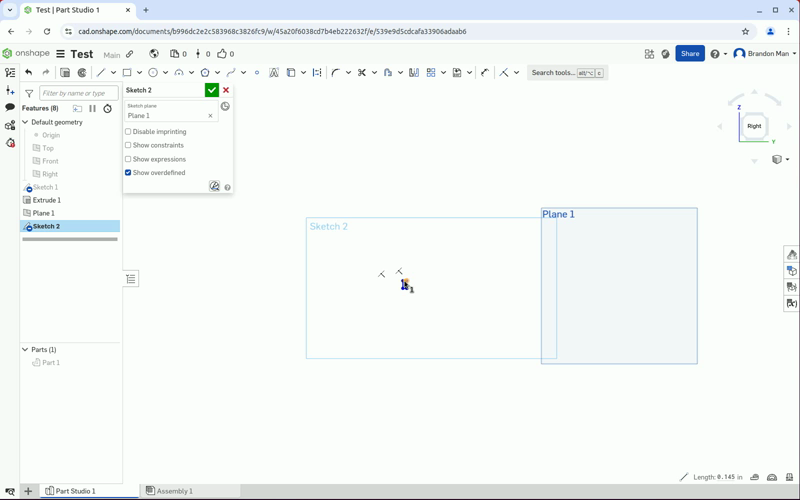
scroll(-6)
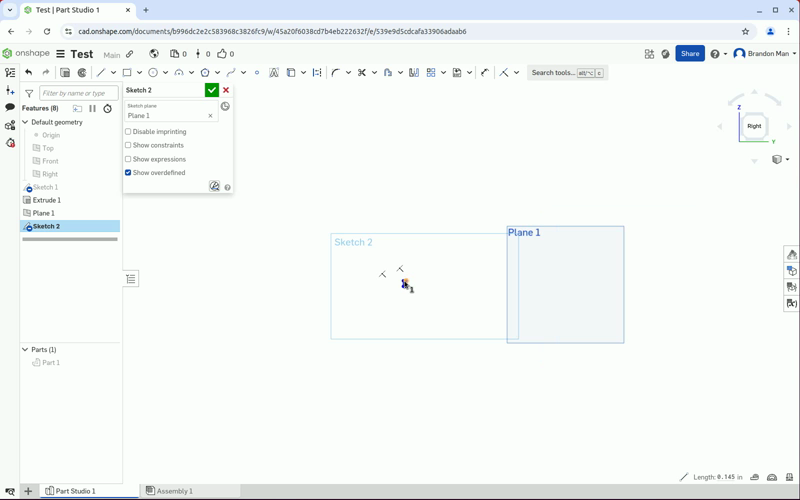
scroll(-6)
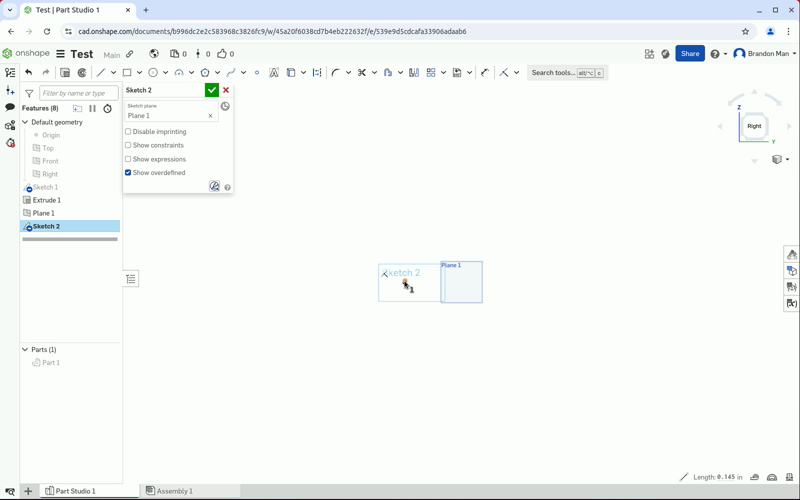
mouse_move(73, 352)
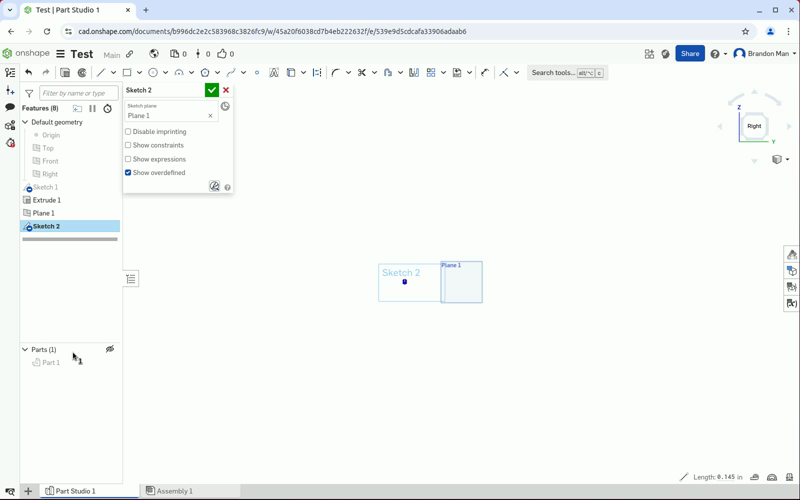
key(shift+y)
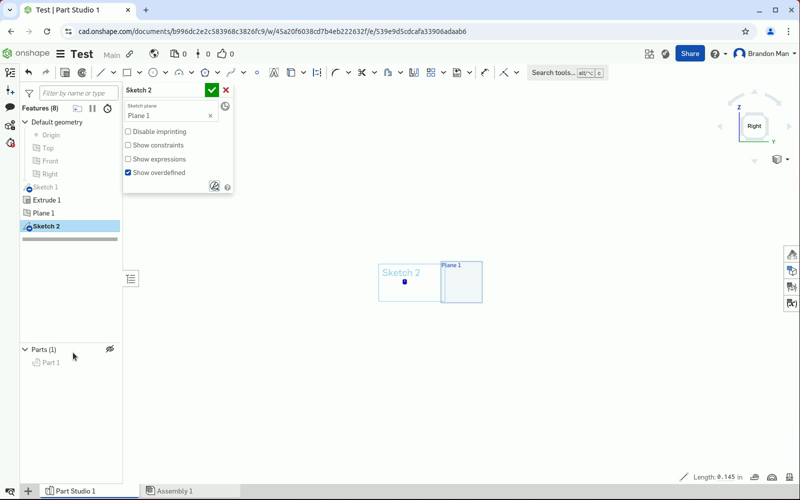
key(shift+e)
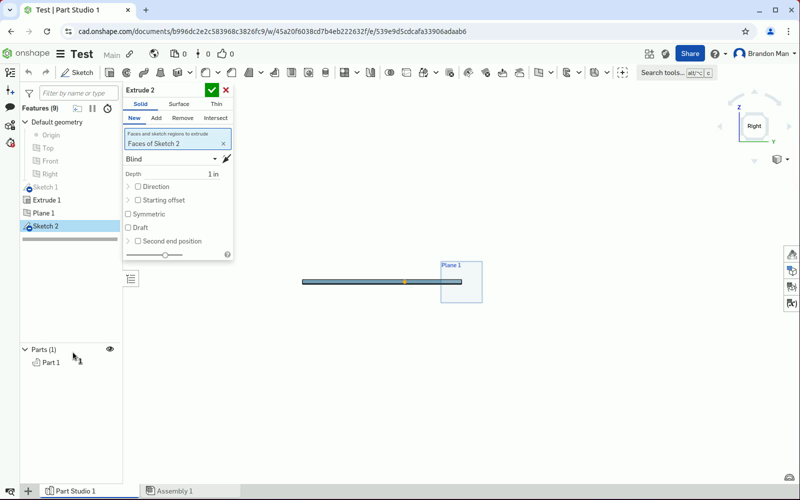
mouse_move(143, 106)
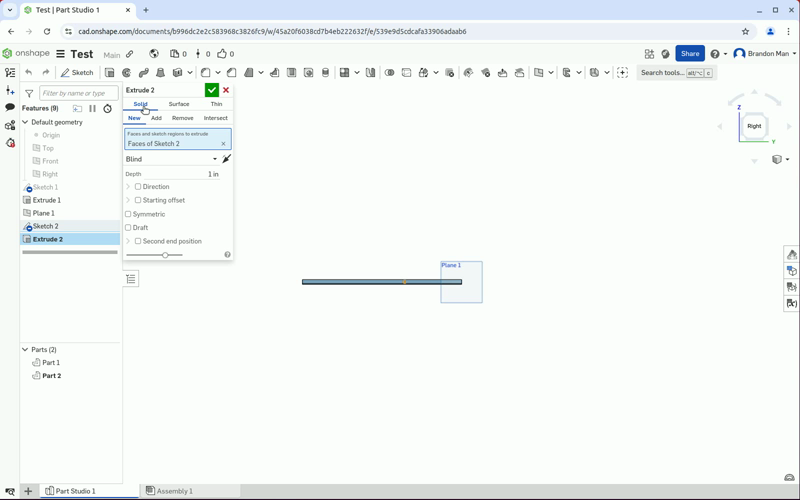
click(143, 106)
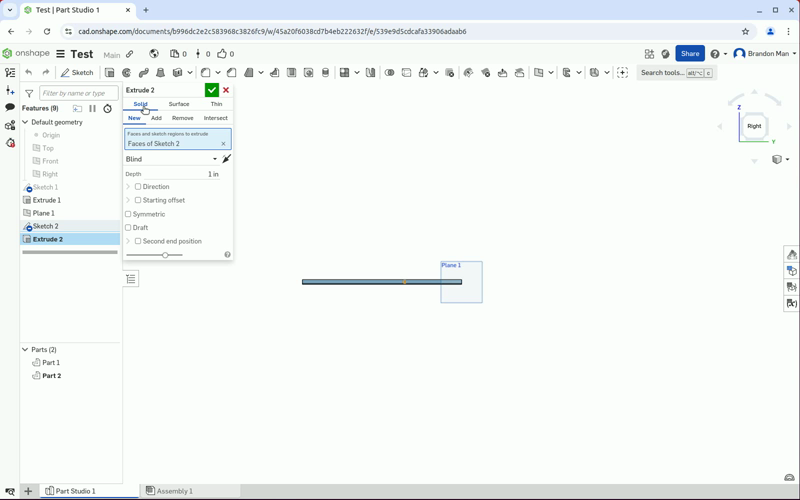
mouse_move(186, 120)
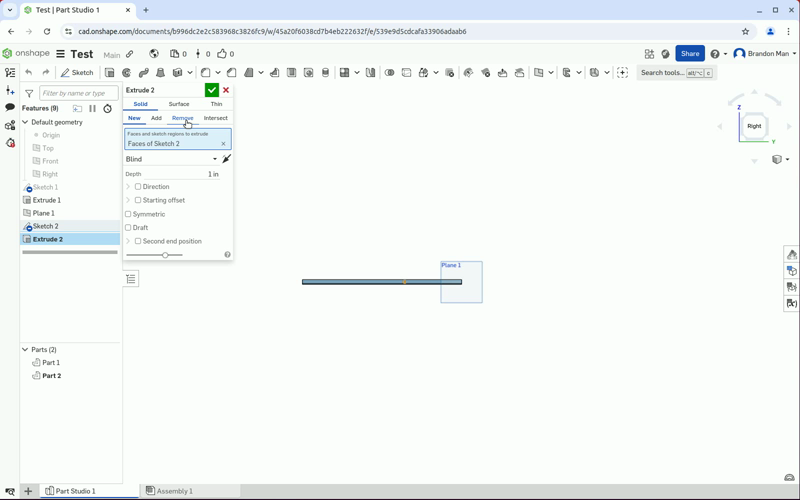
click(186, 120)
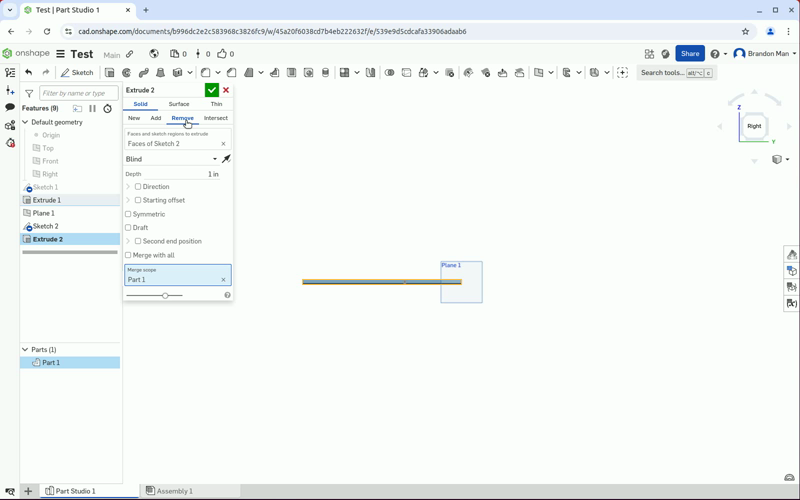
key(tab, 4)
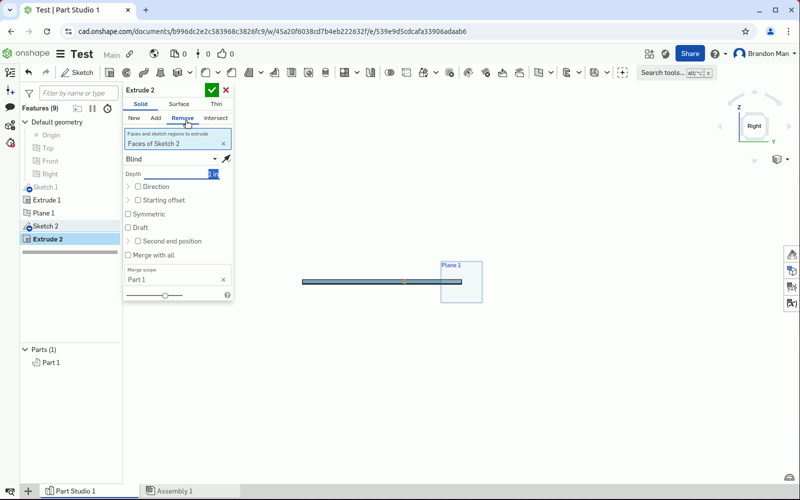
text(0.241)
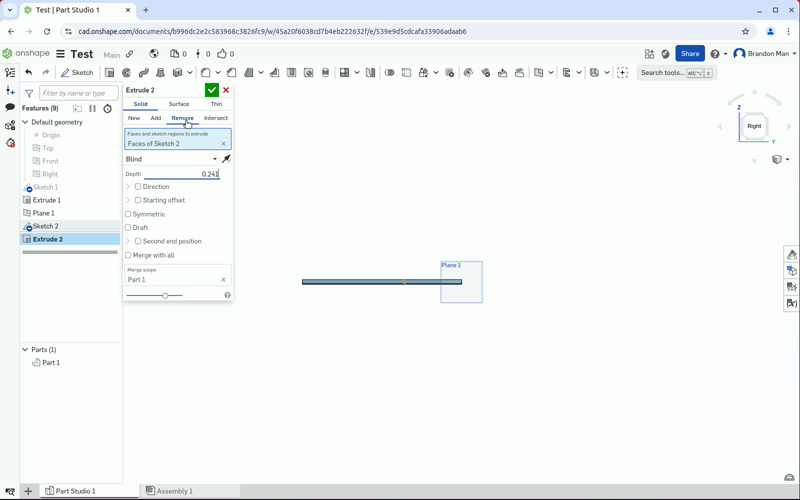
key(tab, 6)
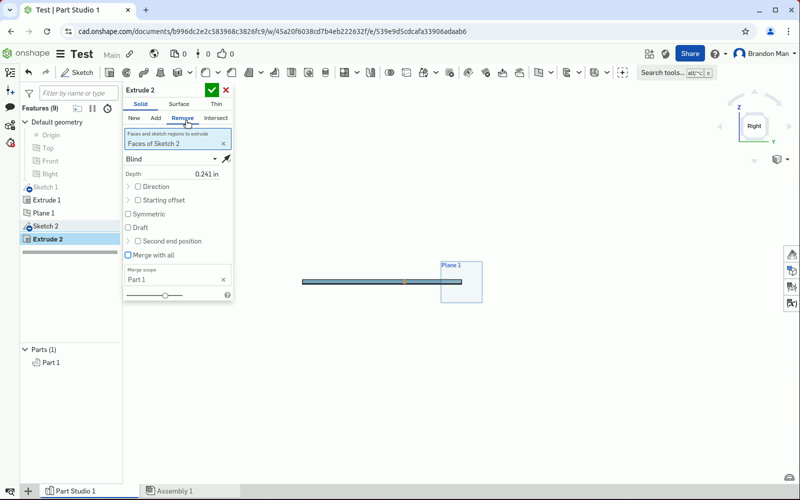
key(space)
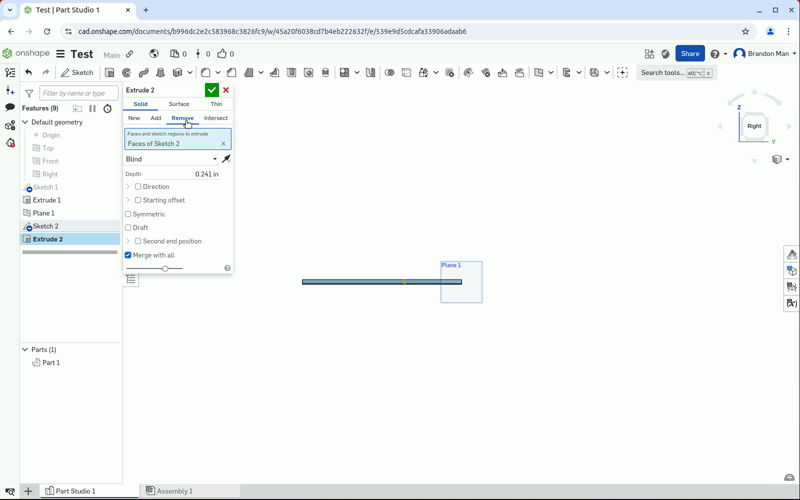
key(enter)
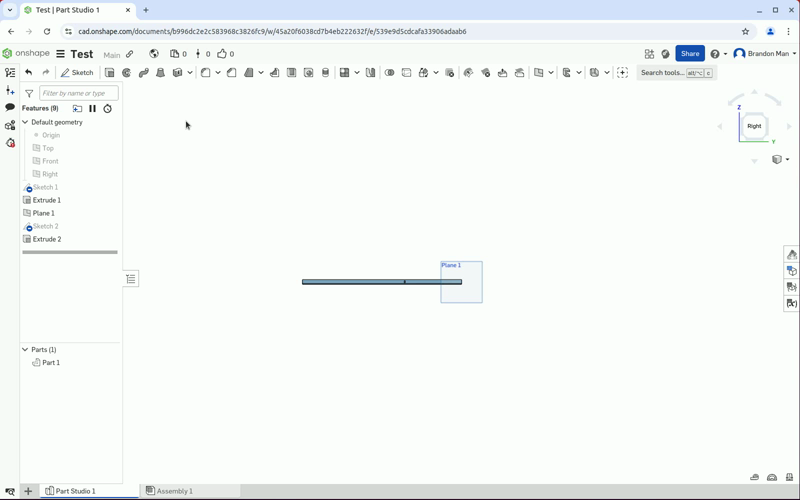
key(shift+h)
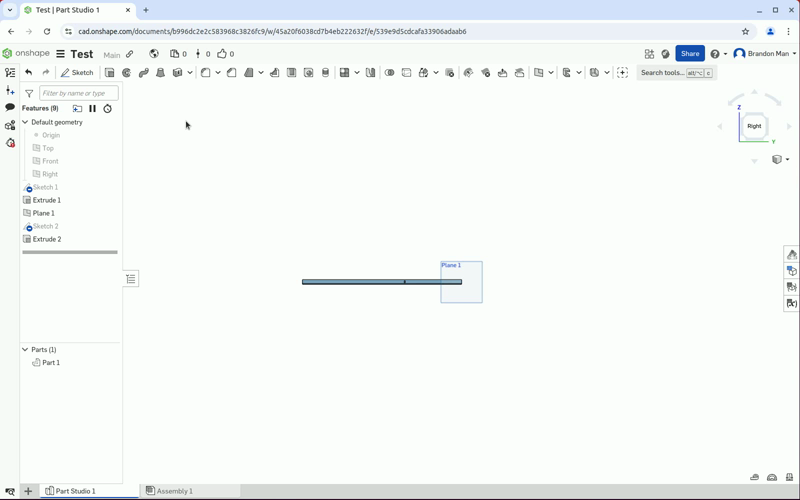
key(shift+h)
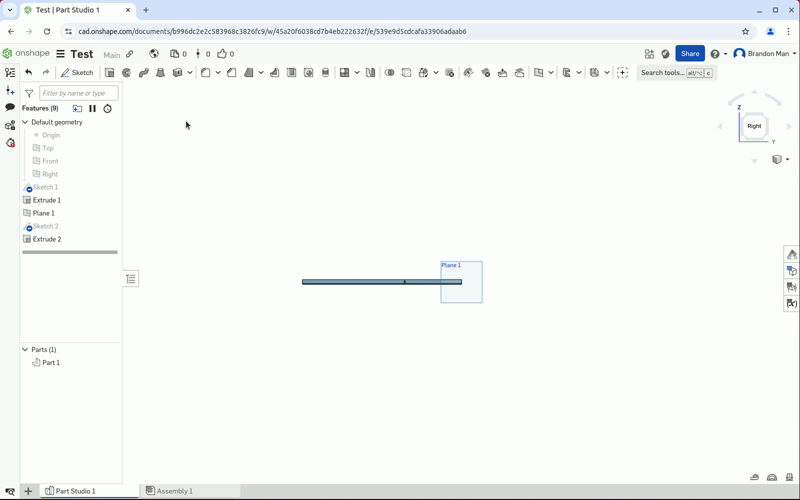
mouse_move(73, 189)
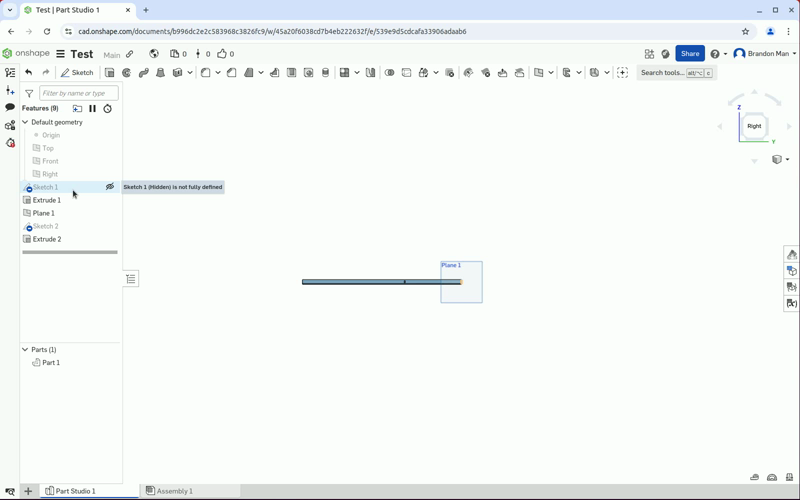
click(73, 189)
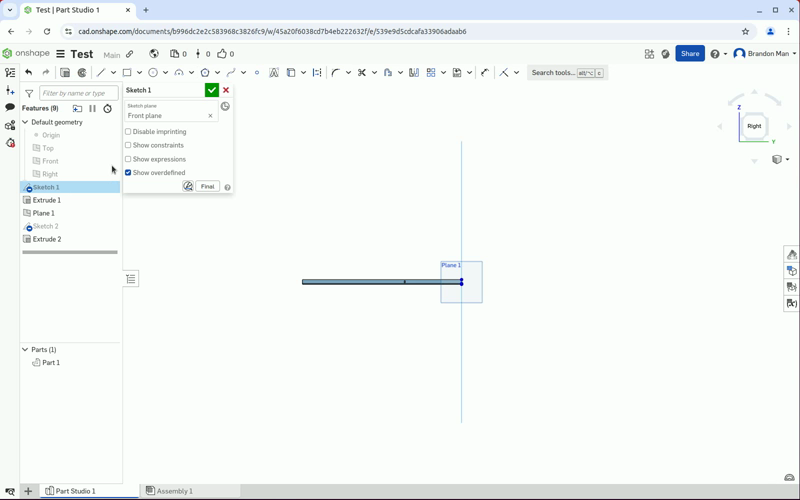
mouse_move(229, 92)
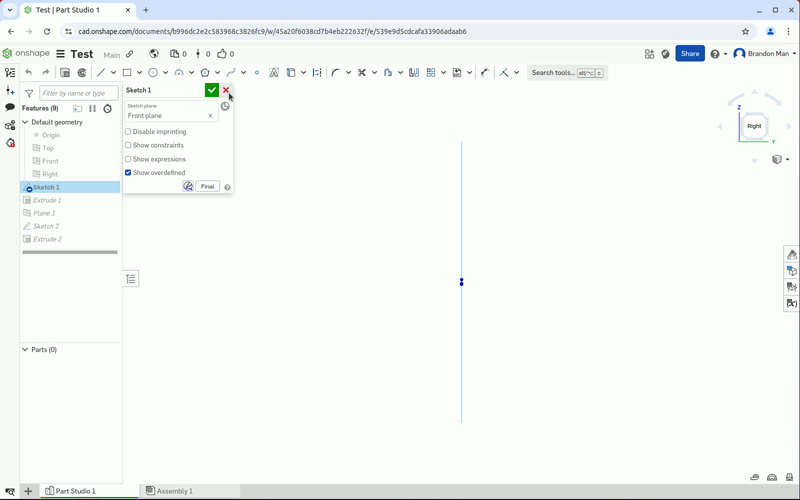
click(229, 92)
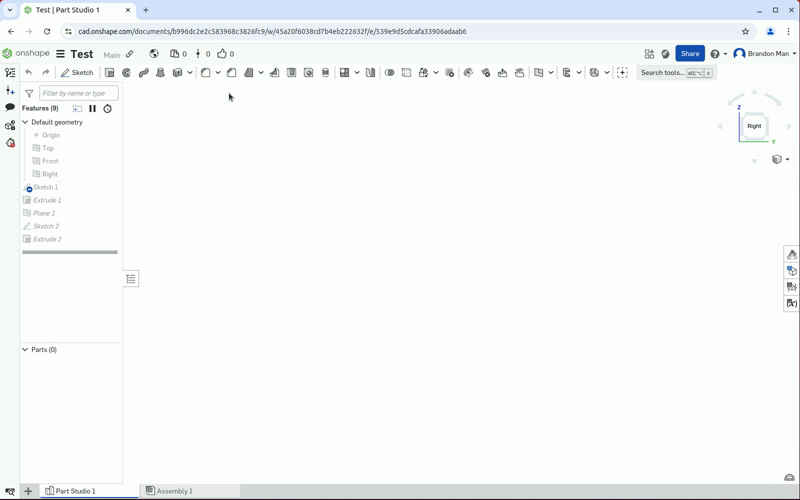
key(shift+s)
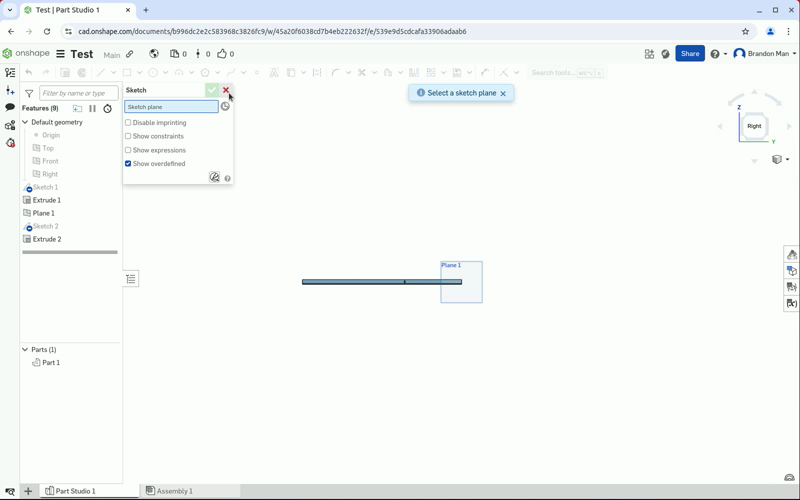
mouse_move(73, 215)
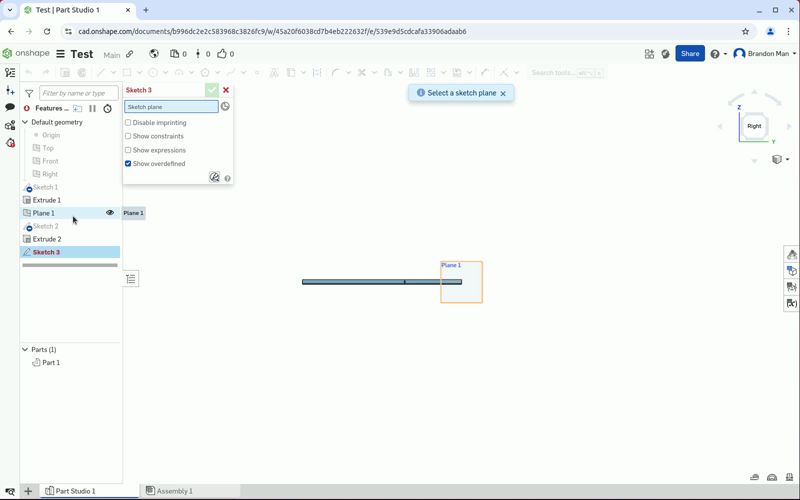
click(73, 215)
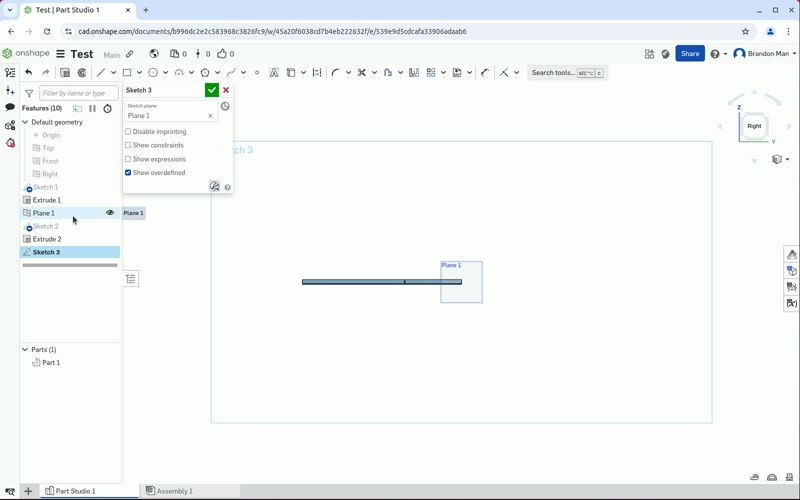
mouse_move(73, 352)
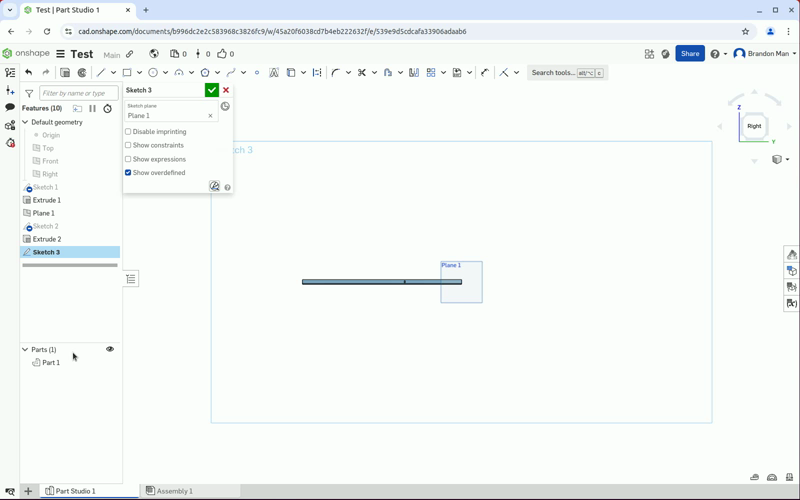
key(y)
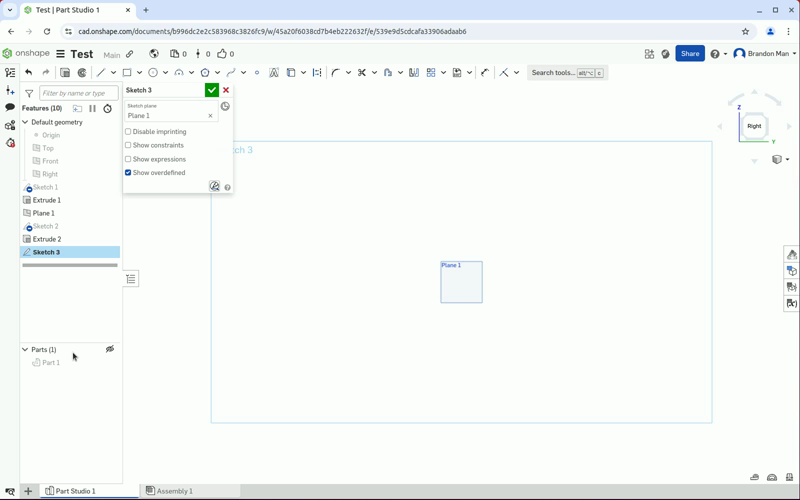
key(l)
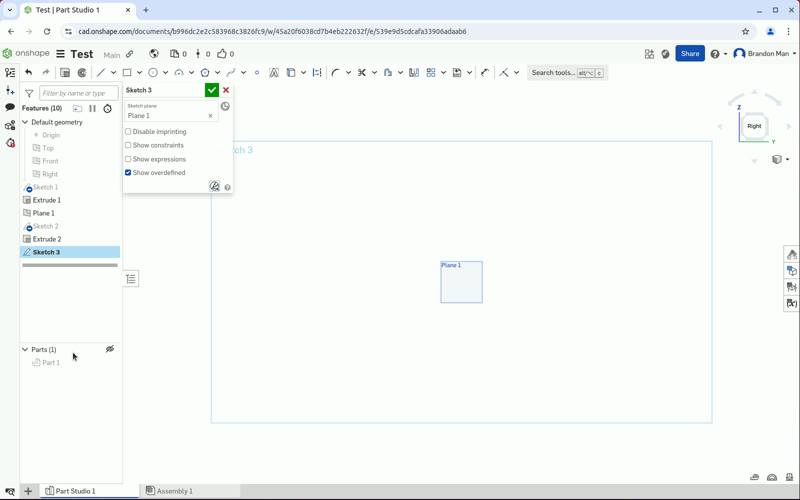
key_down(shift)
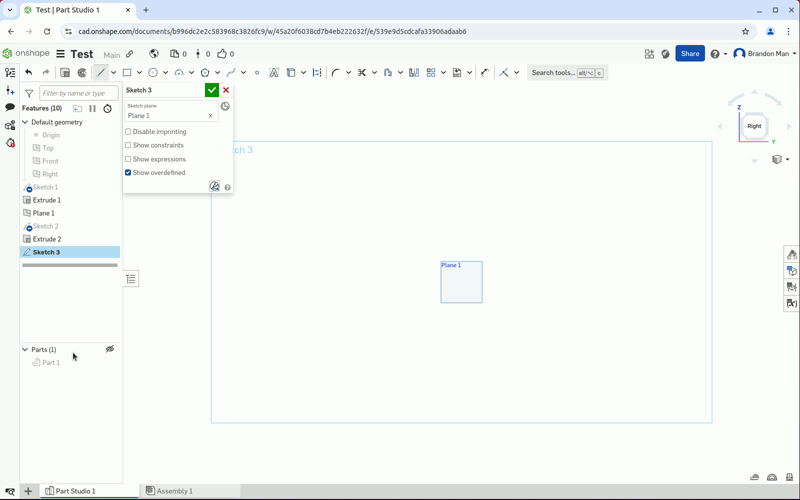
mouse_move(348, 282)
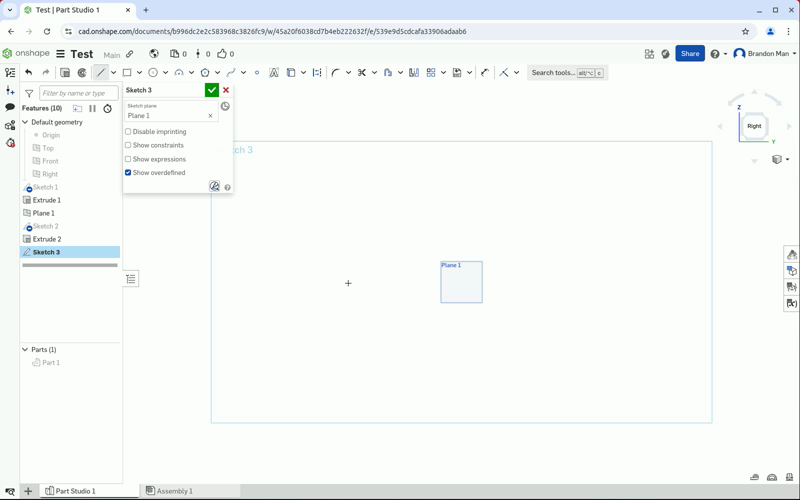
click(348, 282)
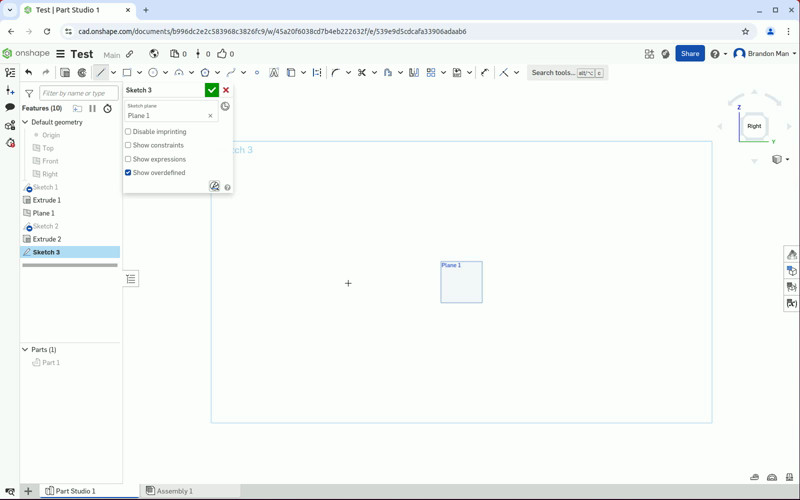
key_up(shift)
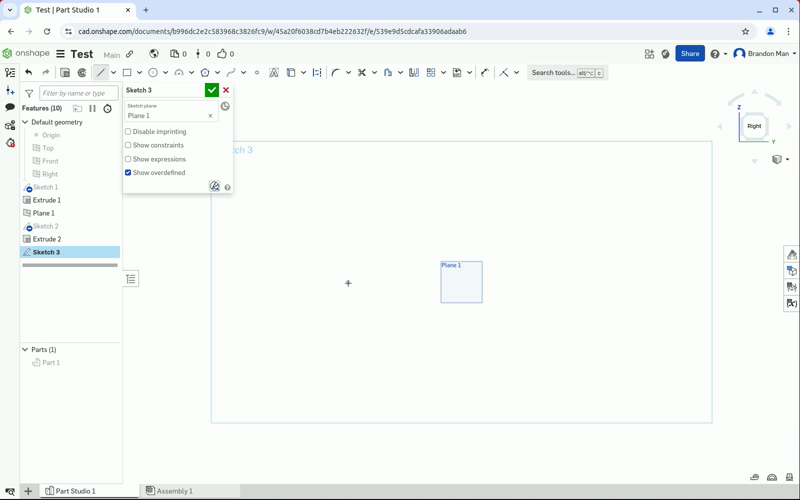
key_down(shift)
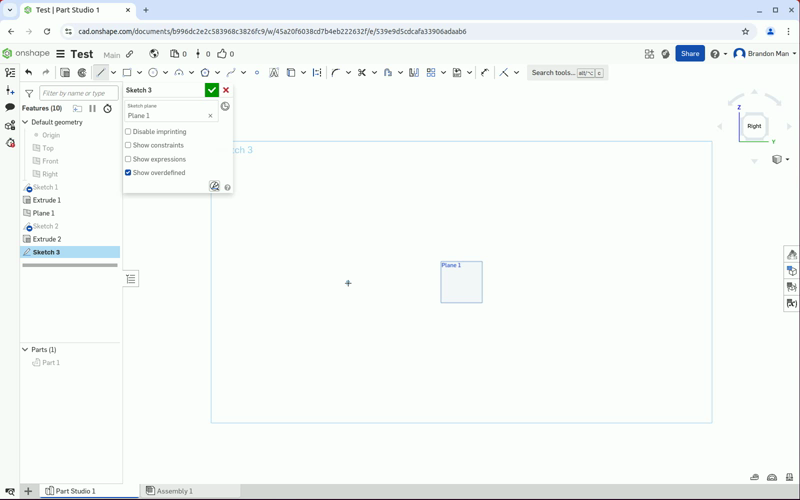
mouse_move(378, 282)
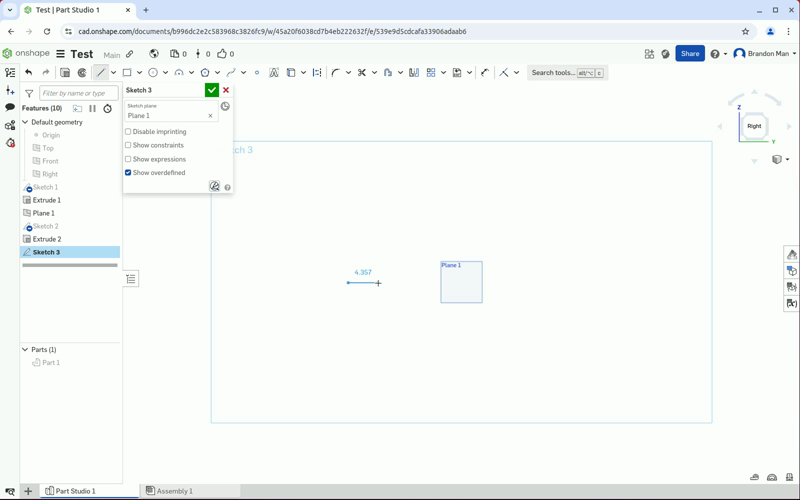
mouse_move(348, 282)
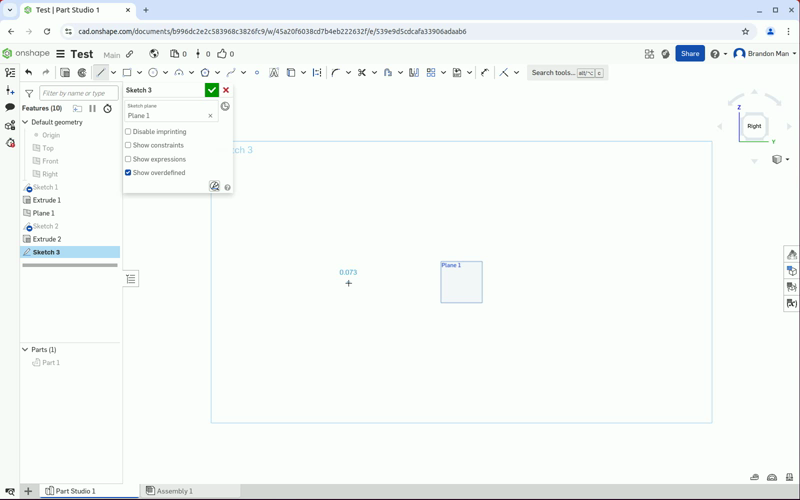
scroll(6)
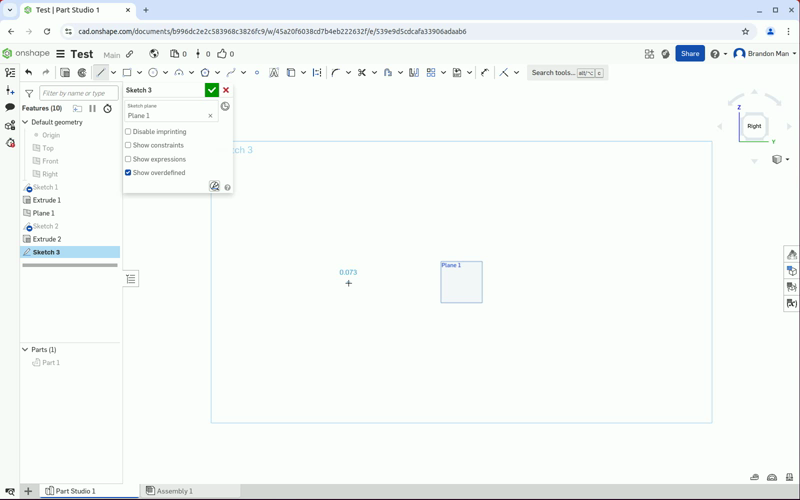
scroll(6)
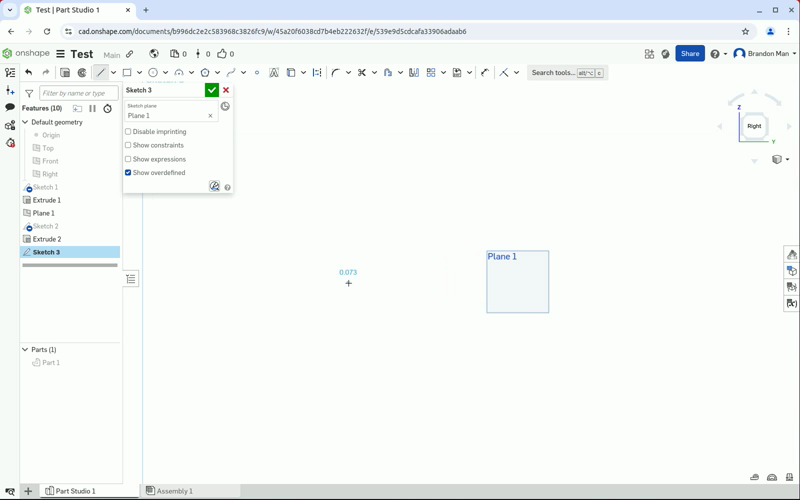
scroll(6)
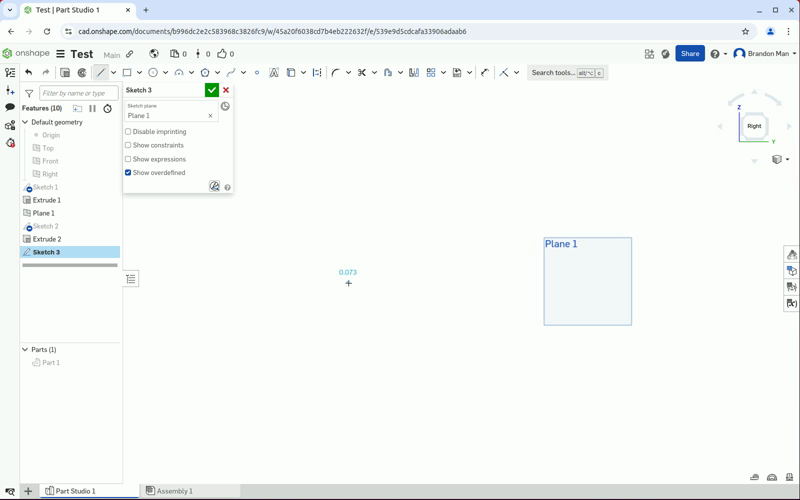
scroll(6)
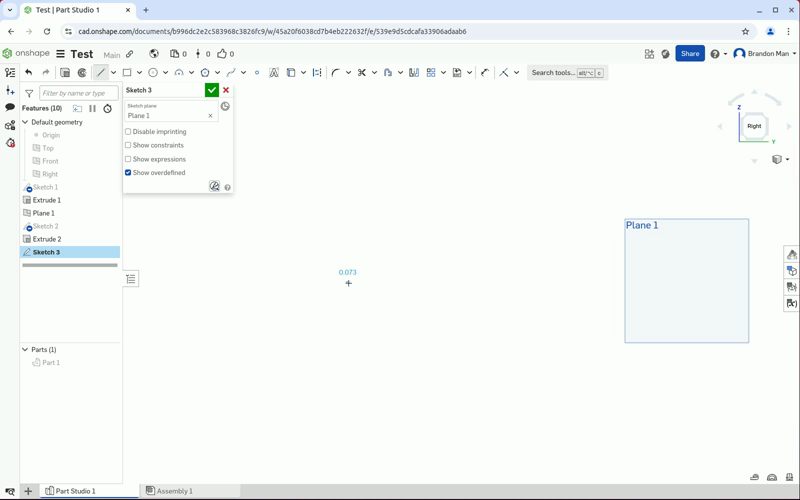
scroll(6)
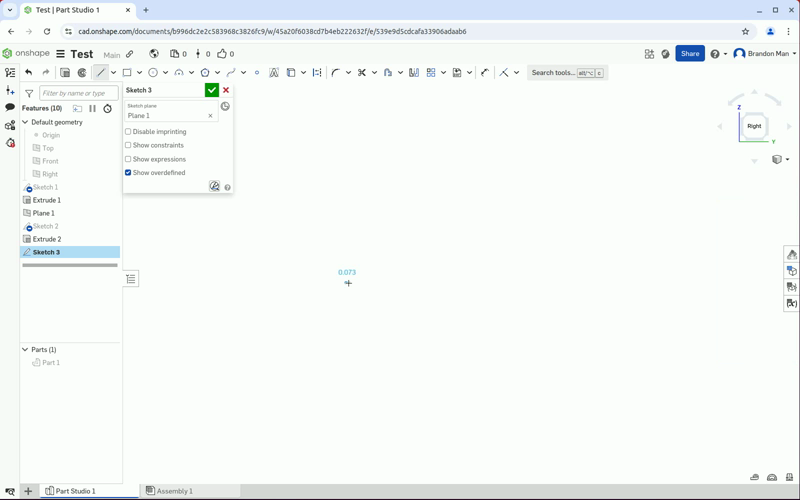
scroll(6)
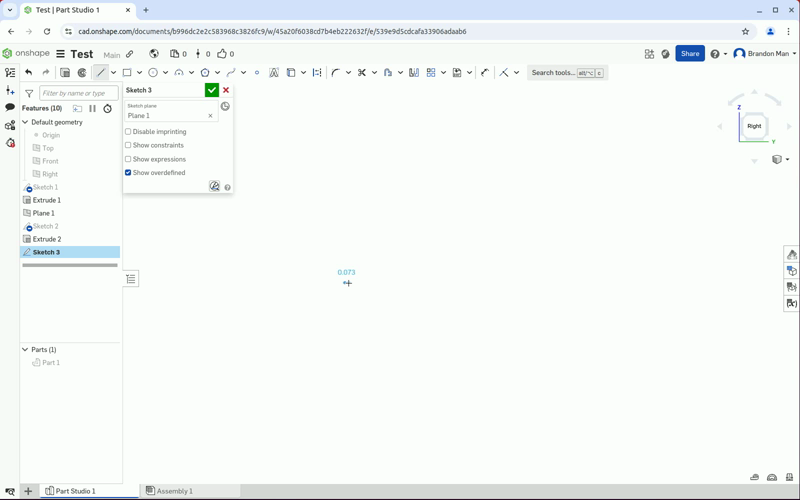
scroll(6)
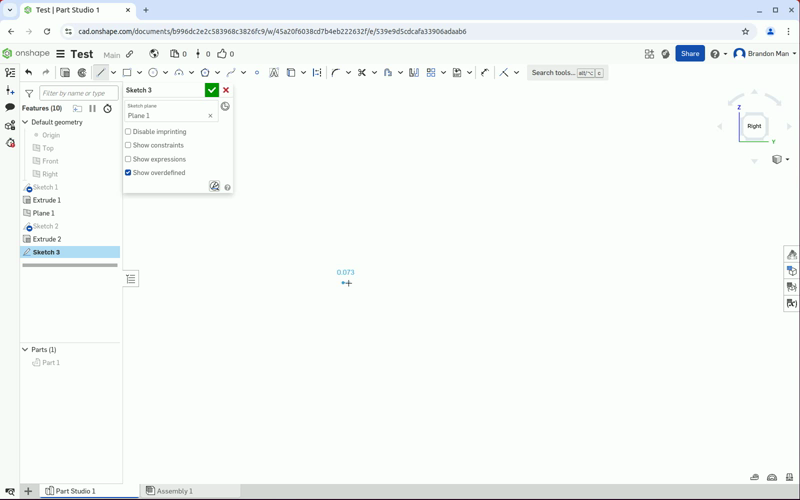
click(348, 282)
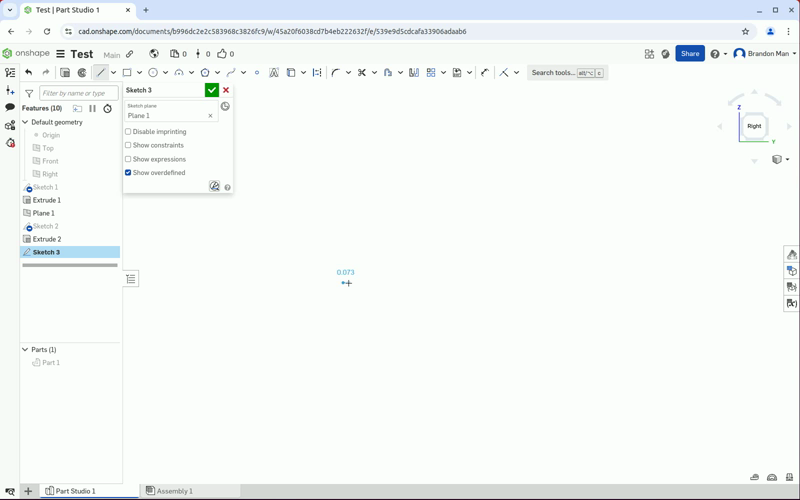
scroll(-6)
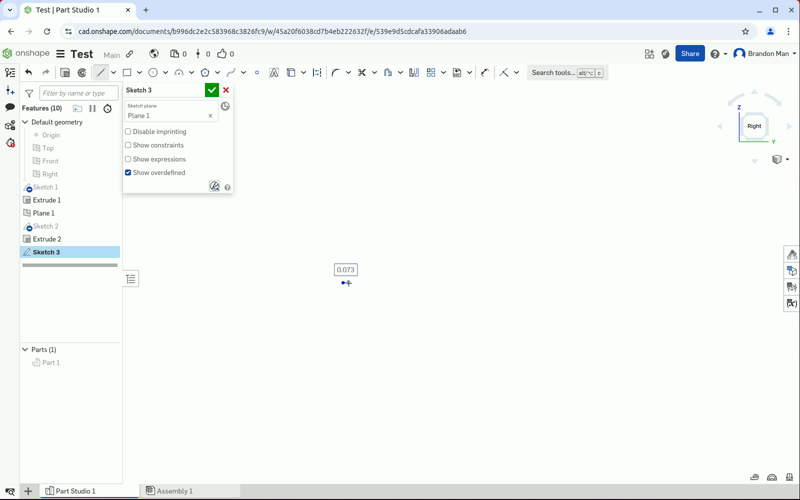
scroll(-6)
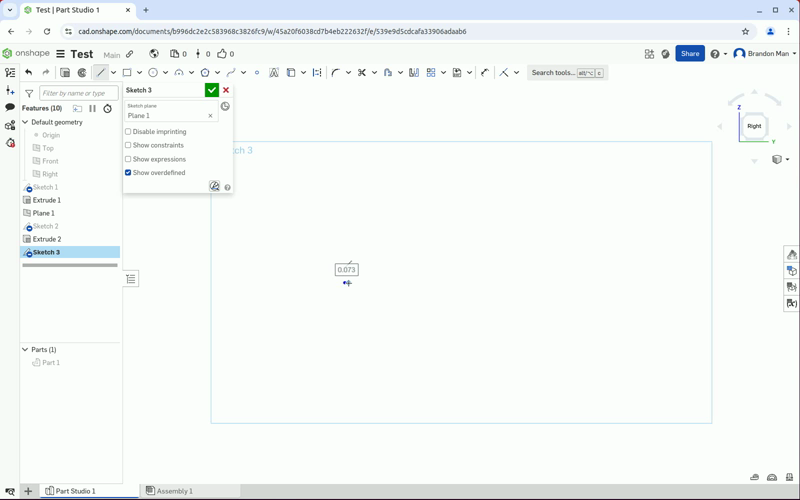
scroll(-6)
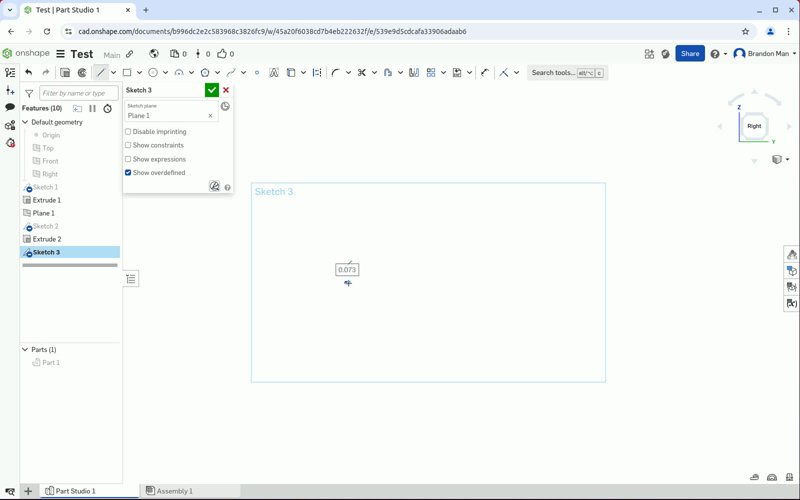
scroll(-6)
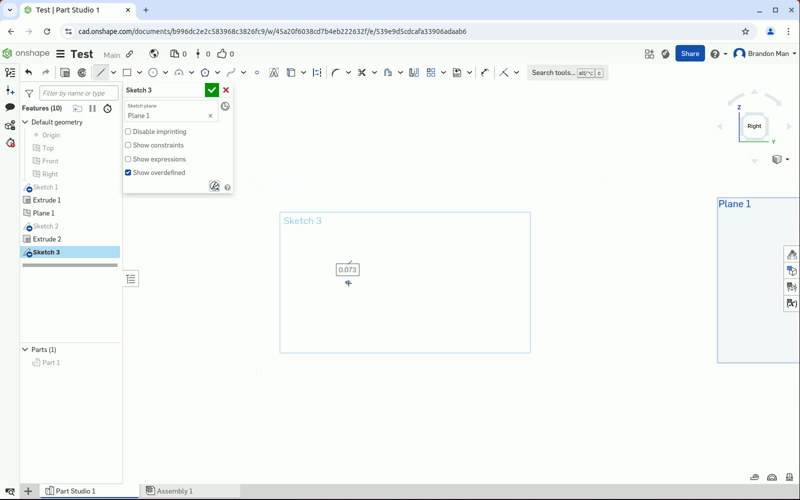
scroll(-6)
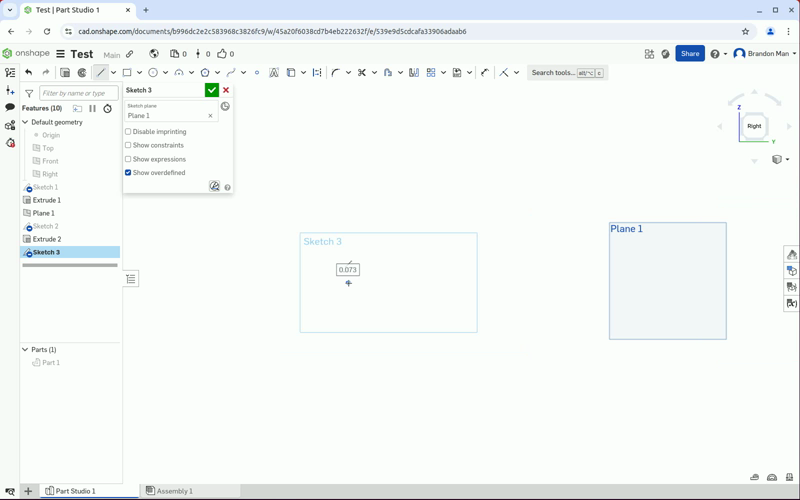
scroll(-6)
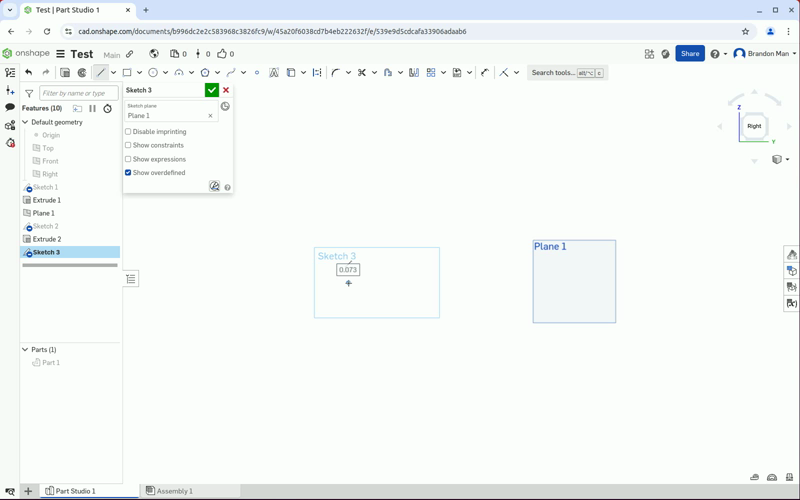
scroll(-6)
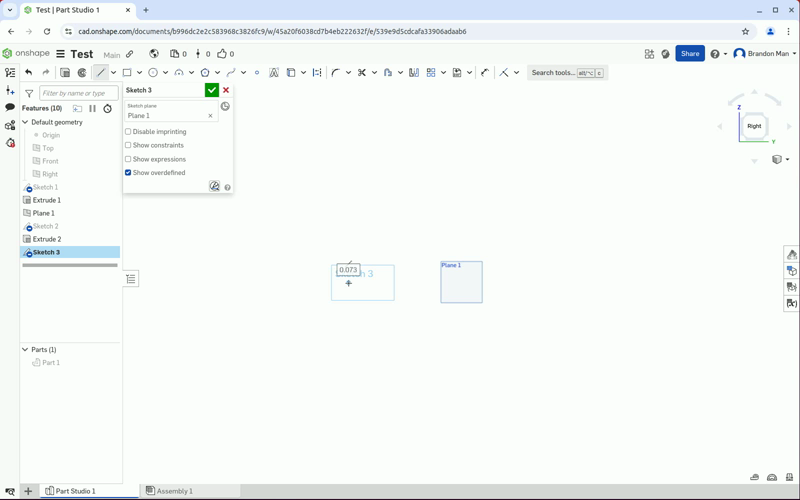
key_up(shift)
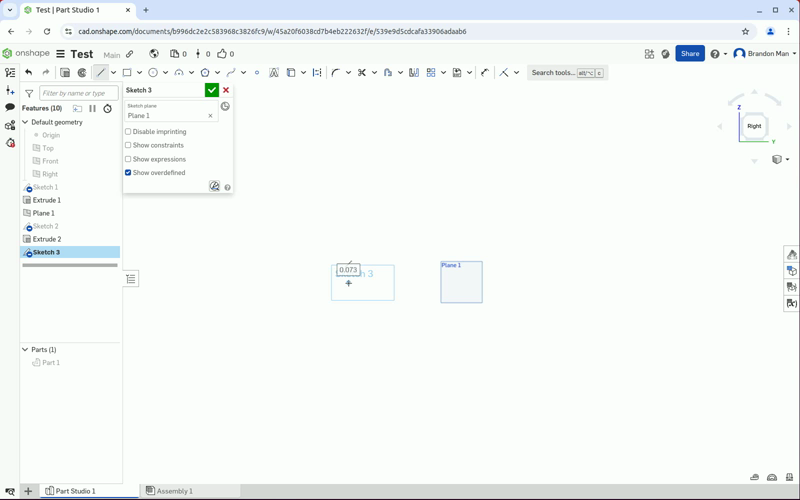
key_down(shift)
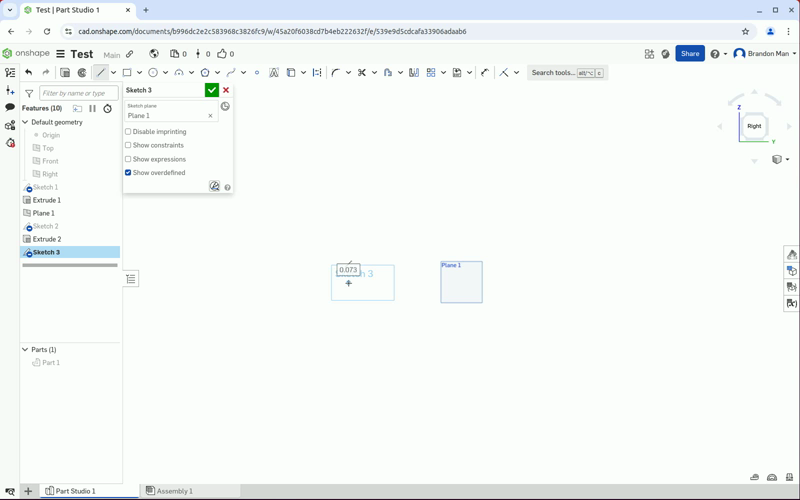
mouse_move(378, 282)
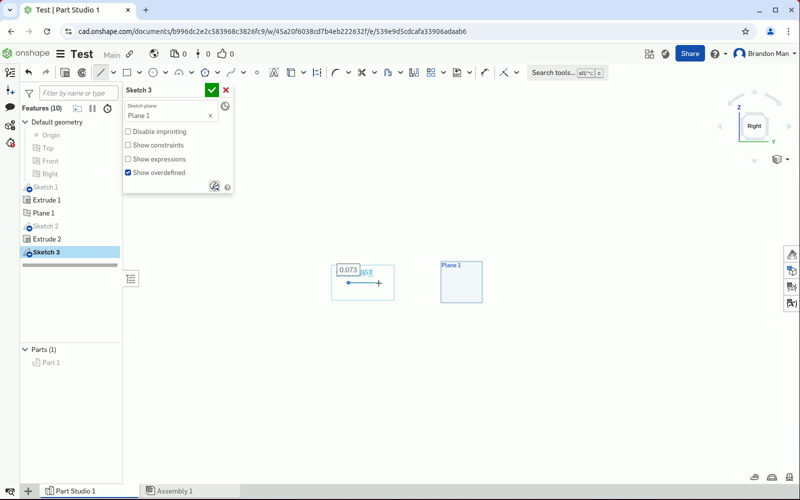
mouse_move(348, 280)
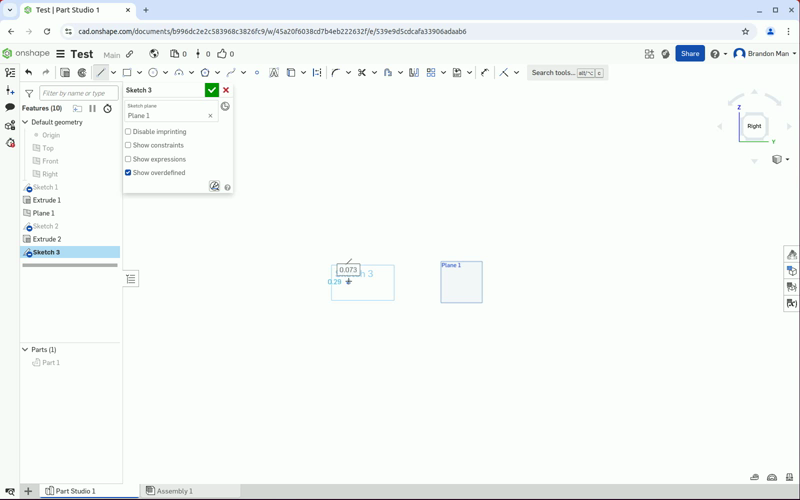
scroll(6)
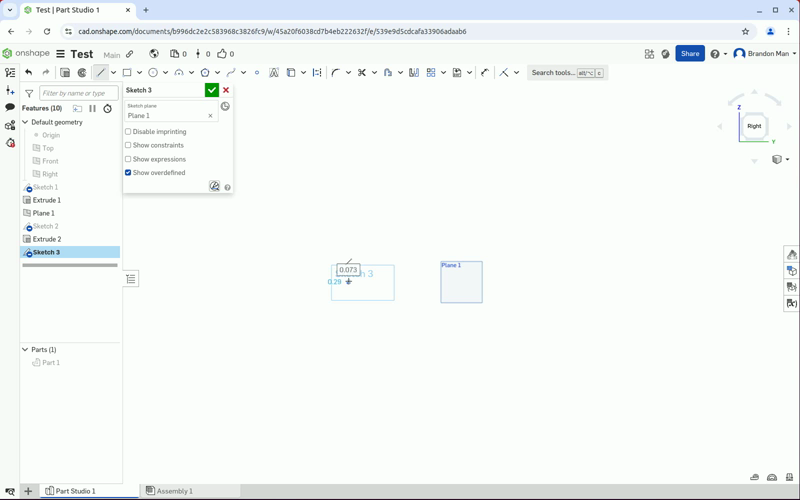
scroll(6)
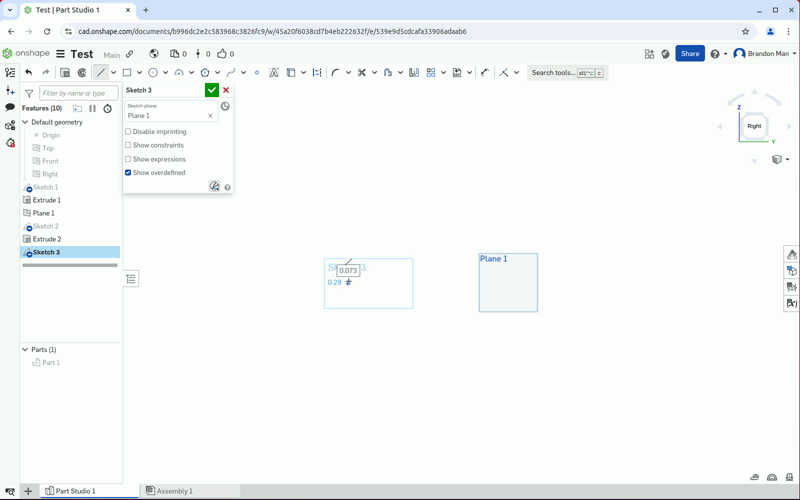
scroll(6)
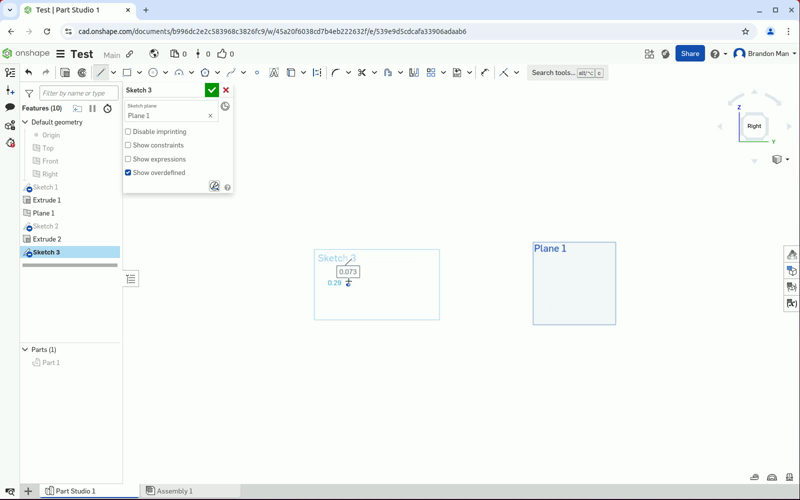
scroll(6)
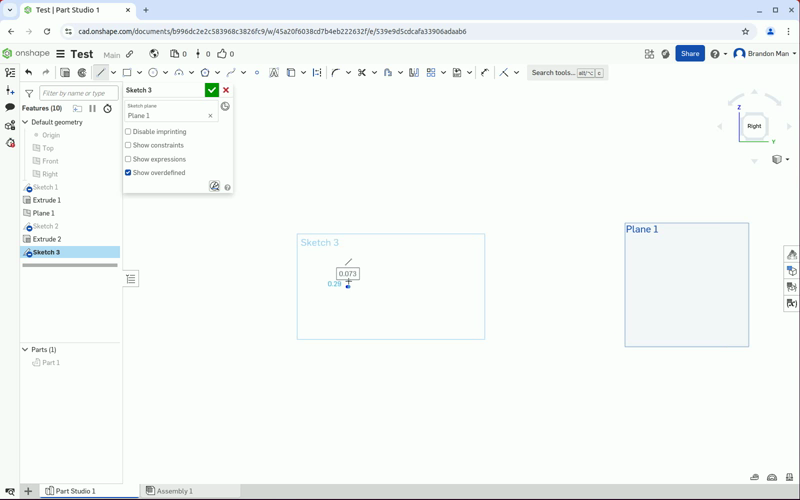
scroll(6)
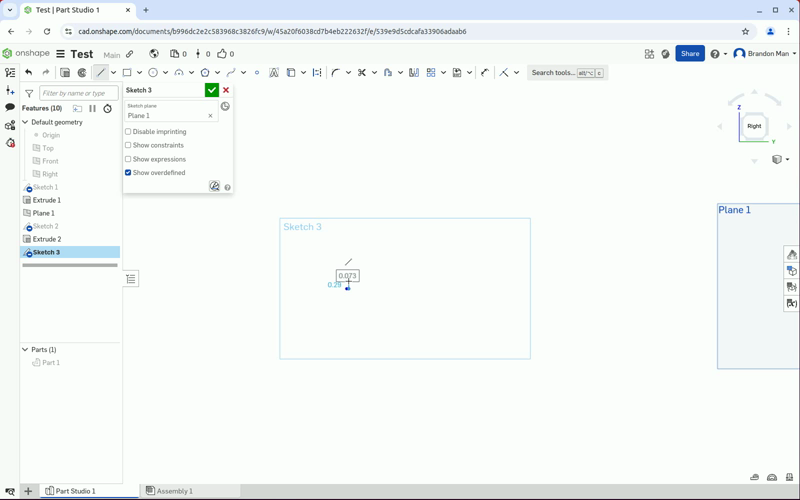
scroll(6)
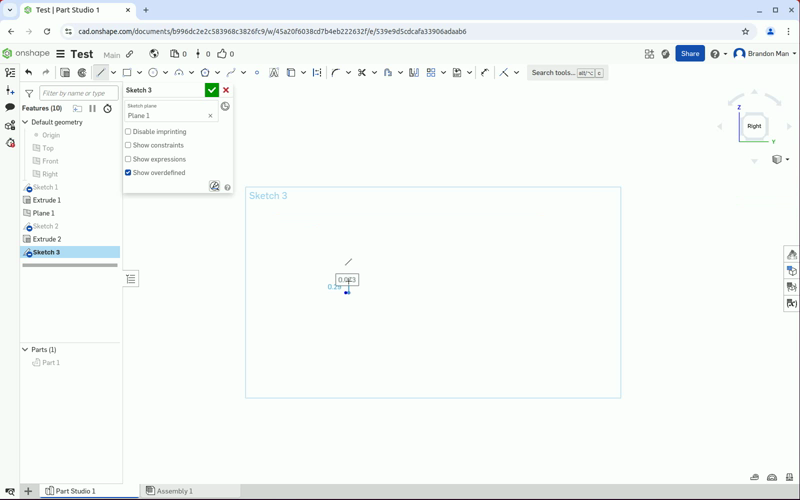
scroll(6)
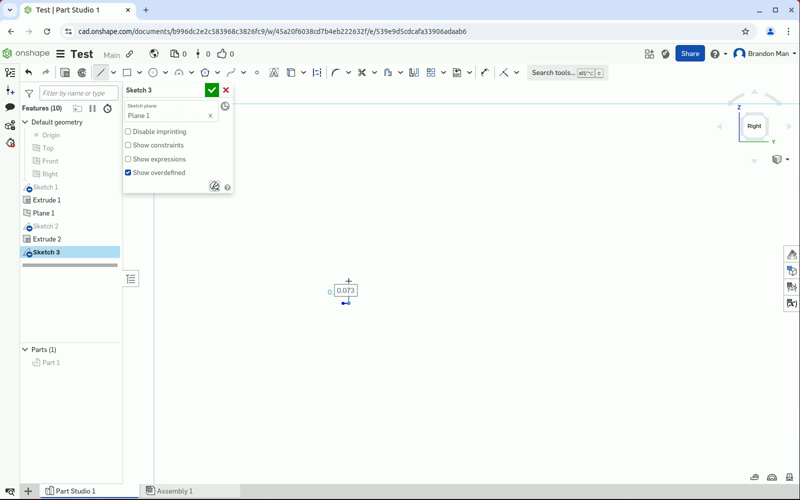
click(348, 280)
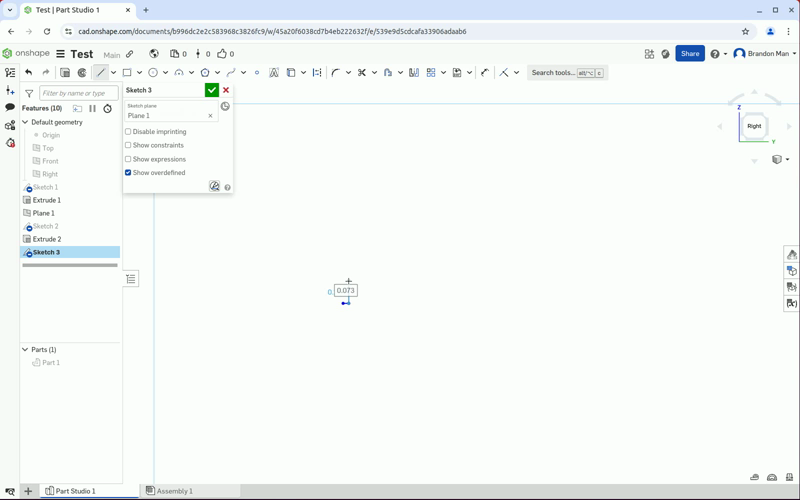
scroll(-6)
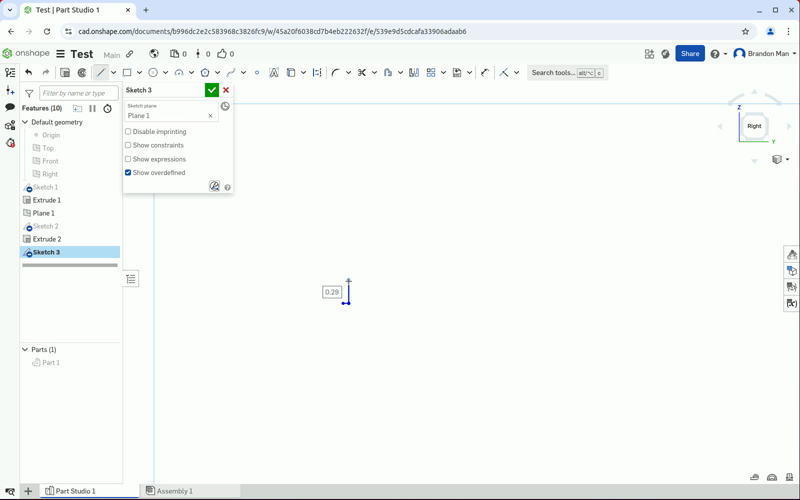
scroll(-6)
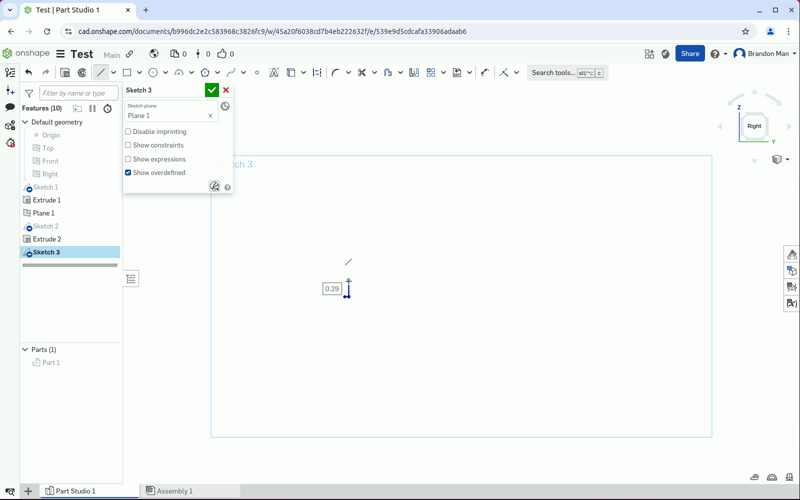
scroll(-6)
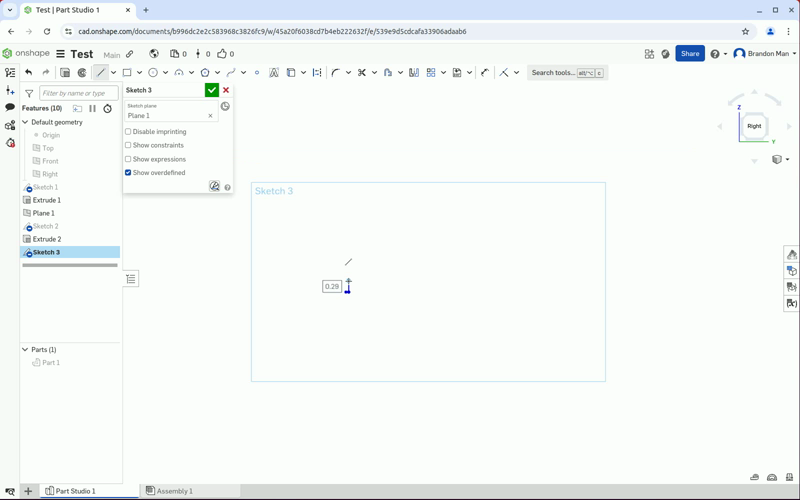
scroll(-6)
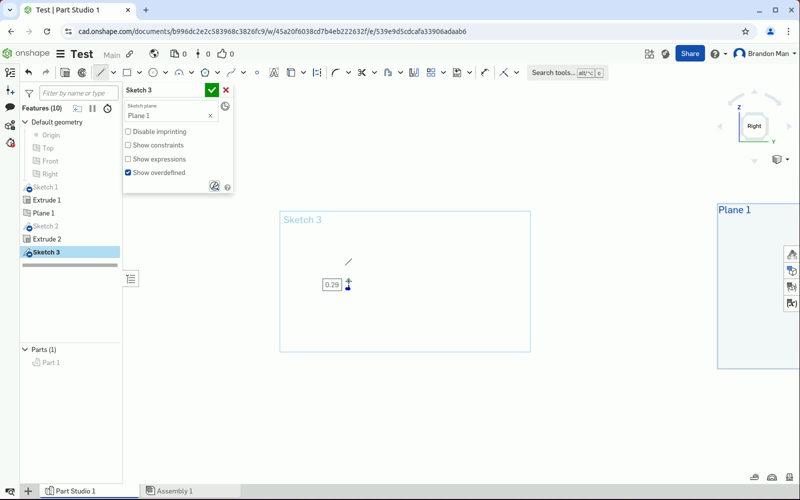
scroll(-6)
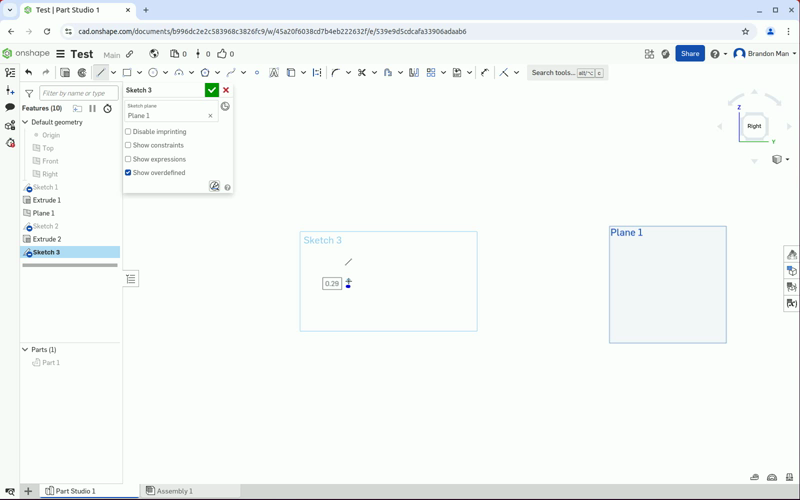
scroll(-6)
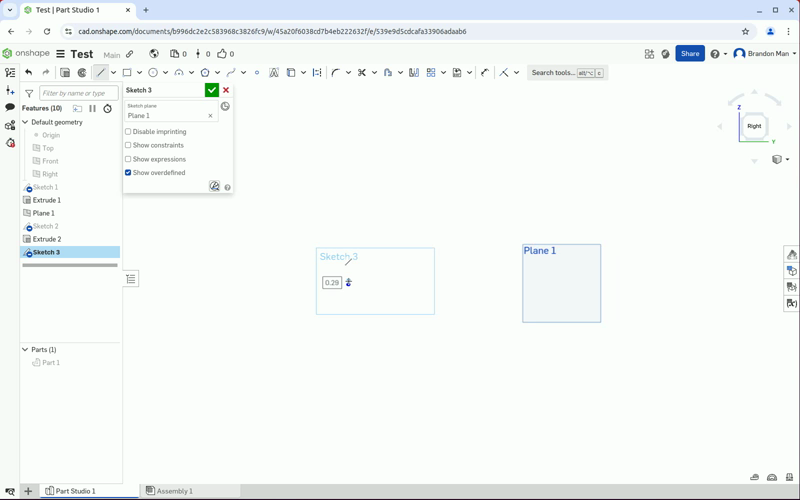
scroll(-6)
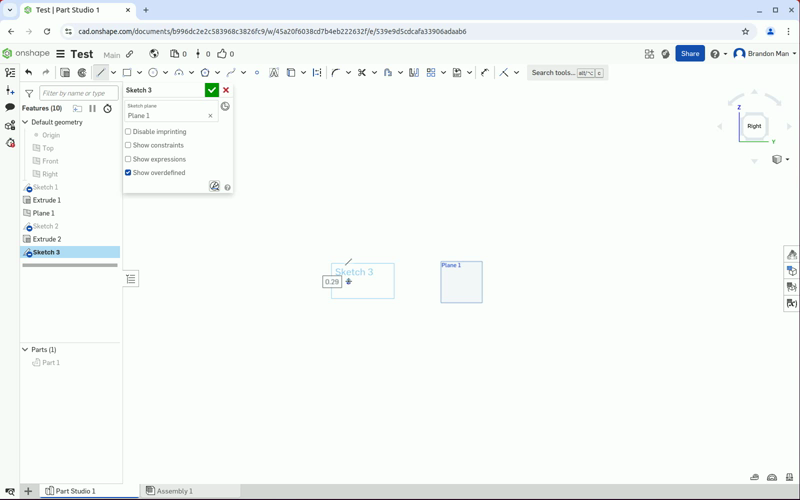
key_up(shift)
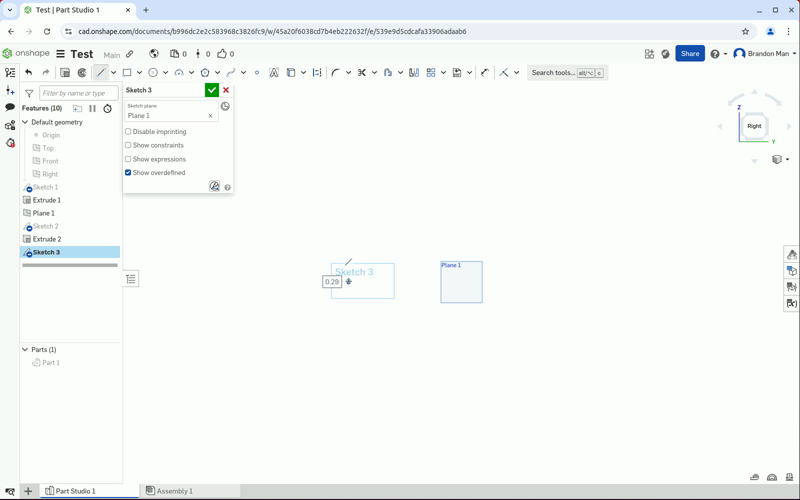
key_down(shift)
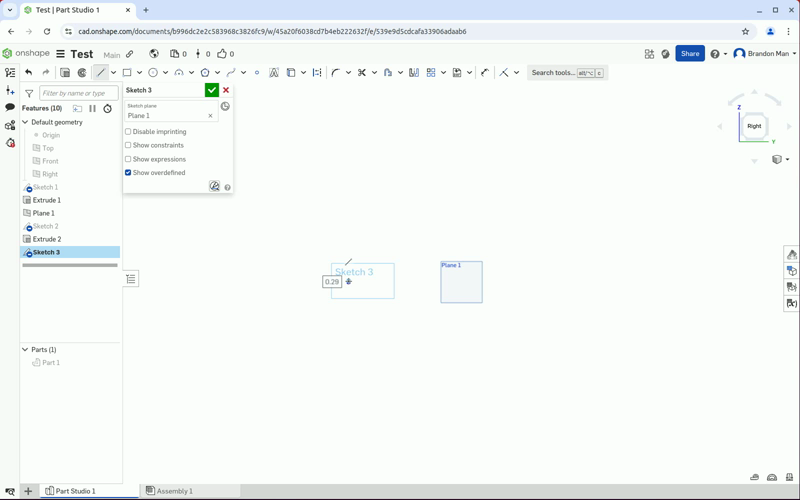
mouse_move(378, 280)
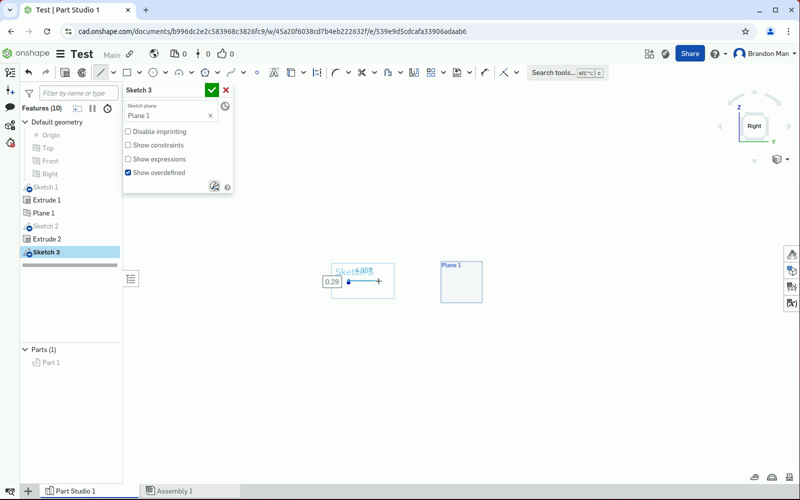
mouse_move(348, 280)
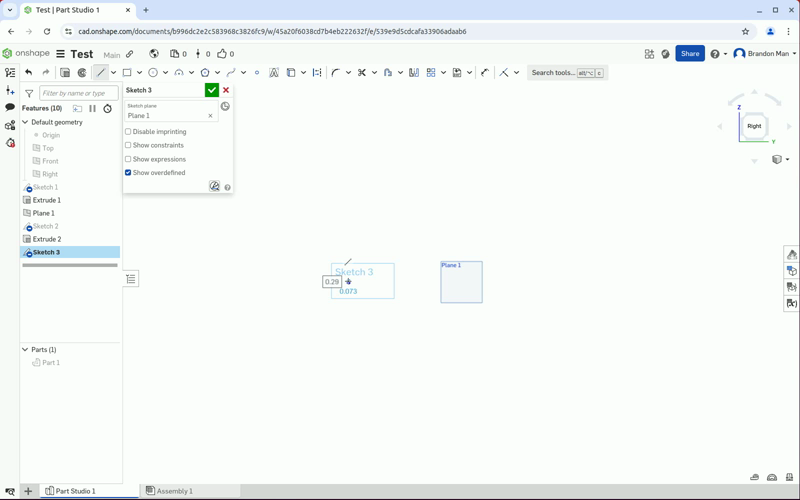
scroll(6)
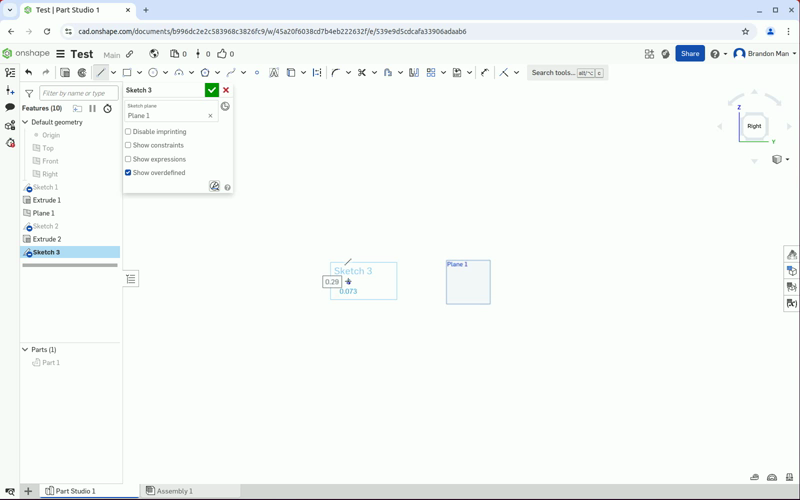
scroll(6)
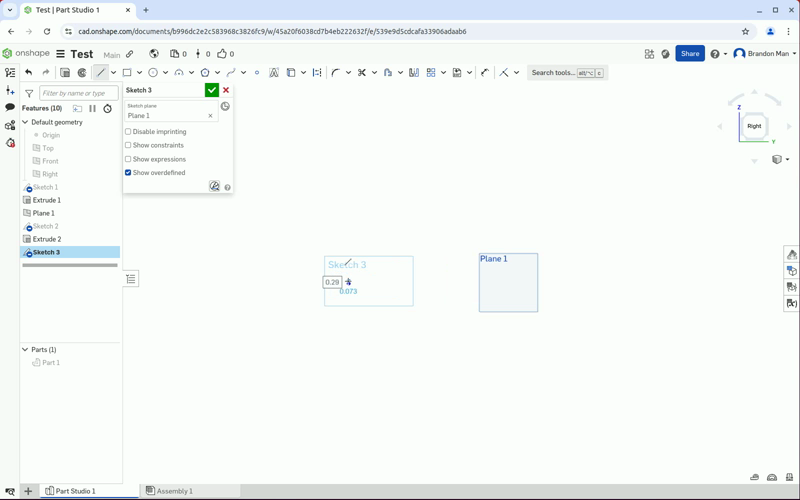
scroll(6)
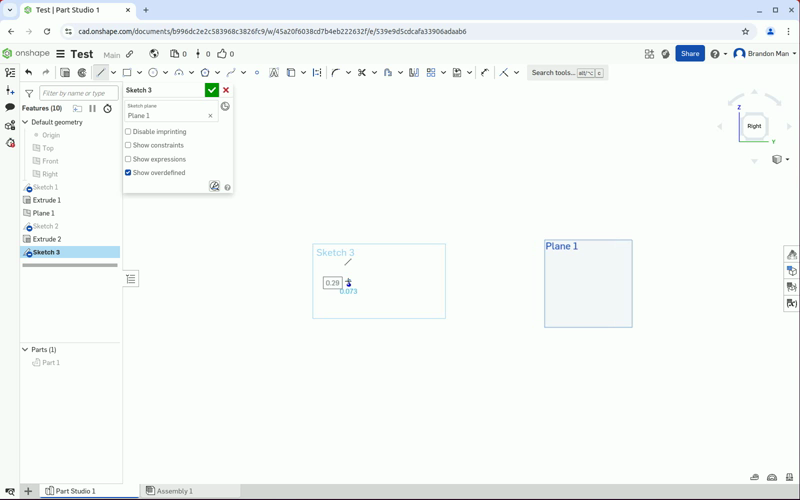
scroll(6)
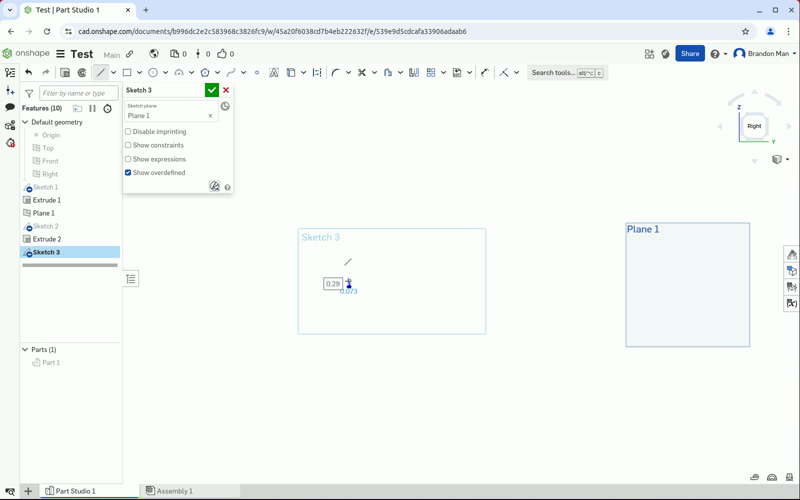
scroll(6)
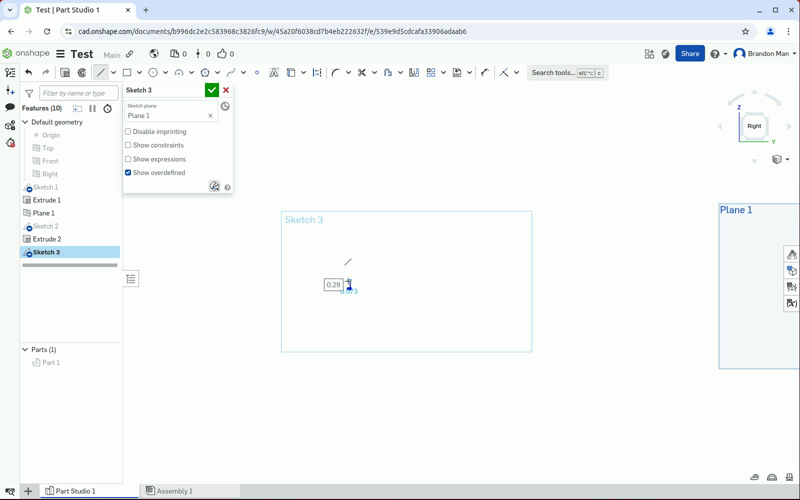
scroll(6)
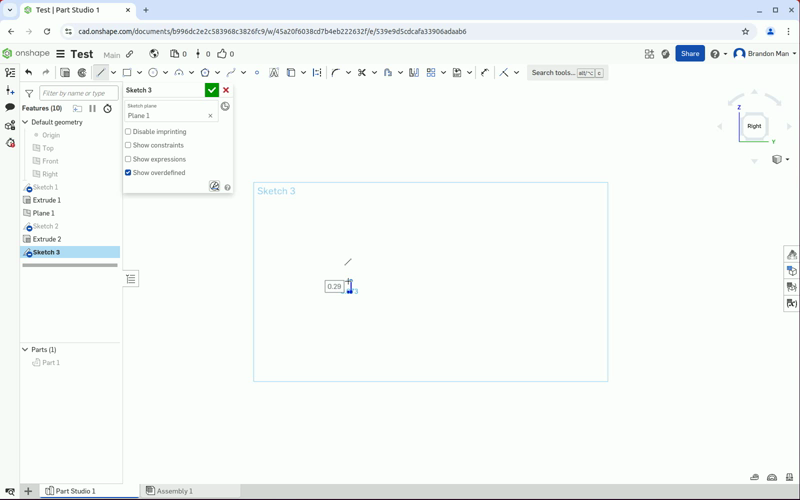
scroll(6)
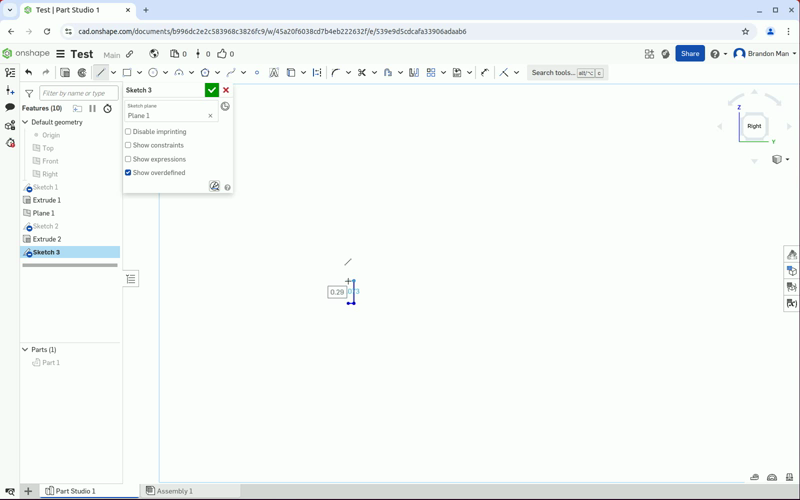
click(348, 280)
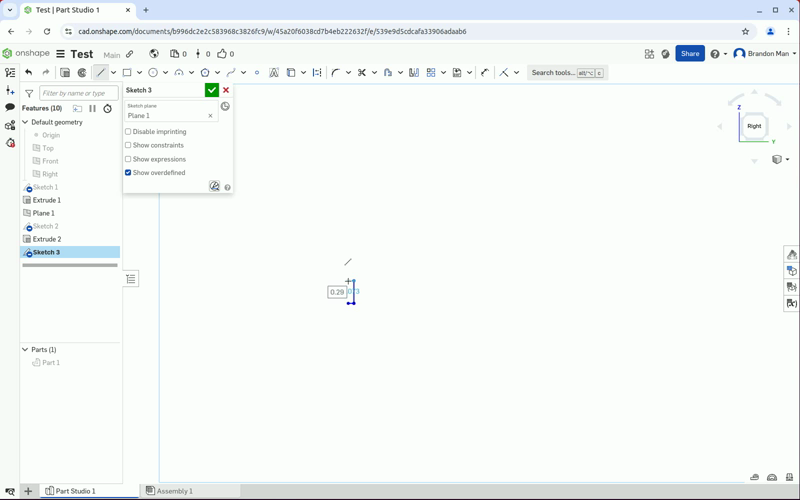
scroll(-6)
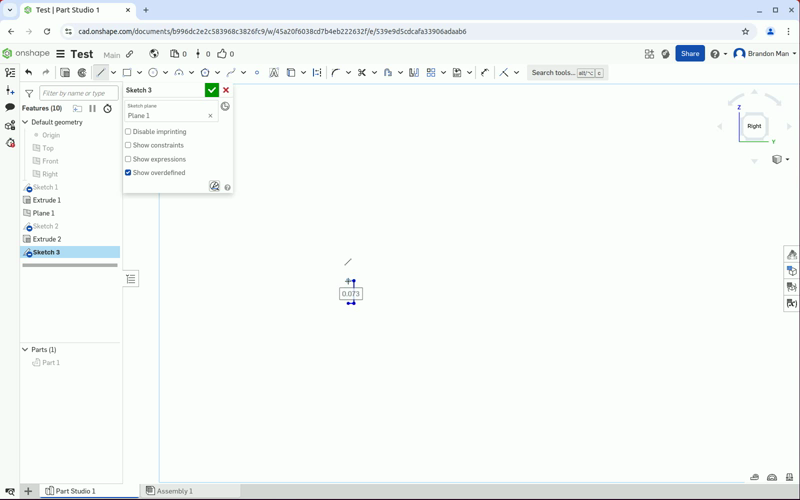
scroll(-6)
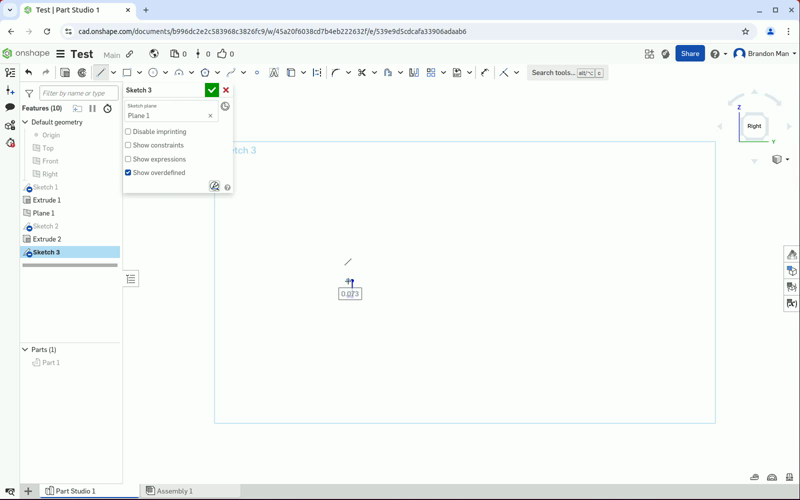
scroll(-6)
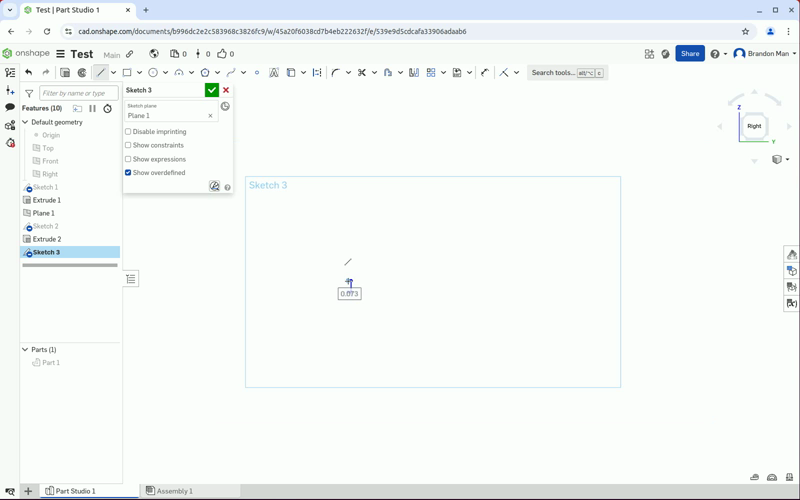
scroll(-6)
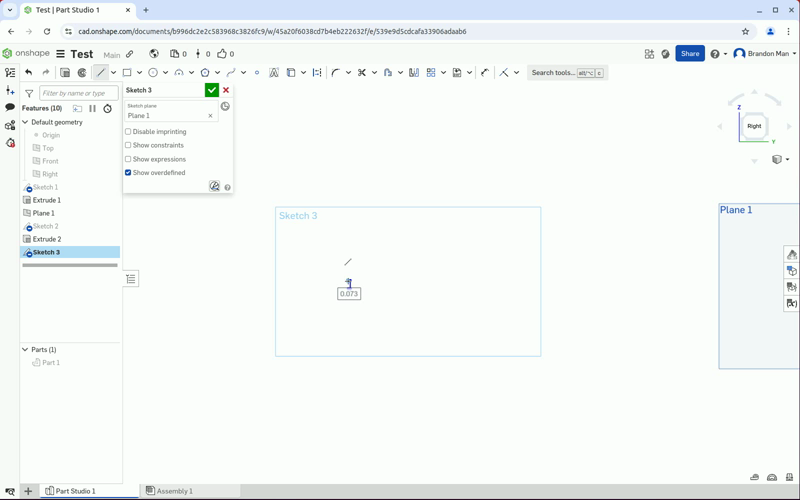
scroll(-6)
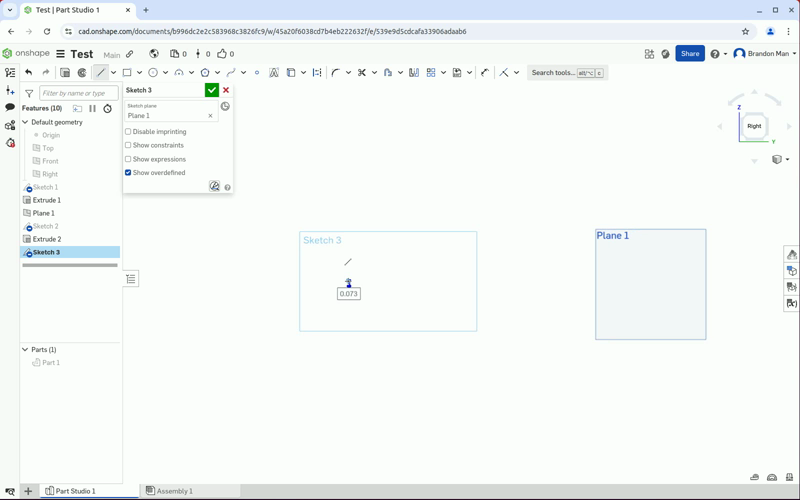
scroll(-6)
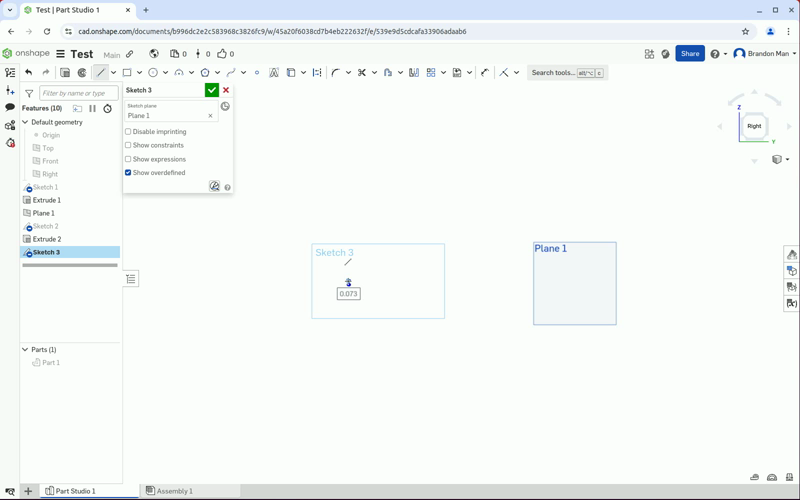
scroll(-6)
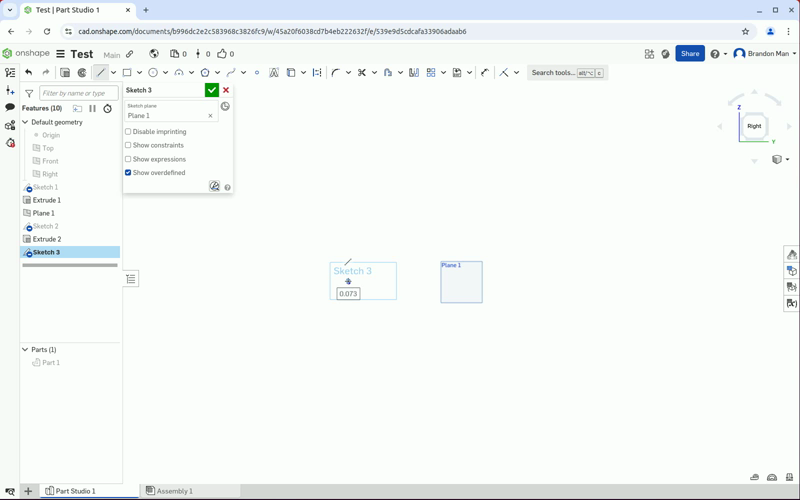
key_up(shift)
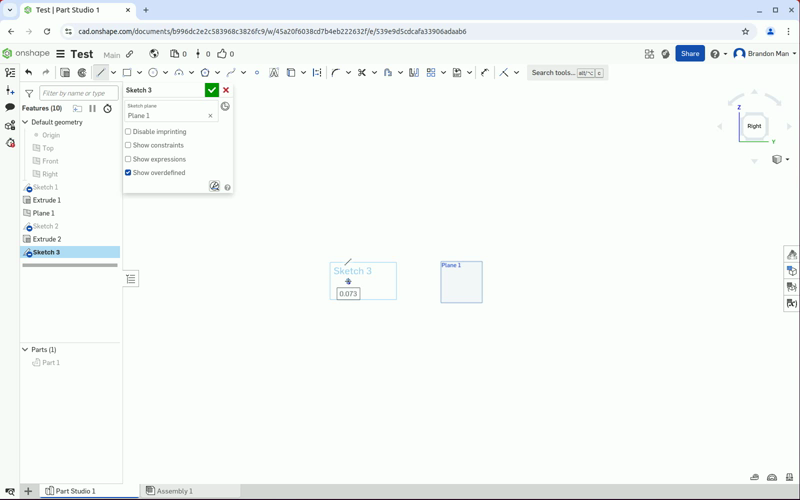
mouse_move(378, 280)
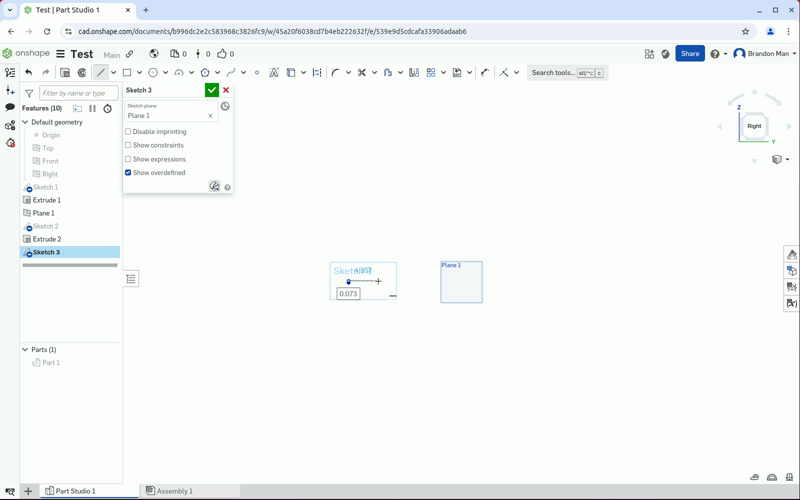
key_down(shift)
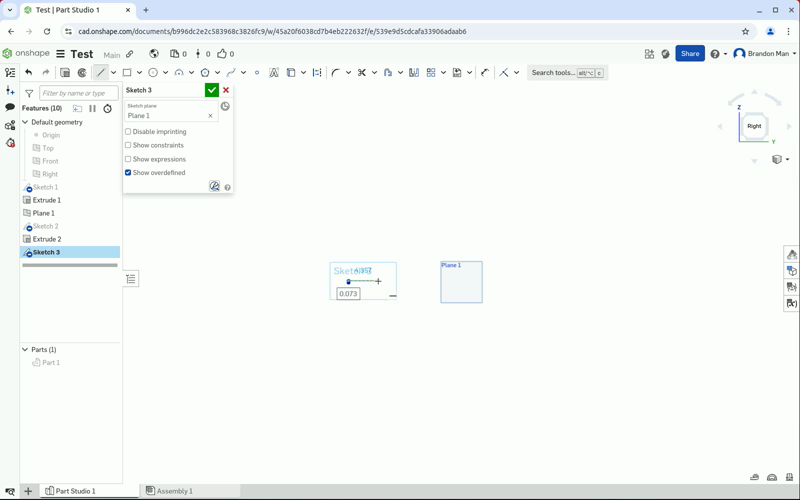
mouse_move(348, 282)
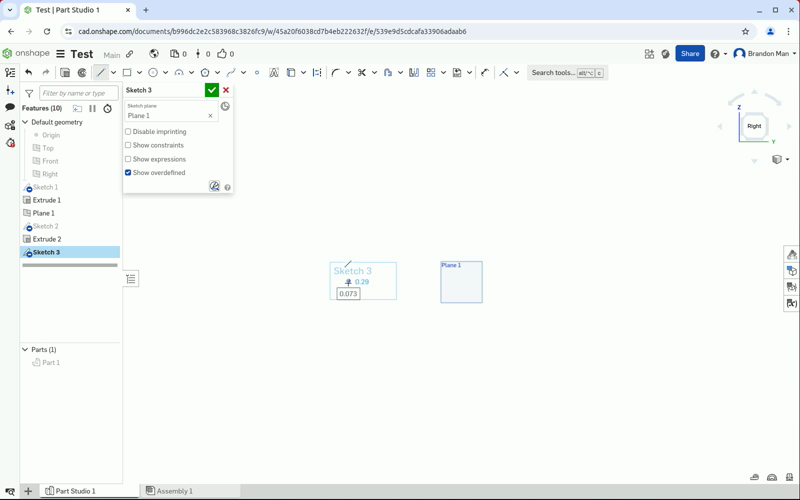
scroll(6)
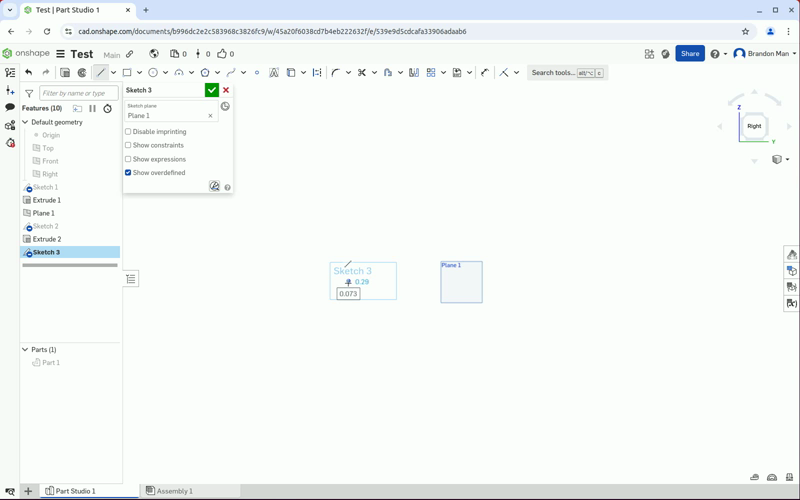
scroll(6)
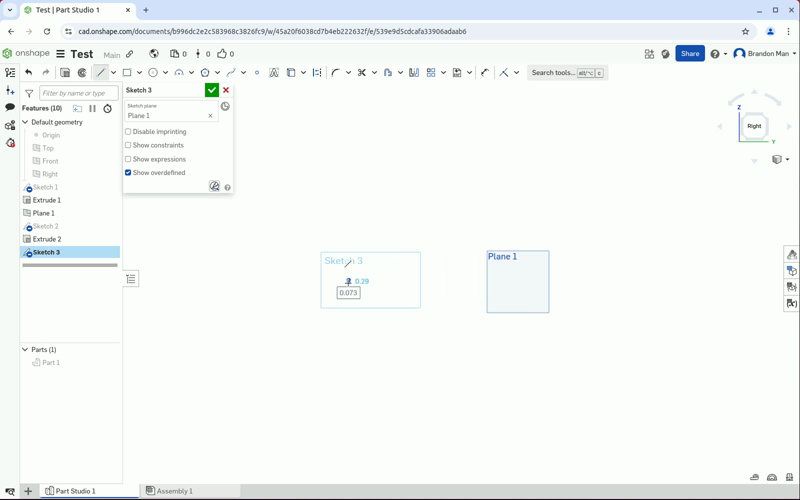
scroll(6)
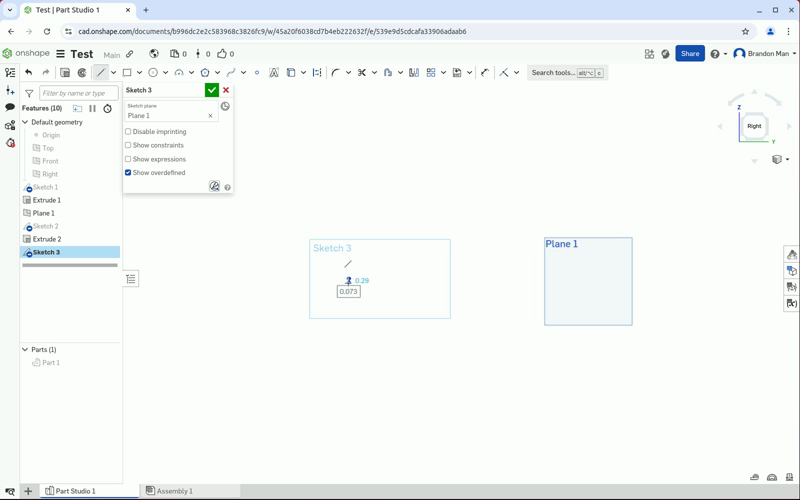
scroll(6)
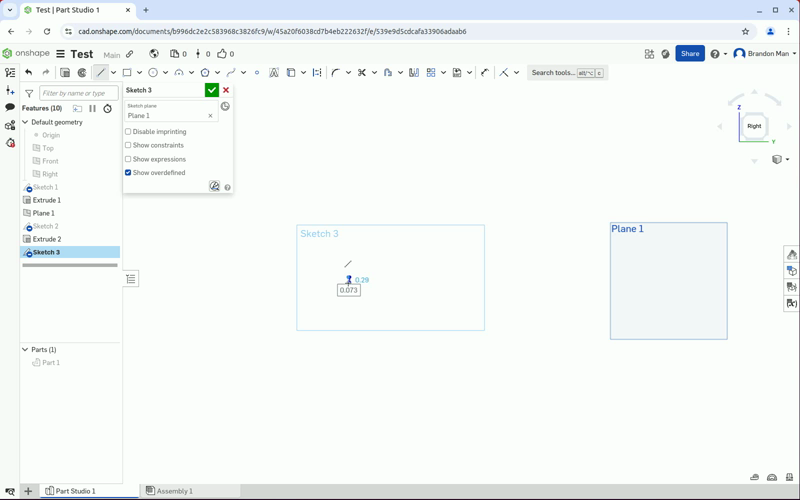
scroll(6)
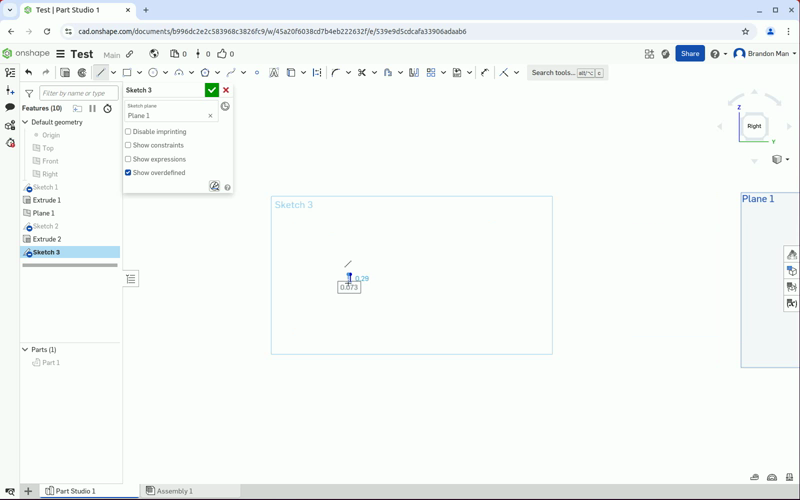
scroll(6)
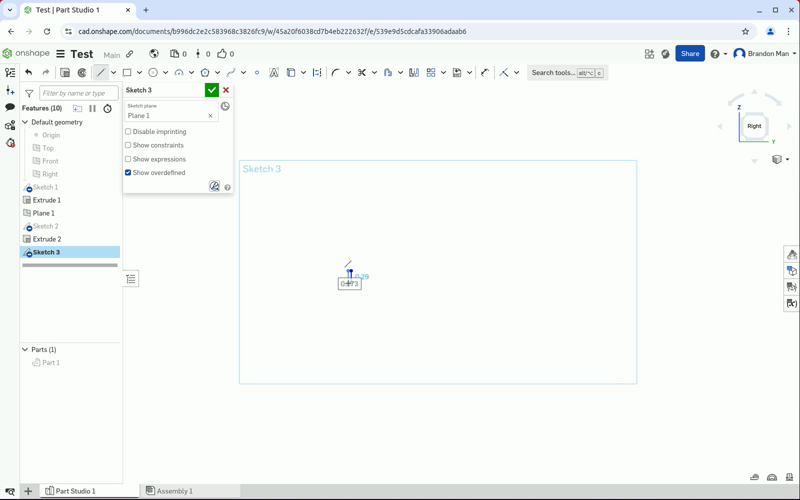
scroll(6)
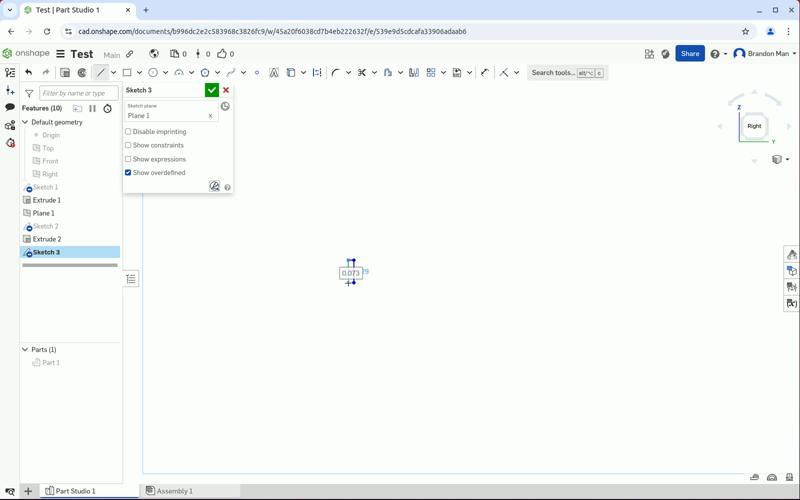
key_up(shift)
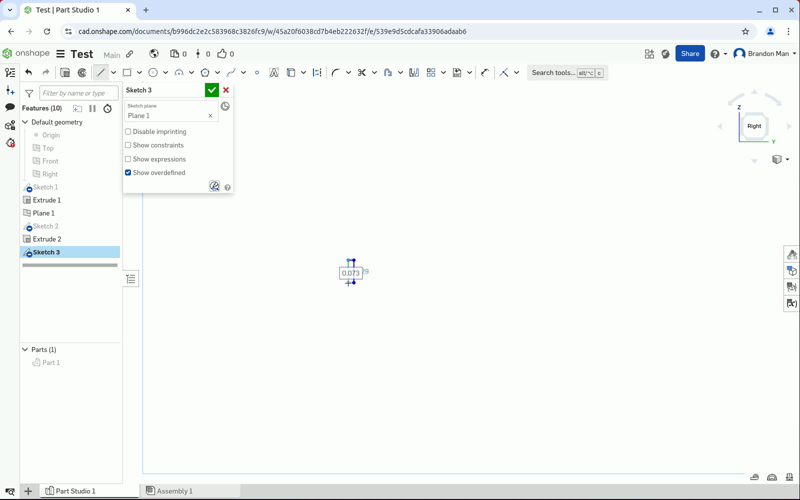
click(348, 282)
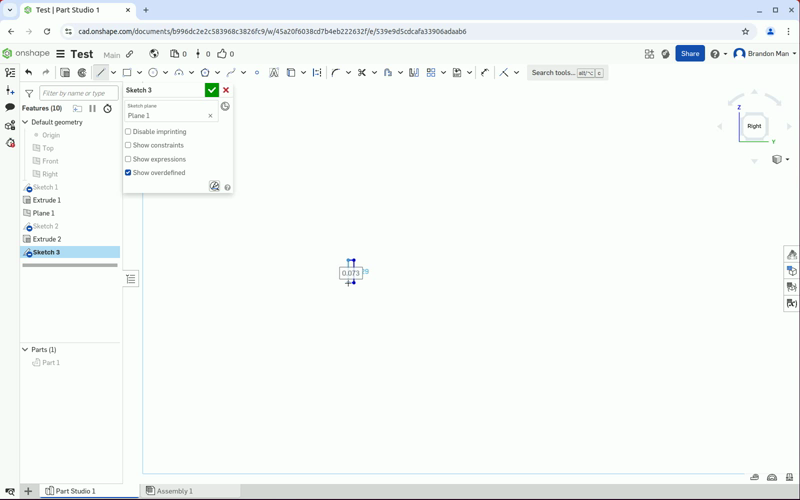
scroll(-6)
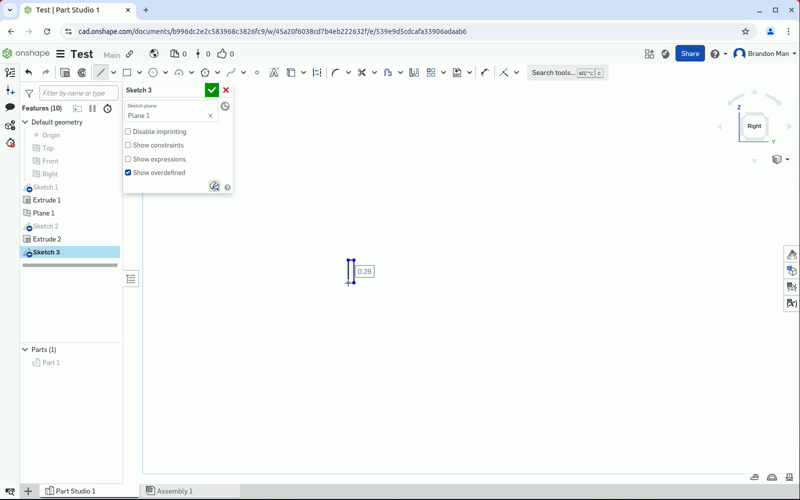
scroll(-6)
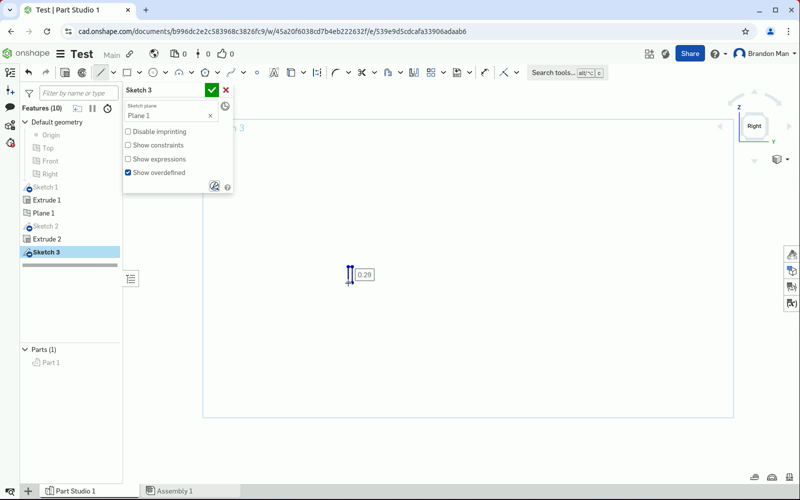
scroll(-6)
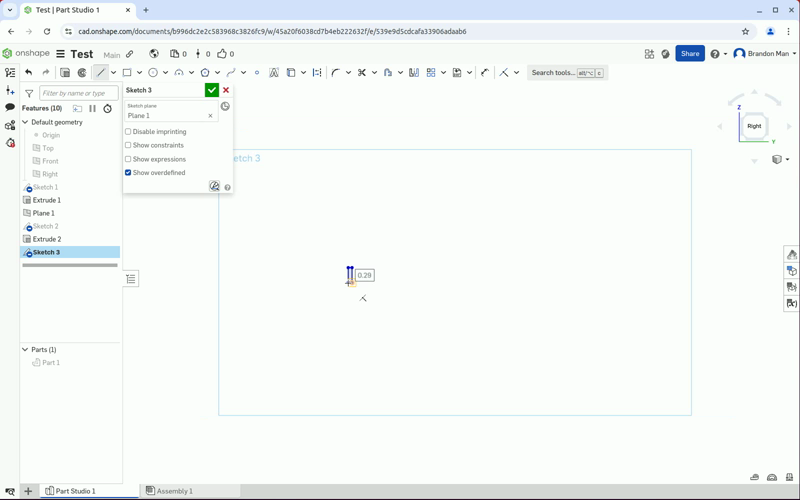
scroll(-6)
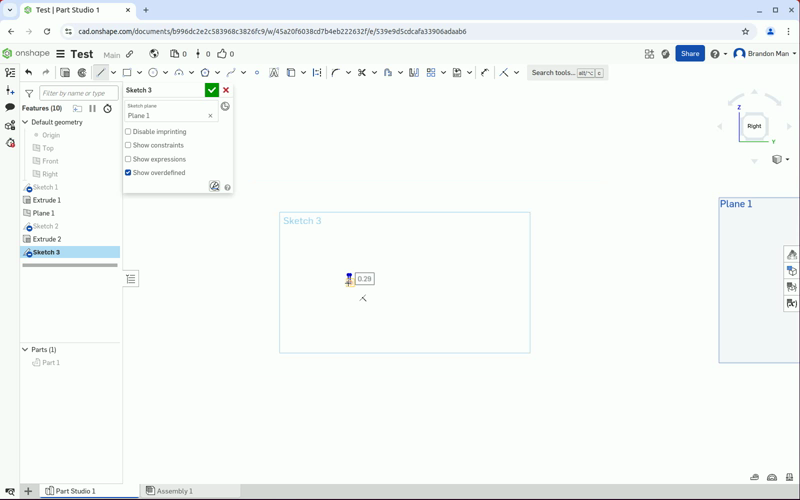
scroll(-6)
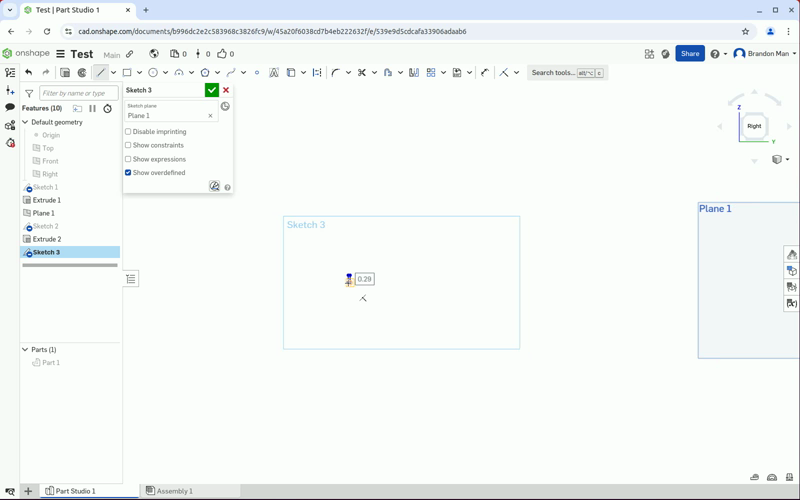
scroll(-6)
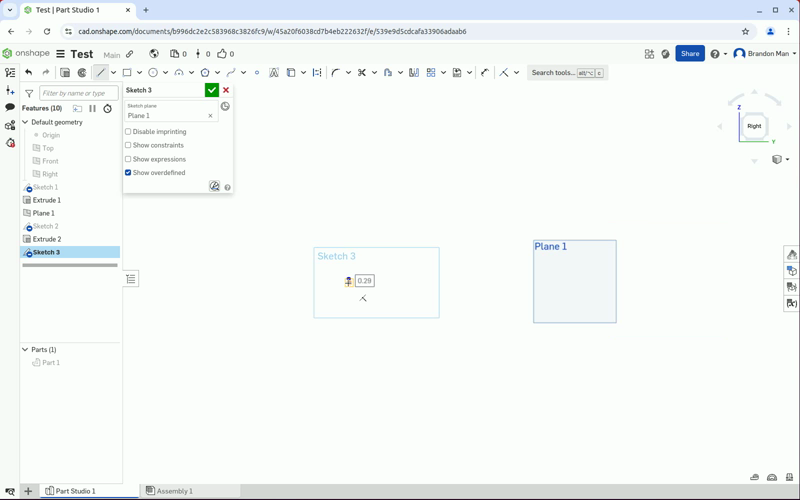
scroll(-6)
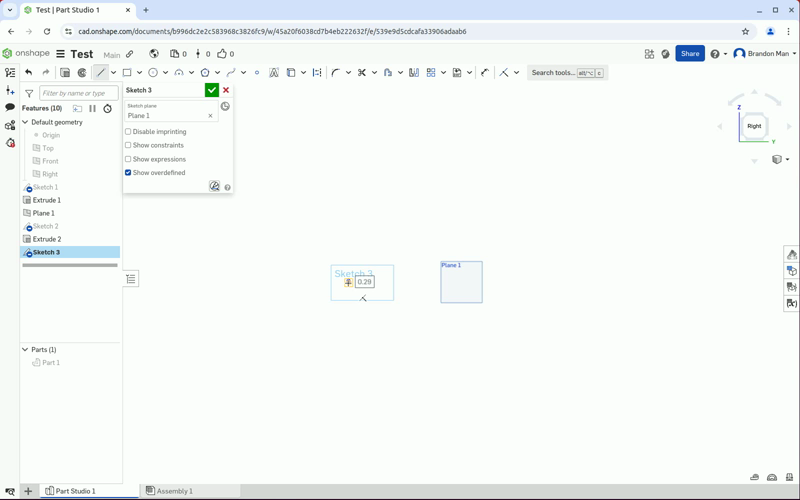
key(esc)
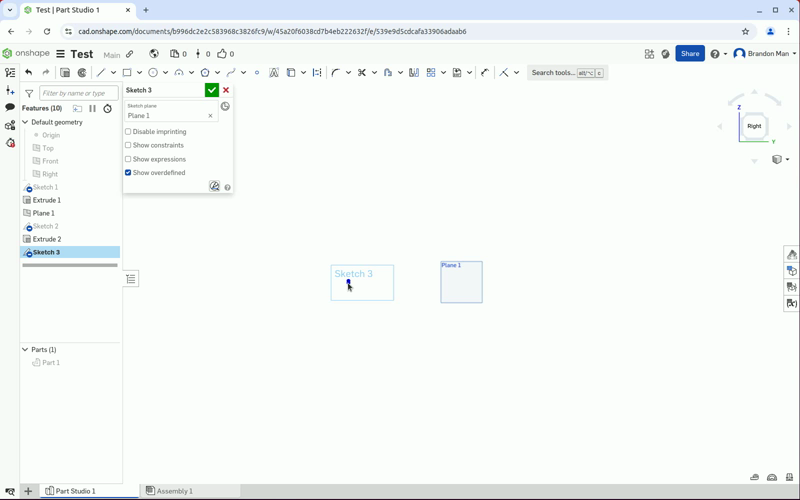
mouse_move(348, 282)
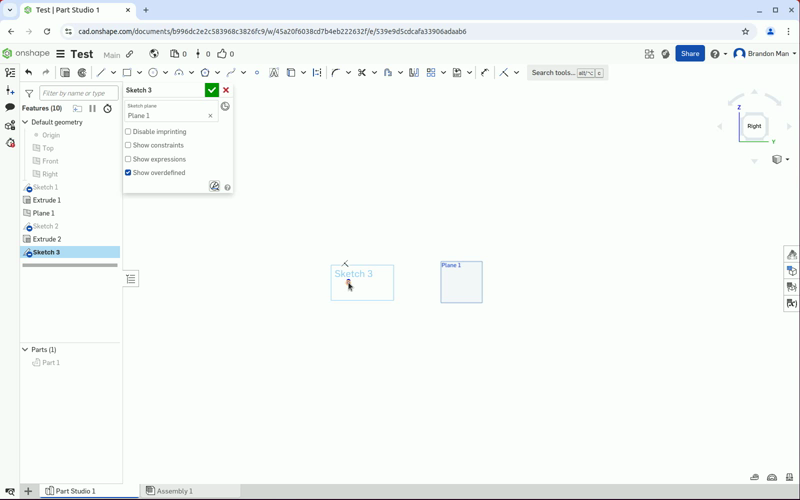
scroll(6)
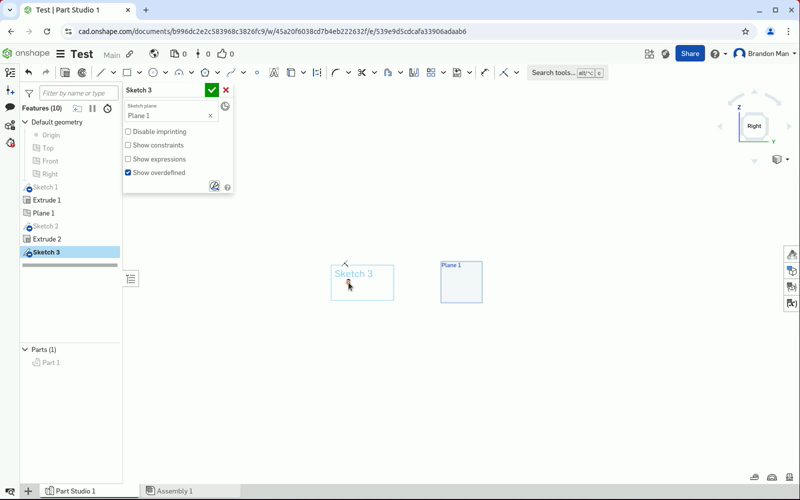
scroll(6)
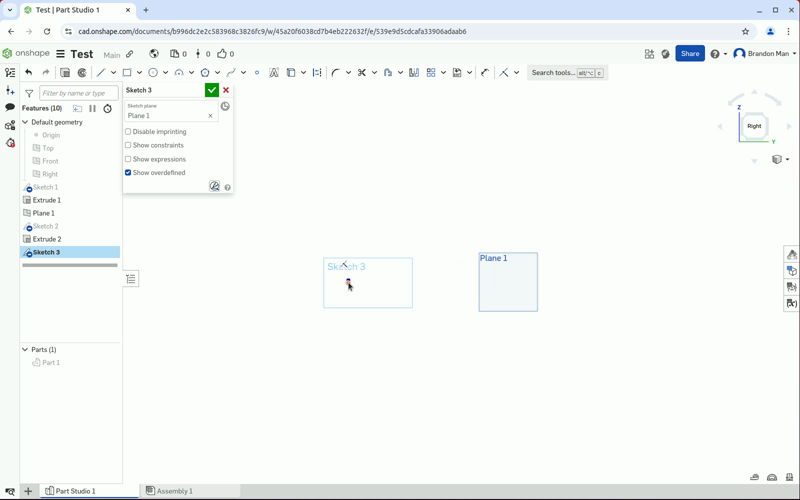
scroll(6)
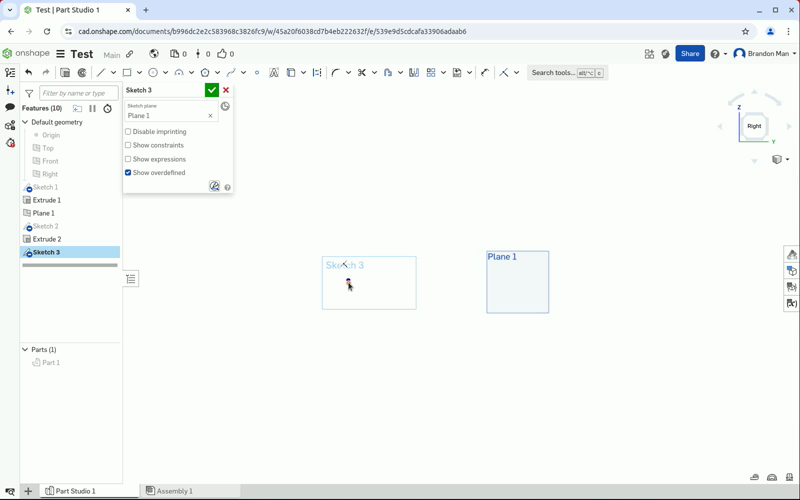
scroll(6)
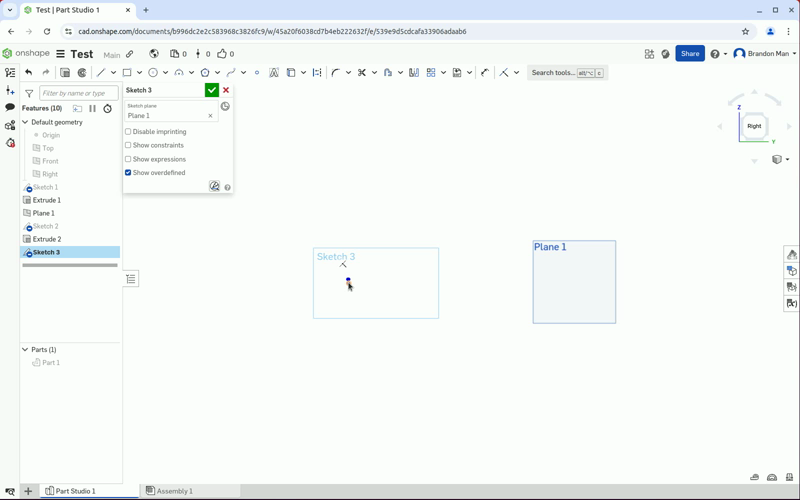
scroll(6)
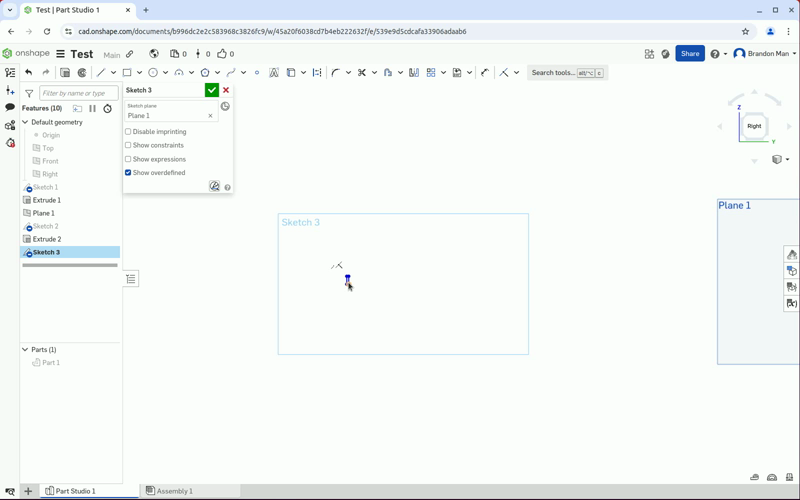
scroll(6)
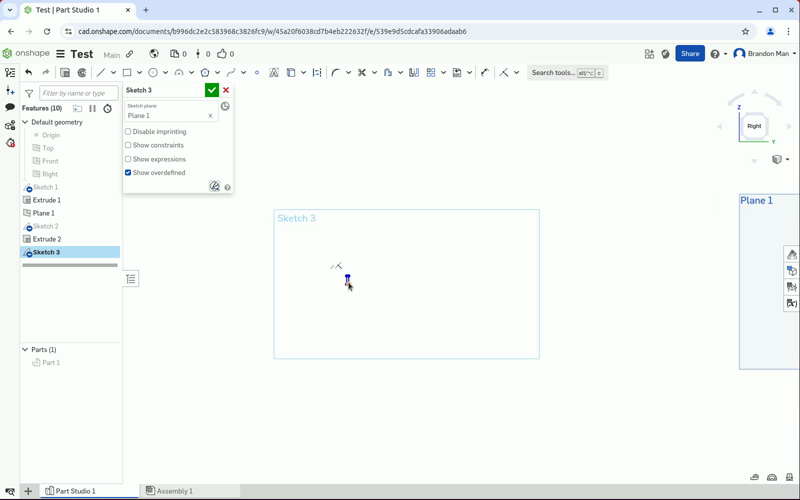
scroll(6)
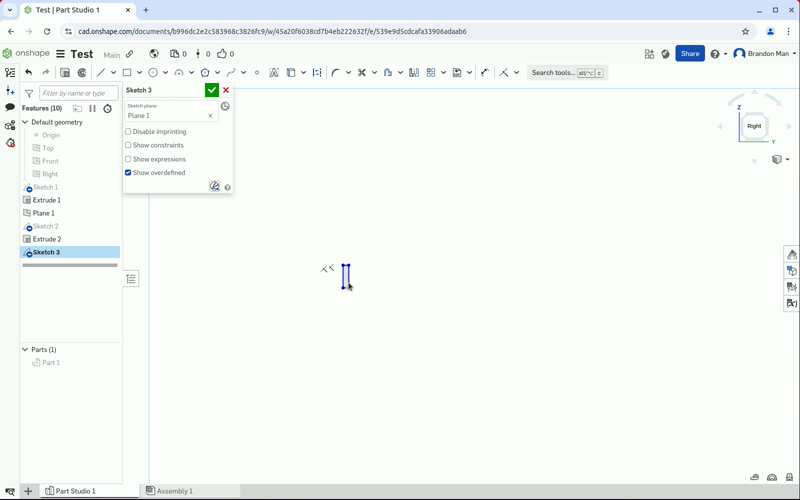
click(348, 282)
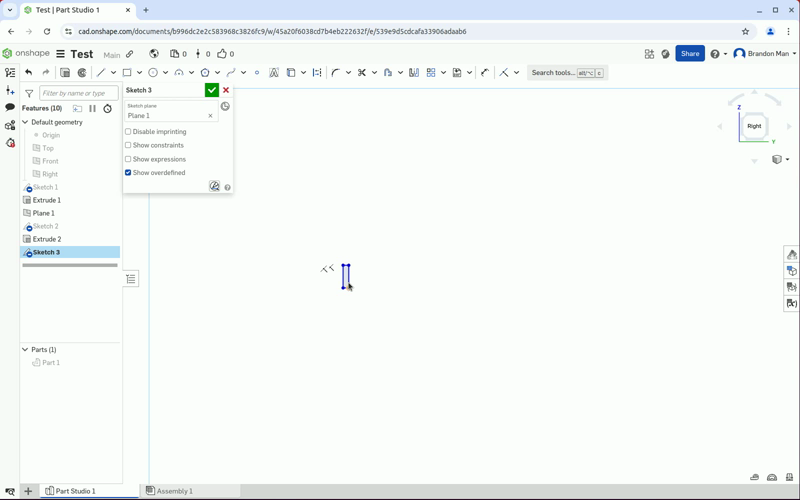
scroll(-6)
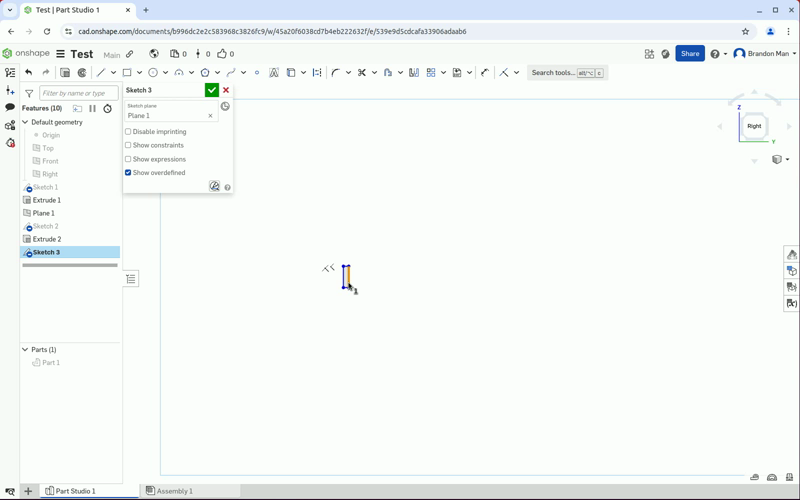
scroll(-6)
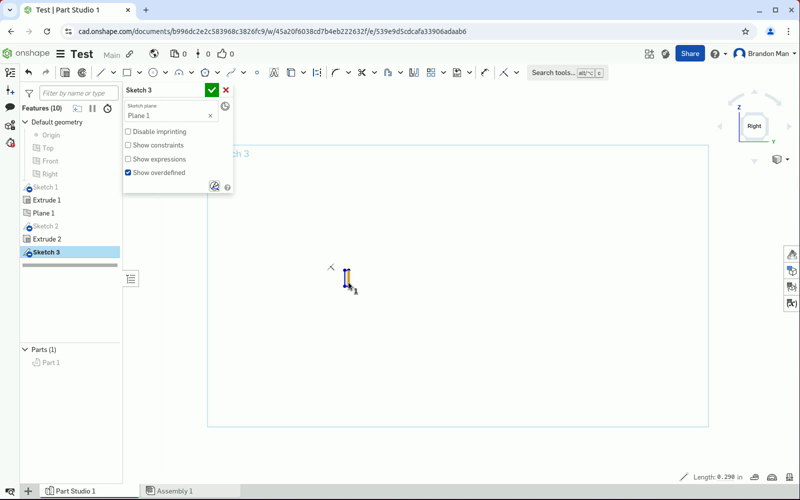
scroll(-6)
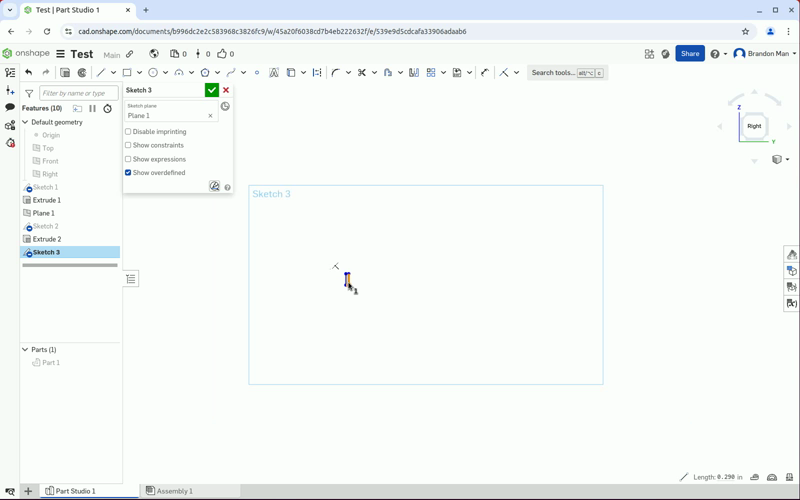
scroll(-6)
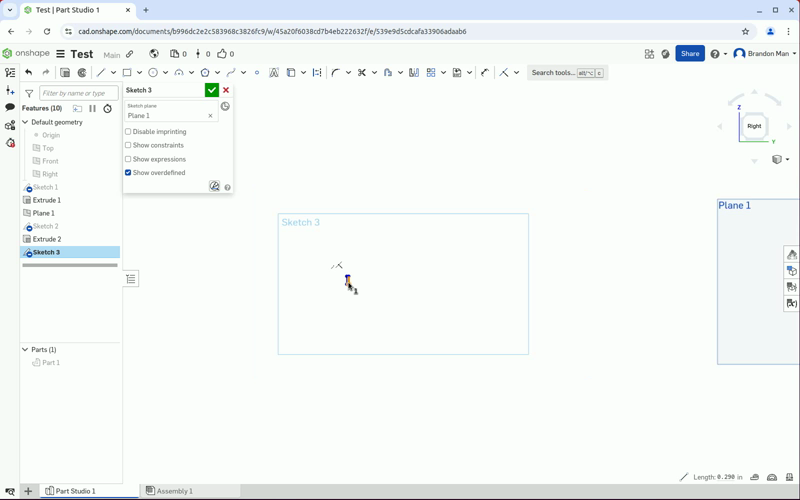
scroll(-6)
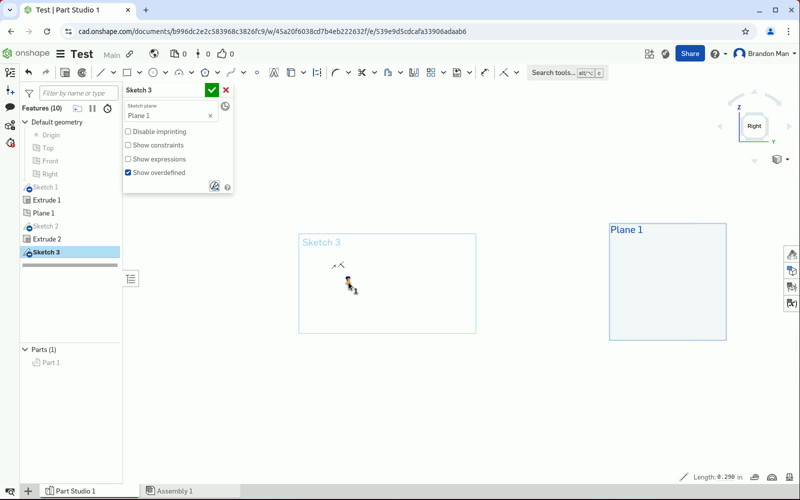
scroll(-6)
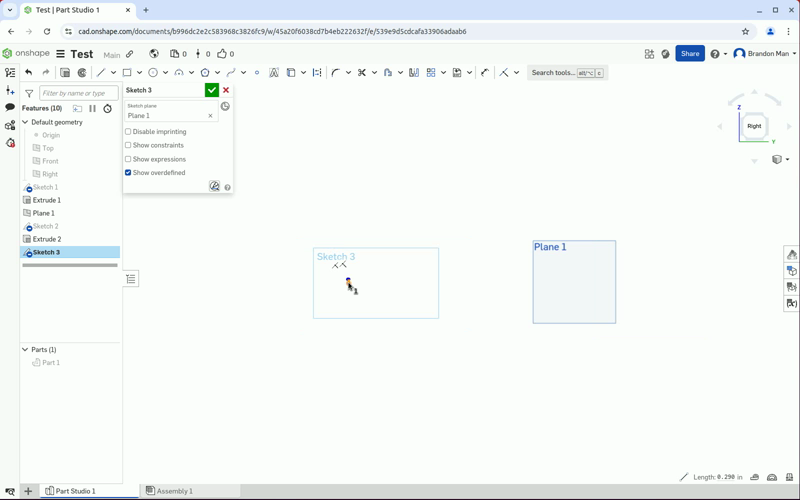
scroll(-6)
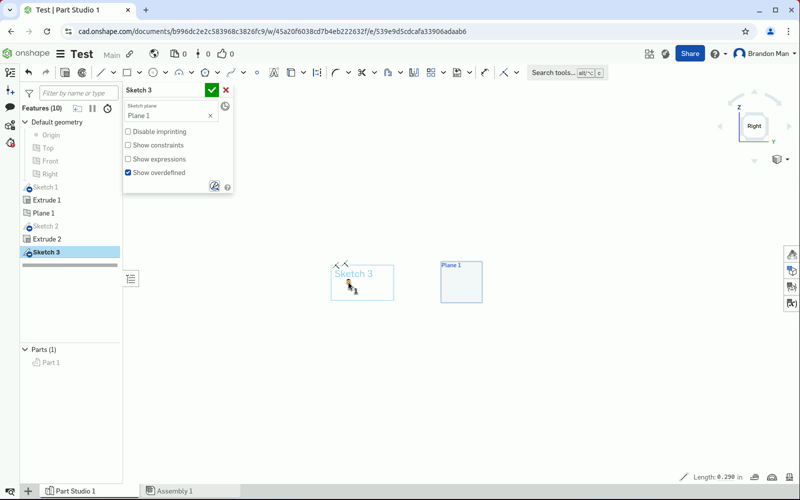
mouse_move(73, 352)
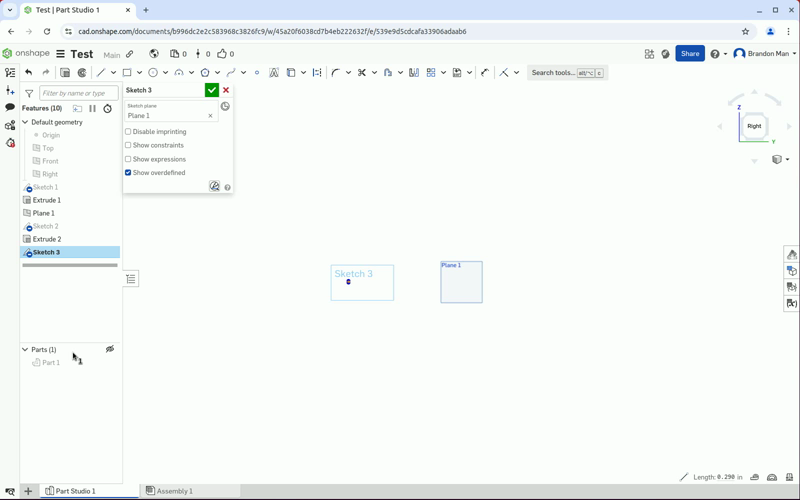
key(shift+y)
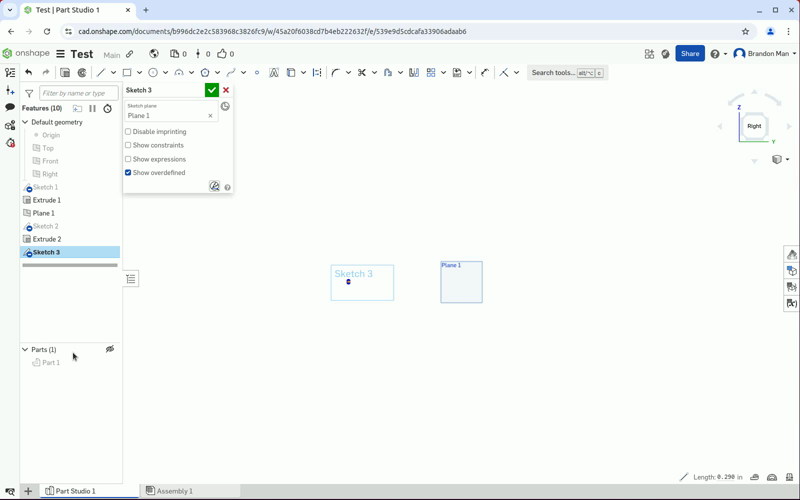
key(shift+e)
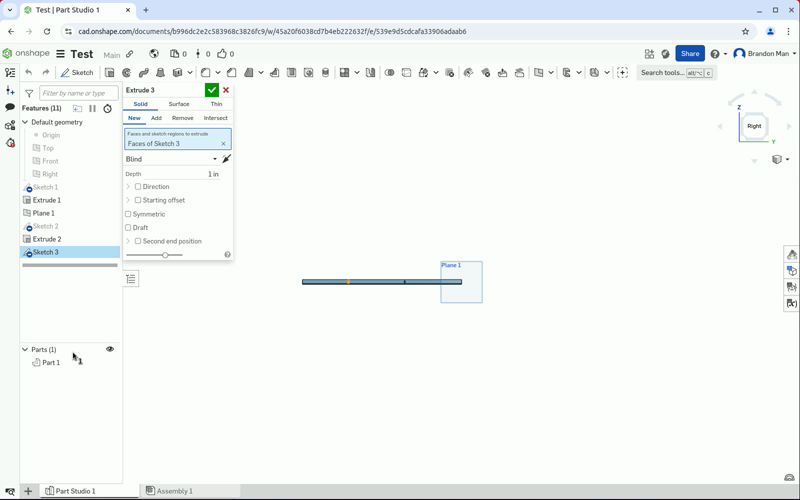
mouse_move(143, 106)
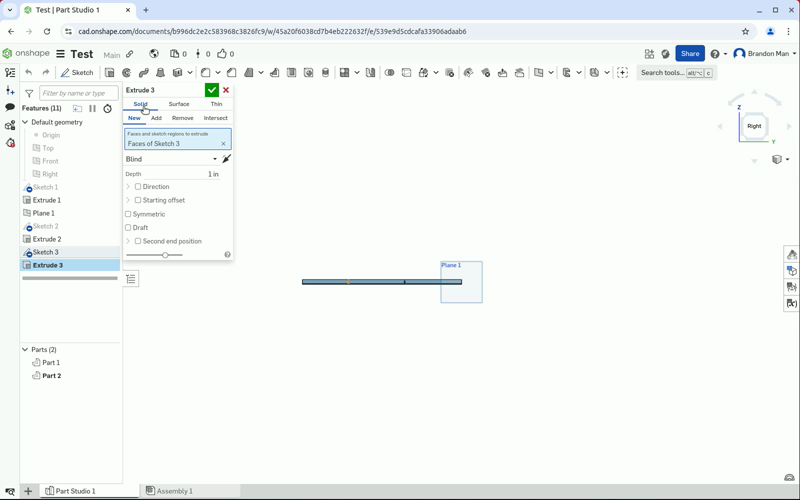
click(143, 106)
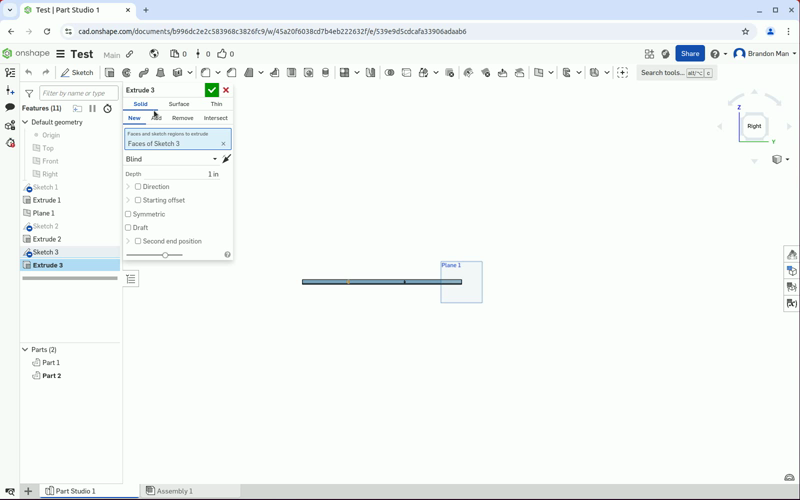
mouse_move(186, 120)
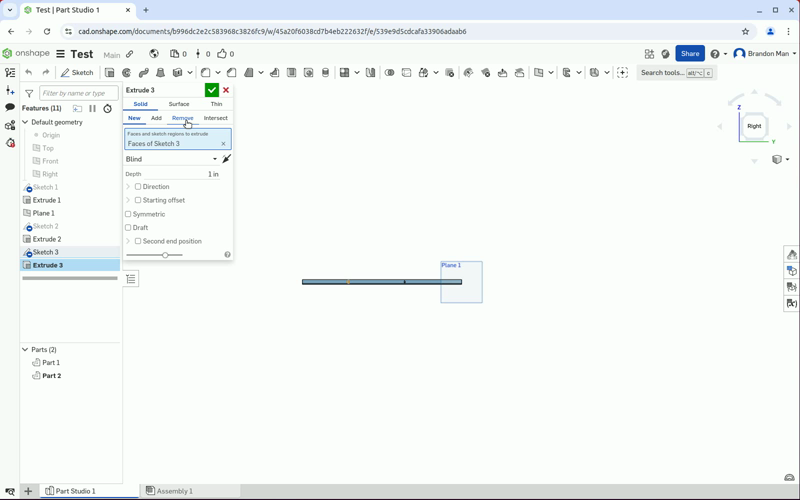
click(186, 120)
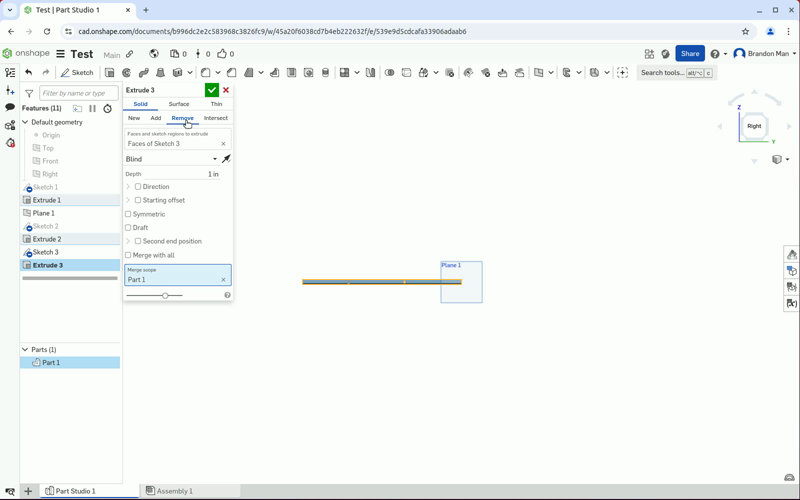
key(tab, 4)
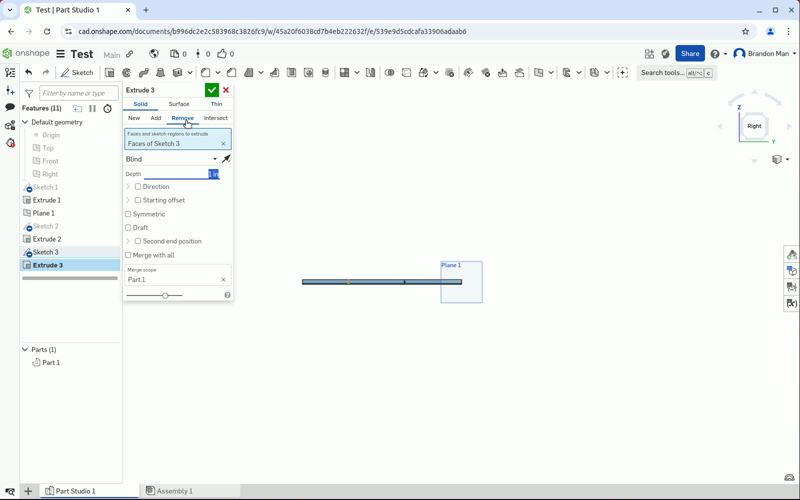
text(0.241)
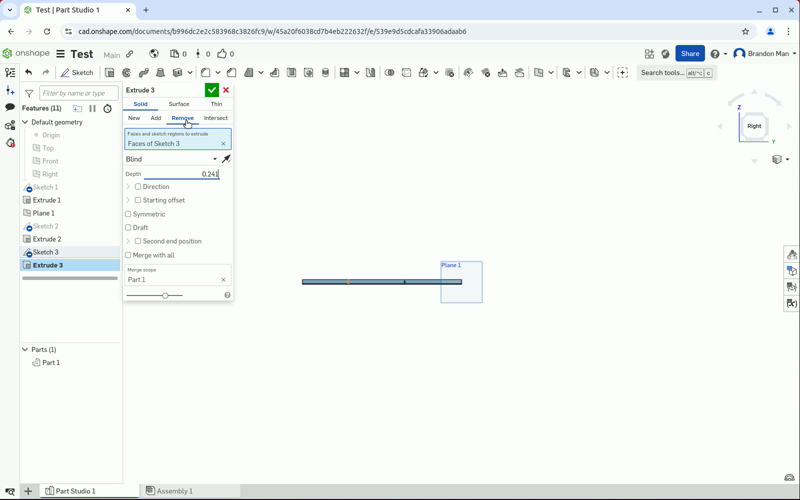
key(tab, 6)
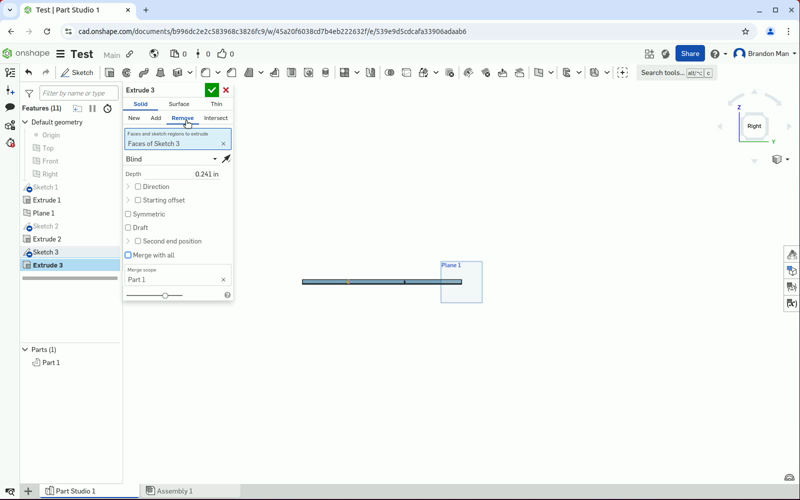
key(space)
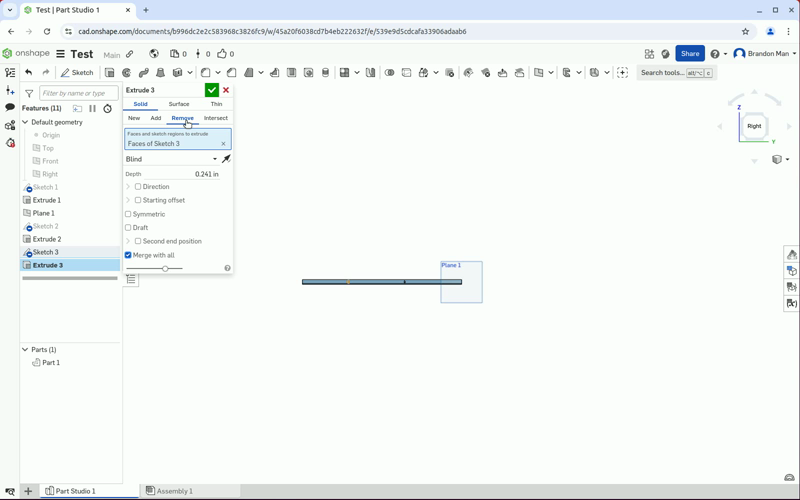
key(enter)
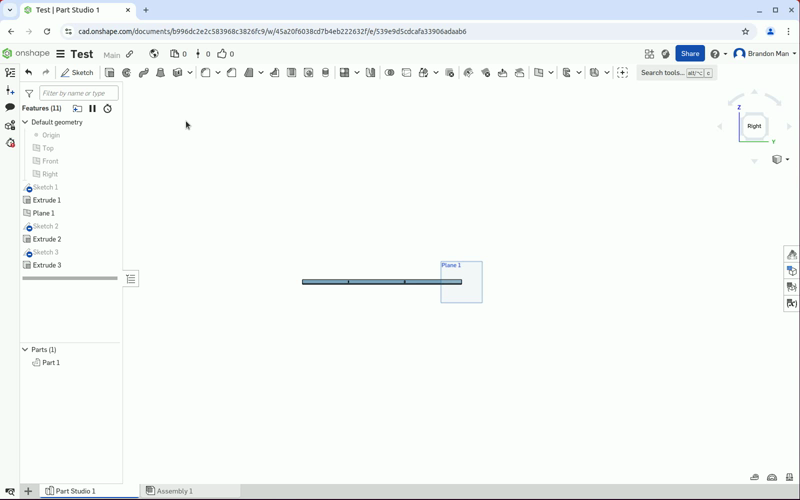
key(shift+h)
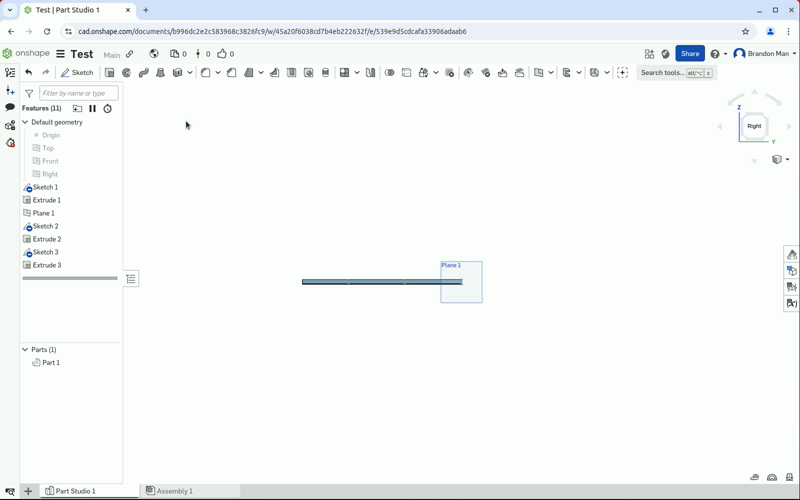
key(shift+h)
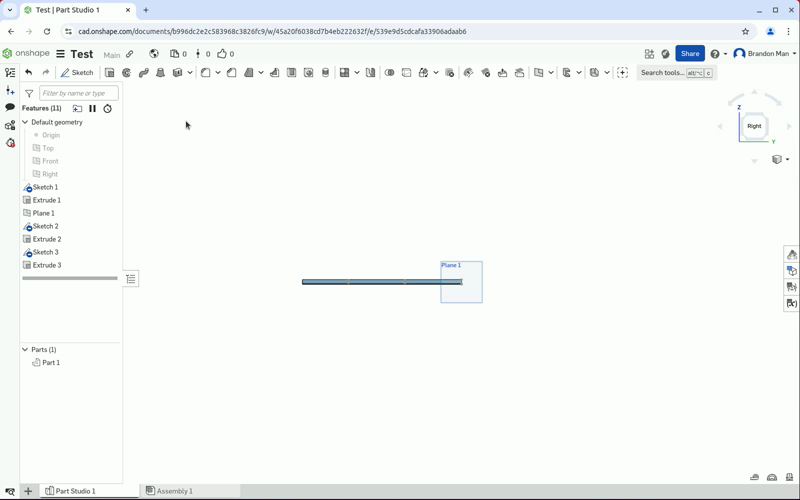
key(shift+7)
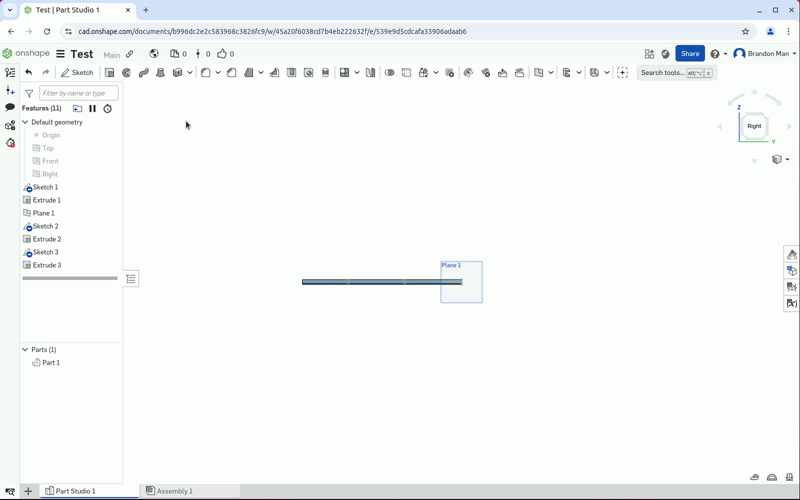
key(right, 2)
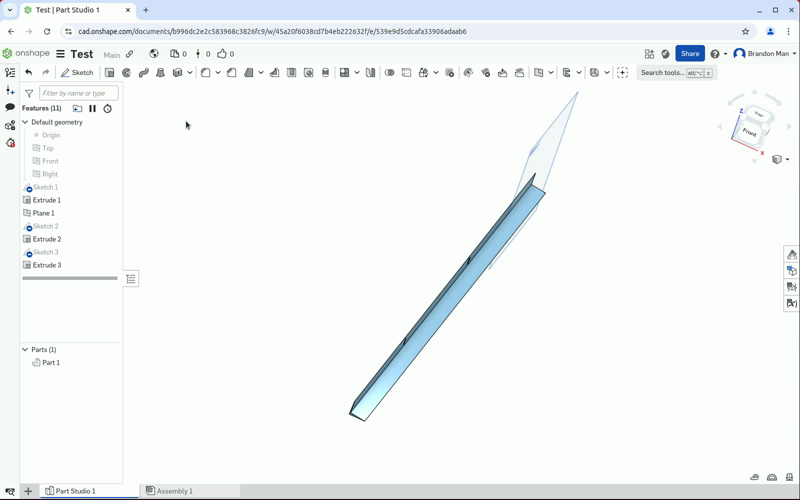
key(down, 2)
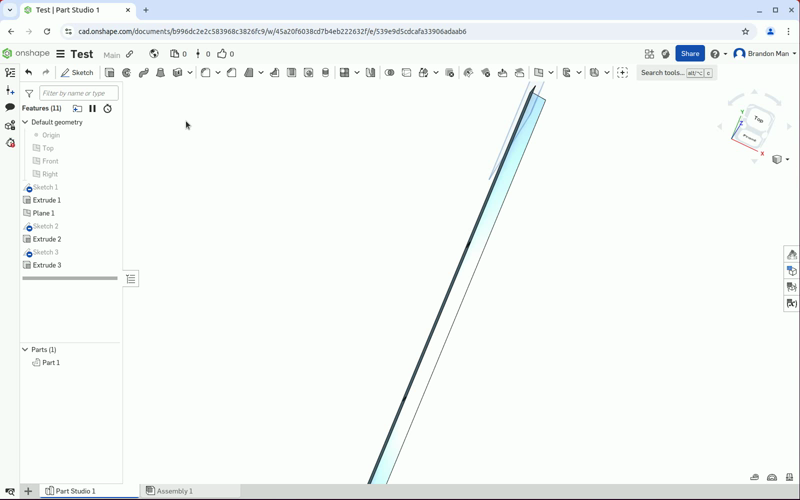
key(up, 2)
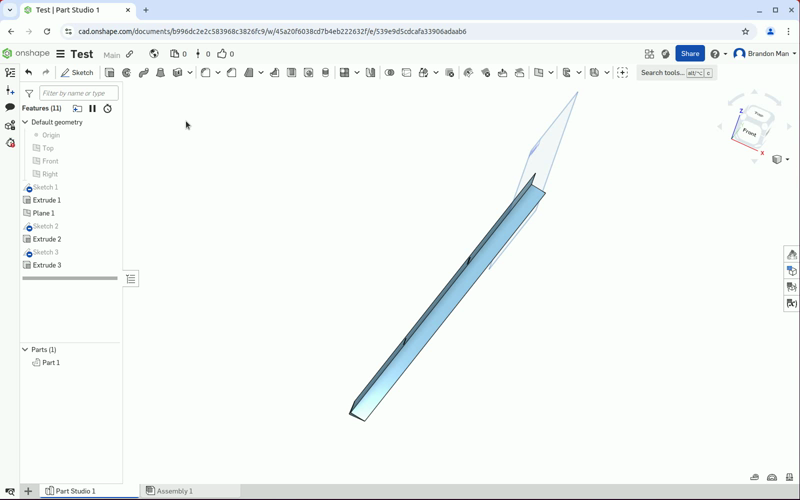
key(left, 2)
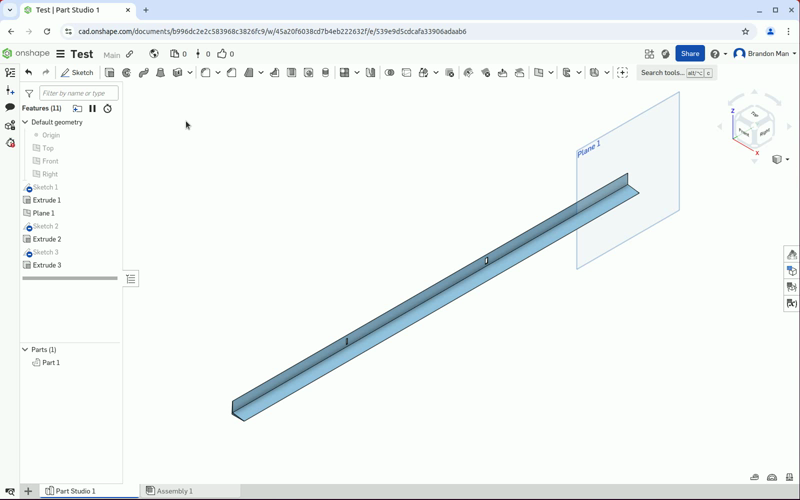
mouse_move(73, 189)
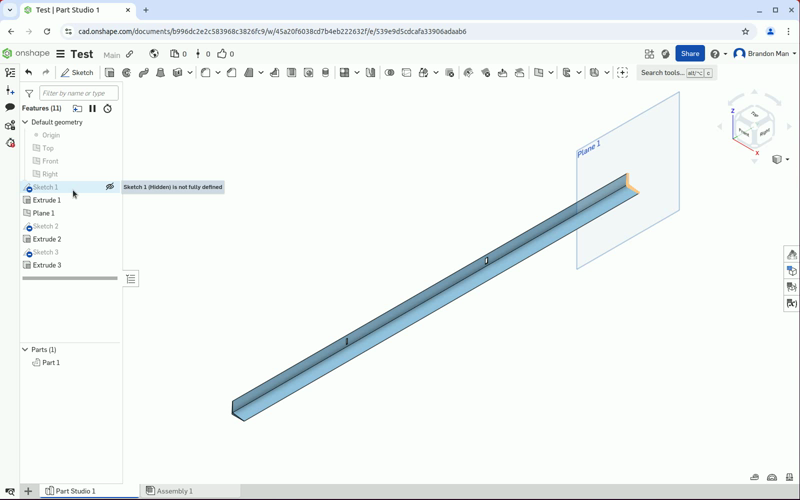
click(73, 189)